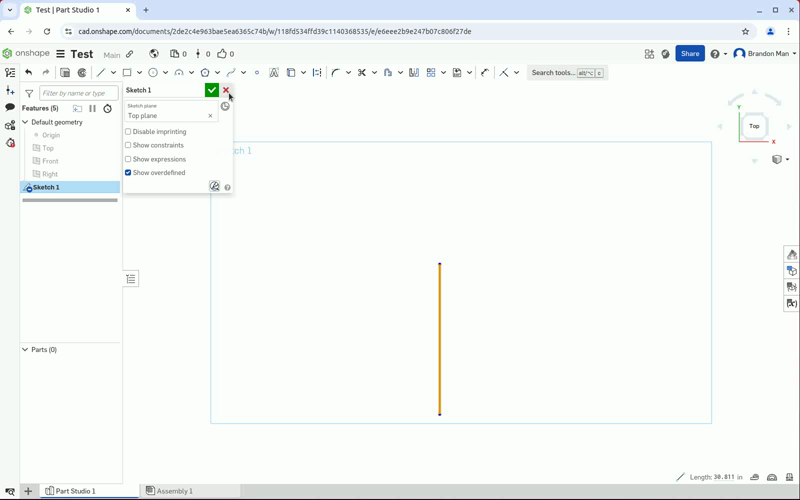
key(shift+h)
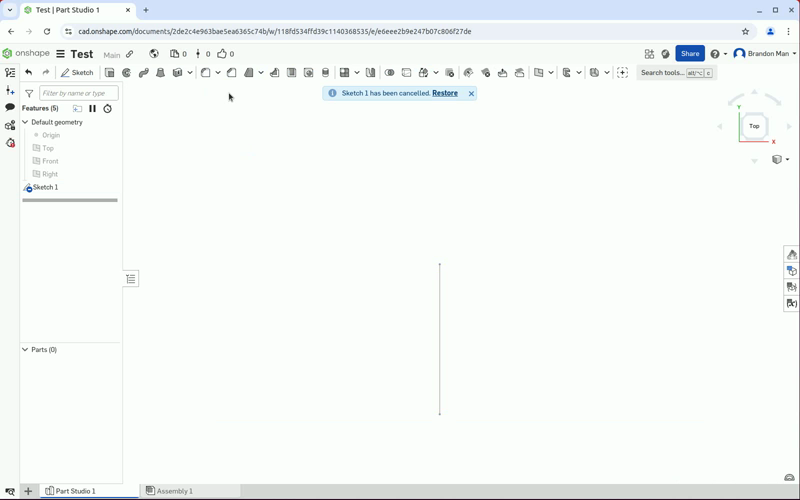
key(shift+s)
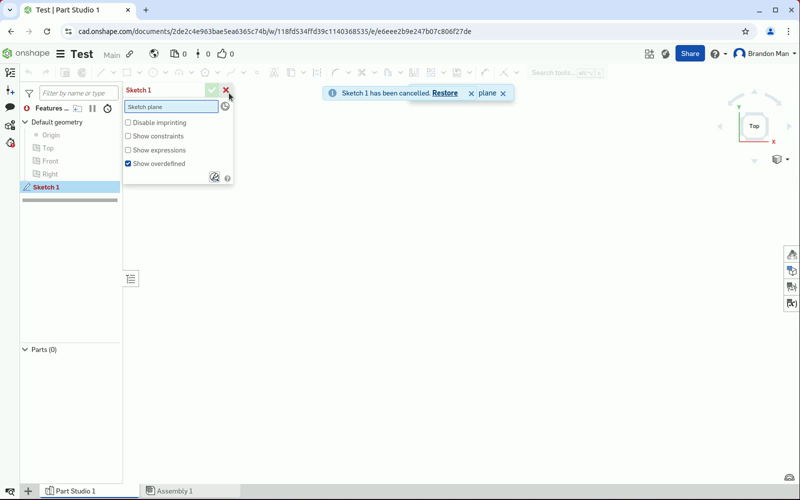
mouse_move(73, 150)
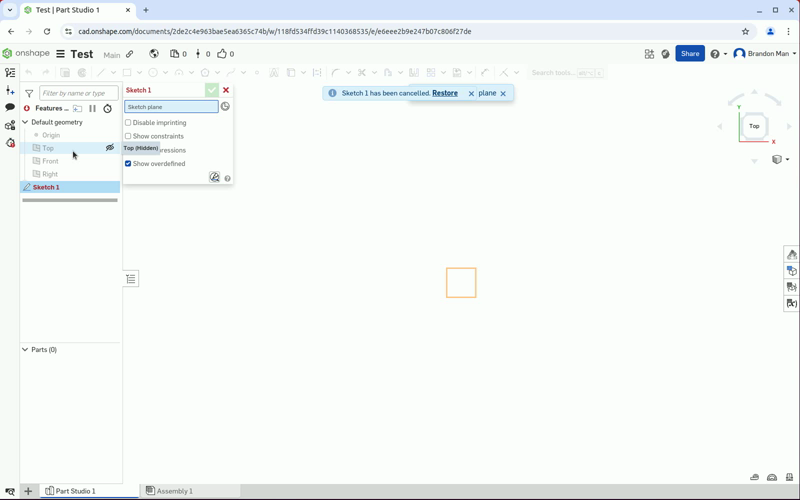
click(73, 150)
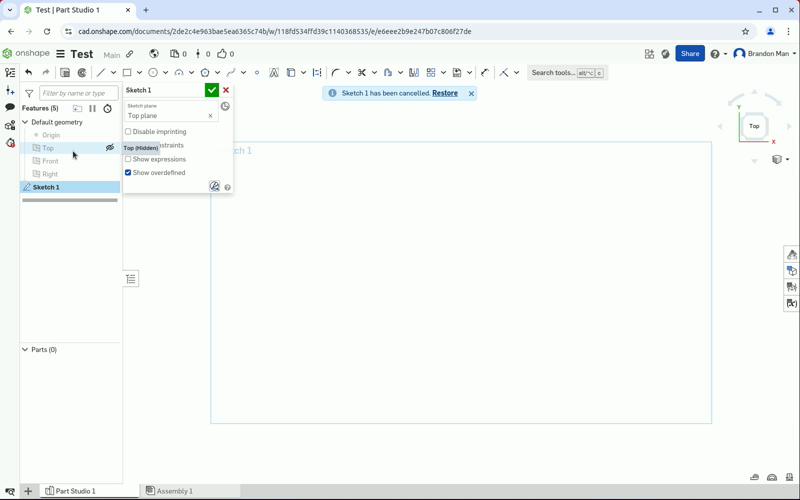
mouse_move(73, 352)
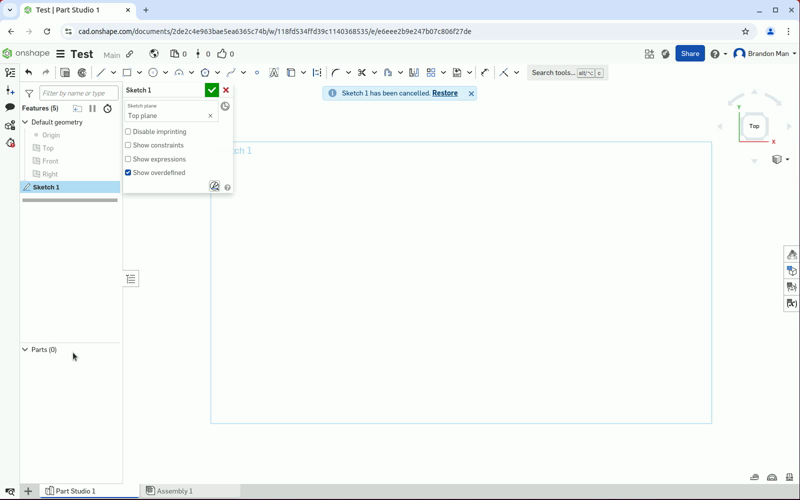
key(y)
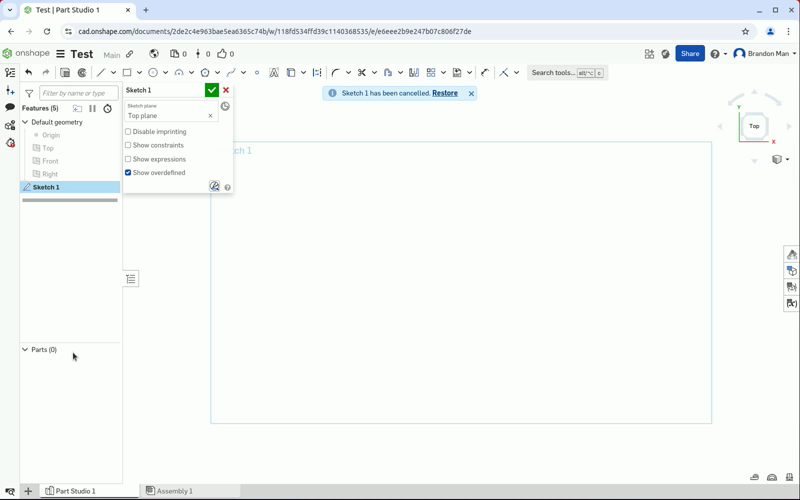
key(l)
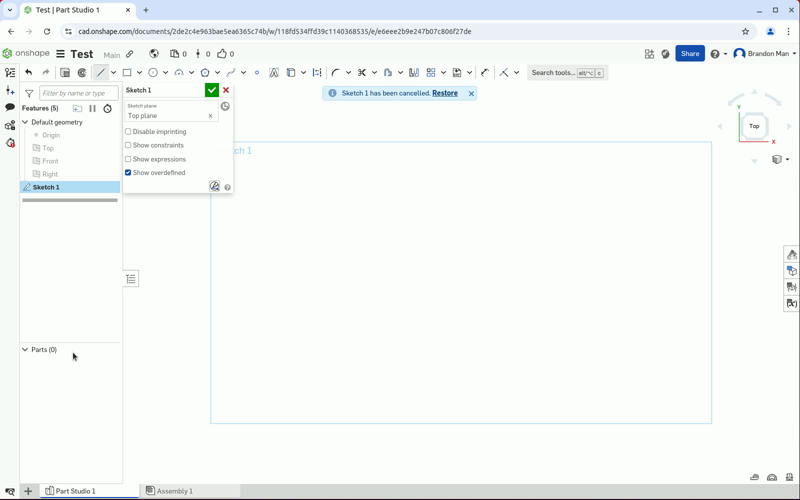
key_down(shift)
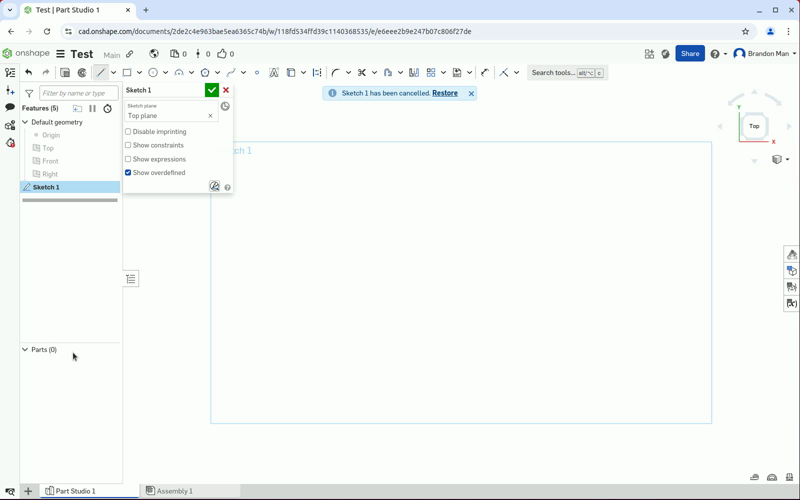
mouse_move(460, 300)
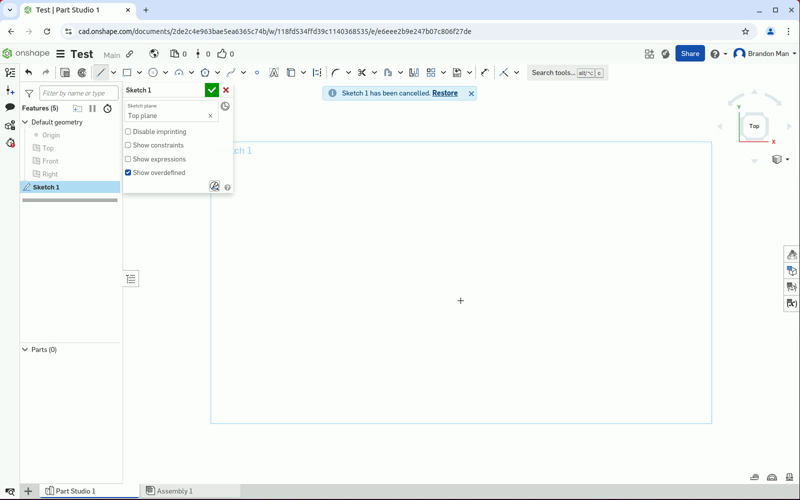
click(460, 300)
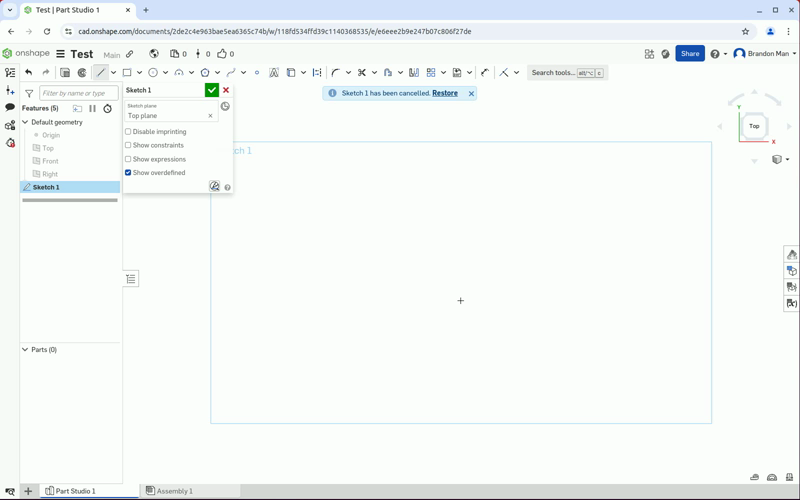
key_up(shift)
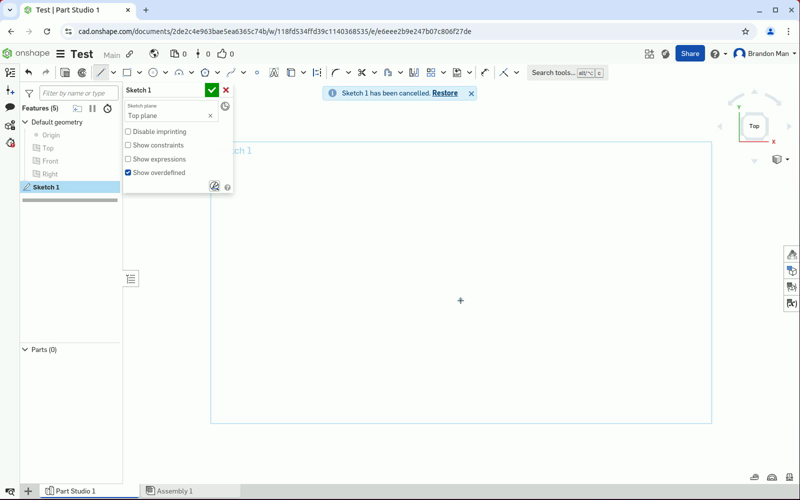
key_down(shift)
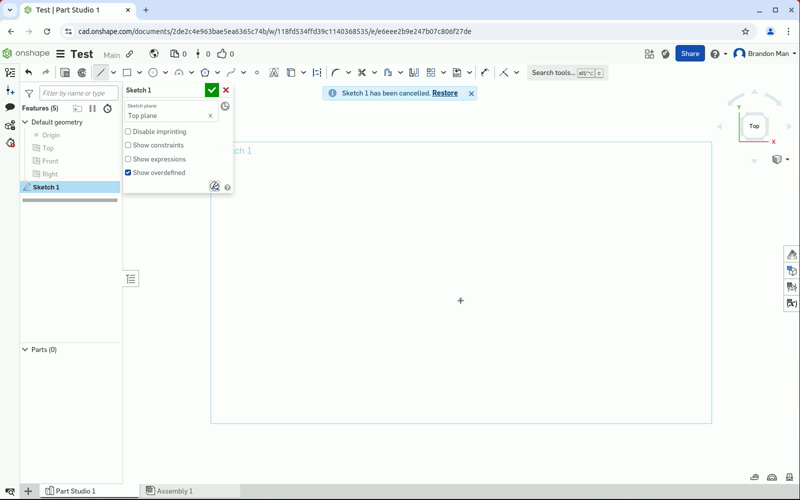
mouse_move(490, 300)
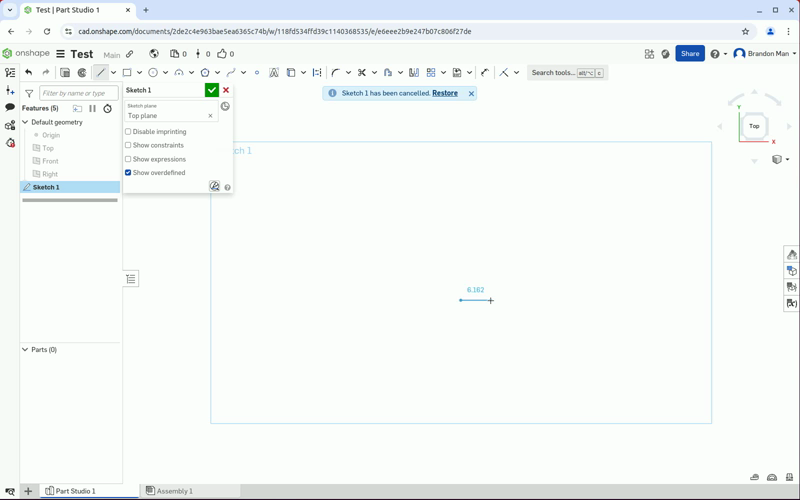
mouse_move(464, 300)
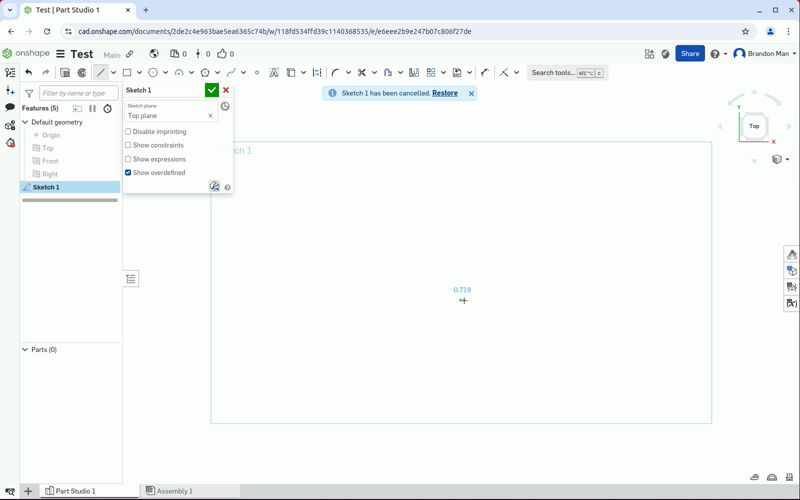
scroll(6)
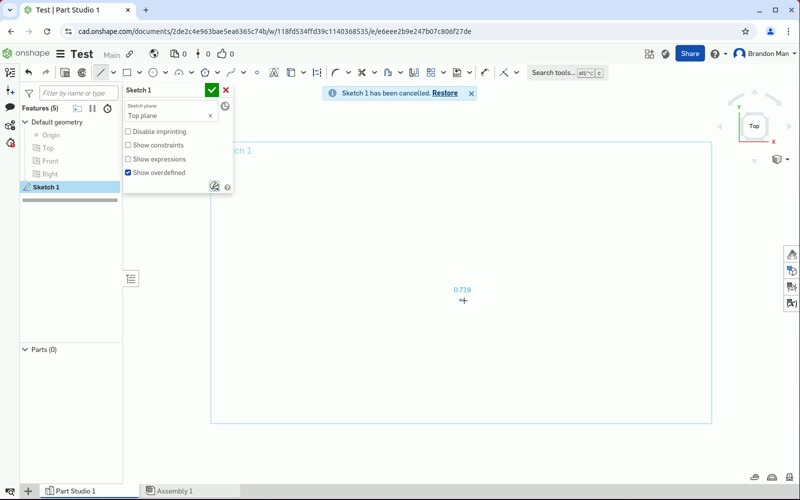
scroll(6)
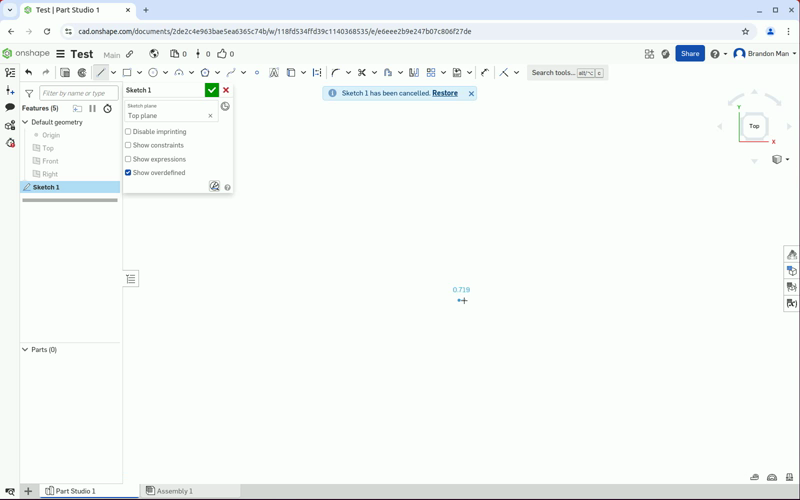
scroll(6)
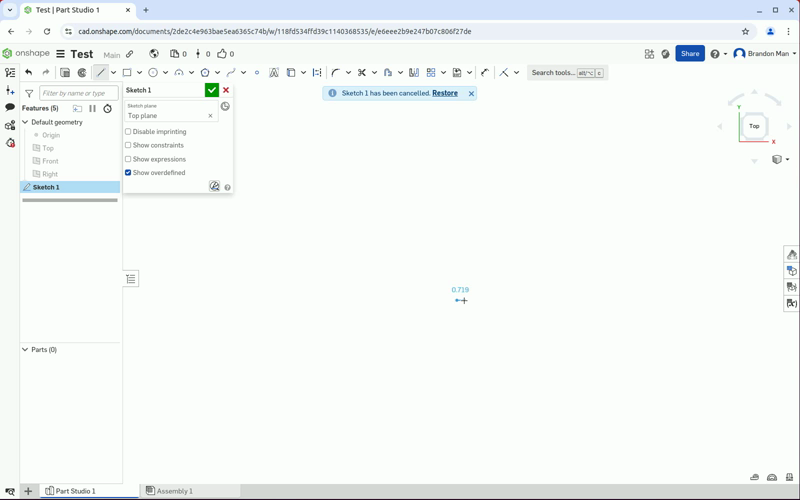
scroll(6)
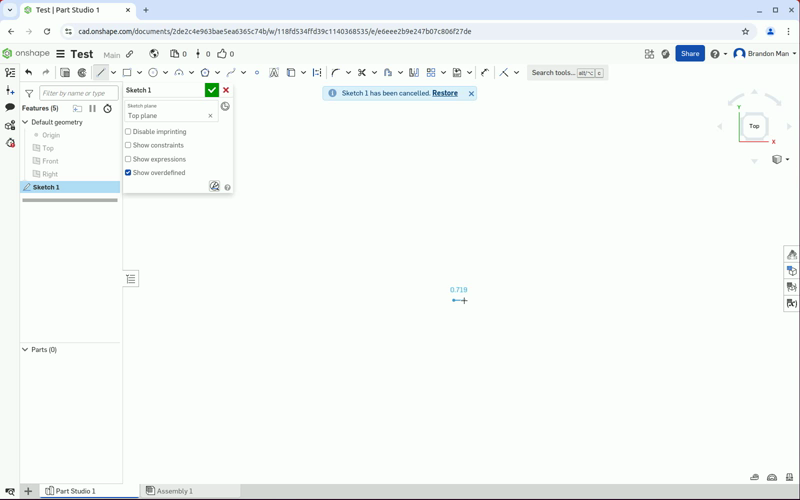
scroll(6)
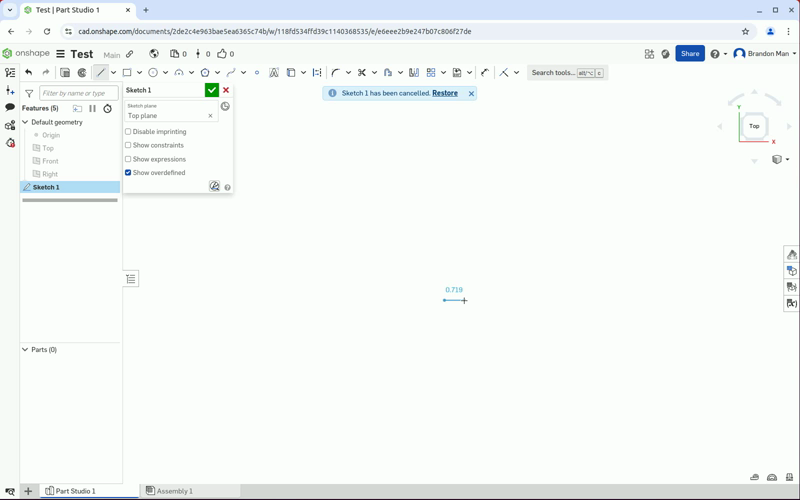
scroll(6)
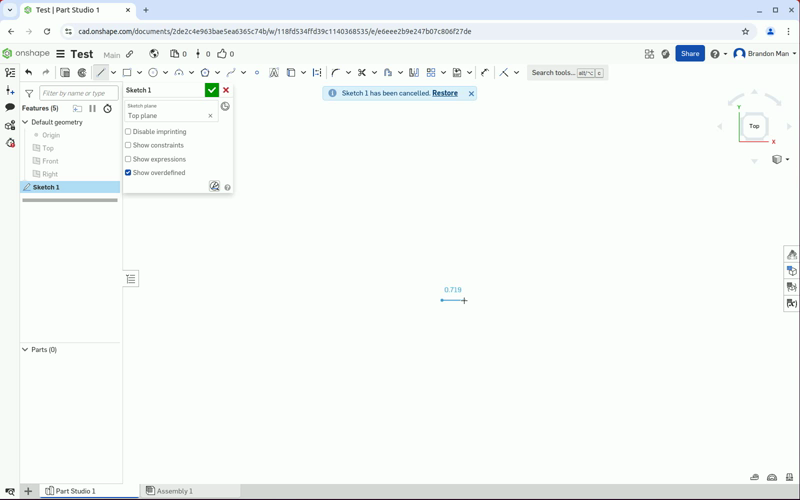
scroll(6)
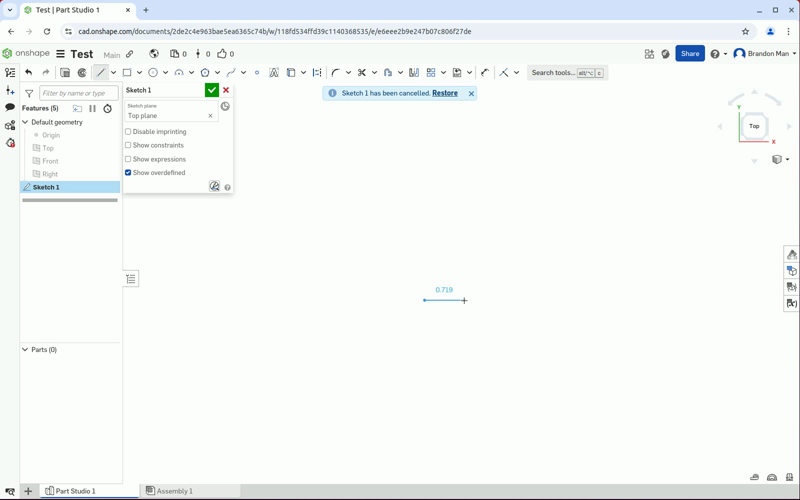
click(464, 300)
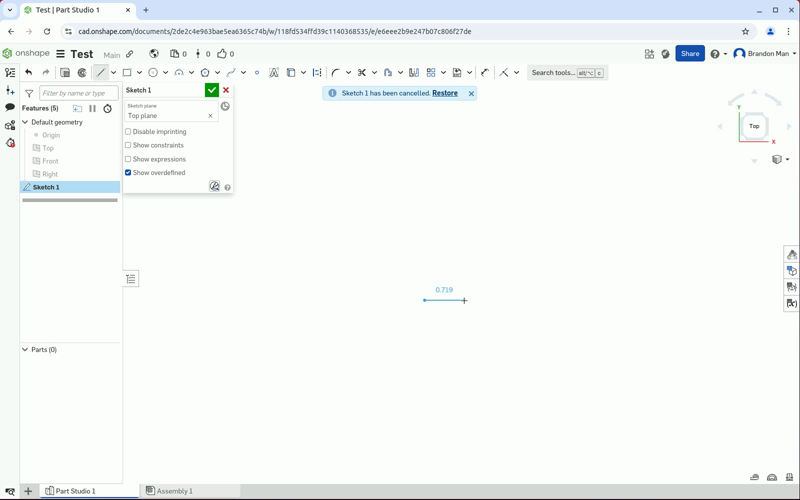
scroll(-6)
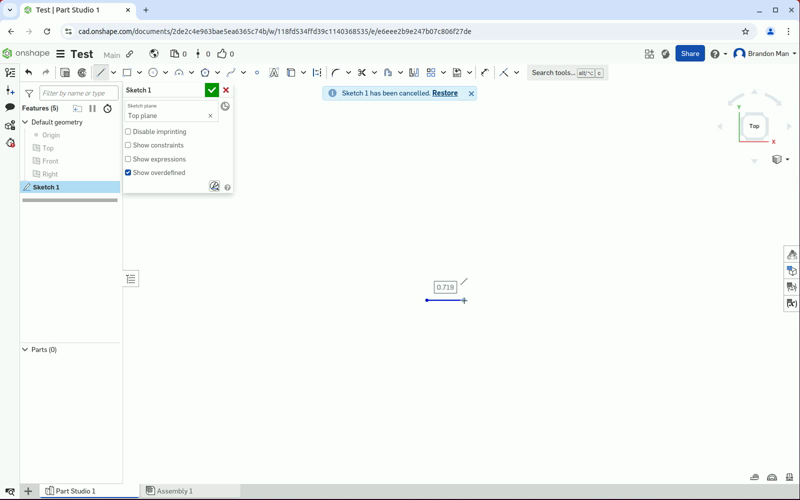
scroll(-6)
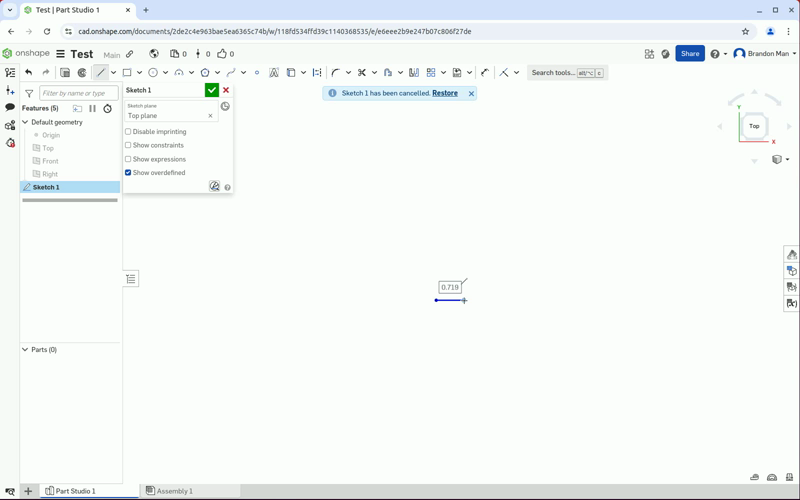
scroll(-6)
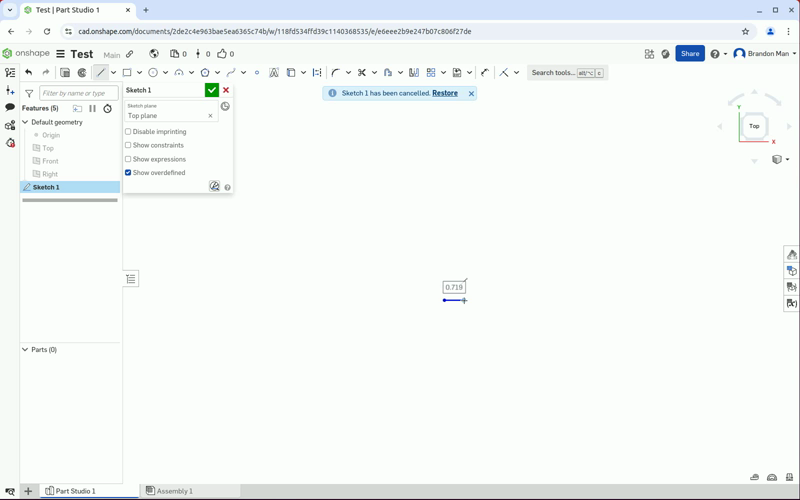
scroll(-6)
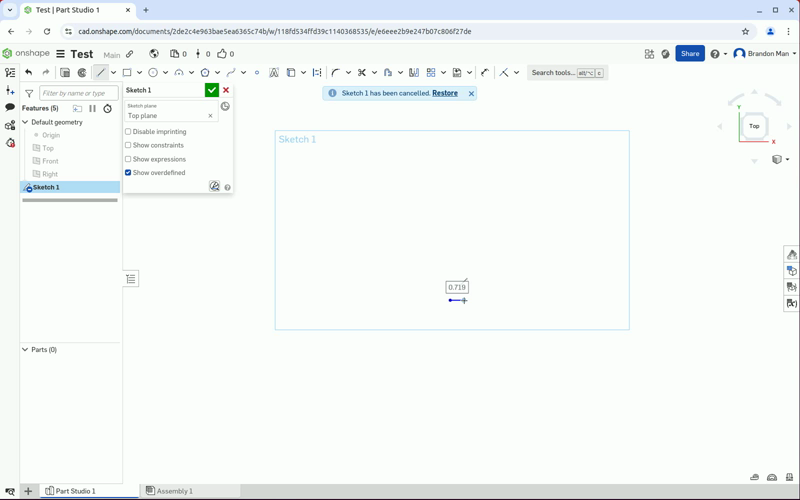
scroll(-6)
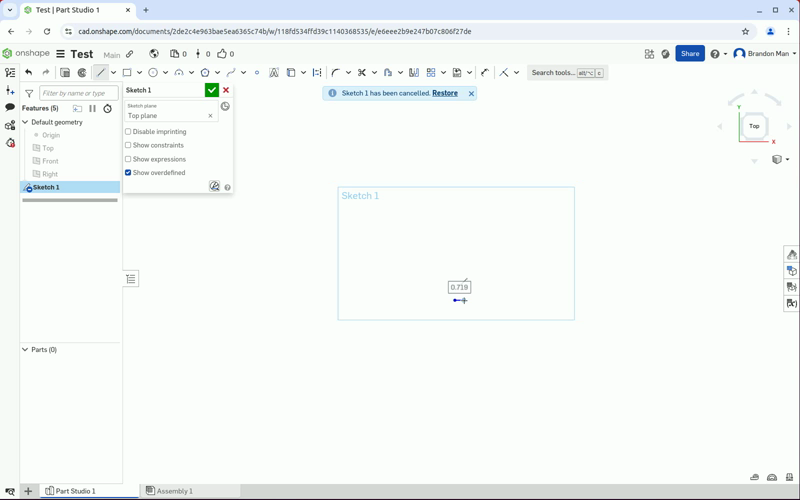
scroll(-6)
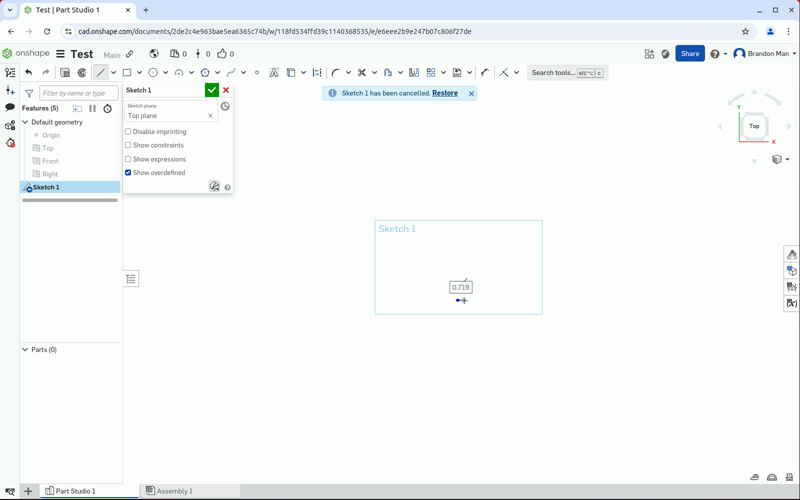
scroll(-6)
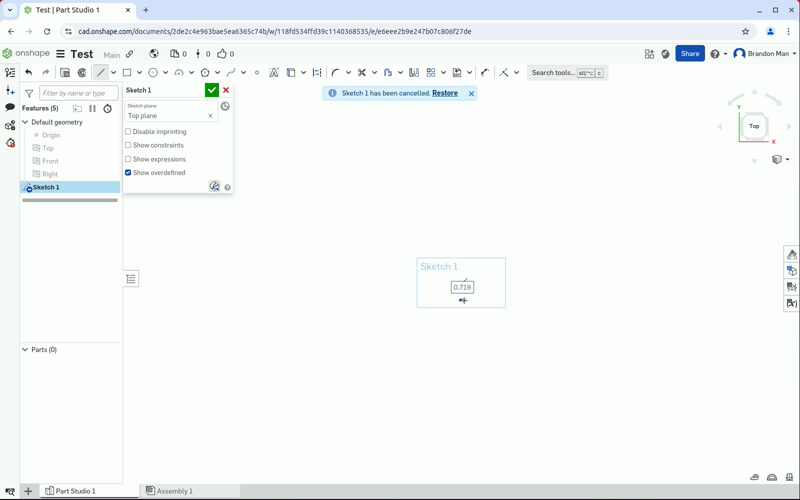
key_up(shift)
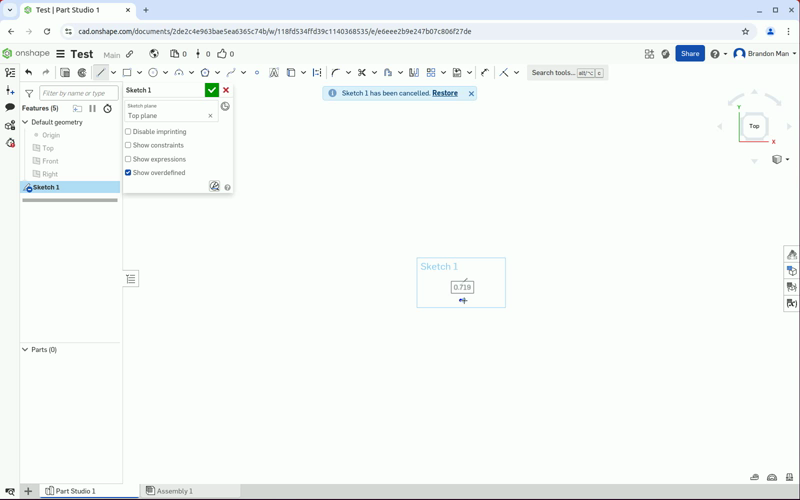
key_down(shift)
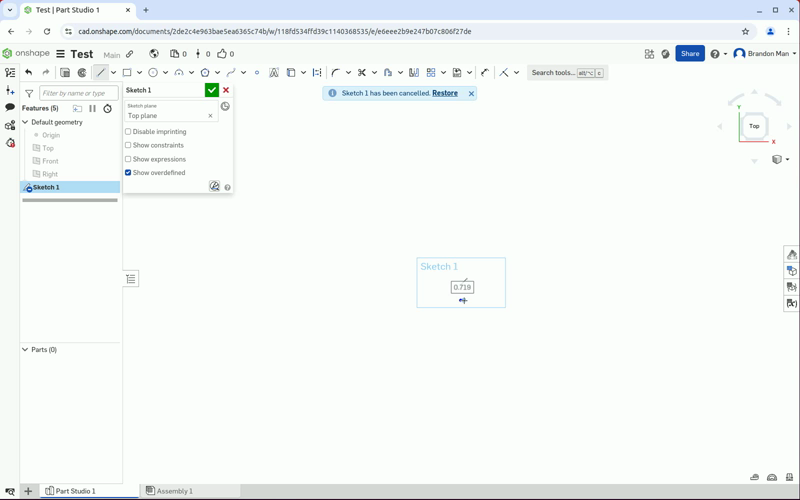
mouse_move(494, 300)
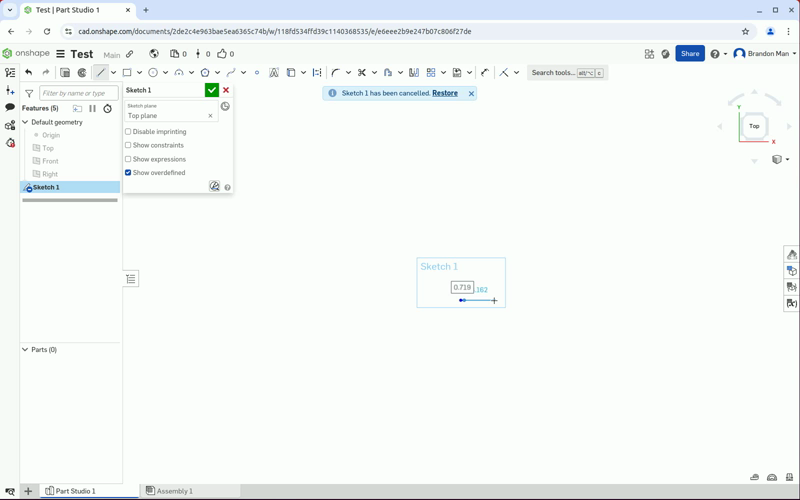
mouse_move(464, 297)
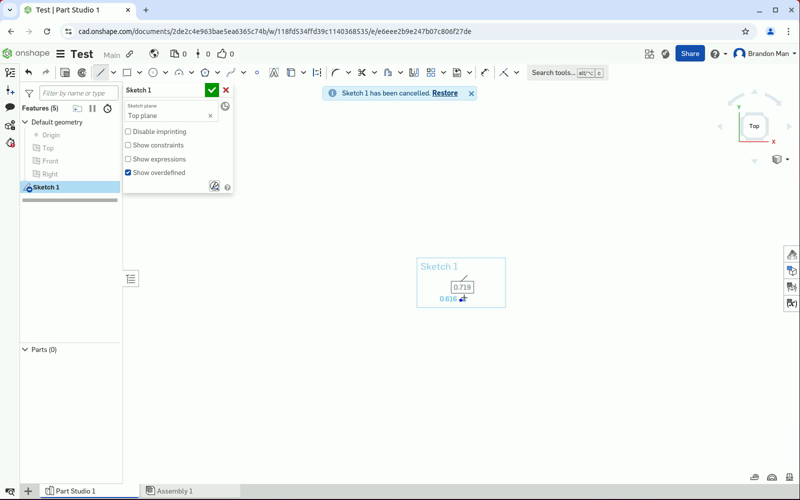
scroll(6)
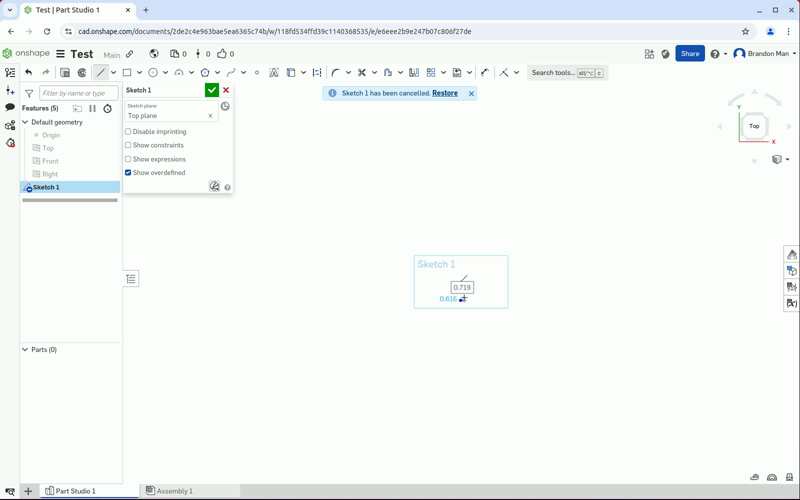
scroll(6)
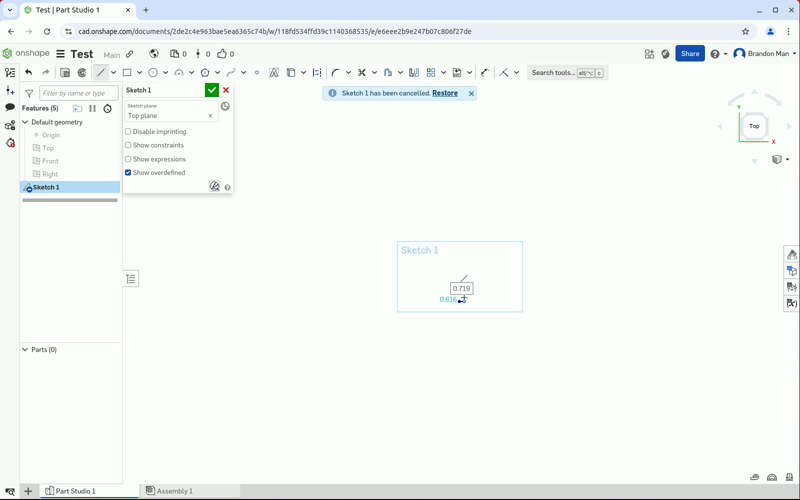
scroll(6)
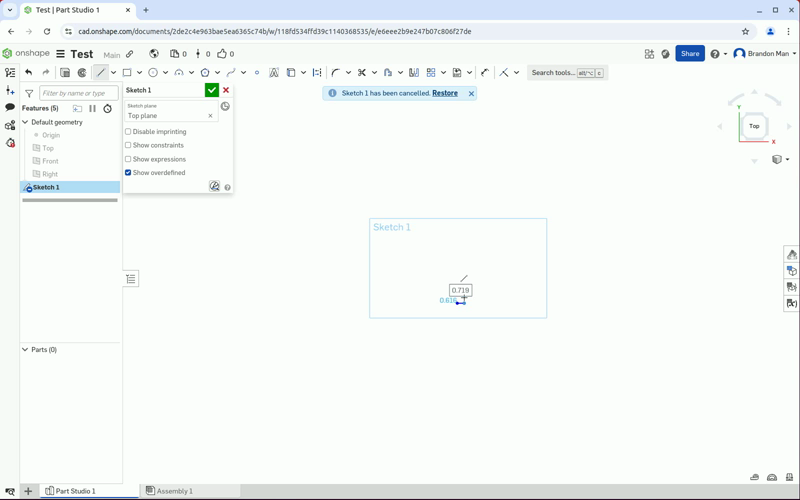
scroll(6)
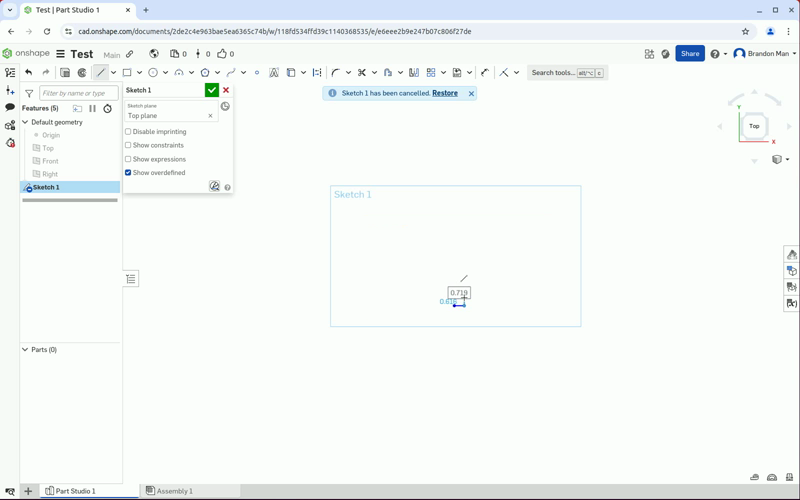
scroll(6)
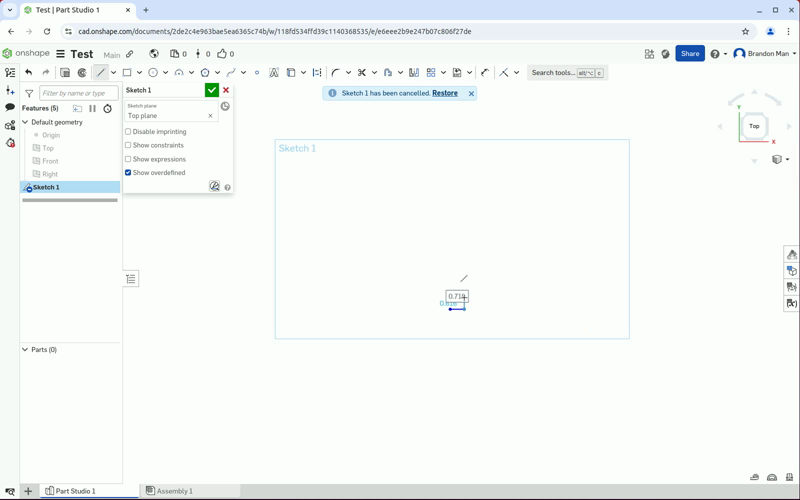
scroll(6)
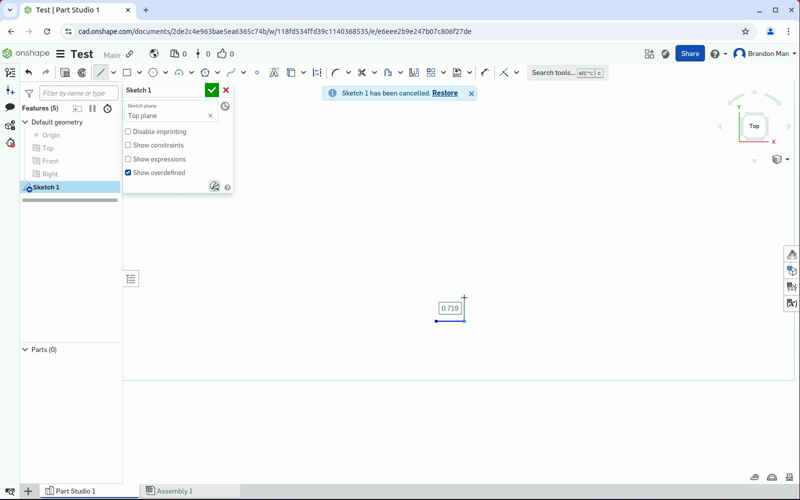
scroll(6)
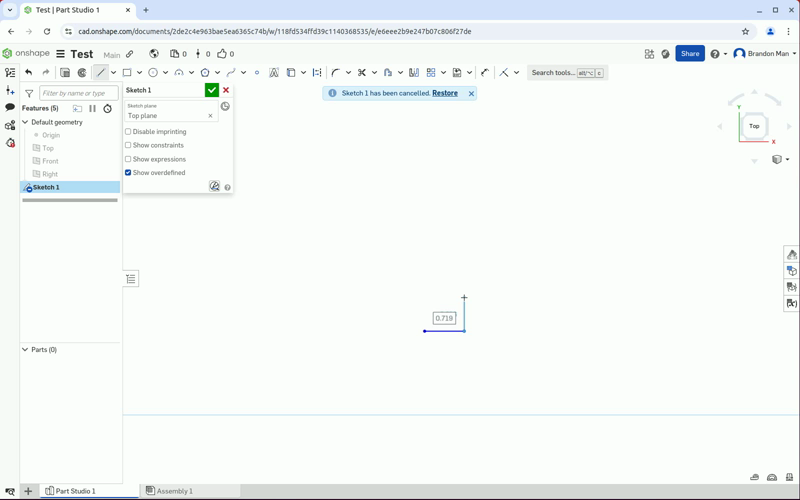
click(464, 297)
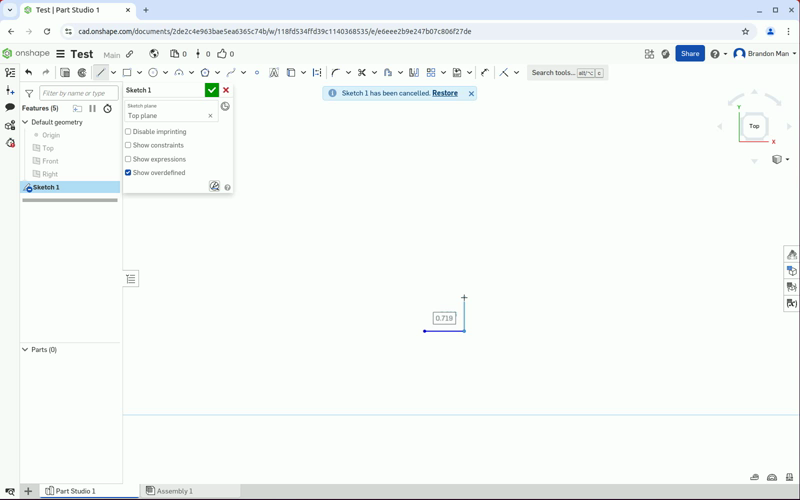
scroll(-6)
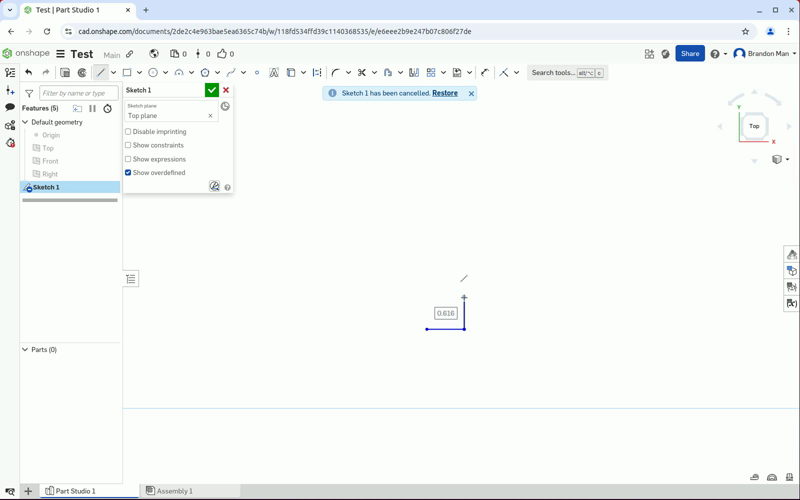
scroll(-6)
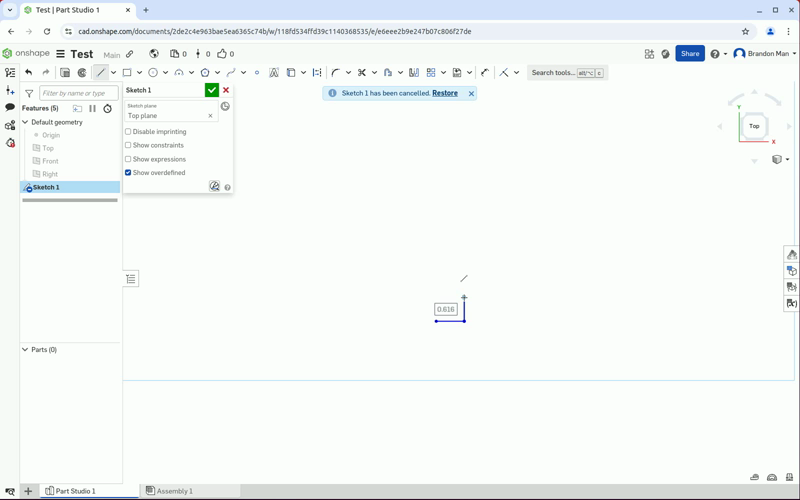
scroll(-6)
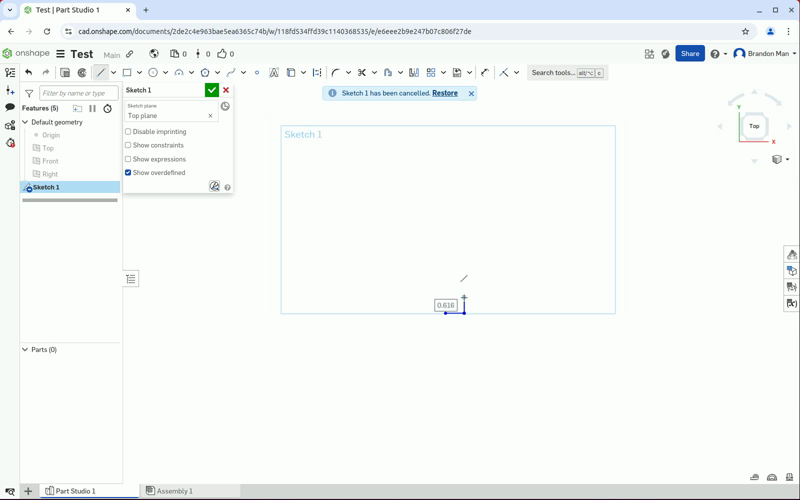
scroll(-6)
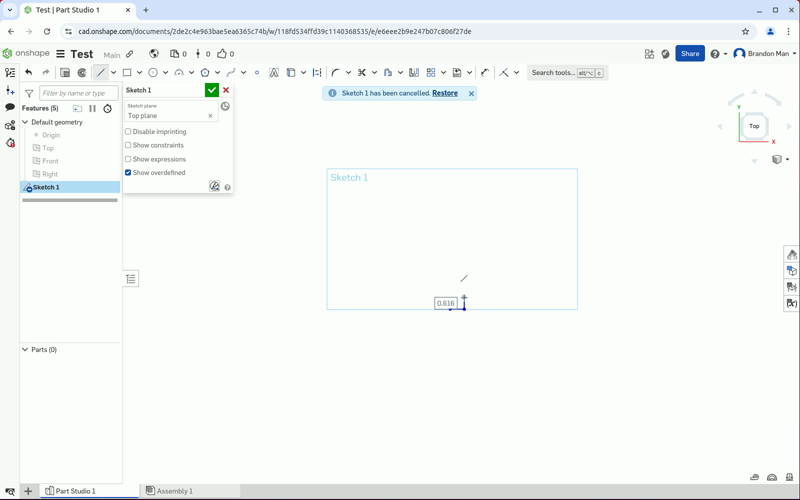
scroll(-6)
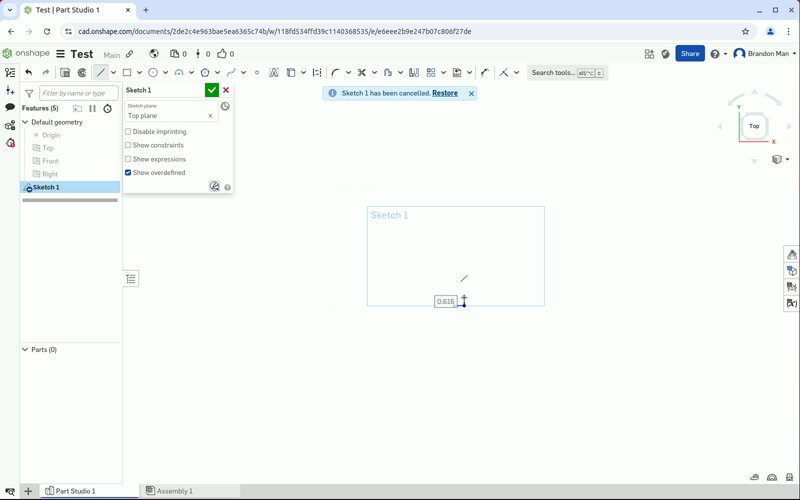
scroll(-6)
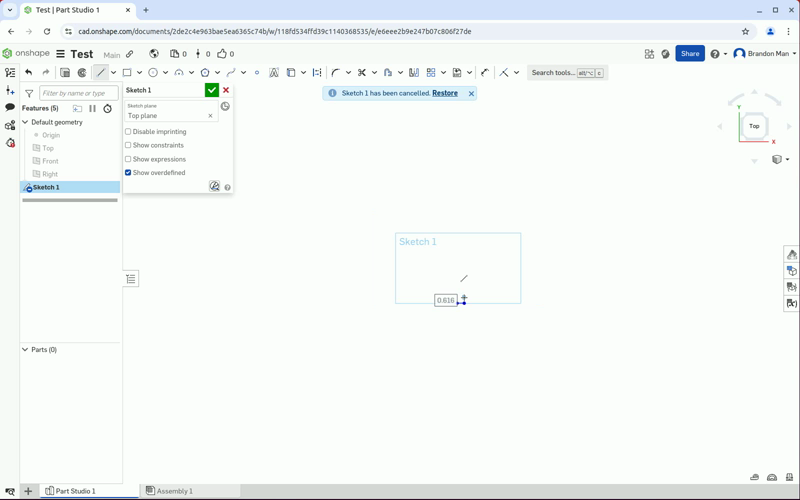
scroll(-6)
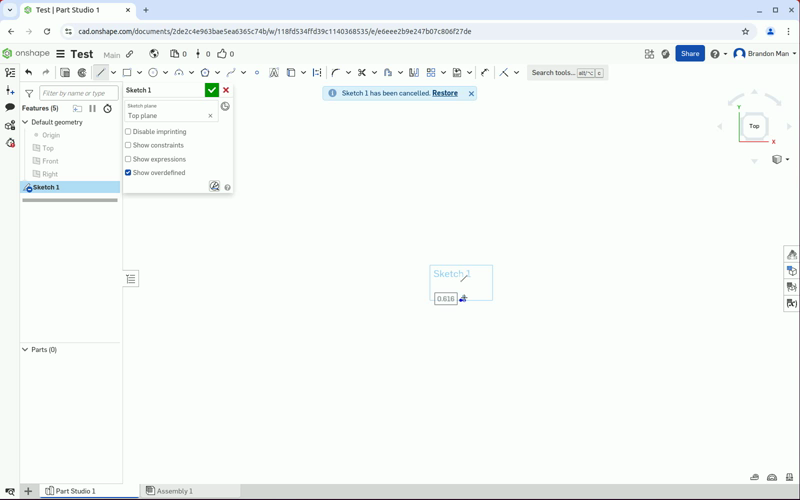
key_up(shift)
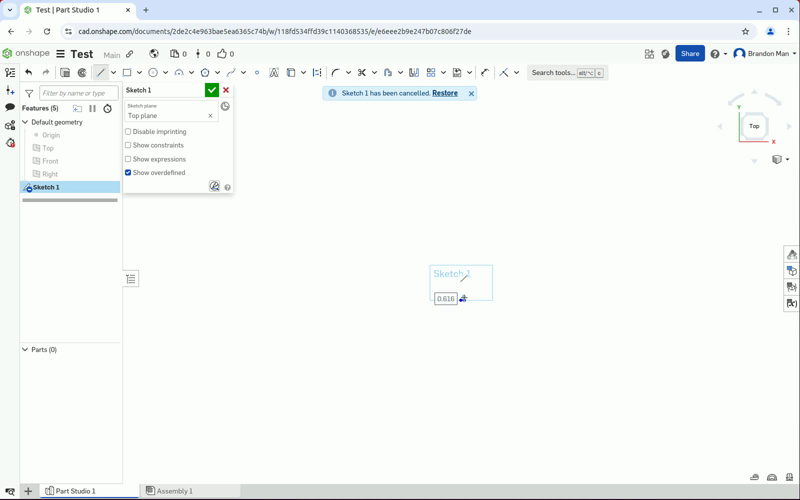
key_down(shift)
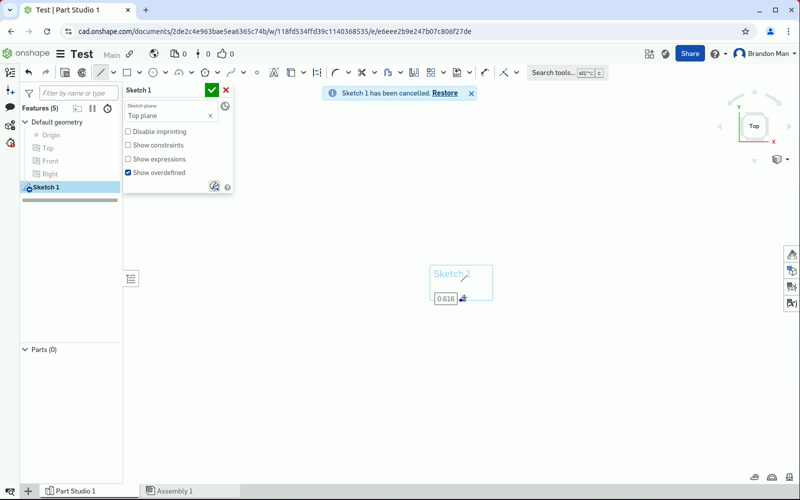
mouse_move(494, 297)
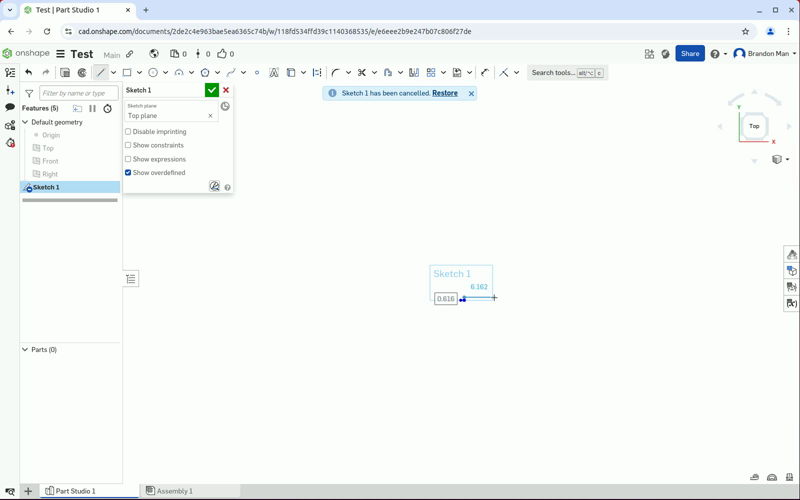
mouse_move(460, 297)
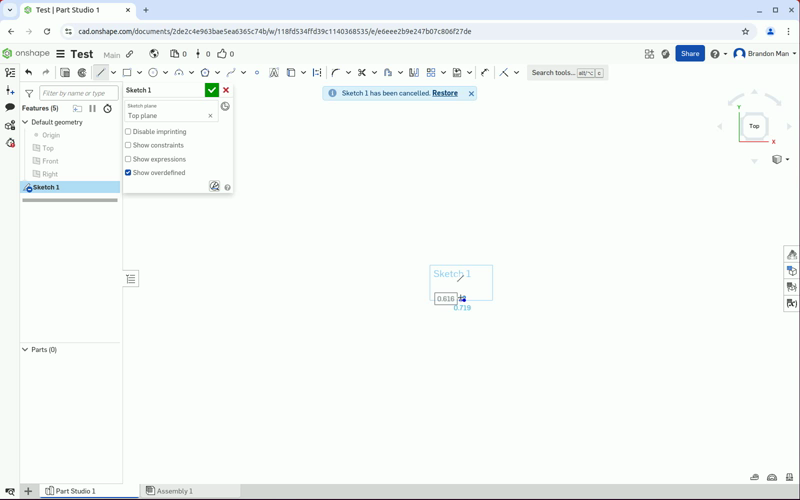
scroll(6)
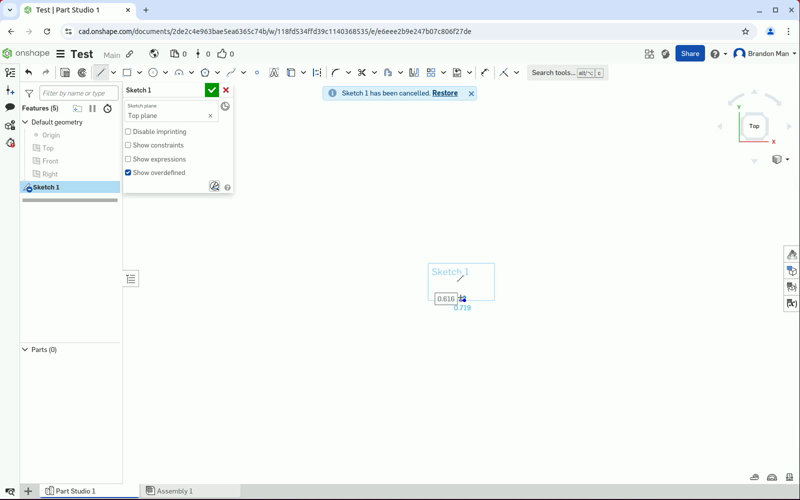
scroll(6)
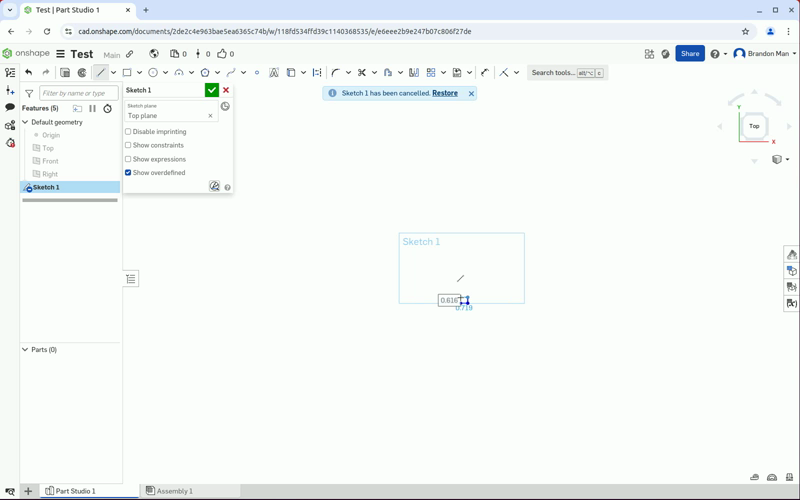
scroll(6)
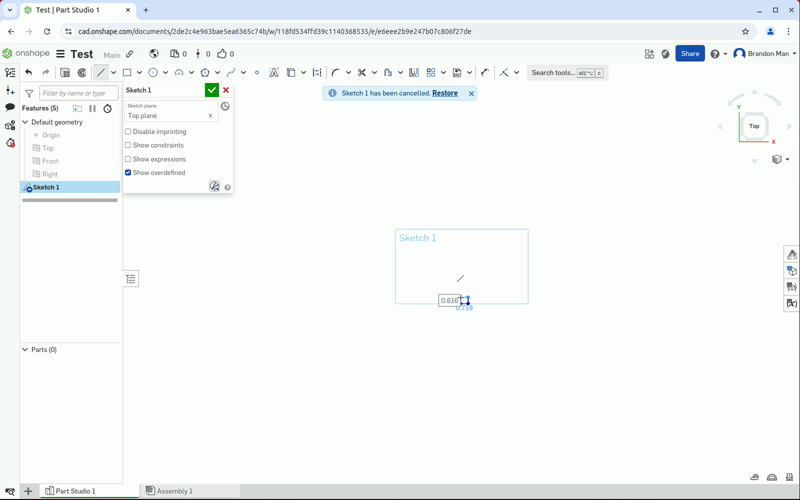
scroll(6)
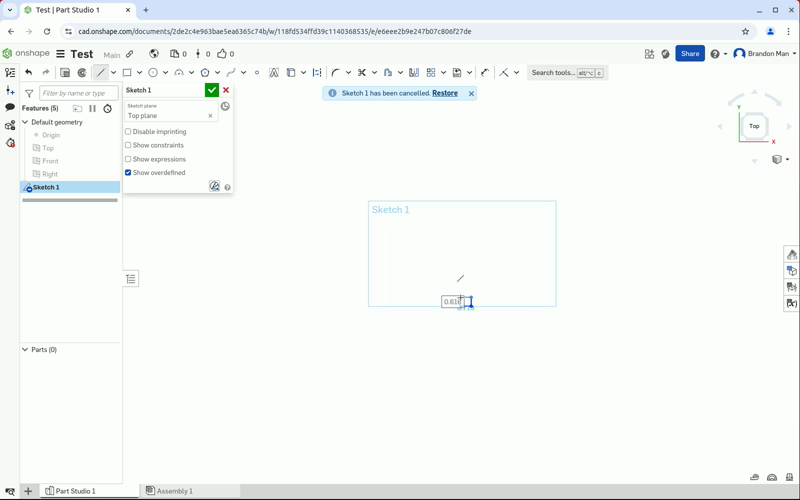
scroll(6)
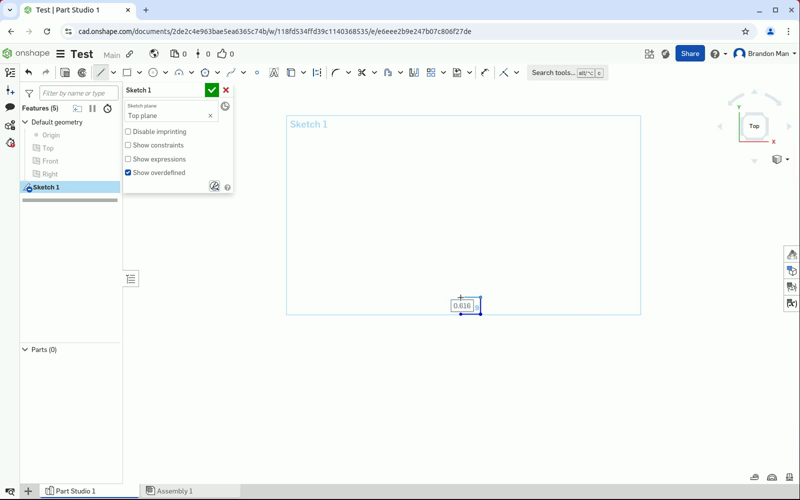
scroll(6)
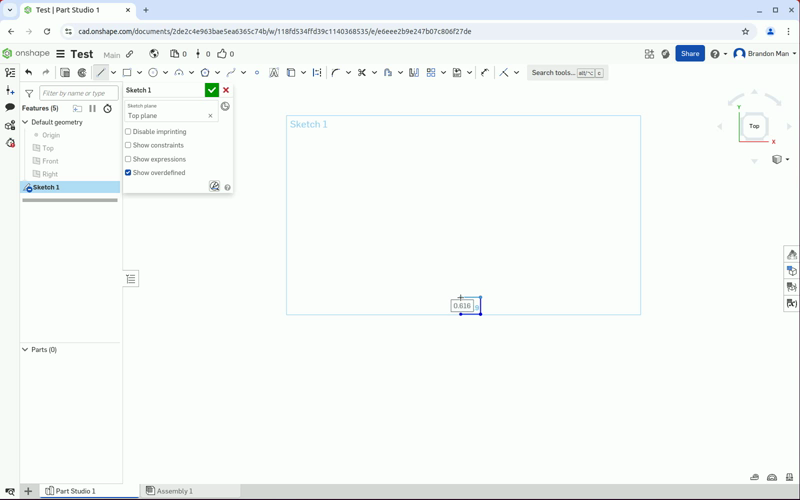
scroll(6)
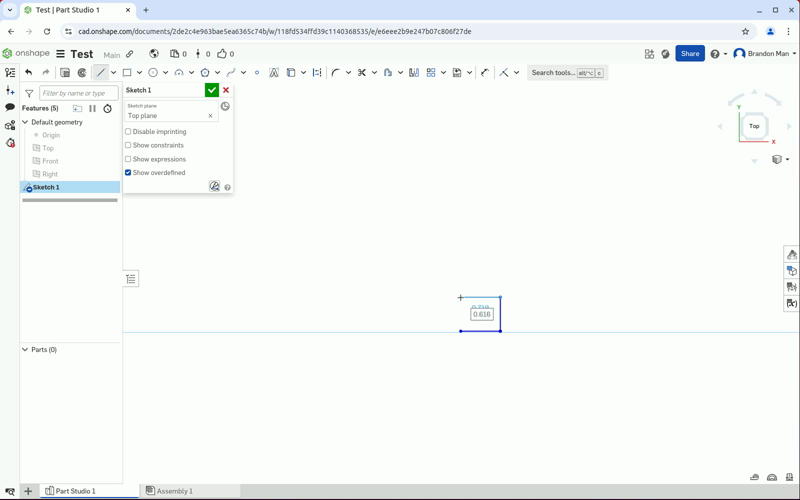
click(460, 297)
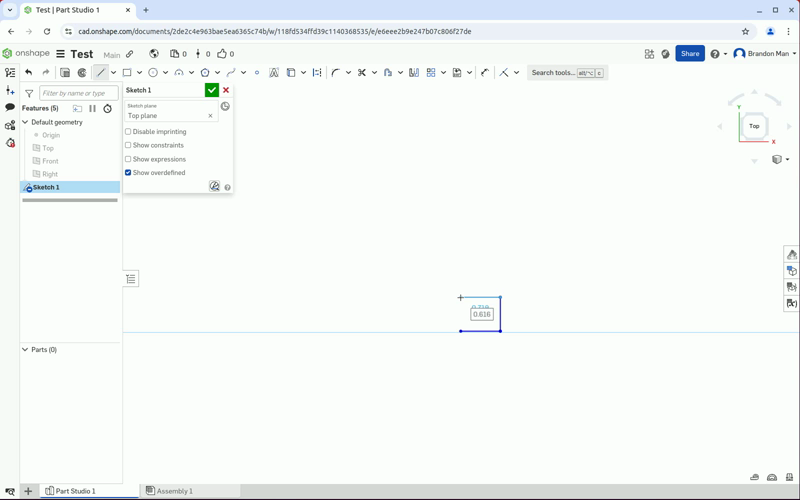
scroll(-6)
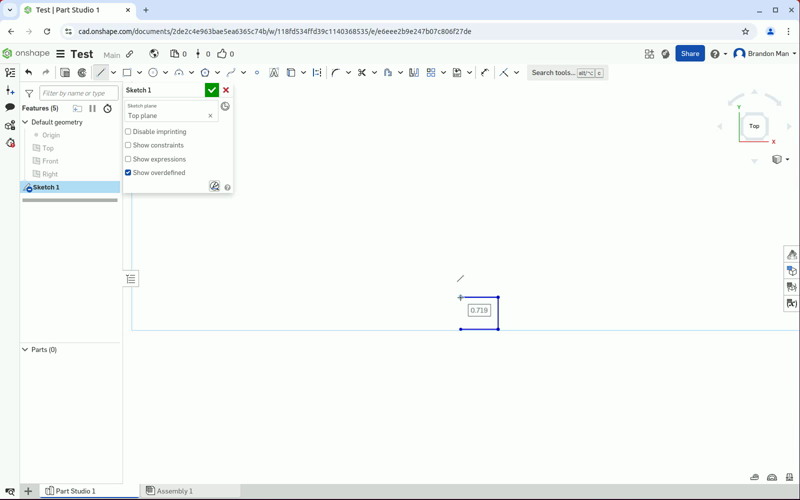
scroll(-6)
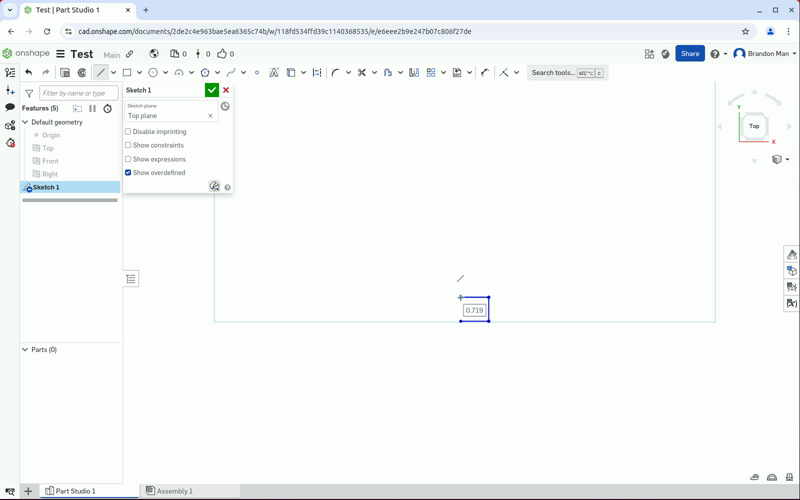
scroll(-6)
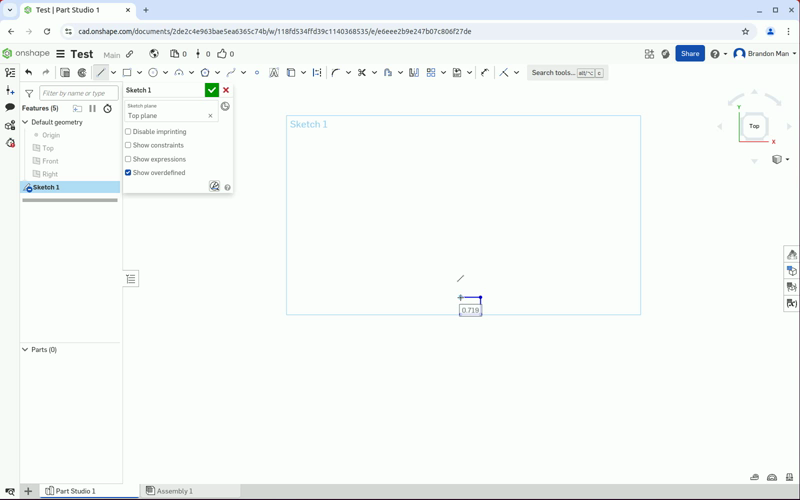
scroll(-6)
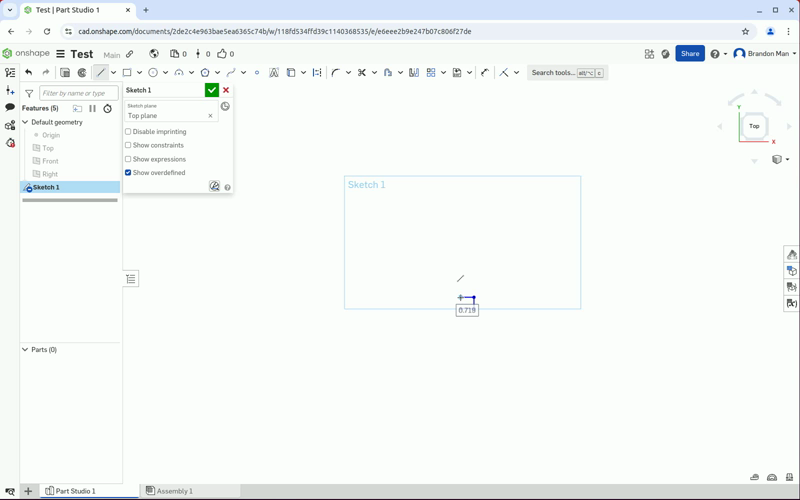
scroll(-6)
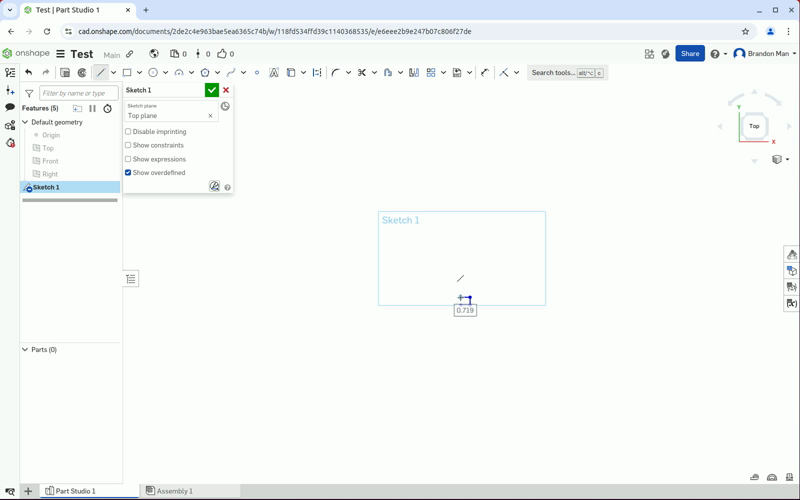
scroll(-6)
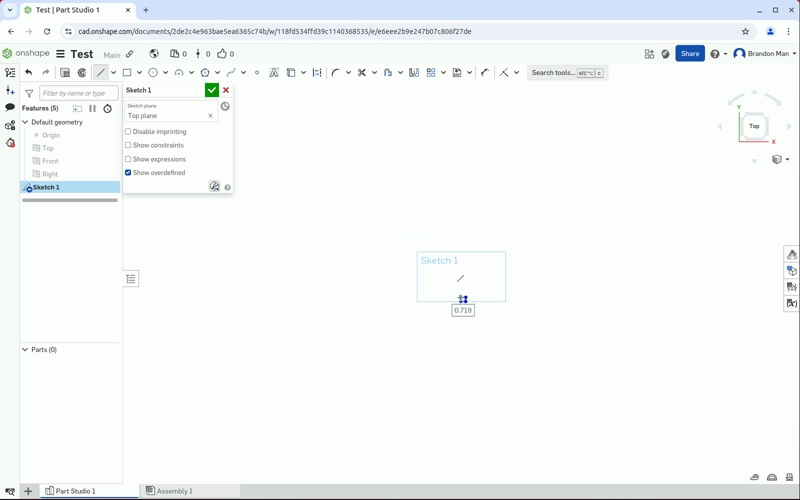
scroll(-6)
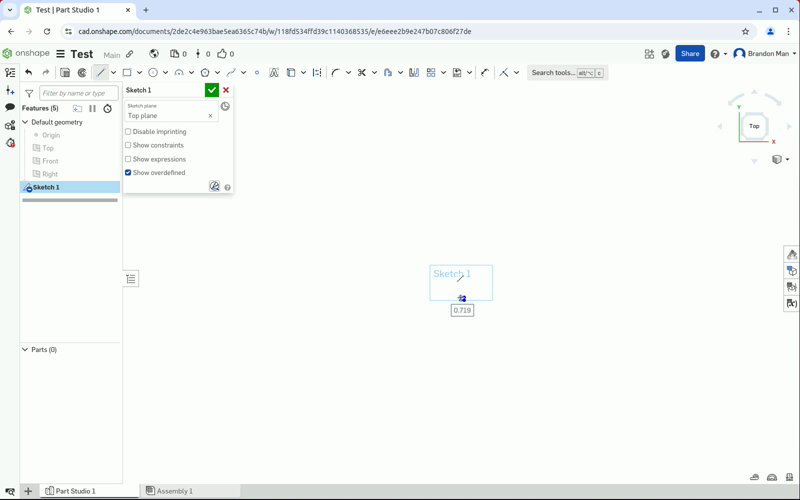
key_up(shift)
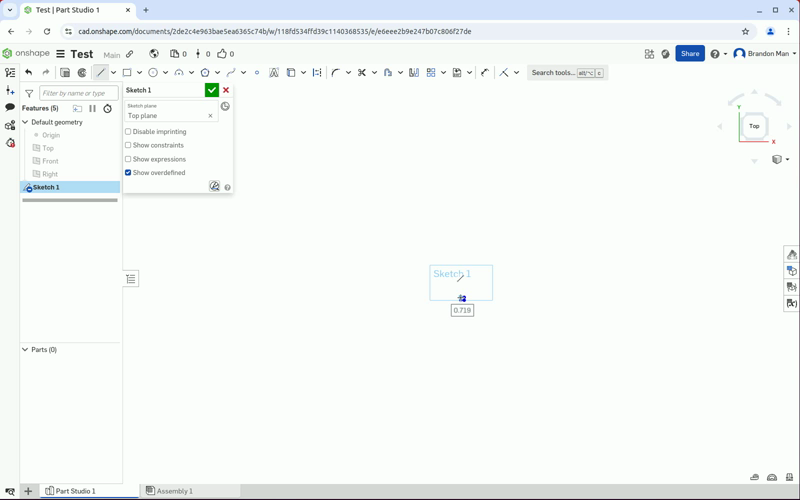
mouse_move(490, 297)
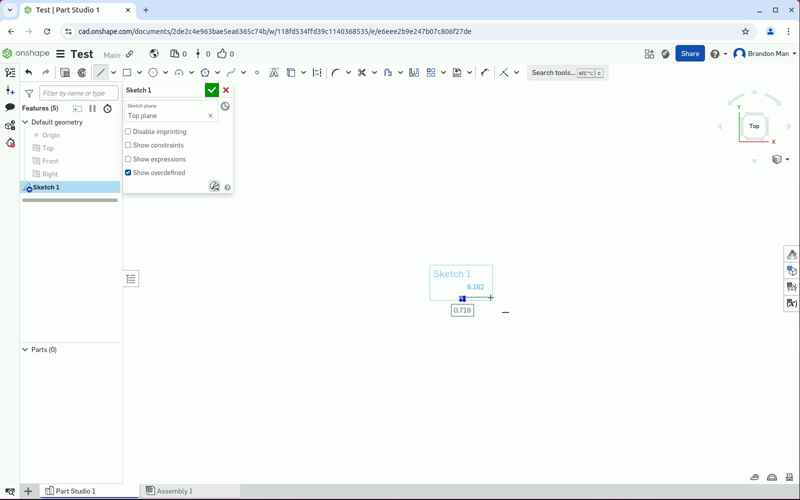
key_down(shift)
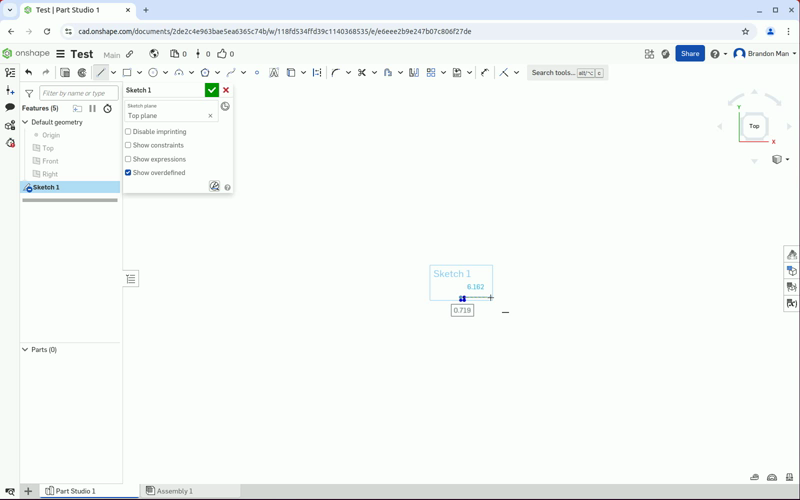
mouse_move(460, 300)
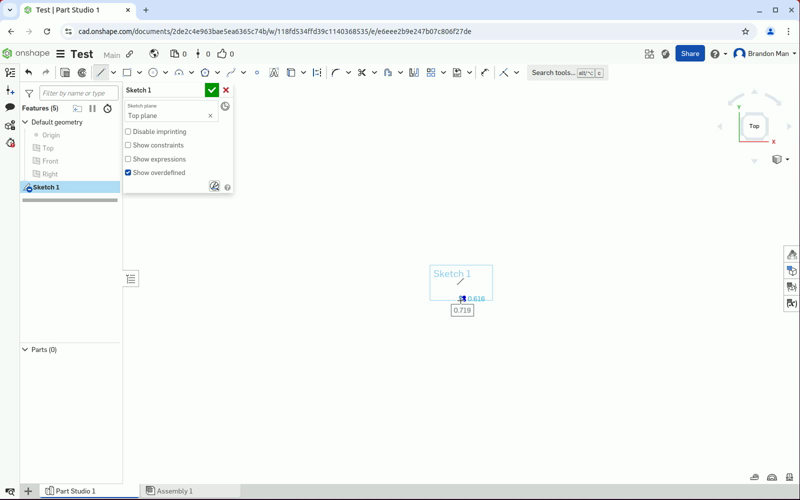
scroll(6)
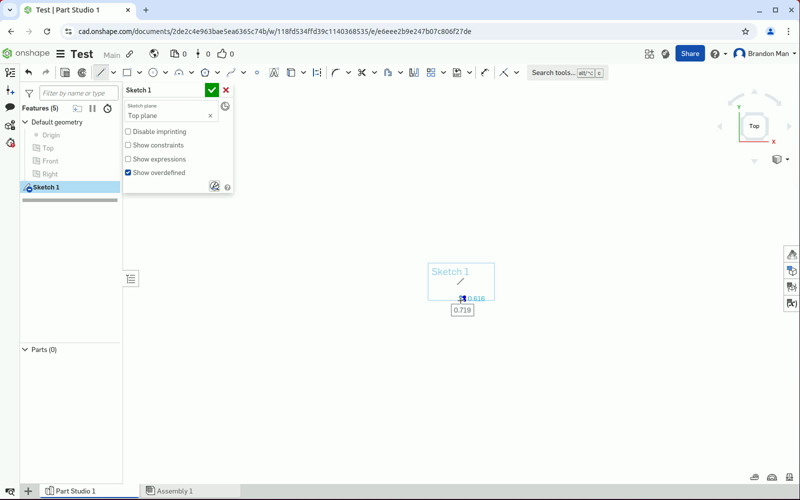
scroll(6)
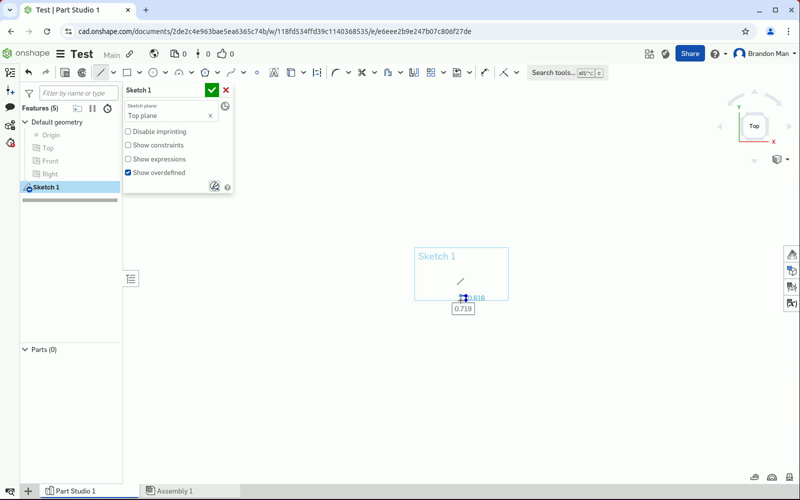
scroll(6)
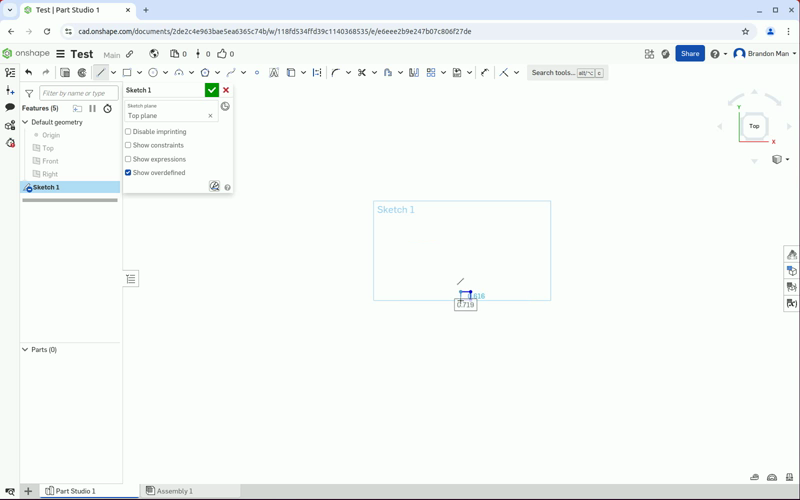
scroll(6)
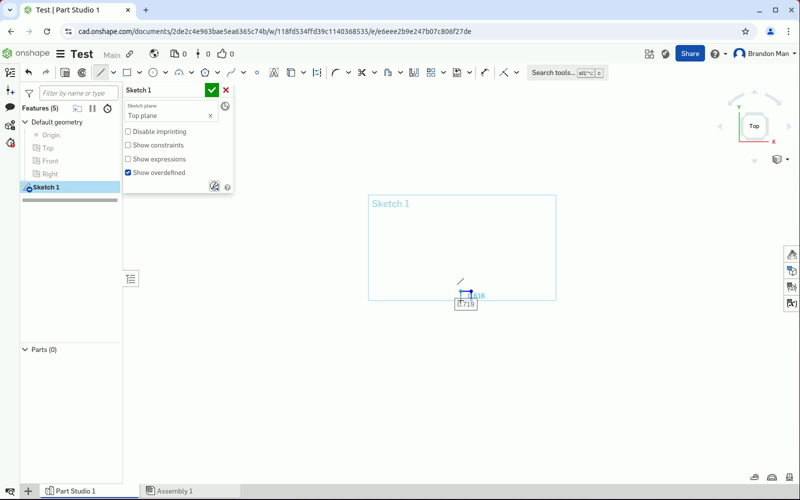
scroll(6)
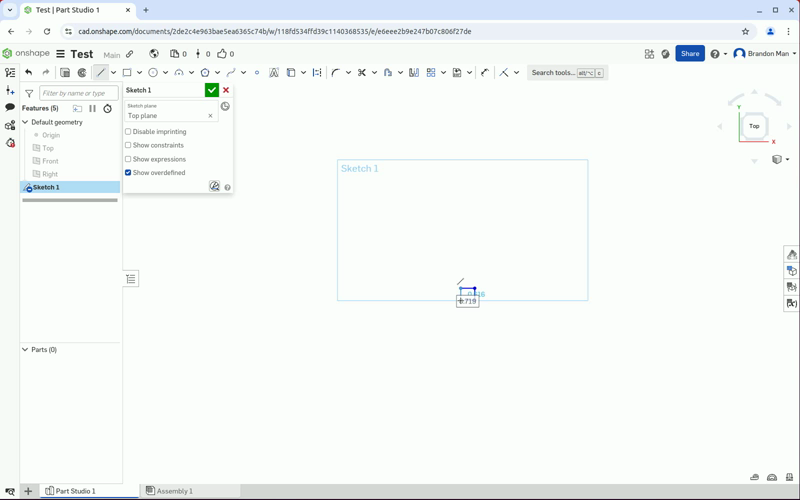
scroll(6)
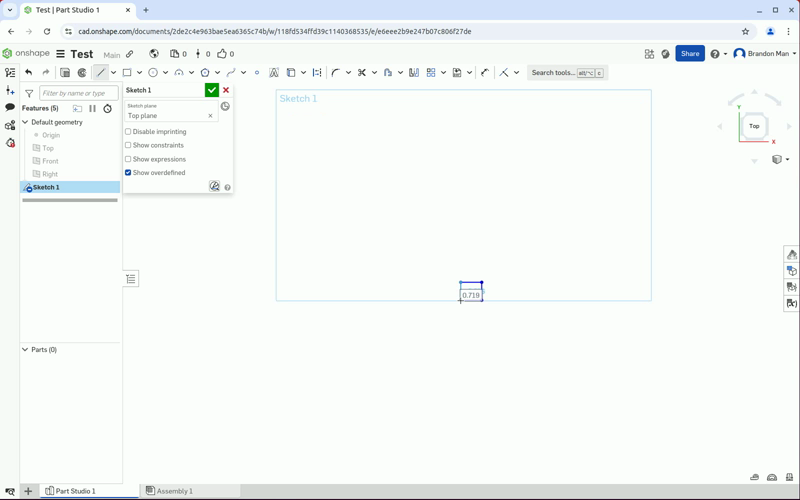
scroll(6)
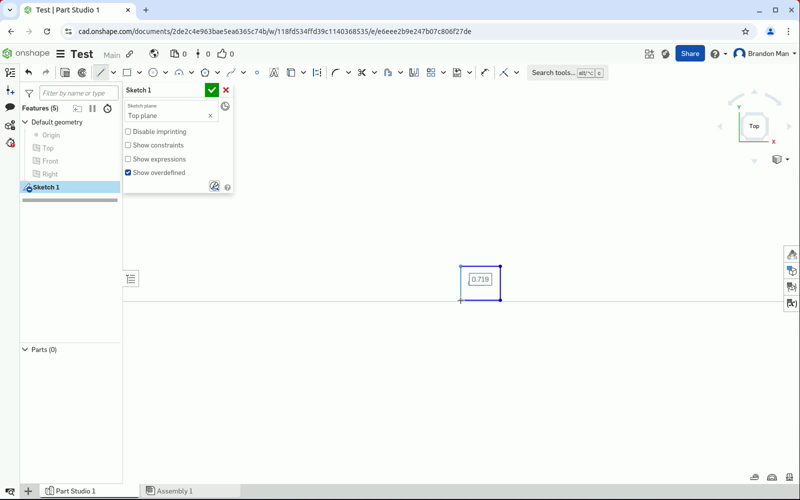
key_up(shift)
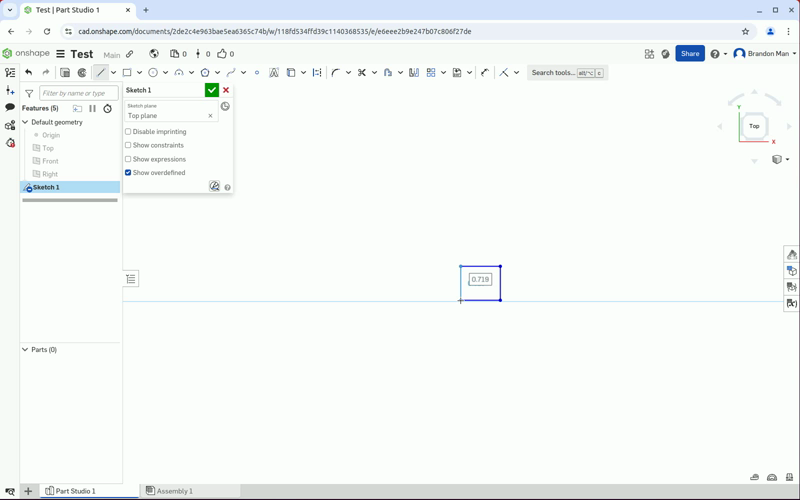
click(460, 300)
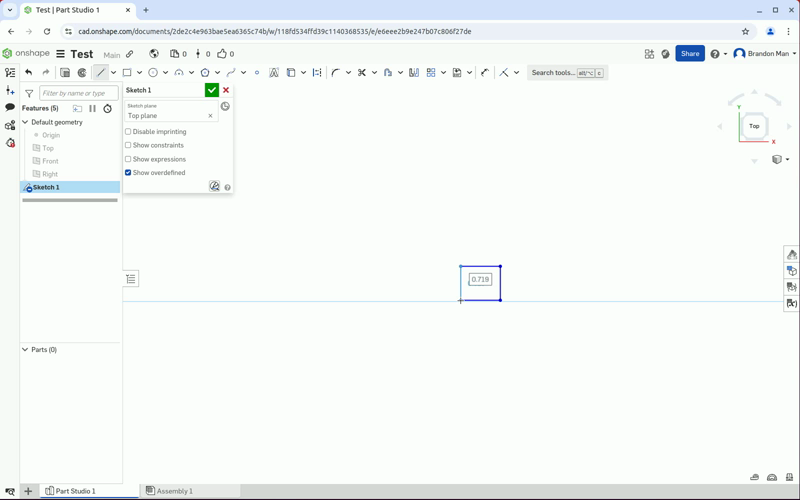
scroll(-6)
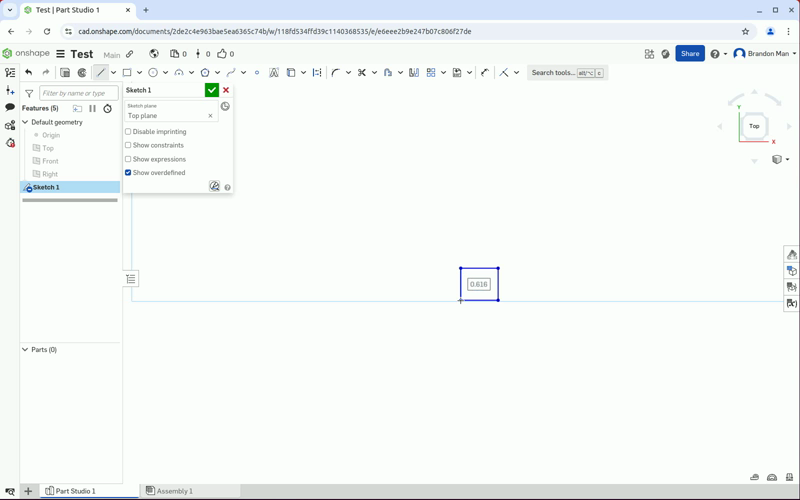
scroll(-6)
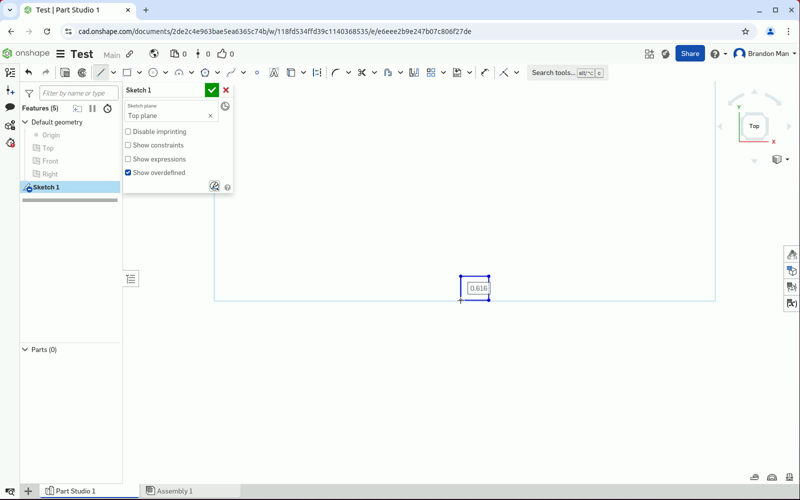
scroll(-6)
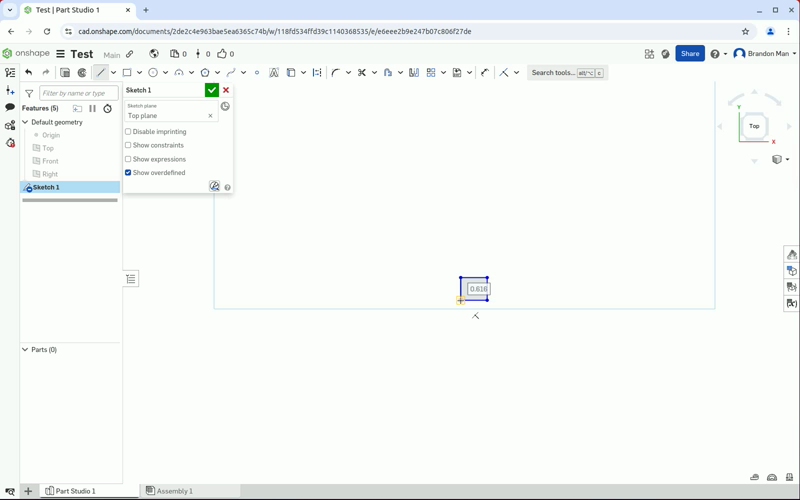
scroll(-6)
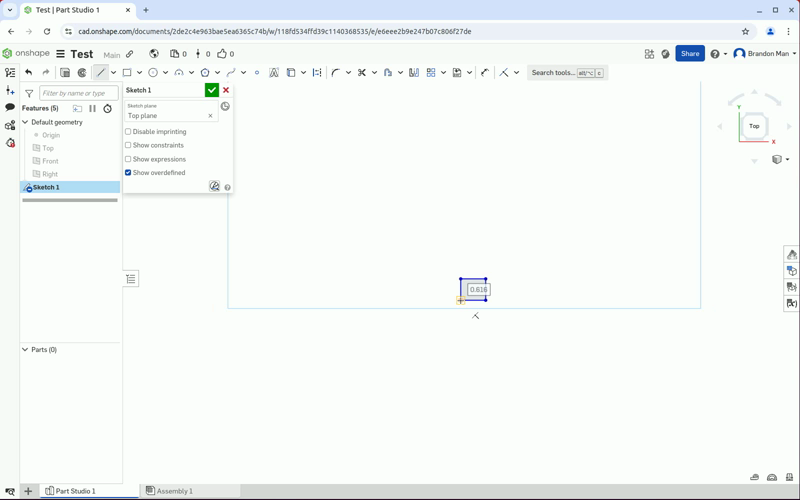
scroll(-6)
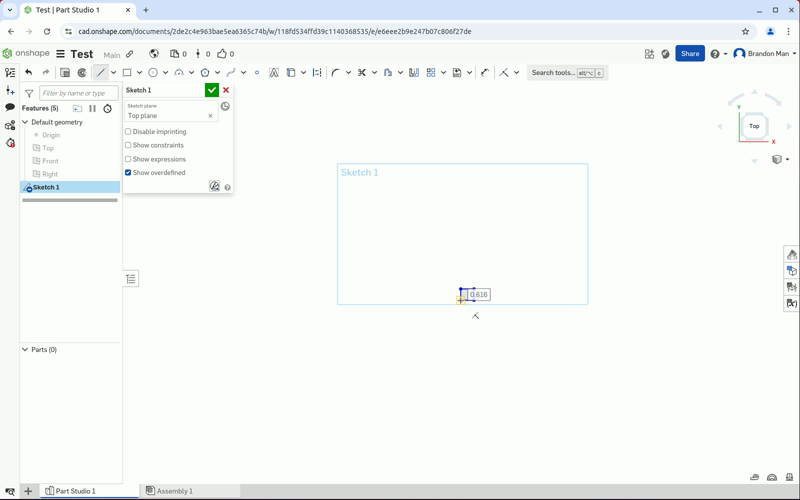
scroll(-6)
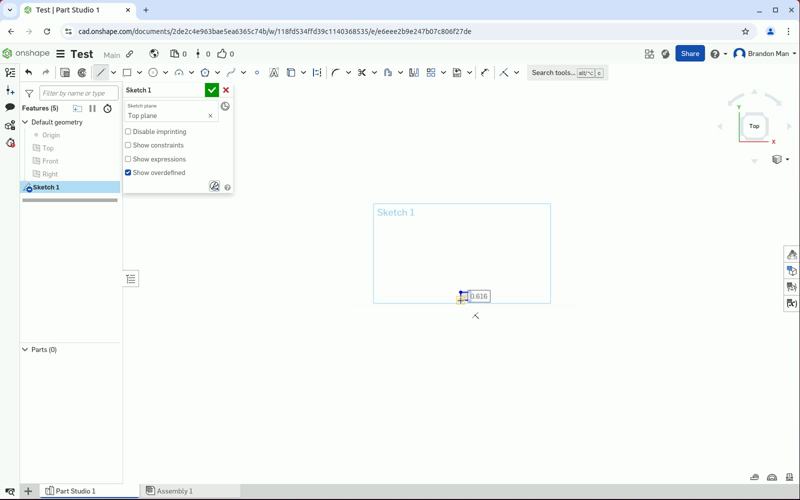
scroll(-6)
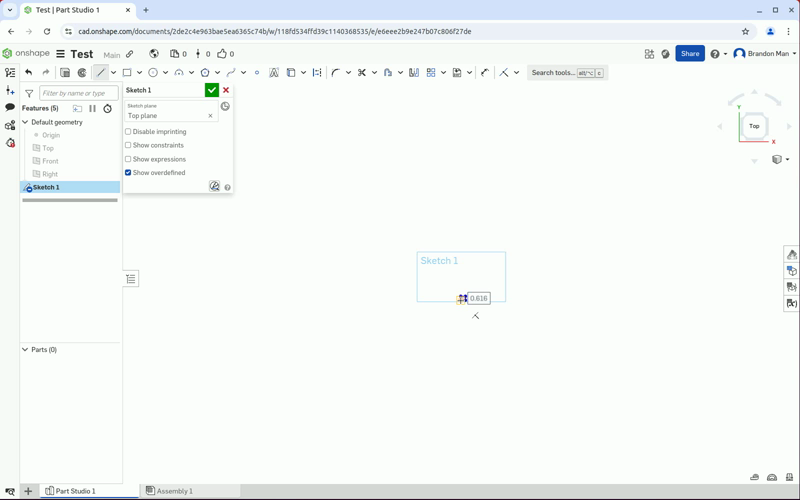
key(esc)
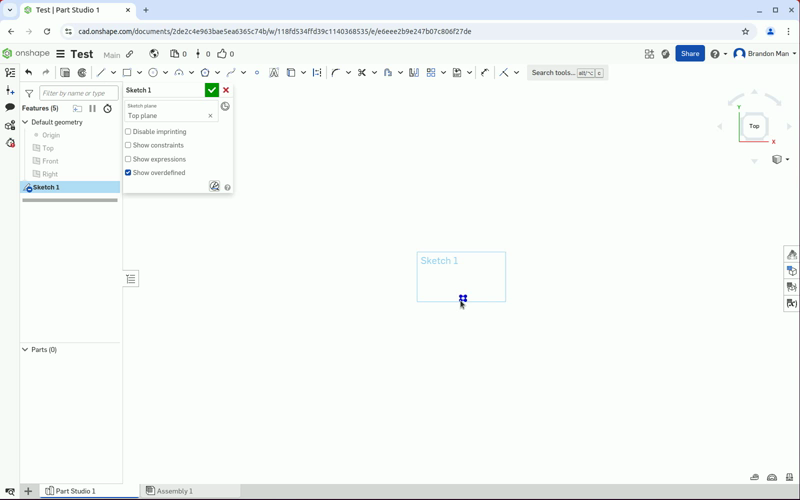
mouse_move(463, 297)
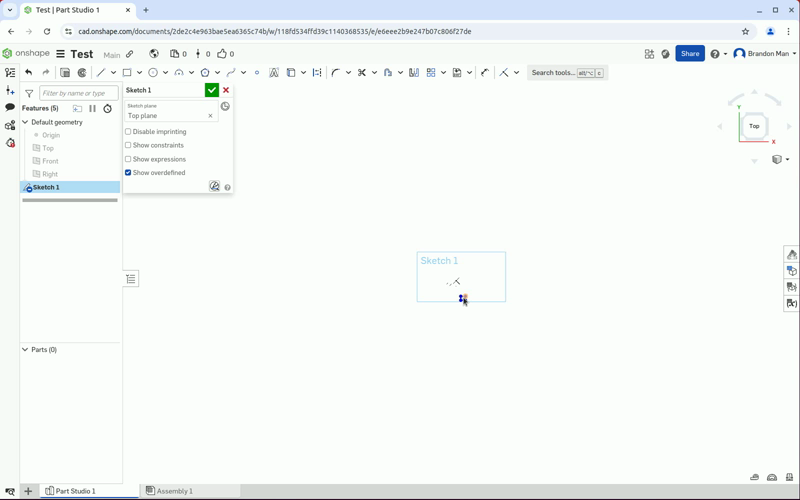
scroll(6)
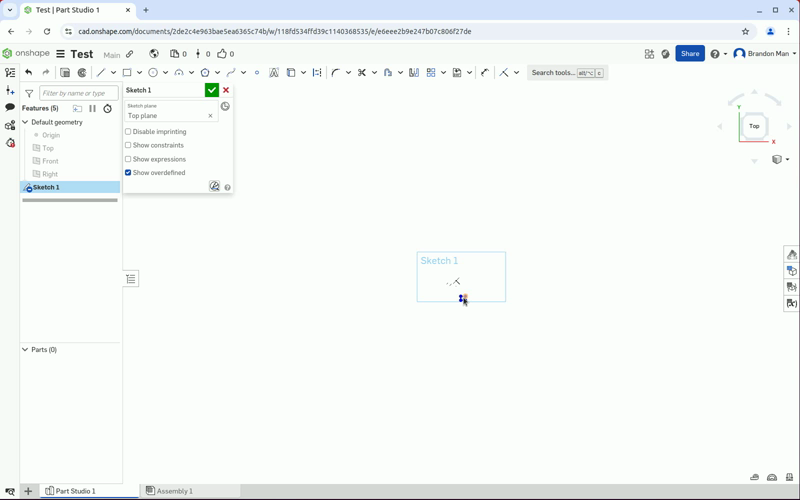
scroll(6)
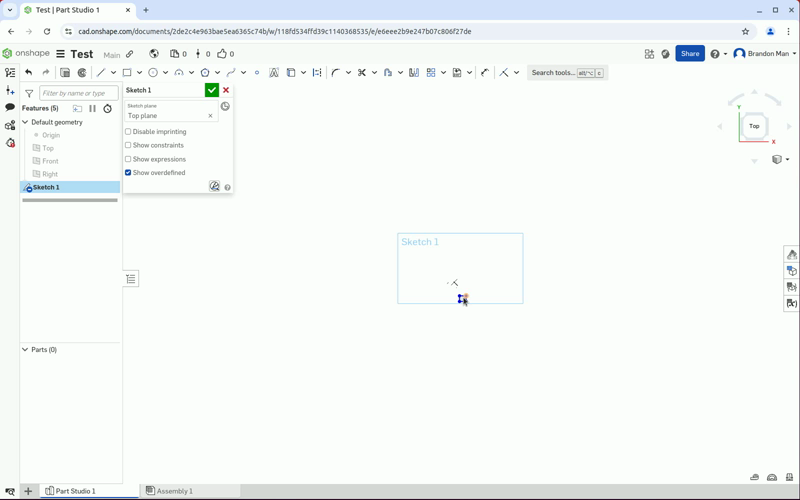
scroll(6)
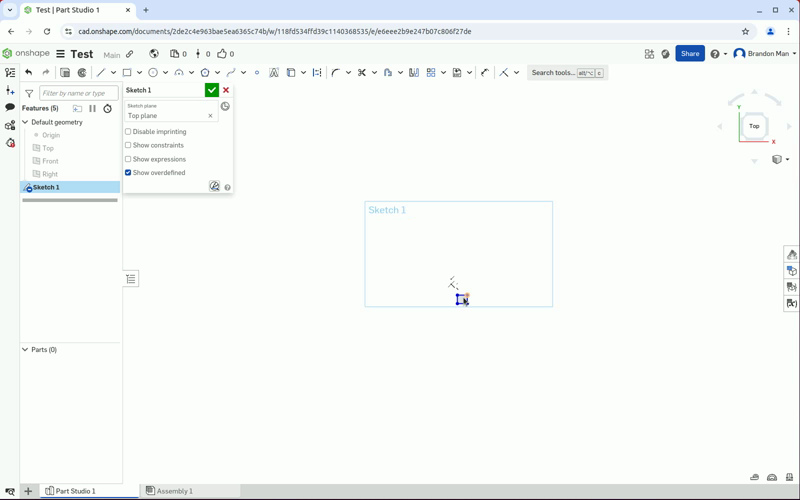
scroll(6)
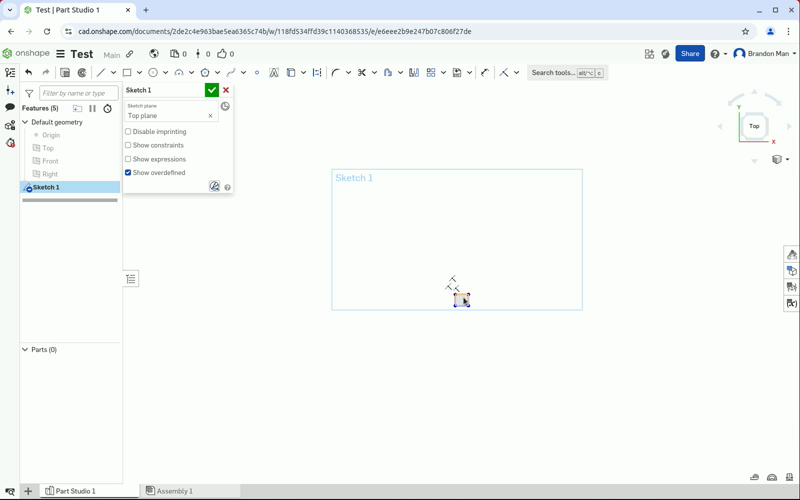
scroll(6)
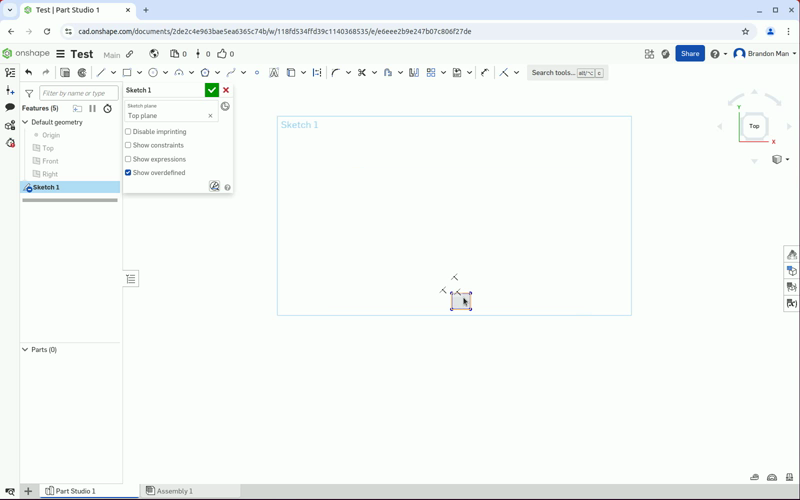
scroll(6)
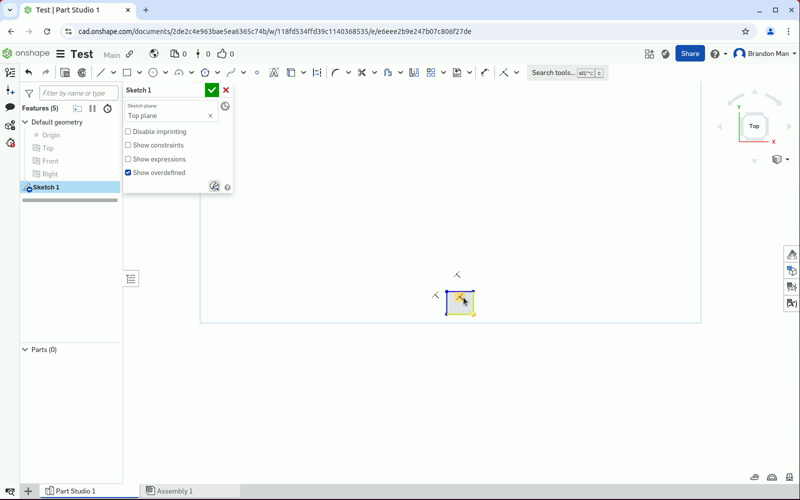
scroll(6)
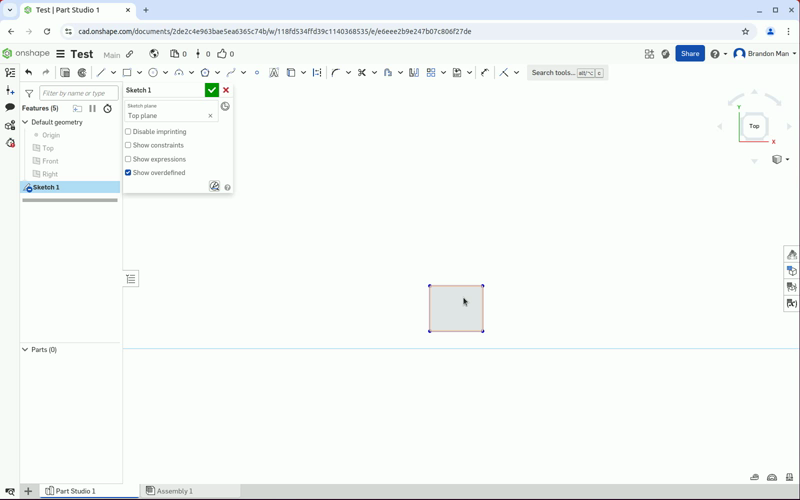
click(463, 297)
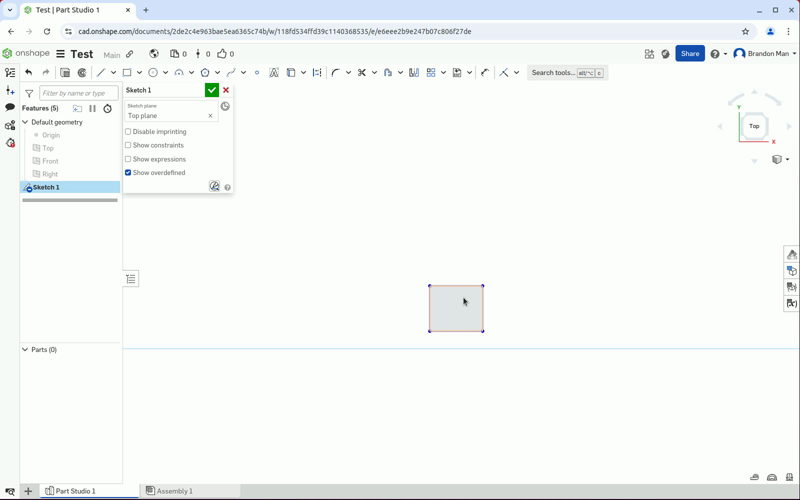
scroll(-6)
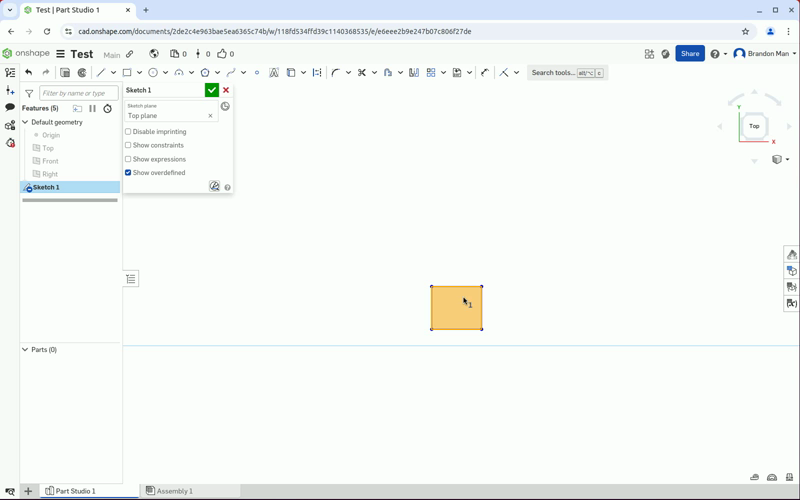
scroll(-6)
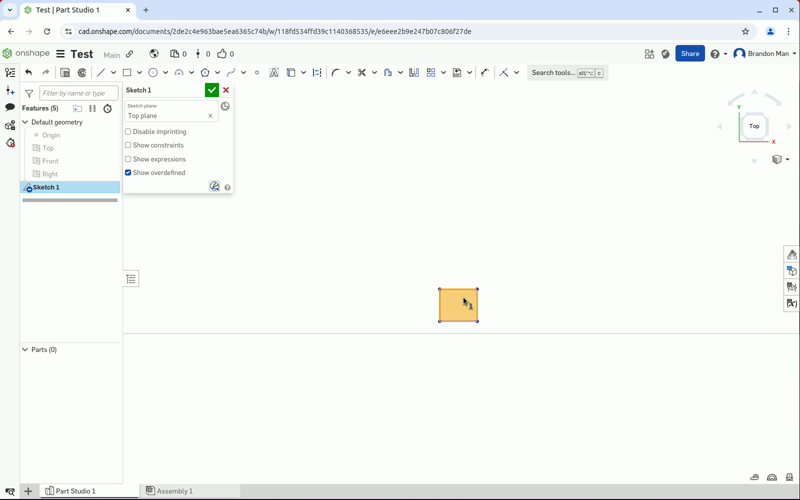
scroll(-6)
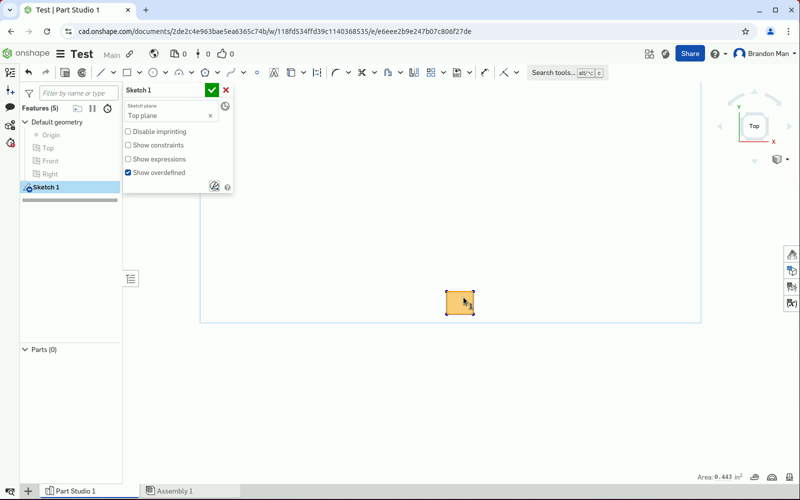
scroll(-6)
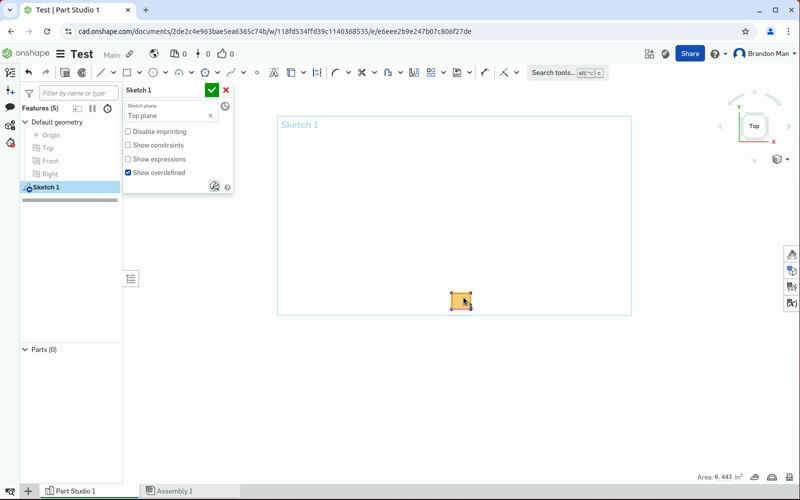
scroll(-6)
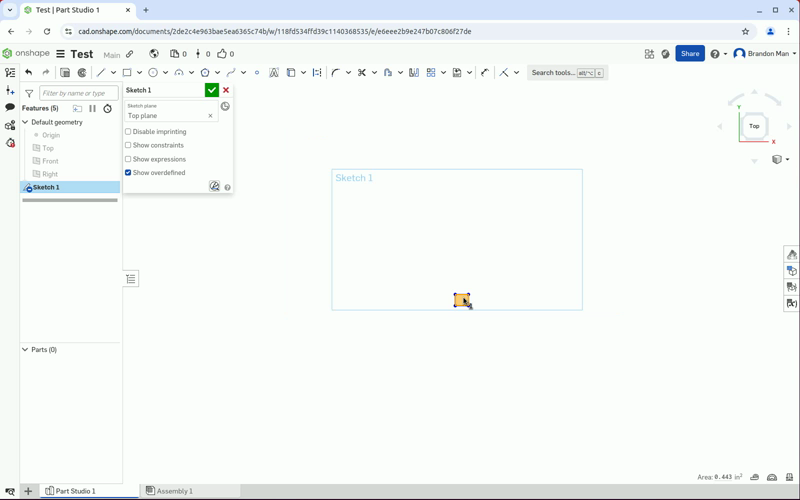
scroll(-6)
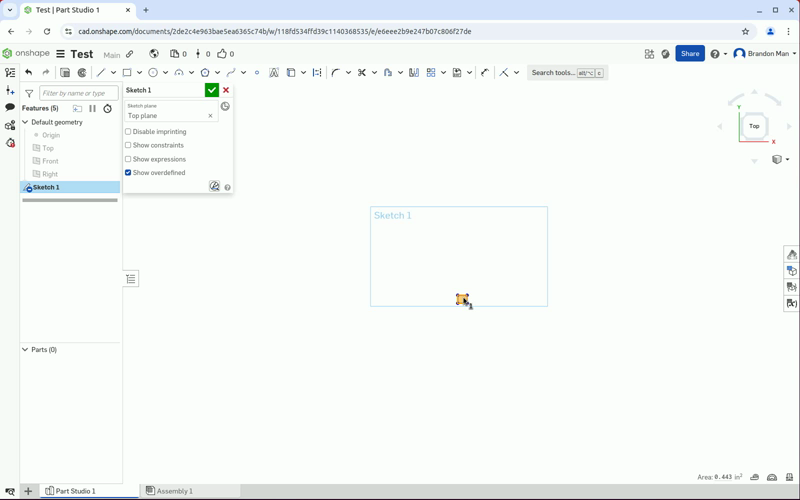
scroll(-6)
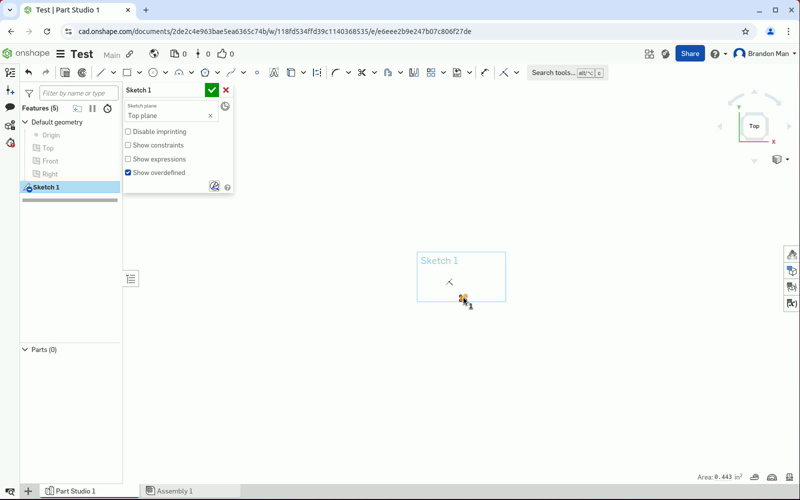
mouse_move(73, 352)
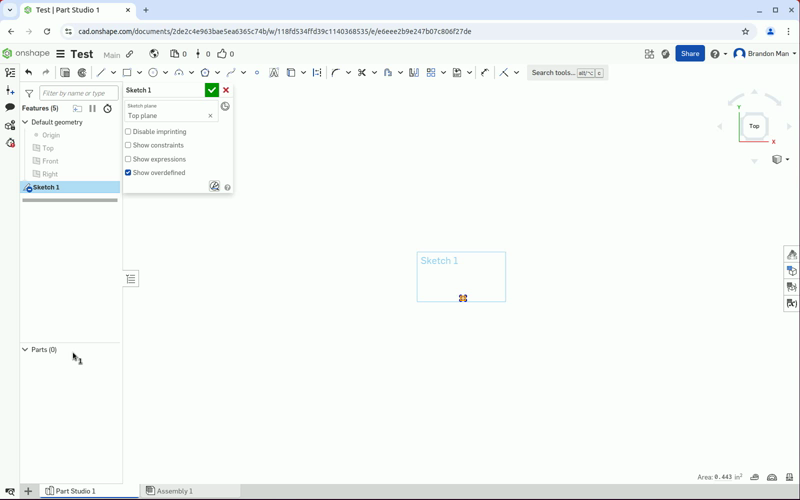
key(shift+y)
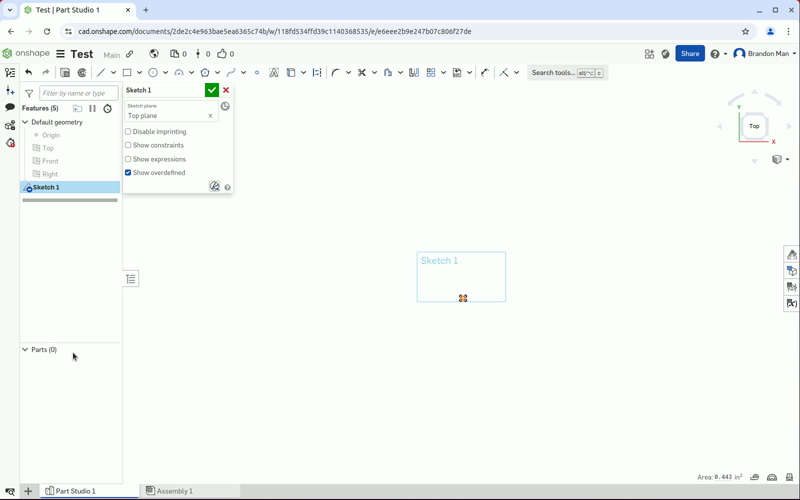
key(shift+e)
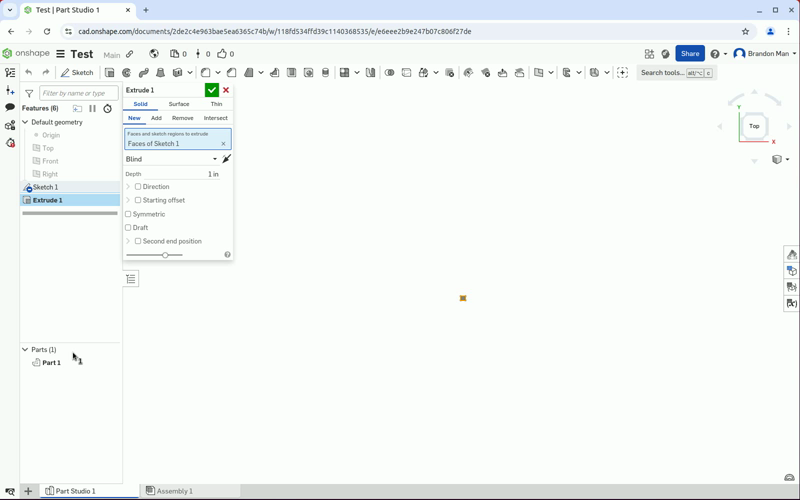
mouse_move(143, 106)
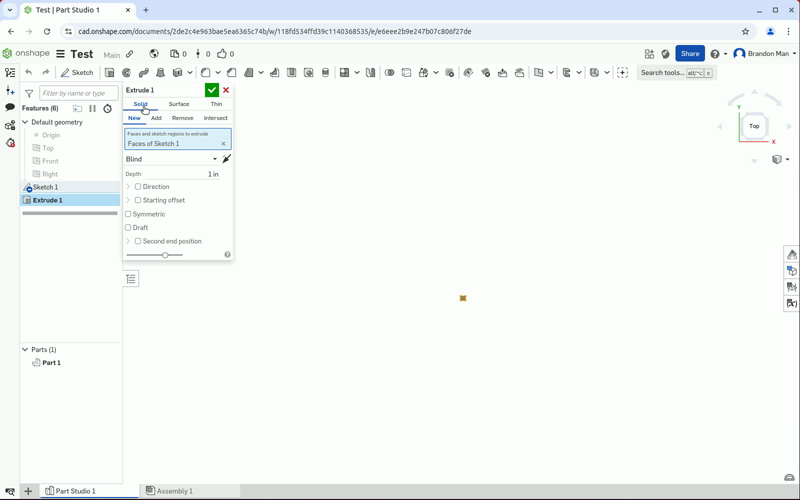
click(143, 106)
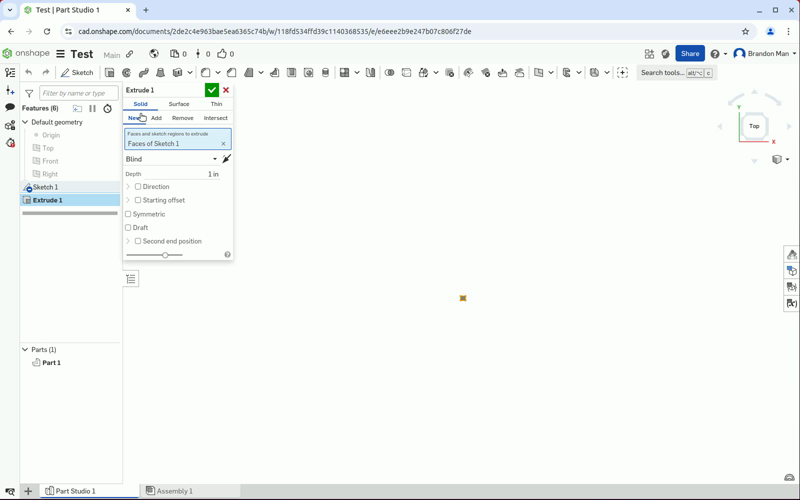
mouse_move(137, 120)
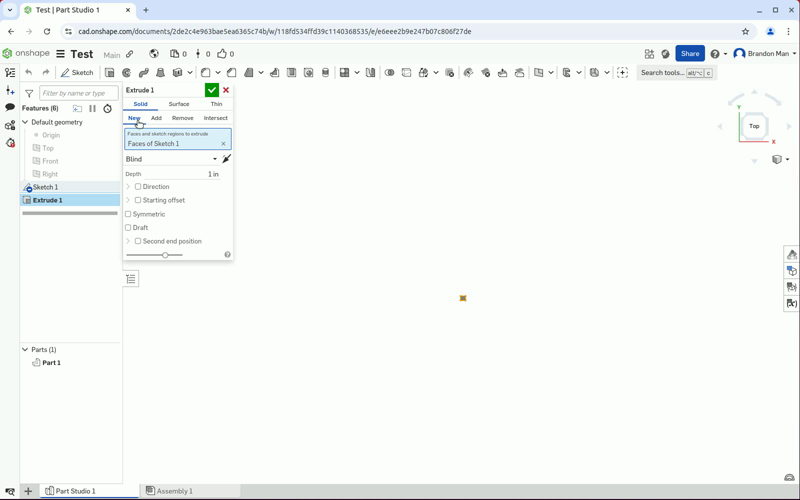
click(137, 120)
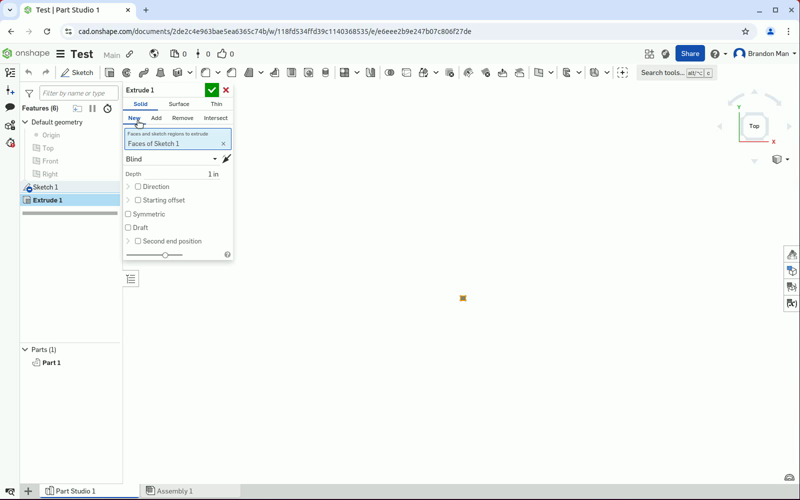
key(tab, 4)
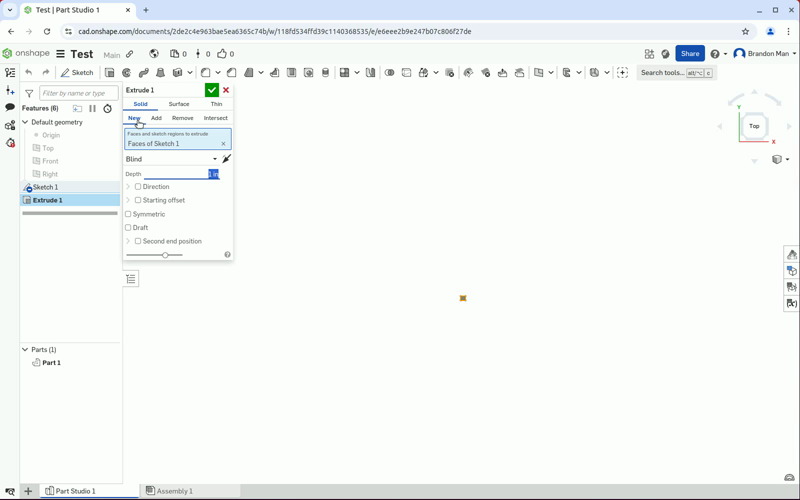
text(2.648)
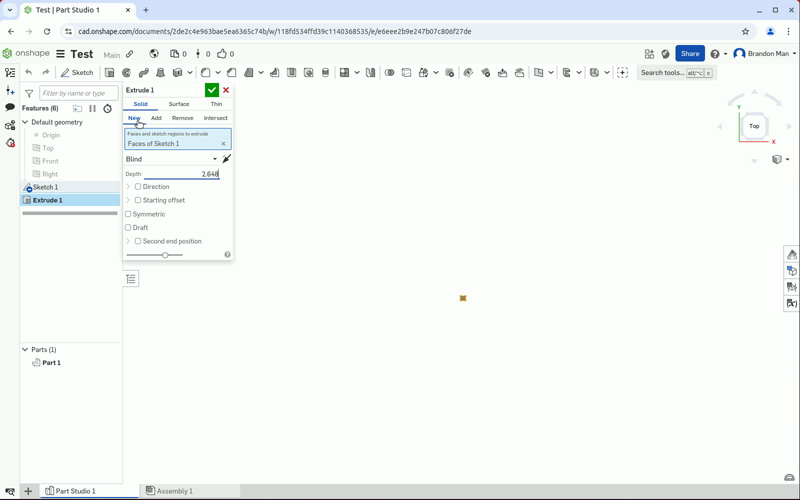
key(enter)
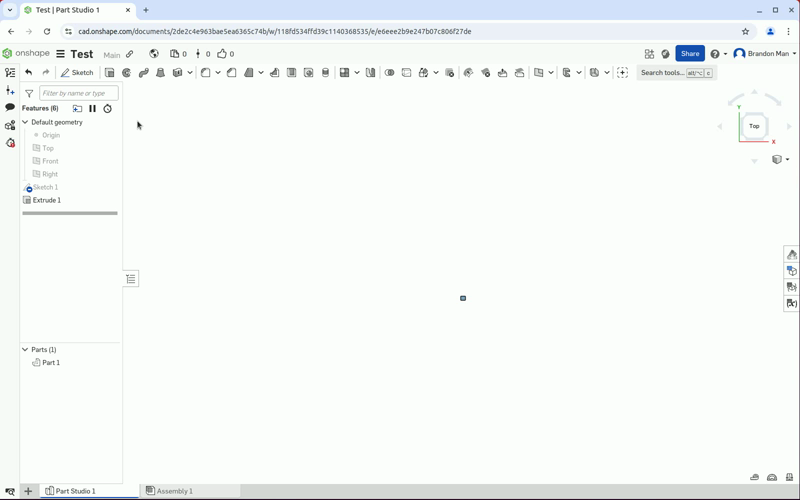
key(shift+h)
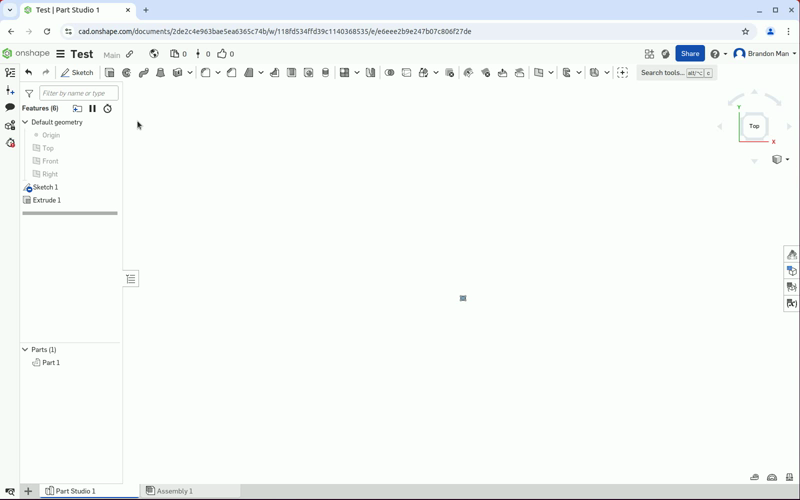
key(shift+h)
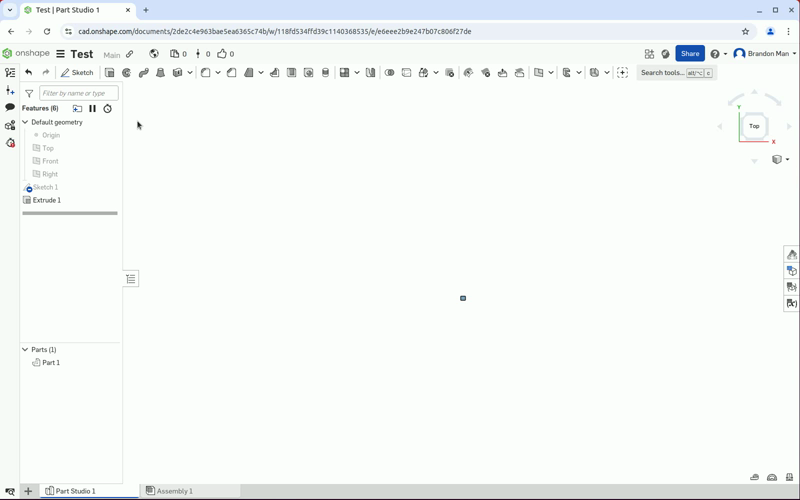
mouse_move(73, 189)
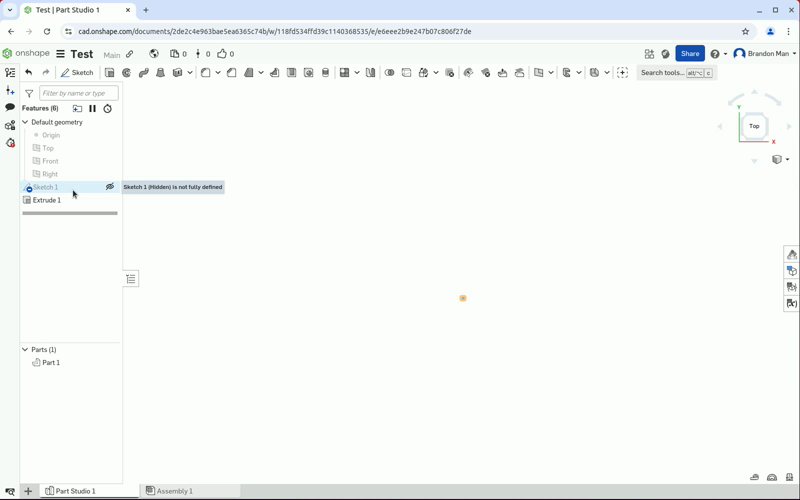
click(73, 189)
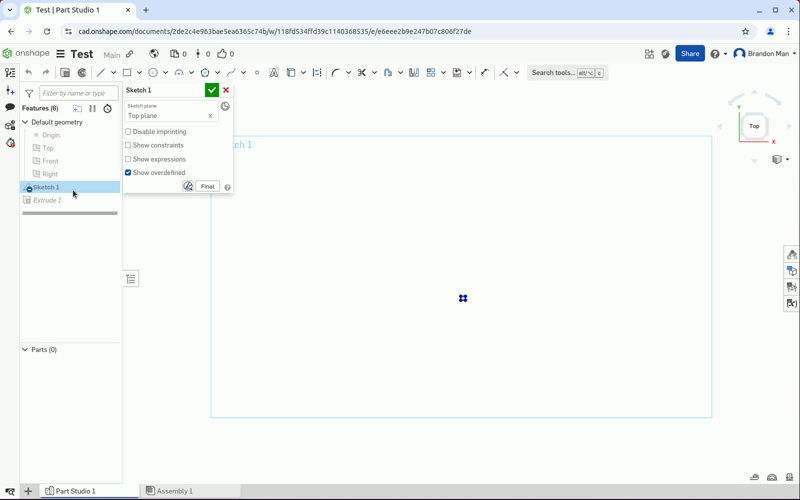
mouse_move(229, 92)
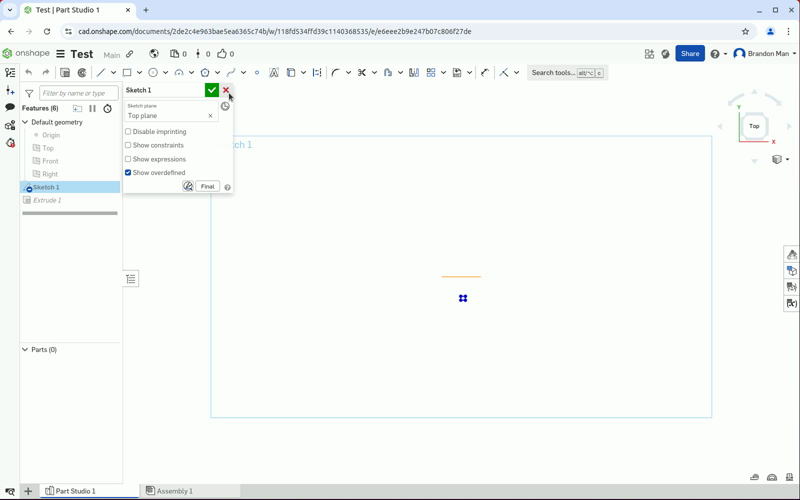
click(229, 92)
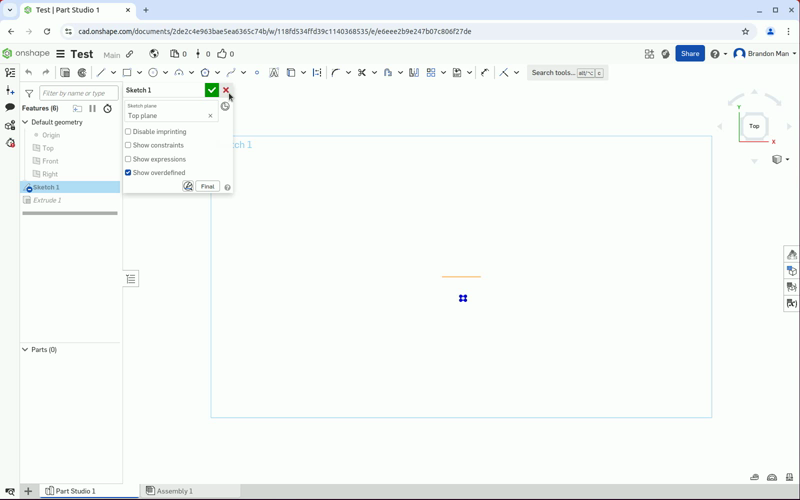
key(shift+s)
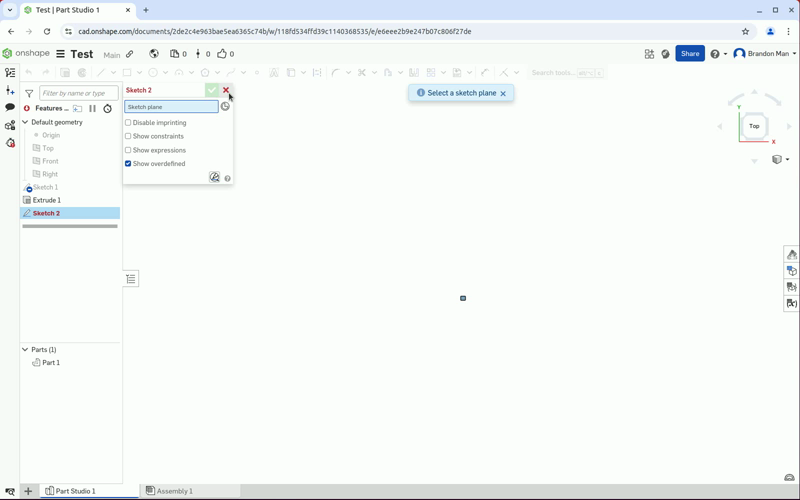
mouse_move(73, 150)
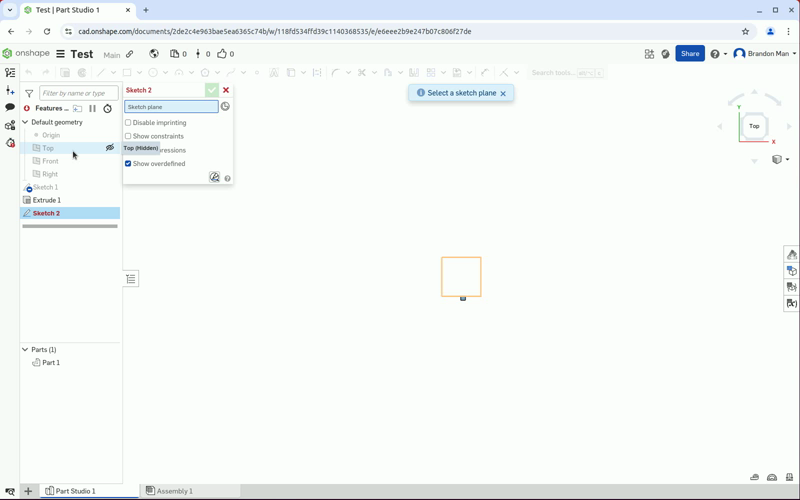
click(73, 150)
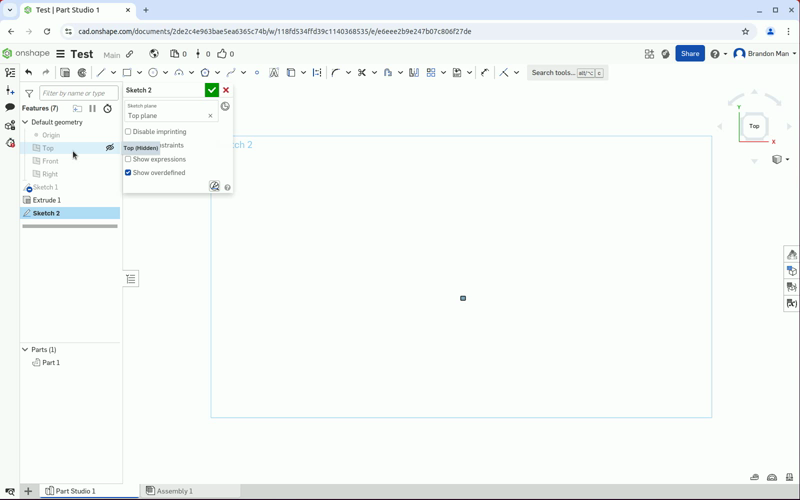
mouse_move(73, 352)
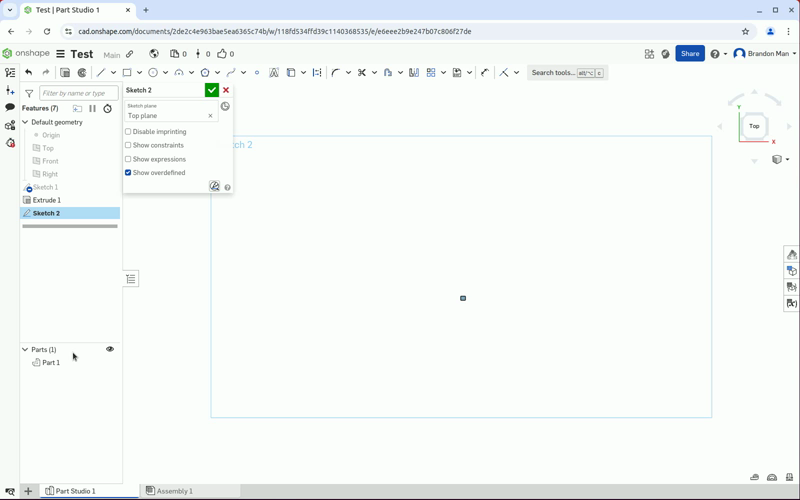
key(y)
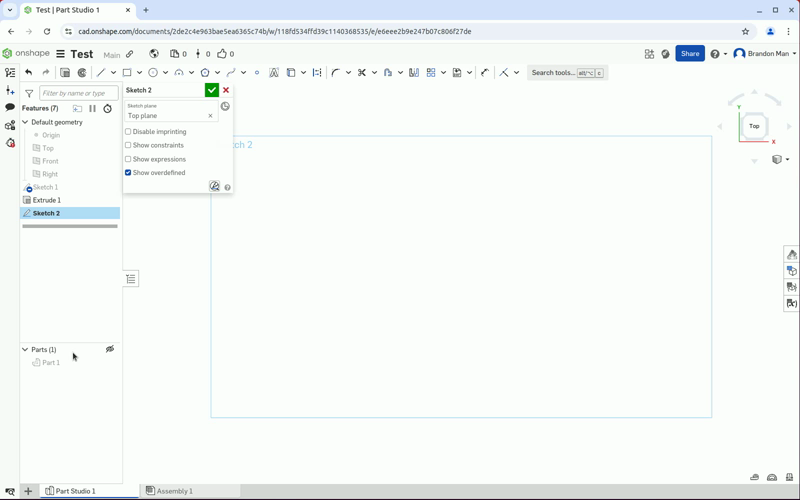
key(l)
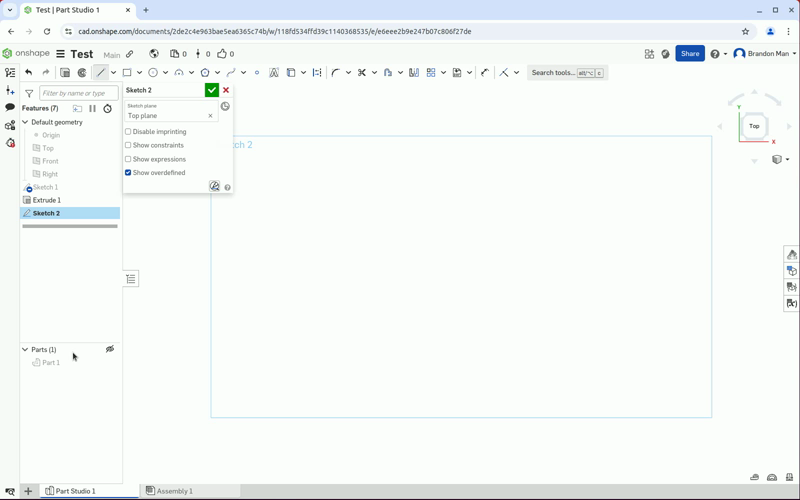
key_down(shift)
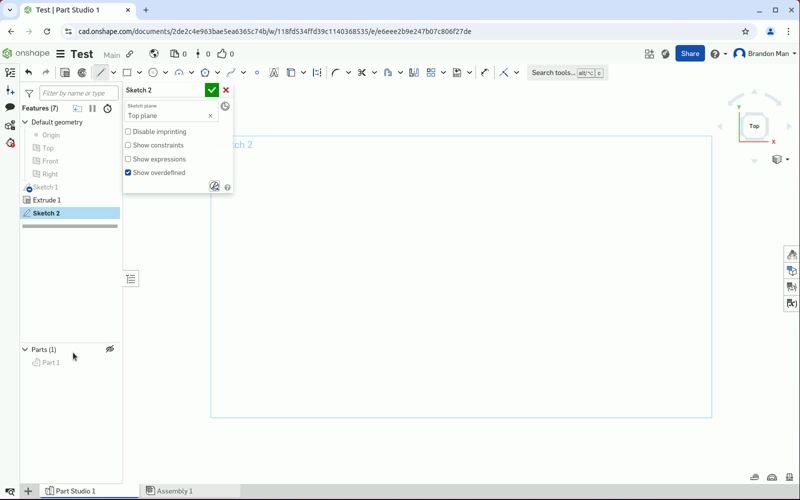
mouse_move(460, 311)
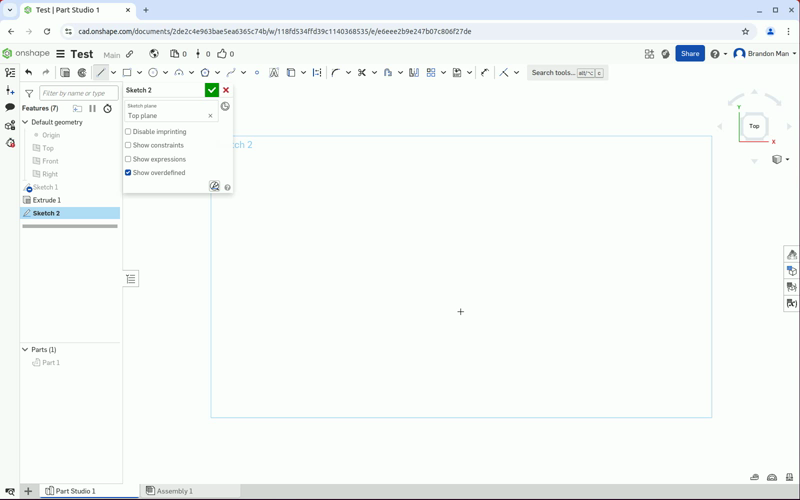
click(460, 311)
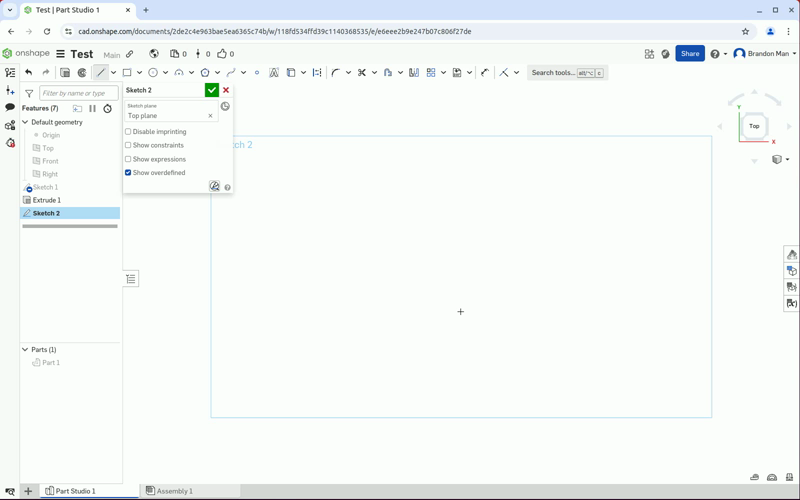
key_up(shift)
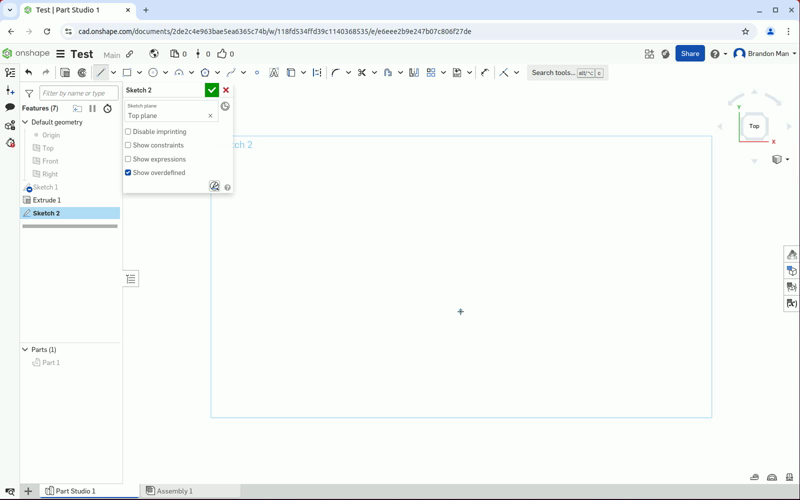
key_down(shift)
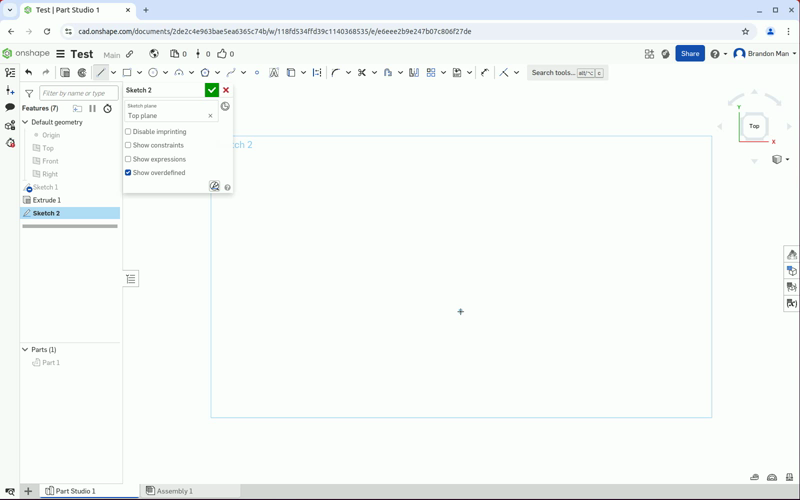
mouse_move(490, 311)
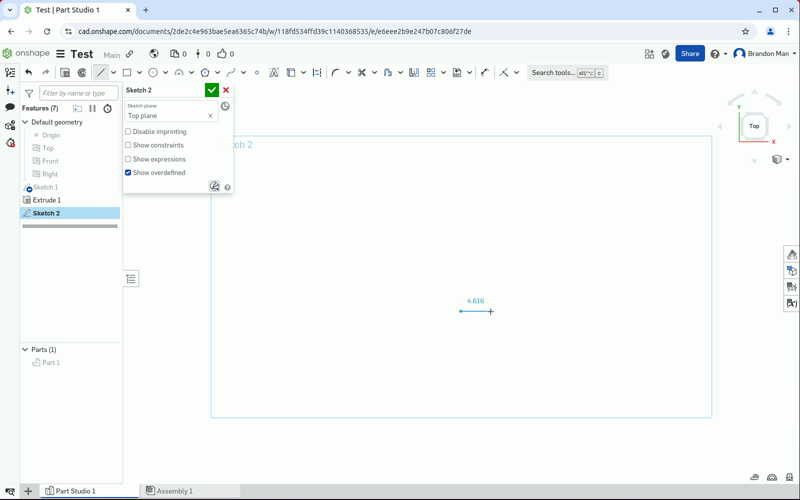
mouse_move(463, 311)
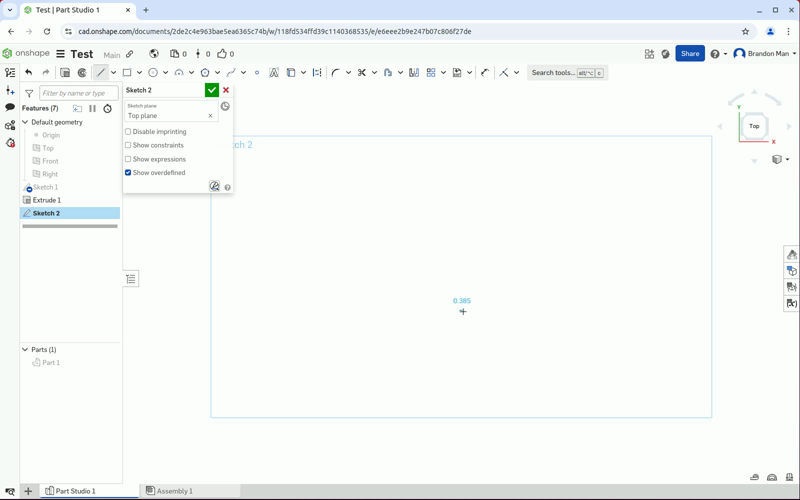
scroll(6)
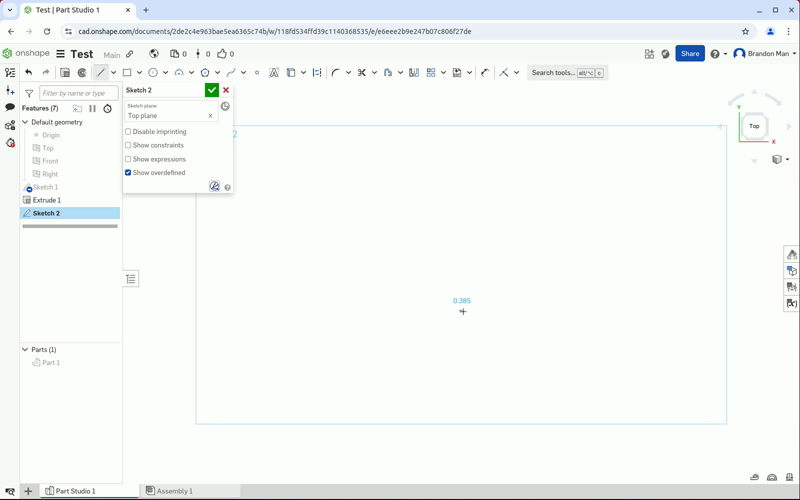
scroll(6)
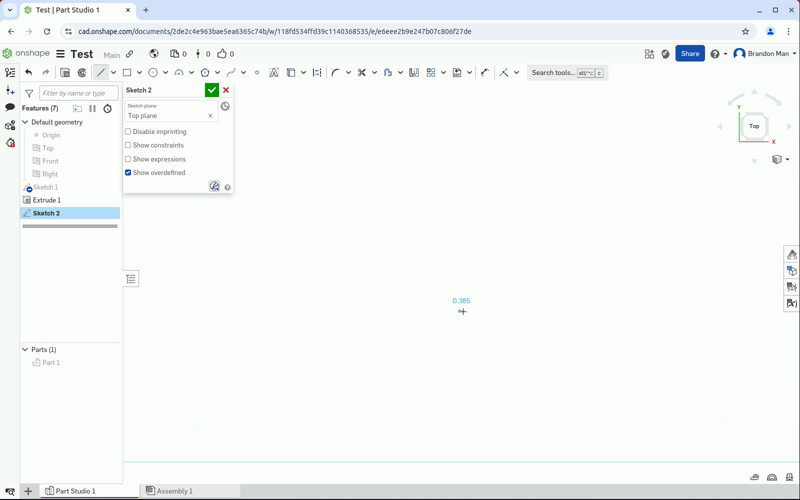
scroll(6)
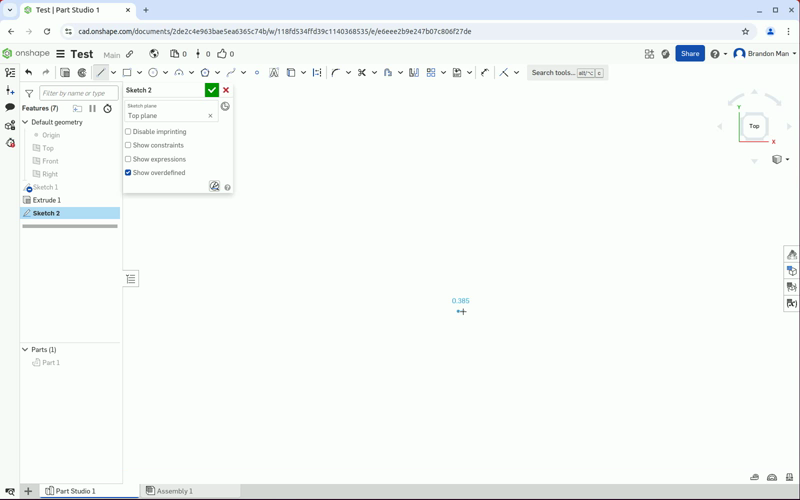
scroll(6)
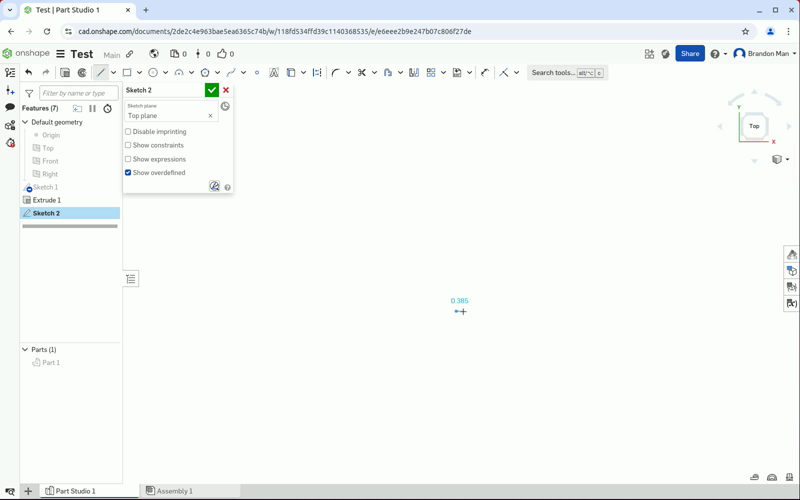
scroll(6)
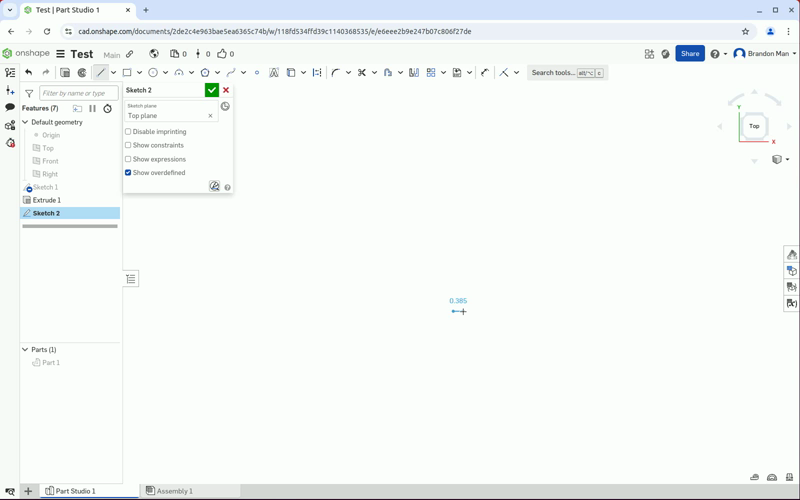
scroll(6)
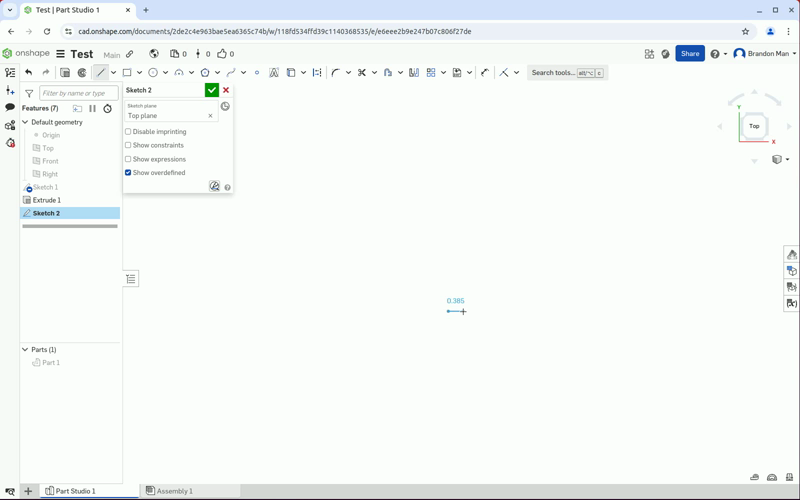
scroll(6)
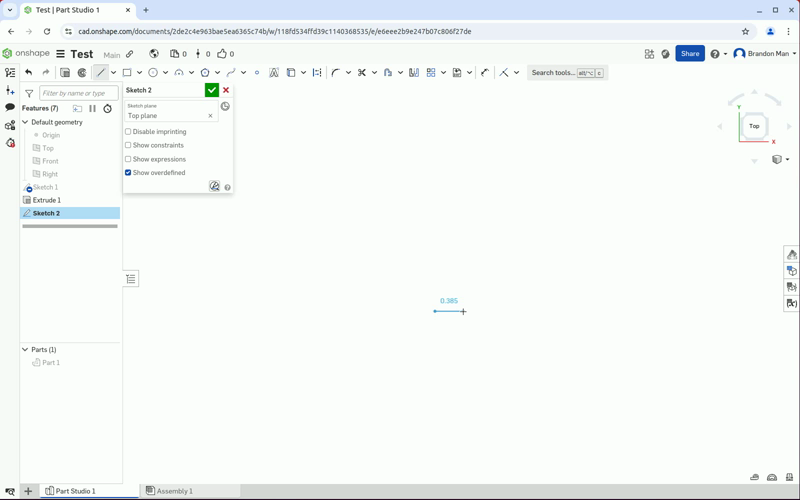
click(463, 311)
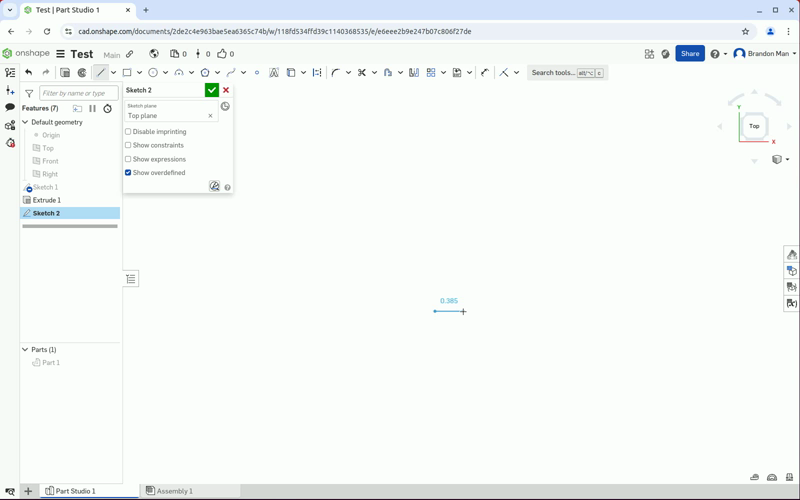
scroll(-6)
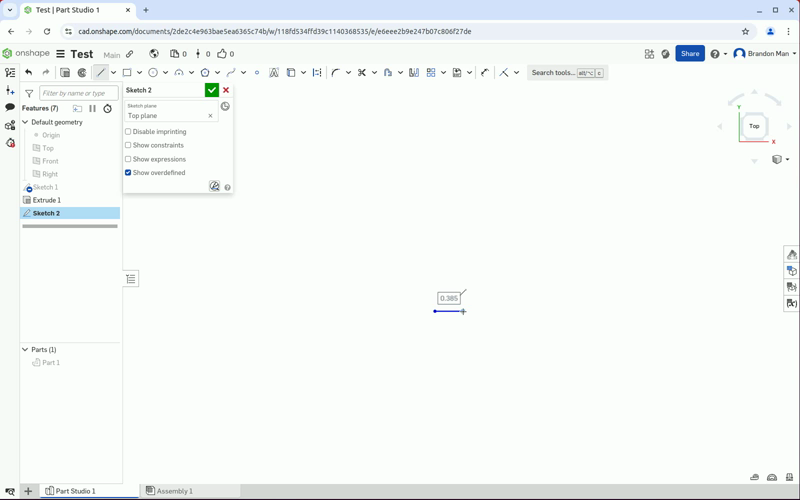
scroll(-6)
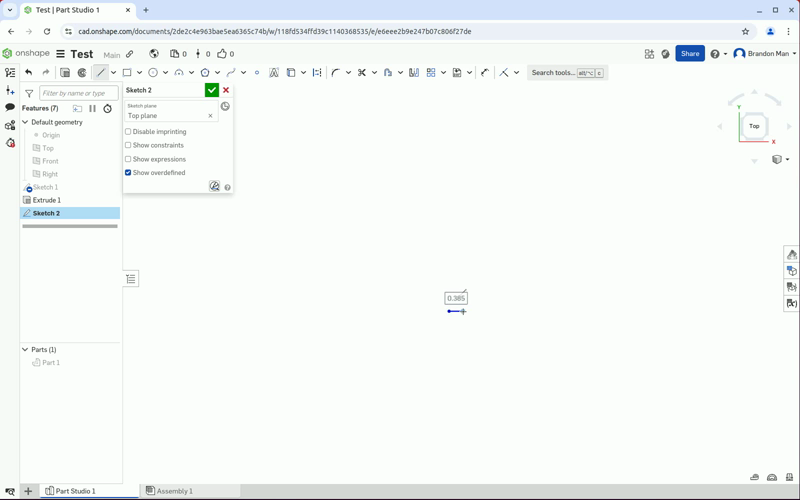
scroll(-6)
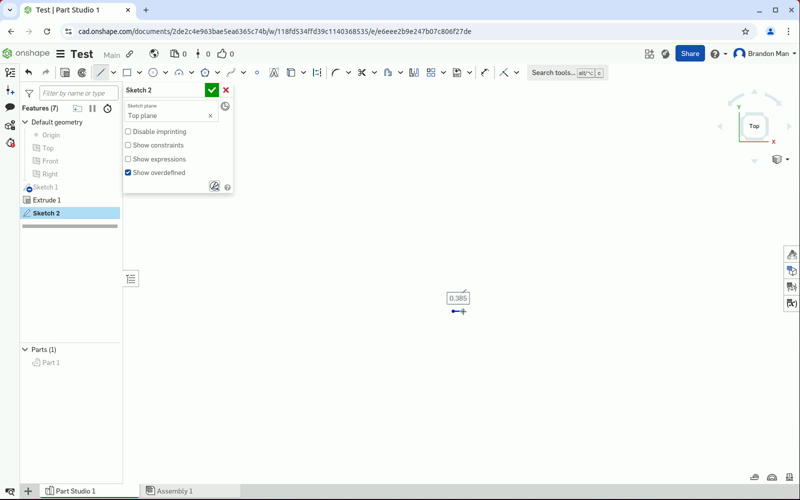
scroll(-6)
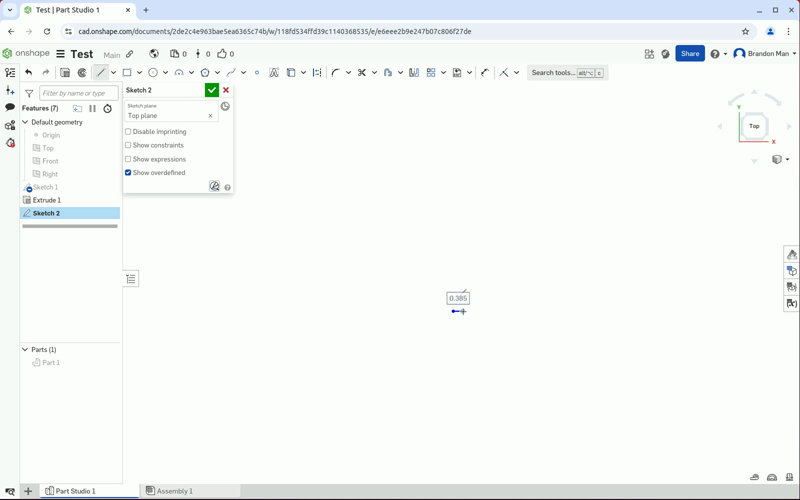
scroll(-6)
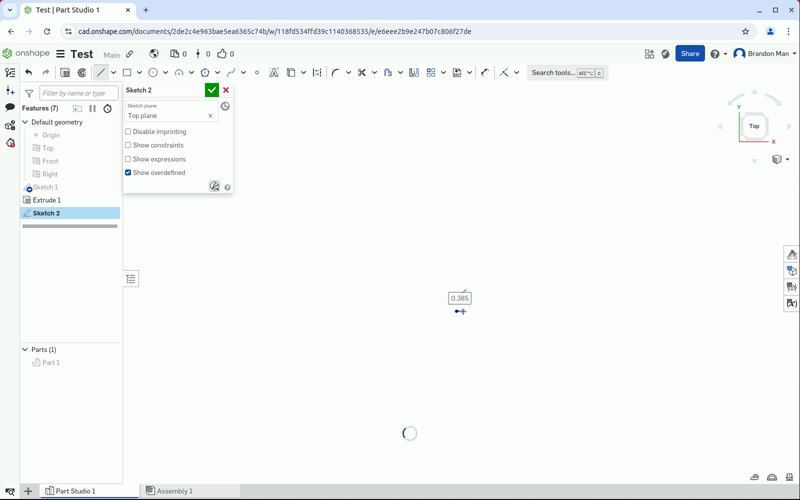
scroll(-6)
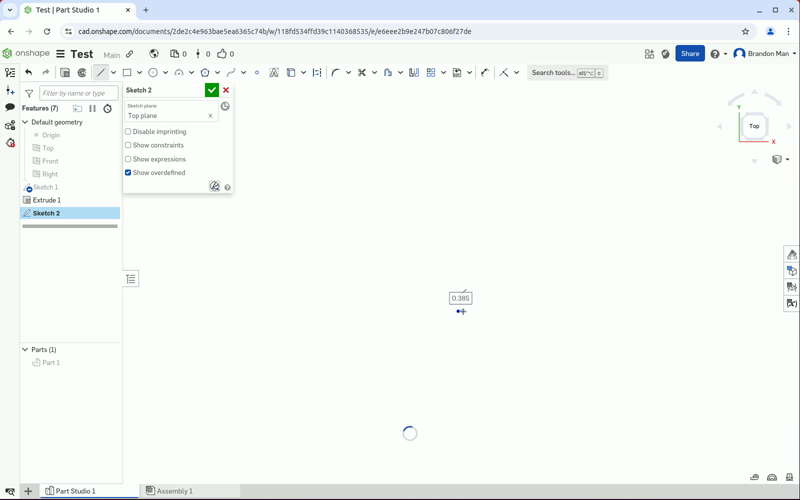
scroll(-6)
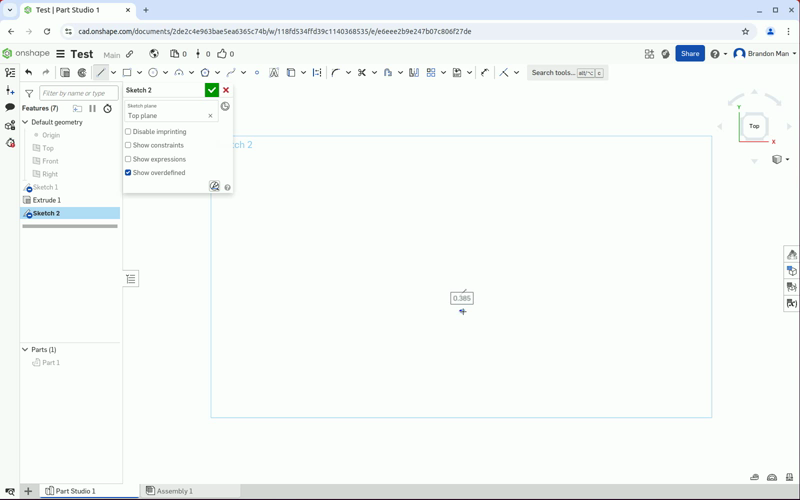
key_up(shift)
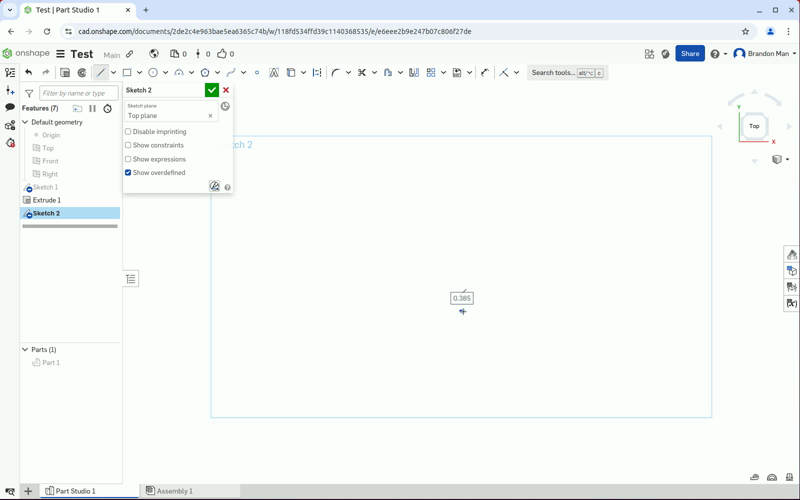
key_down(shift)
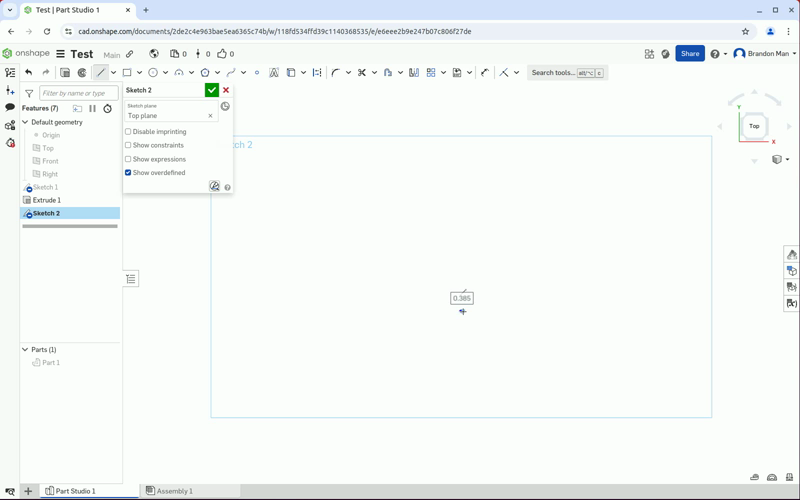
mouse_move(493, 311)
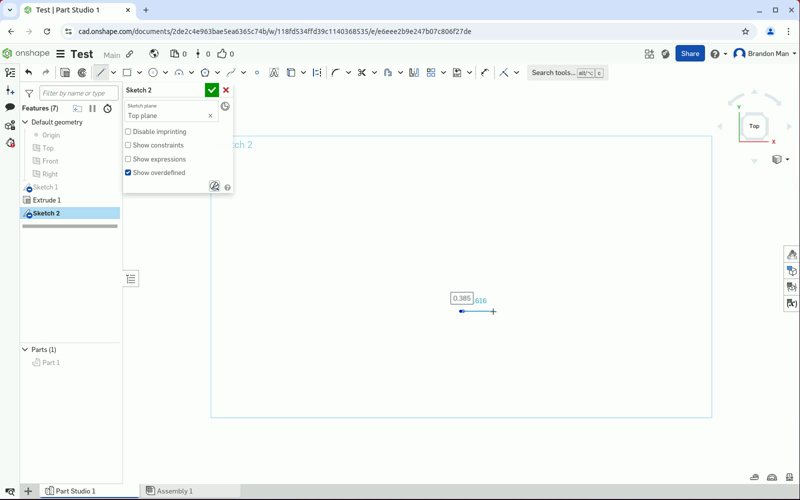
mouse_move(463, 309)
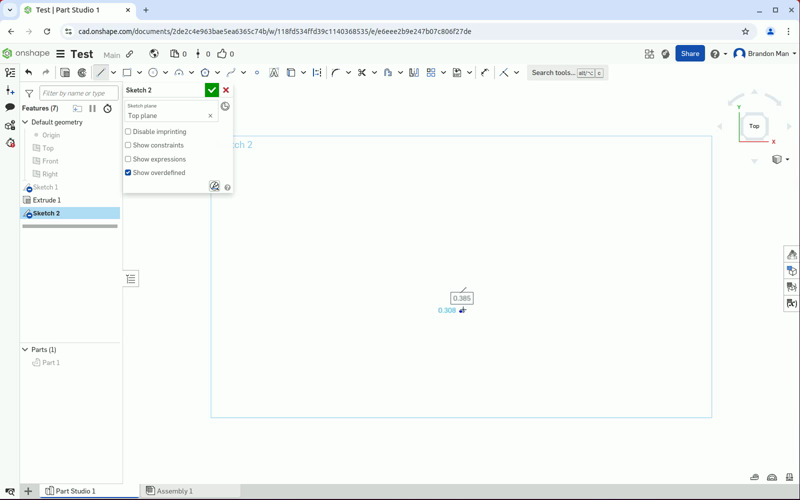
scroll(6)
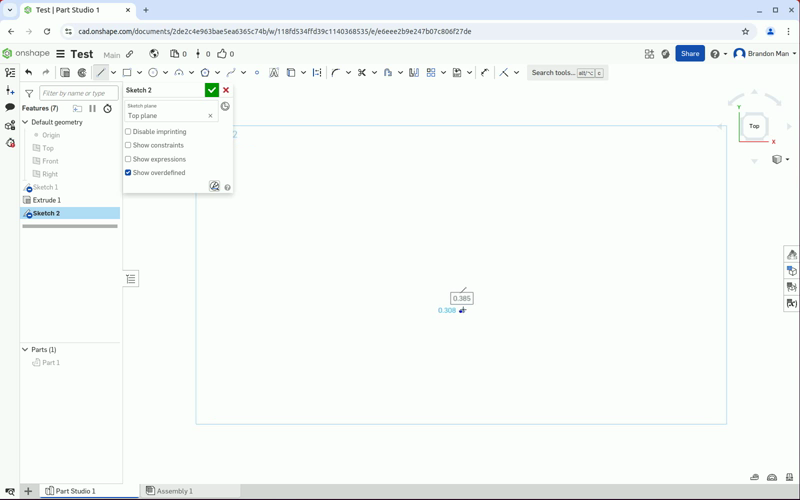
scroll(6)
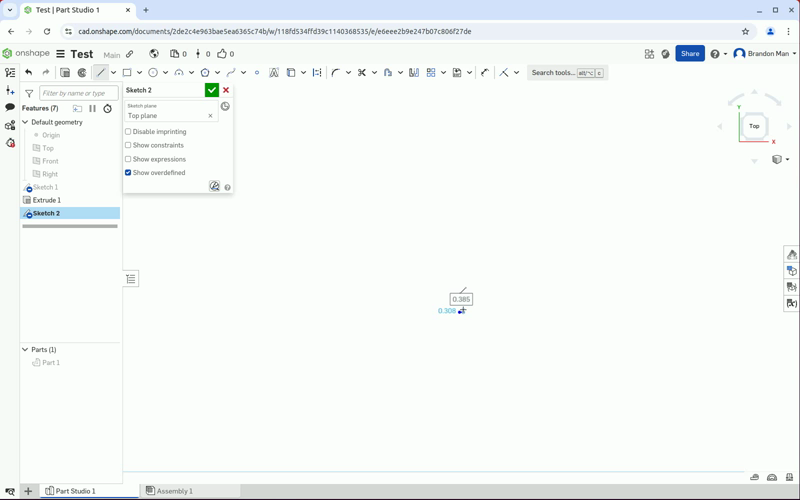
scroll(6)
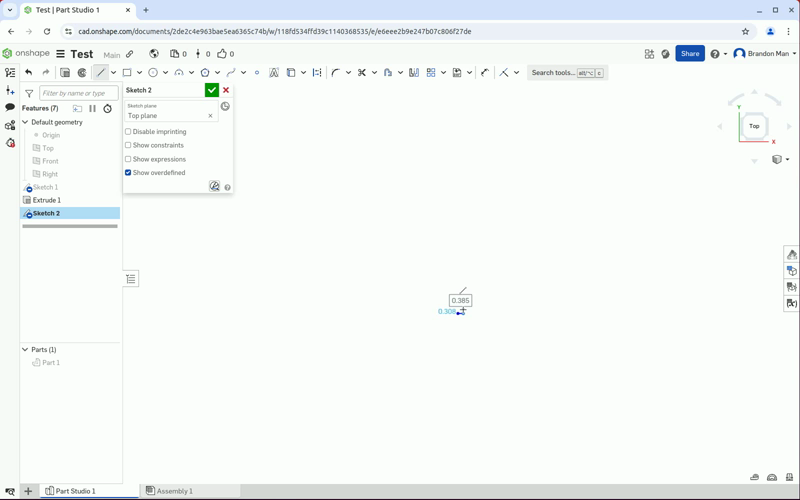
scroll(6)
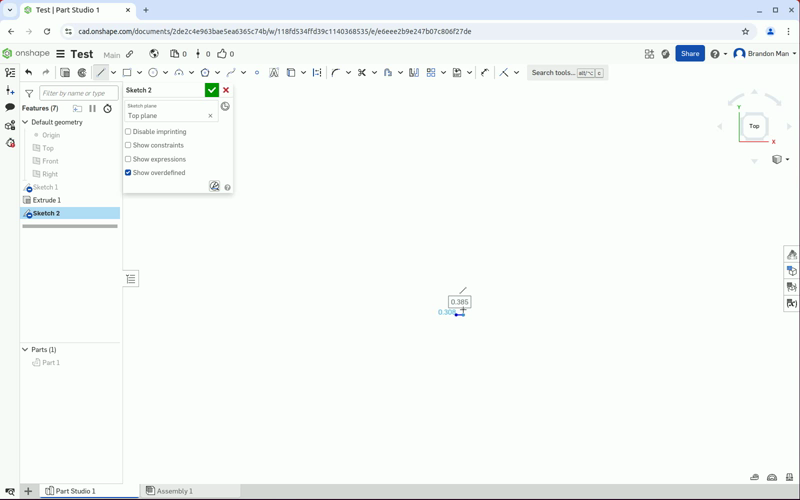
scroll(6)
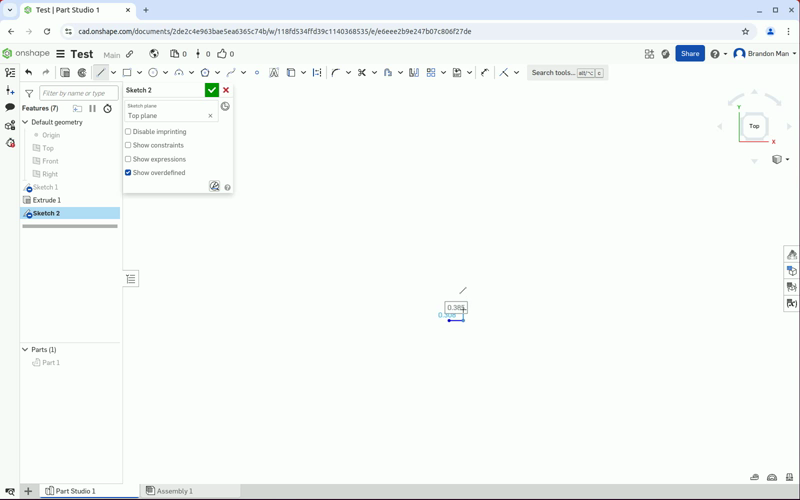
scroll(6)
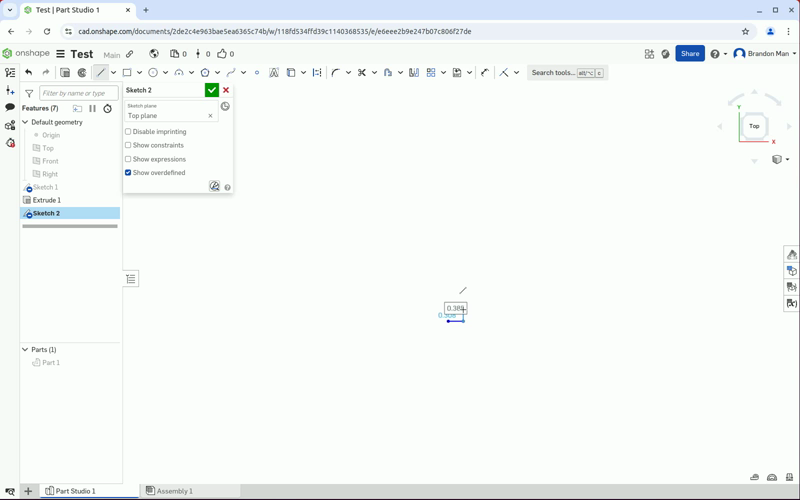
scroll(6)
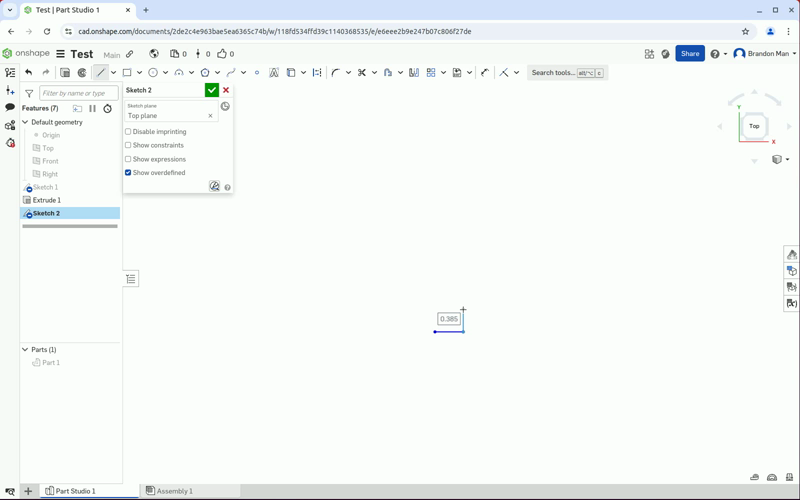
click(463, 309)
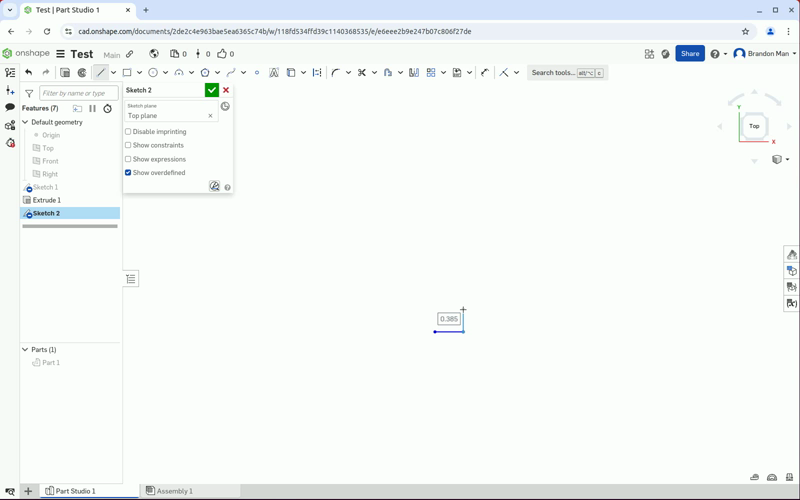
scroll(-6)
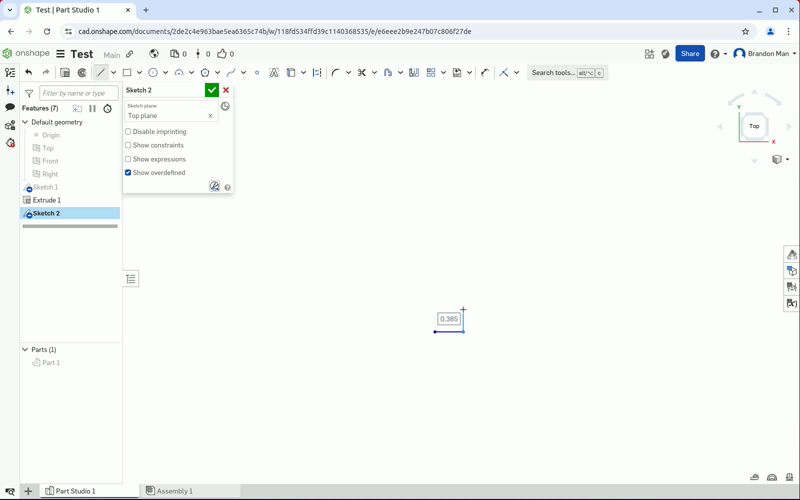
scroll(-6)
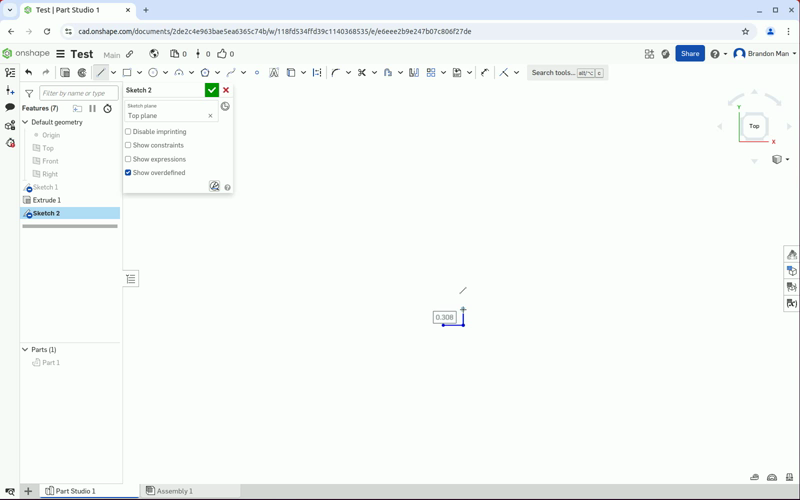
scroll(-6)
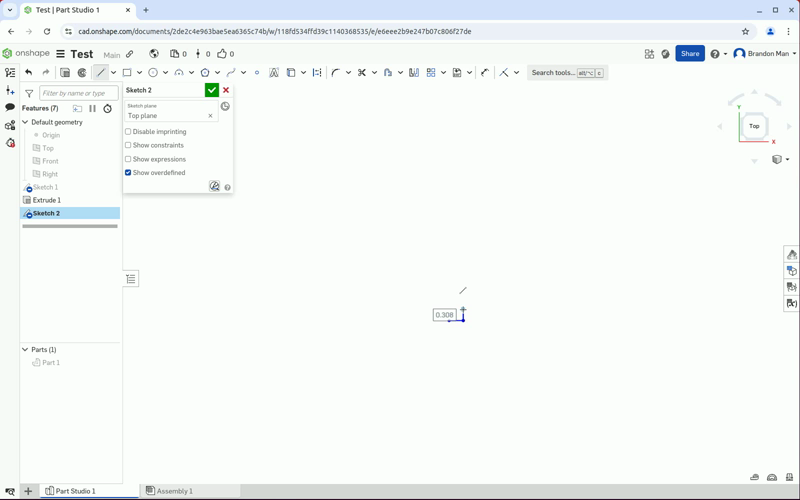
scroll(-6)
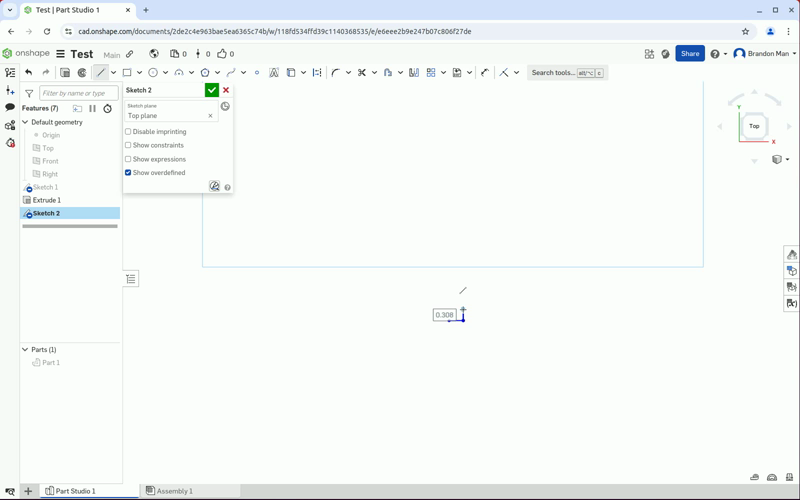
scroll(-6)
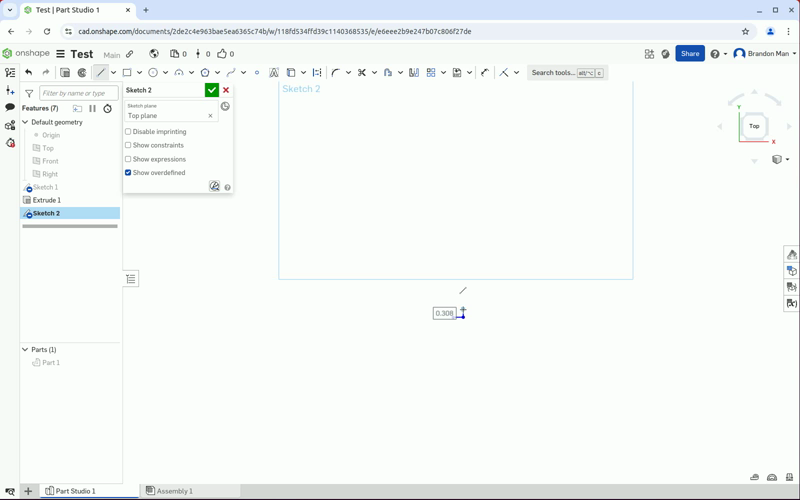
scroll(-6)
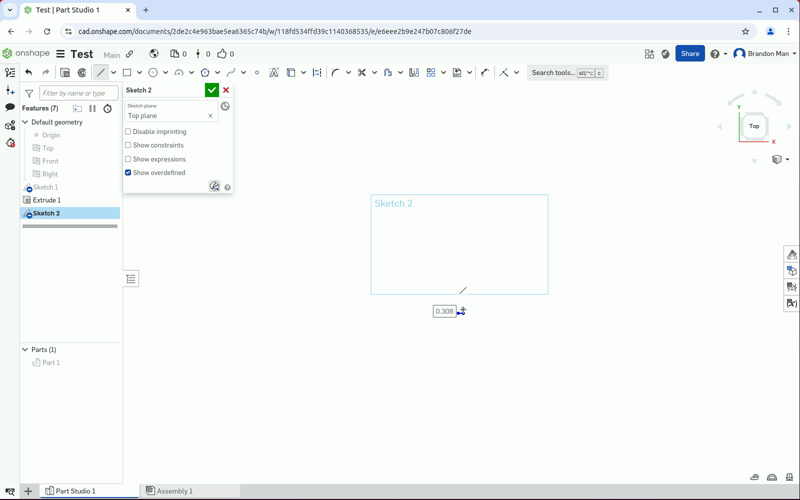
scroll(-6)
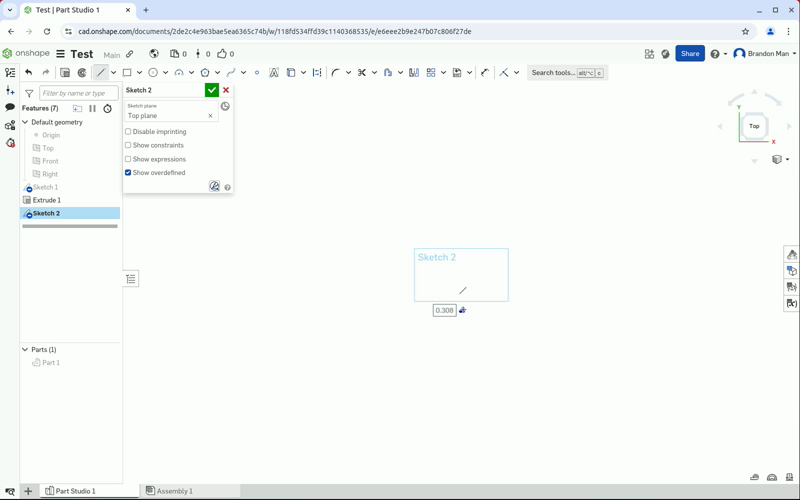
key_up(shift)
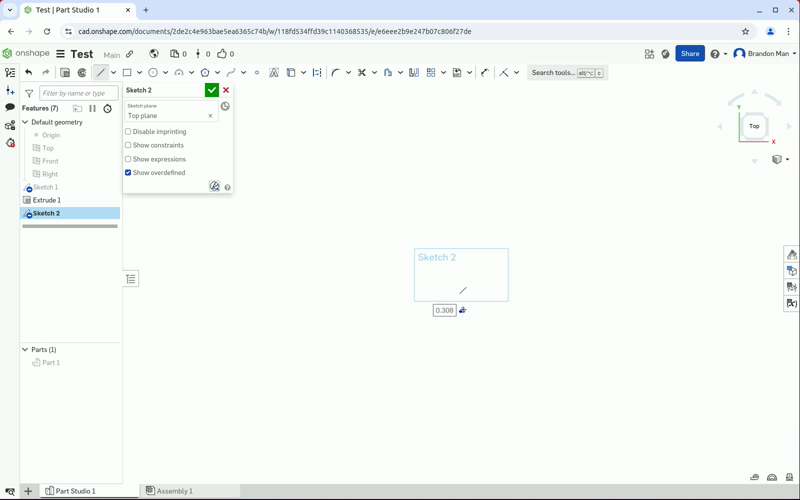
key_down(shift)
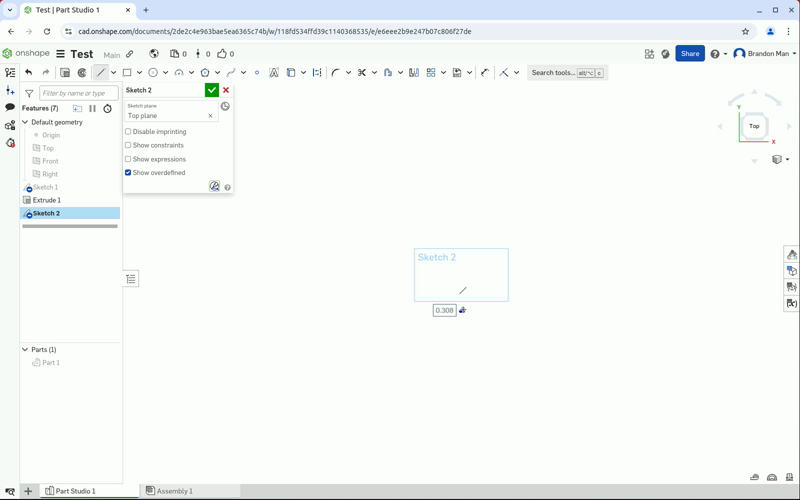
mouse_move(493, 309)
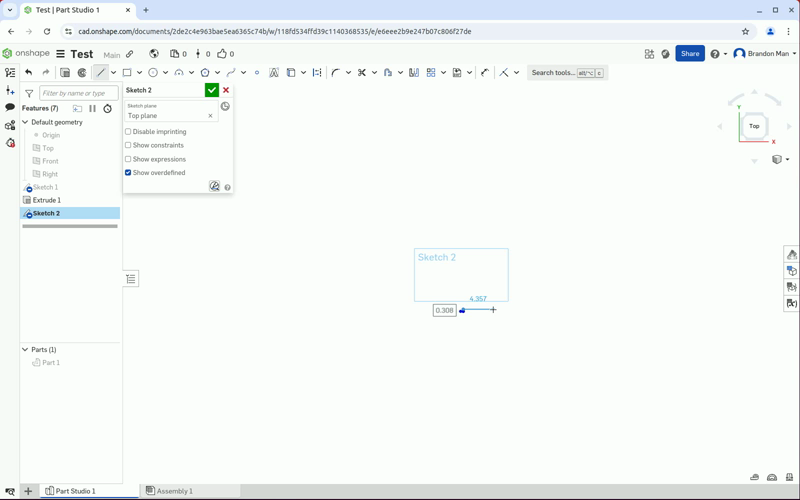
mouse_move(460, 309)
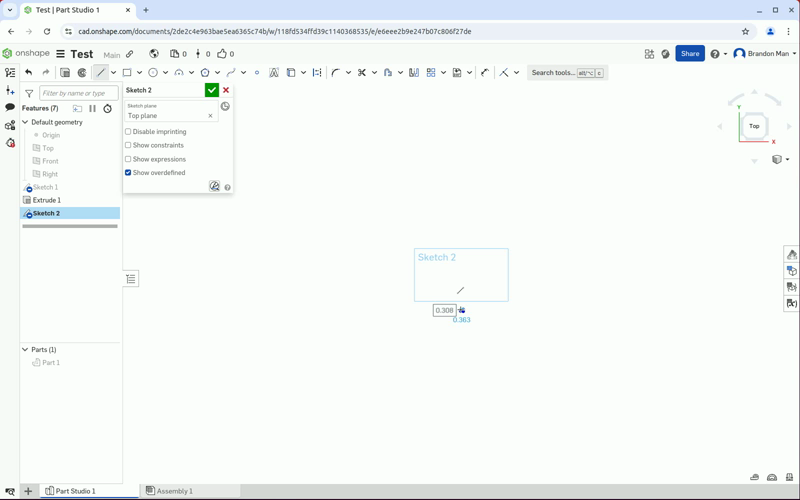
scroll(6)
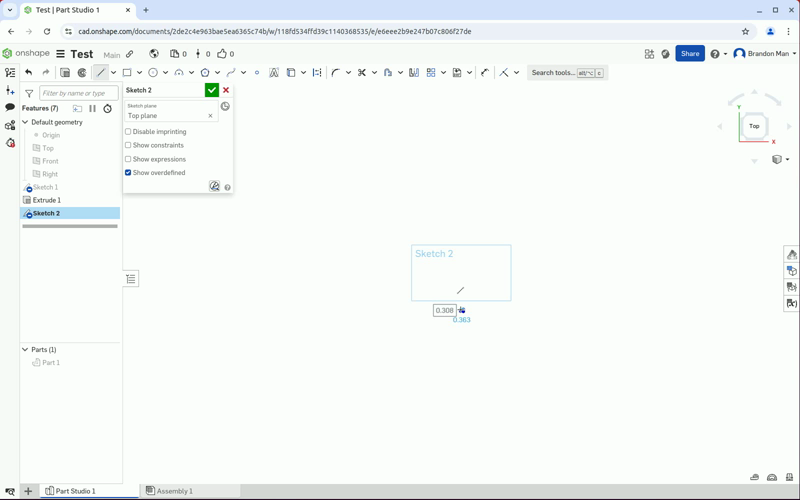
scroll(6)
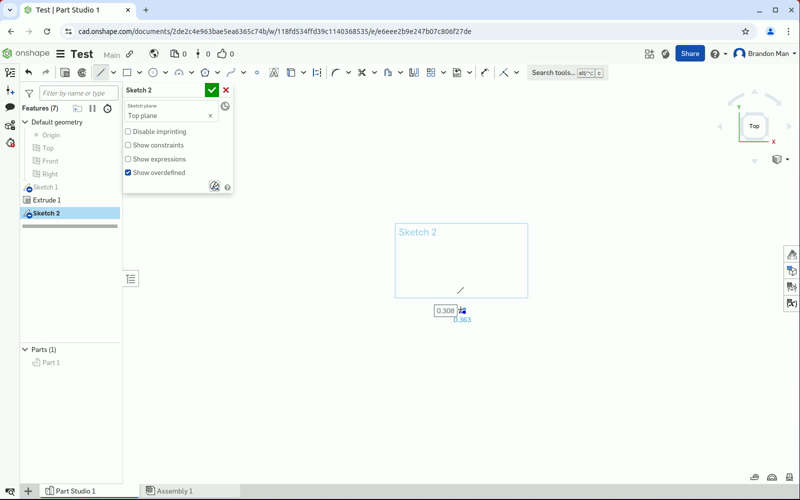
scroll(6)
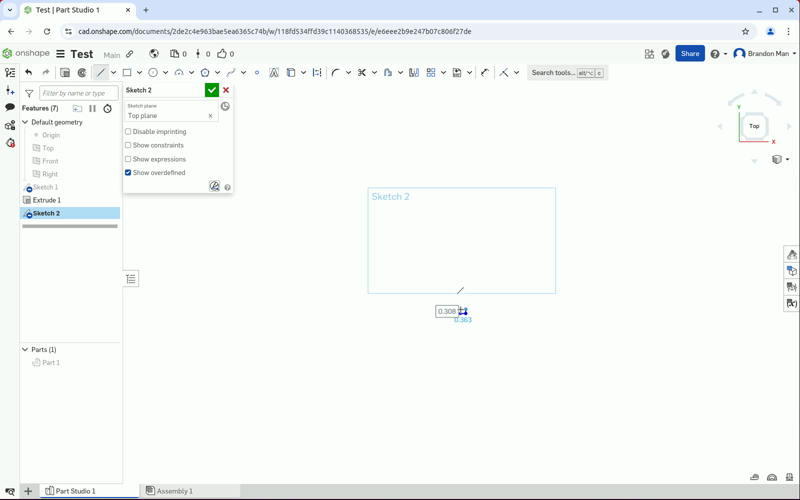
scroll(6)
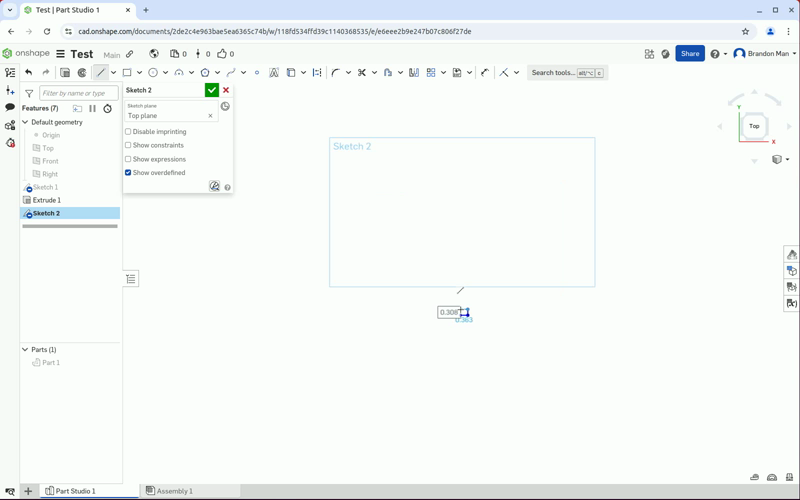
scroll(6)
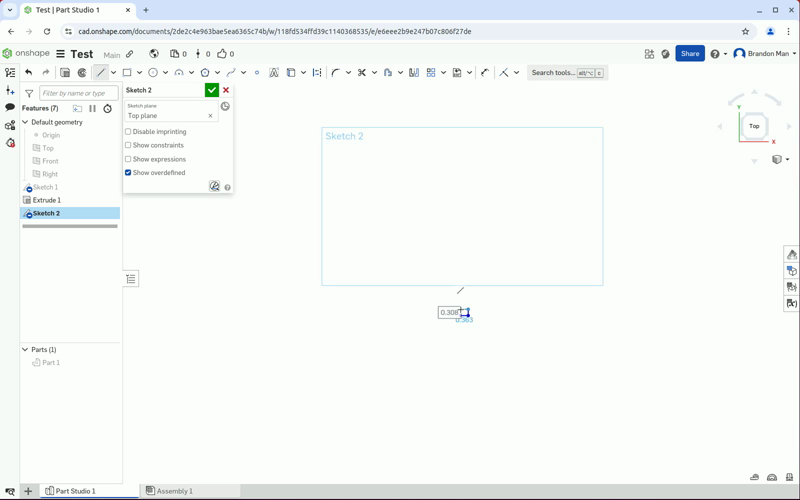
scroll(6)
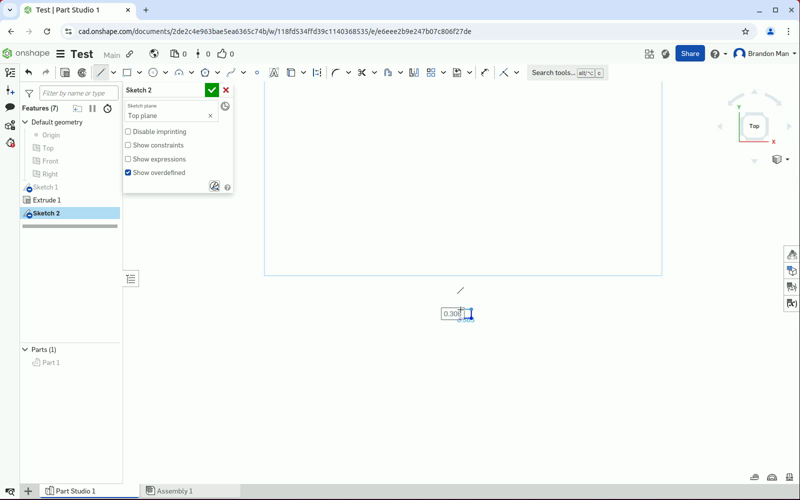
scroll(6)
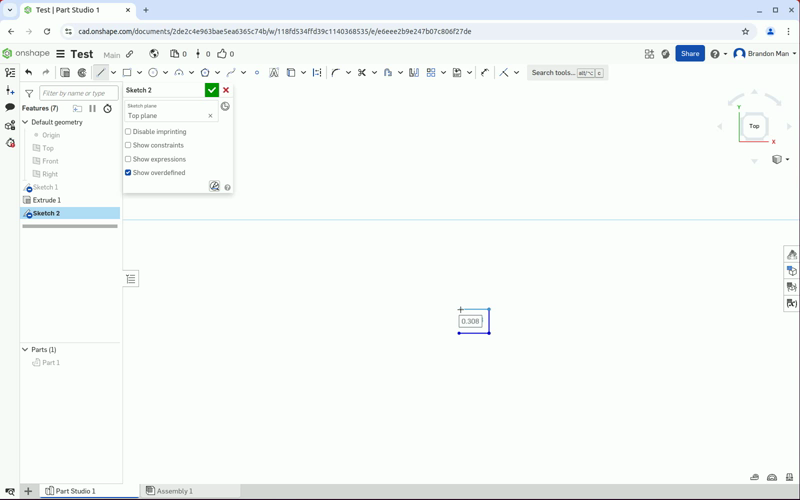
click(460, 309)
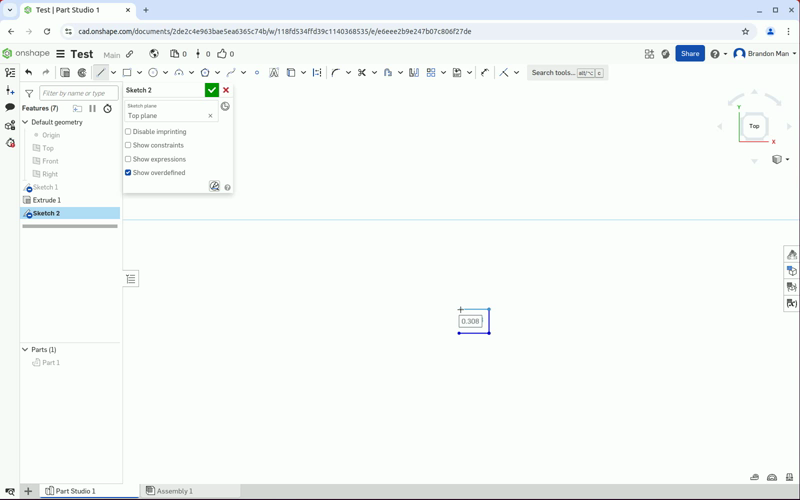
scroll(-6)
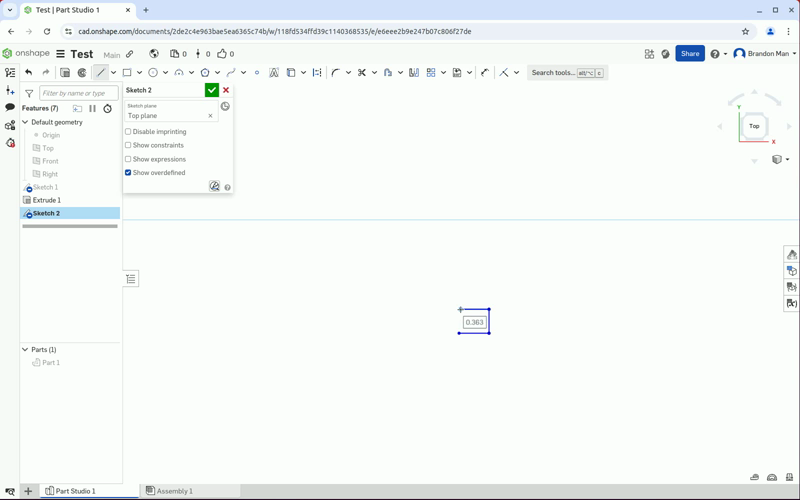
scroll(-6)
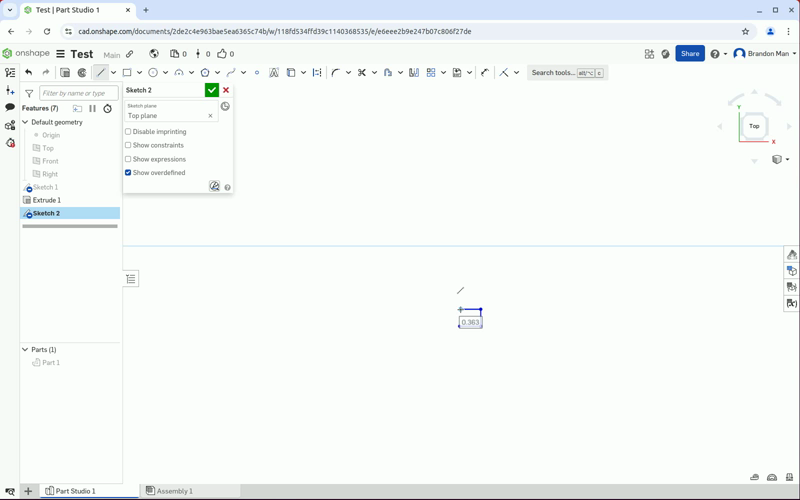
scroll(-6)
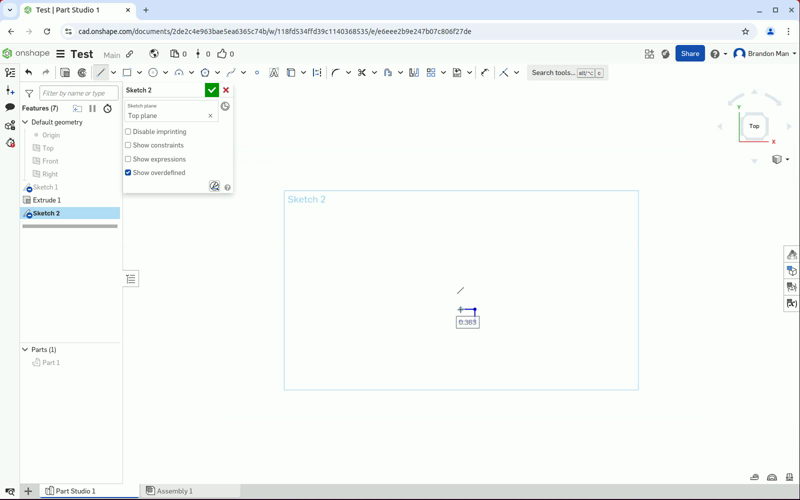
scroll(-6)
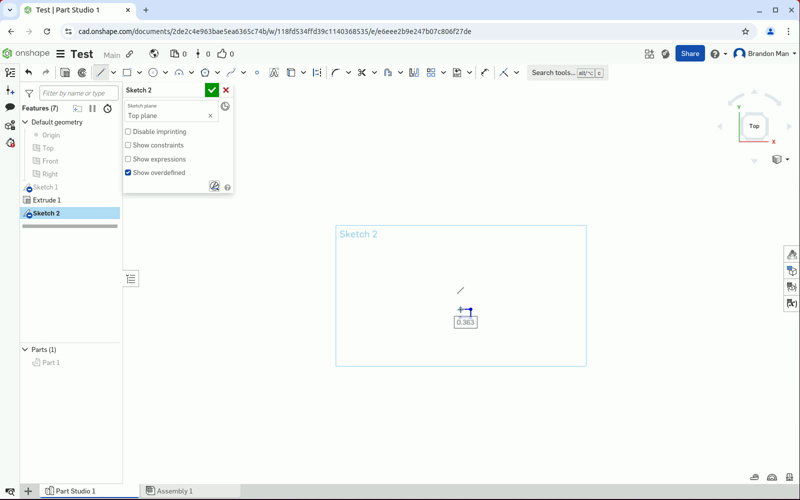
scroll(-6)
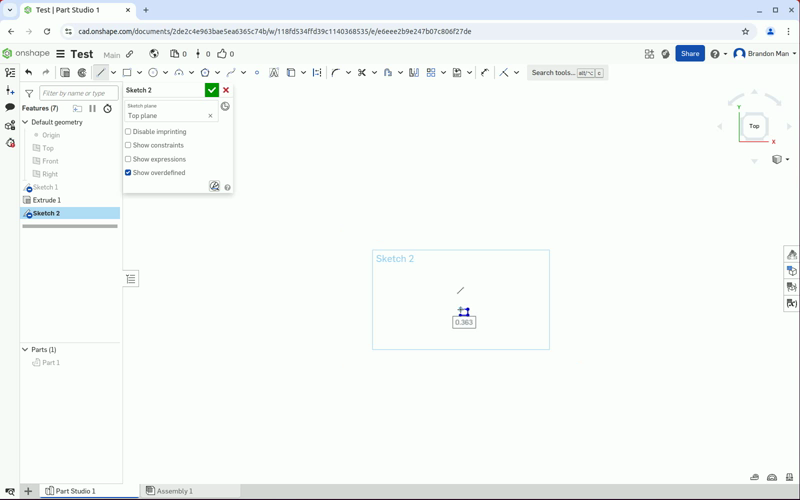
scroll(-6)
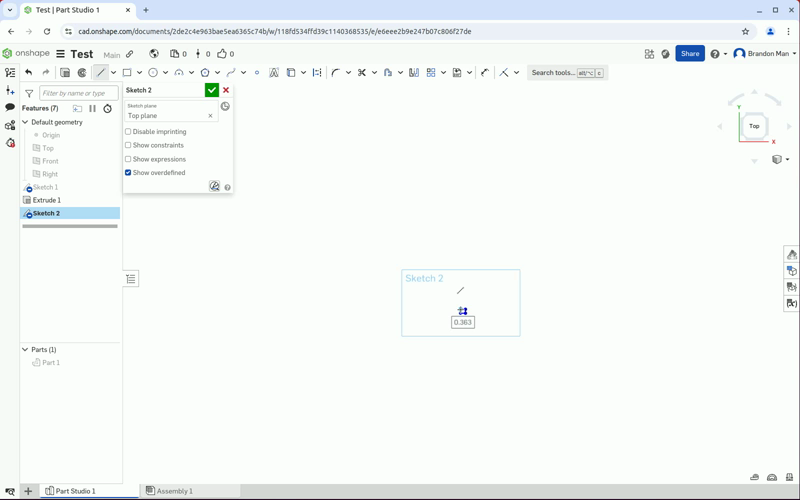
scroll(-6)
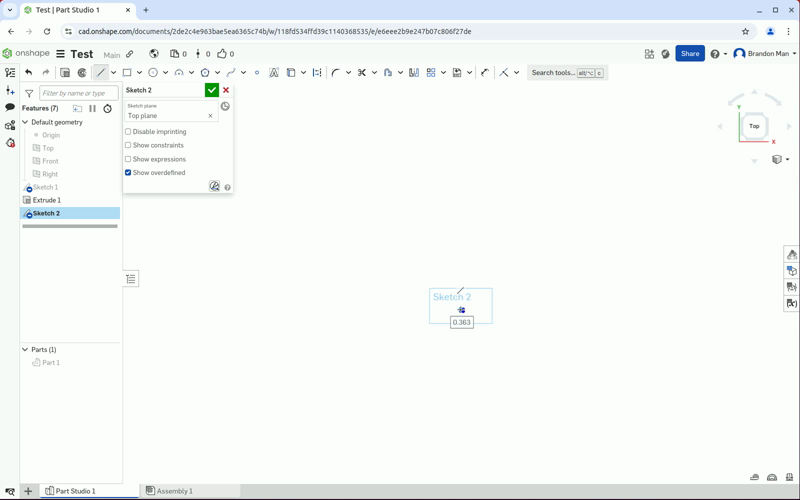
key_up(shift)
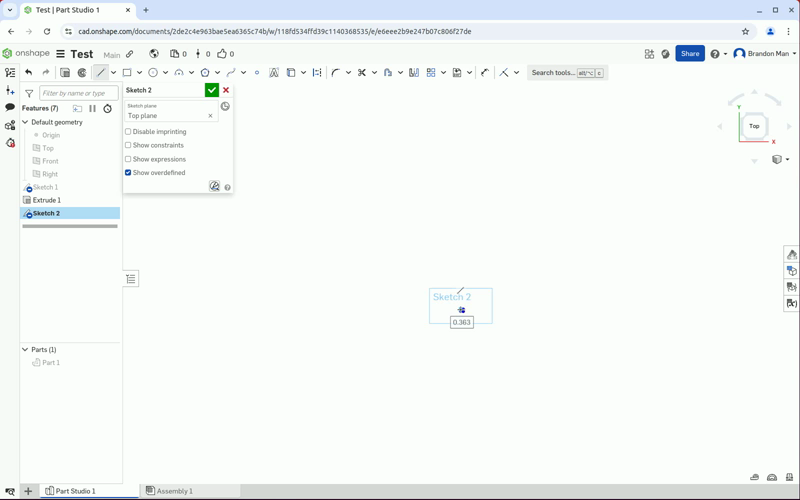
mouse_move(490, 309)
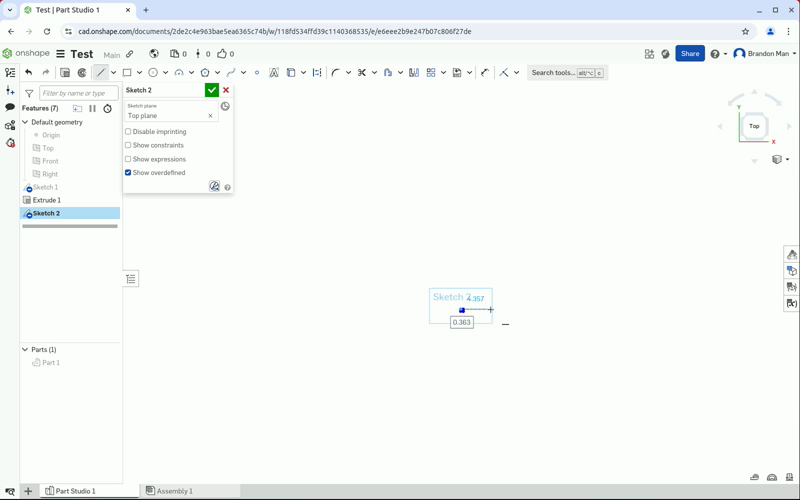
key_down(shift)
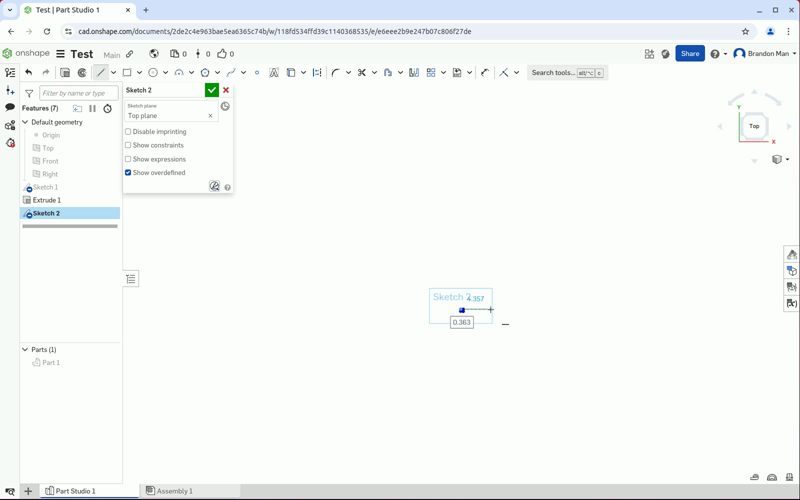
mouse_move(460, 311)
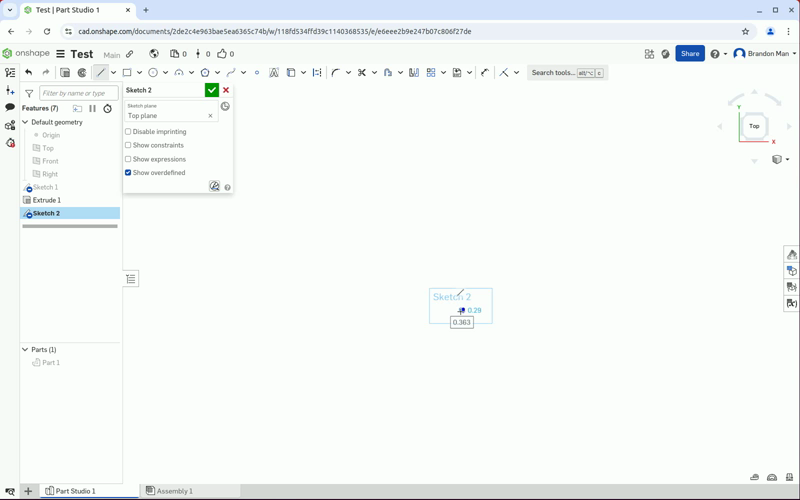
scroll(6)
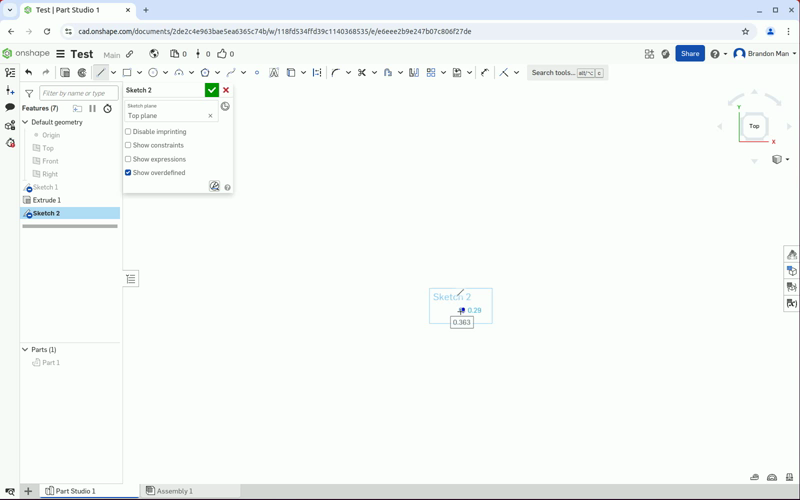
scroll(6)
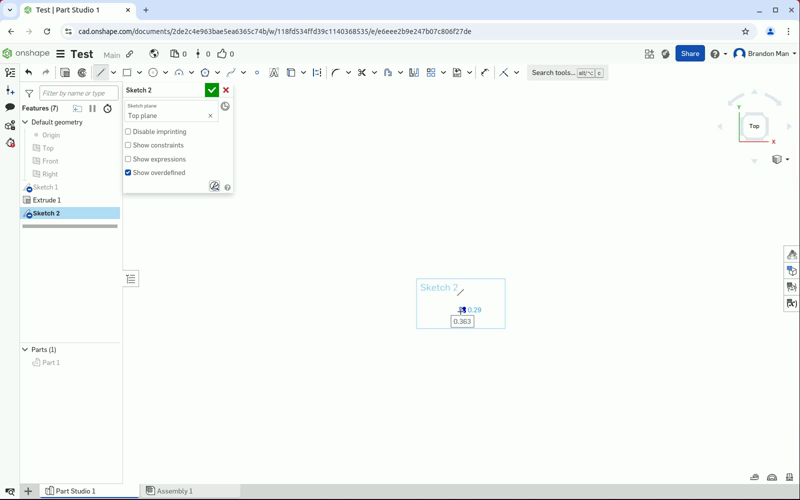
scroll(6)
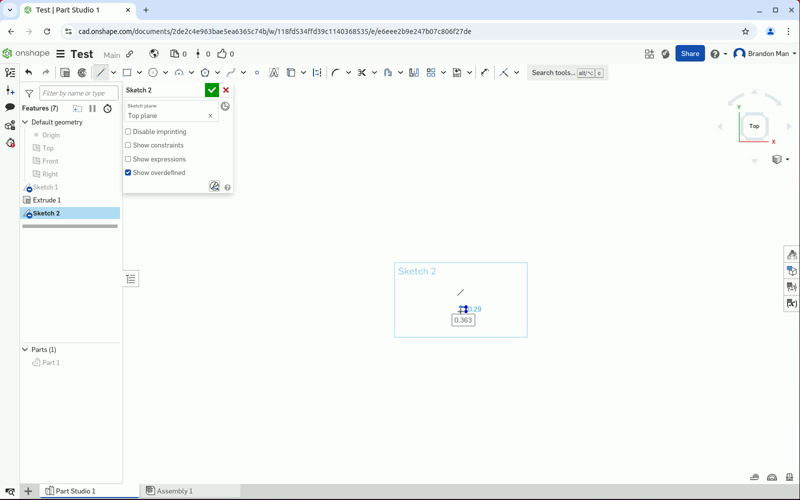
scroll(6)
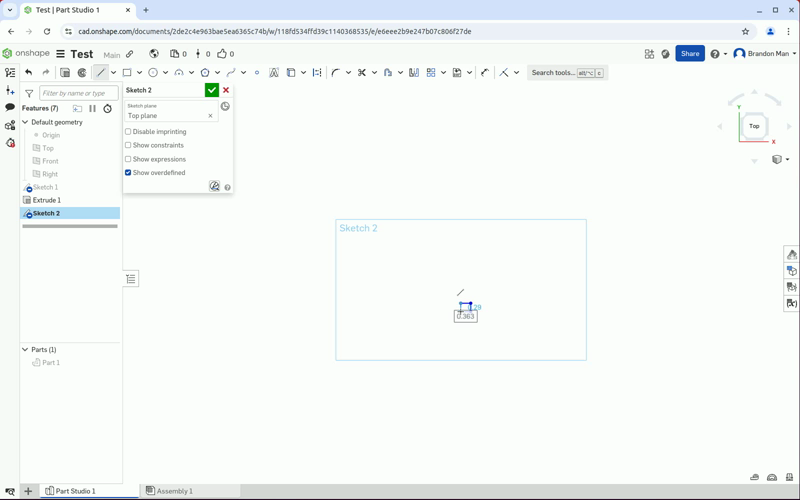
scroll(6)
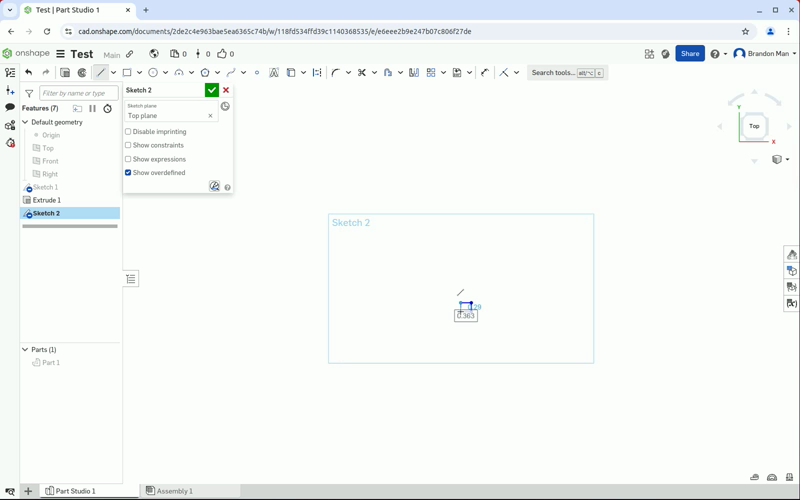
scroll(6)
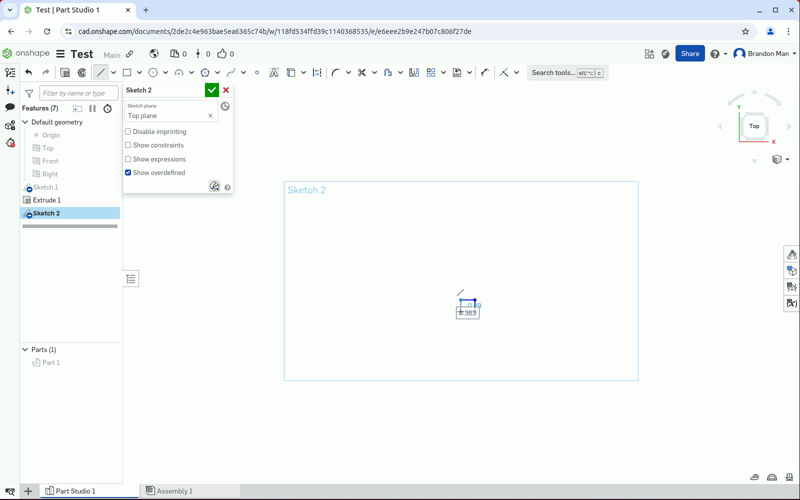
scroll(6)
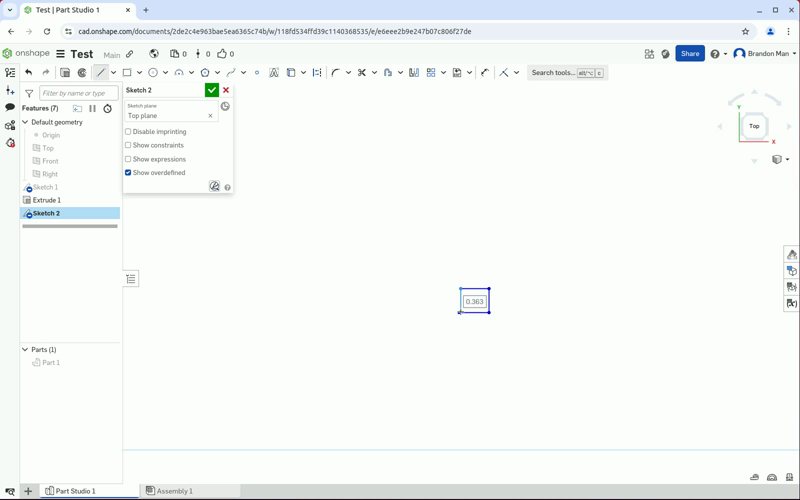
key_up(shift)
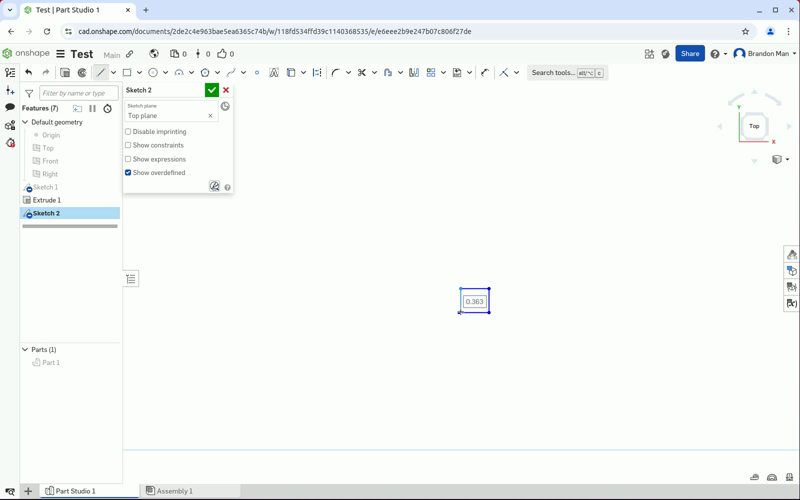
click(460, 311)
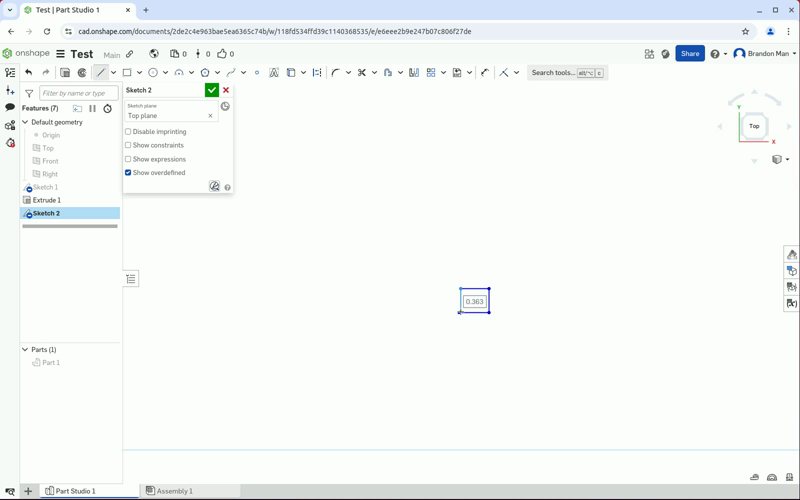
scroll(-6)
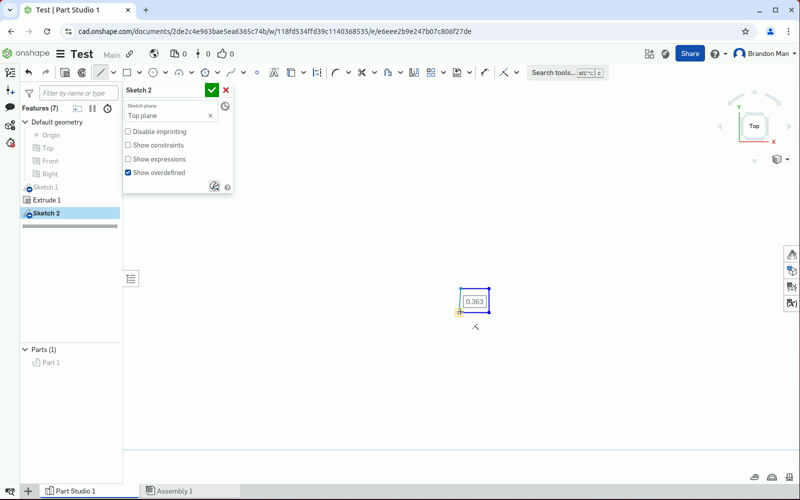
scroll(-6)
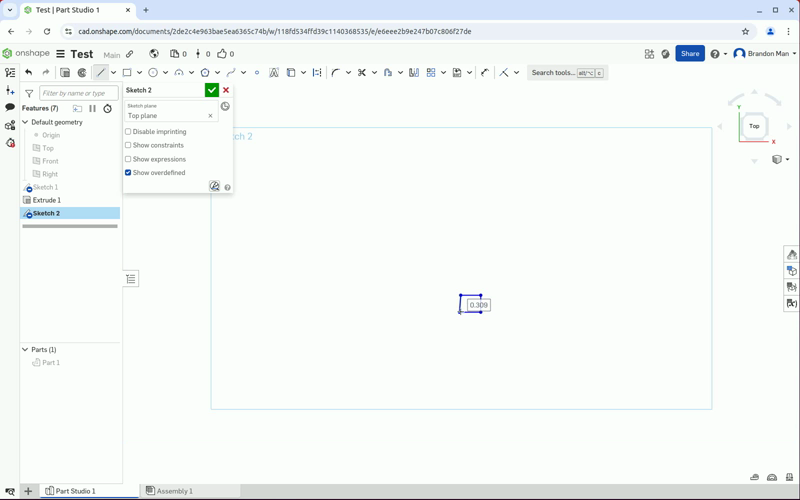
scroll(-6)
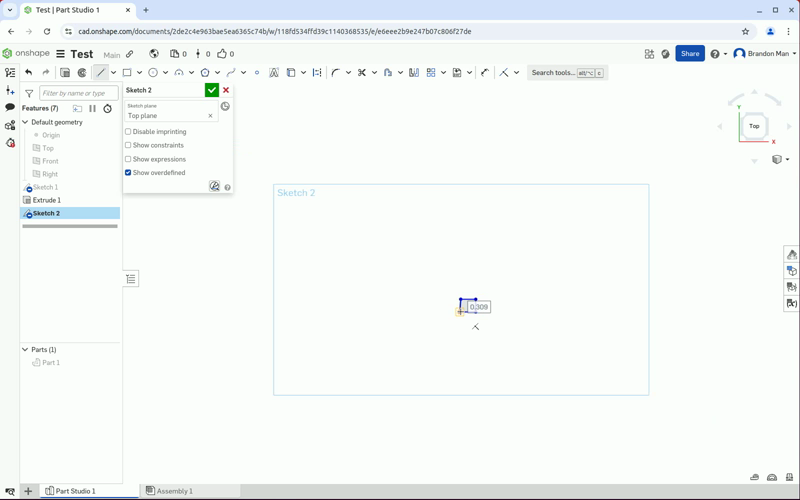
scroll(-6)
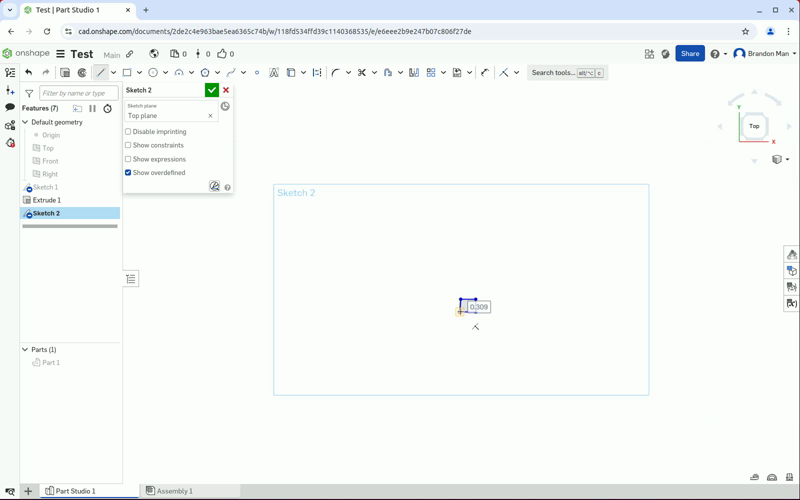
scroll(-6)
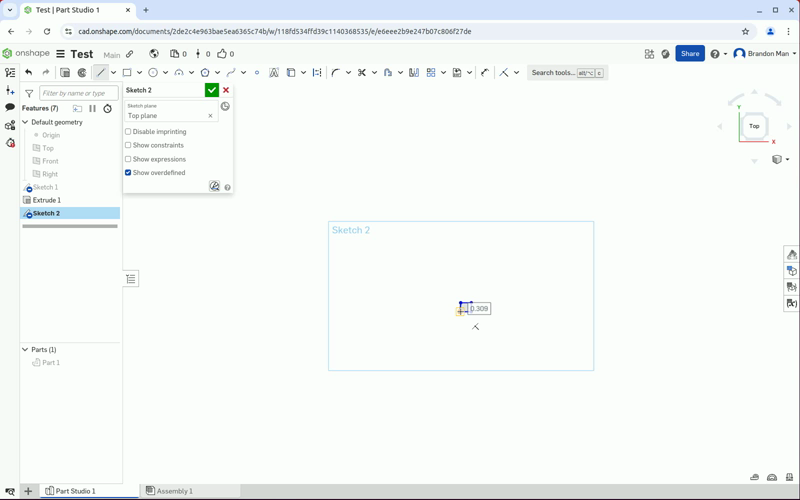
scroll(-6)
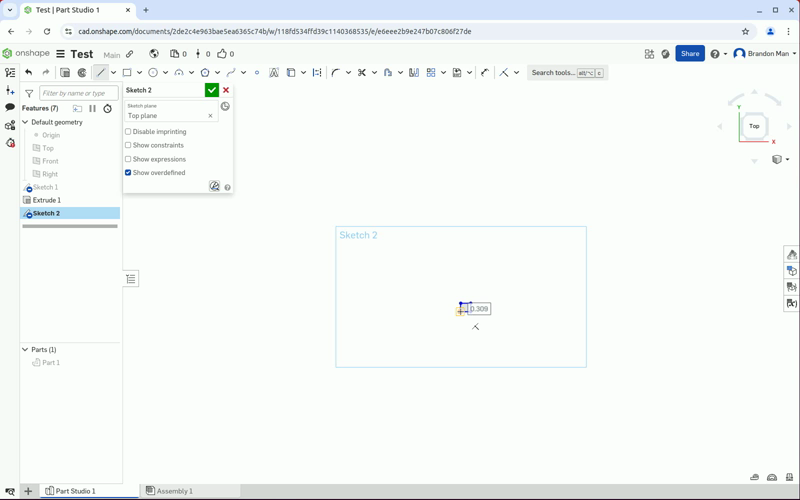
scroll(-6)
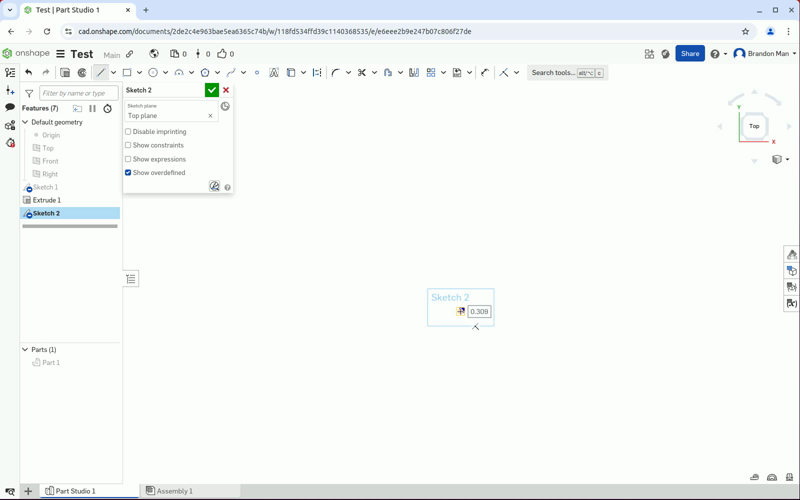
key(esc)
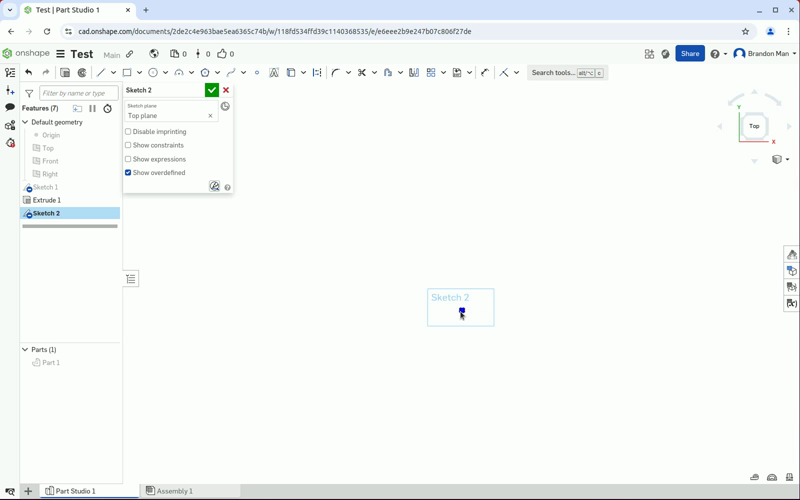
mouse_move(461, 310)
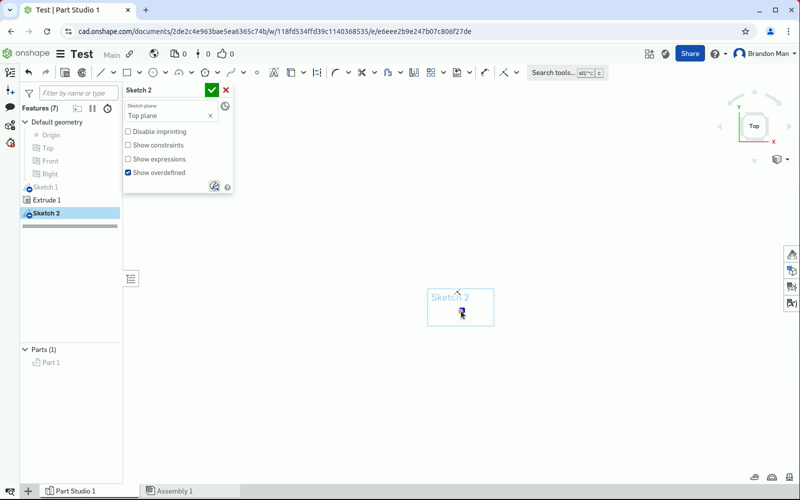
scroll(6)
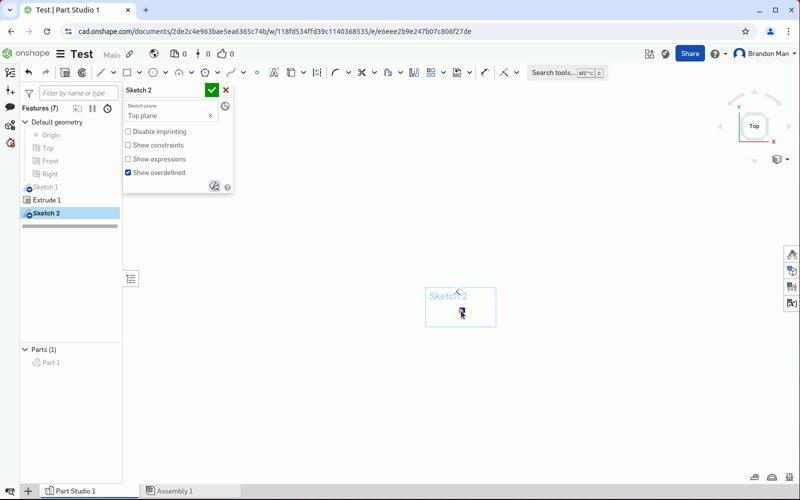
scroll(6)
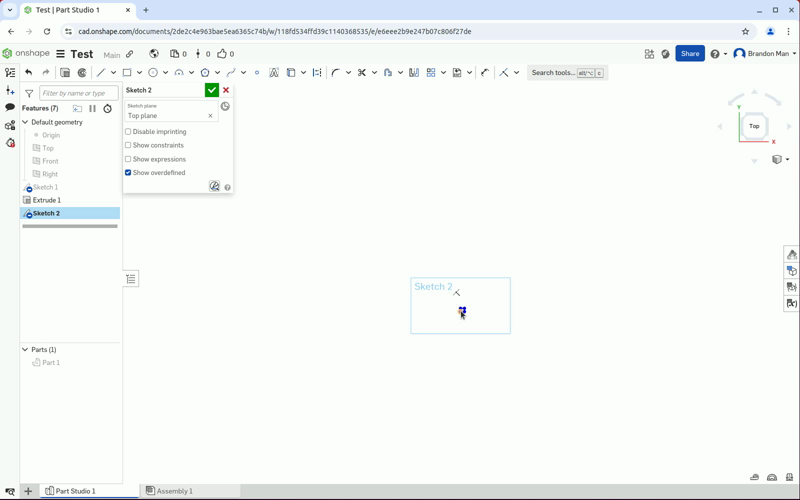
scroll(6)
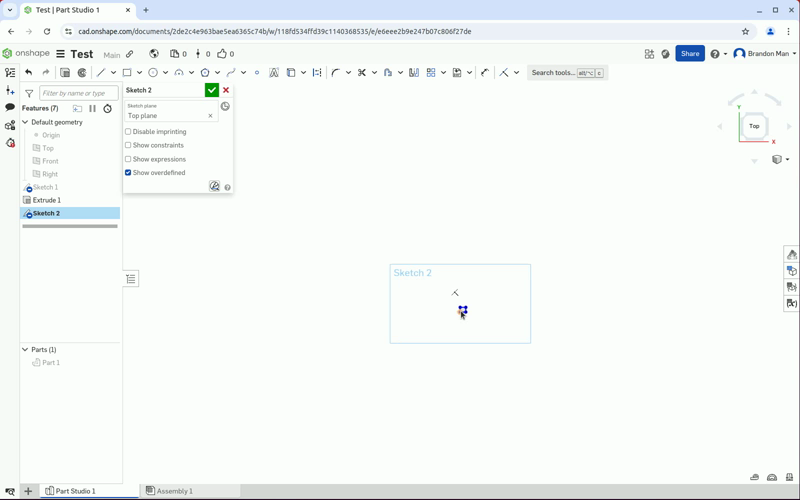
scroll(6)
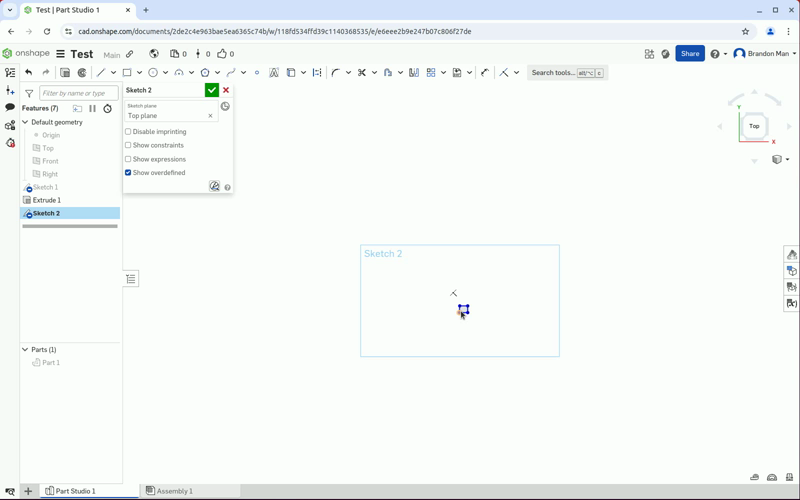
scroll(6)
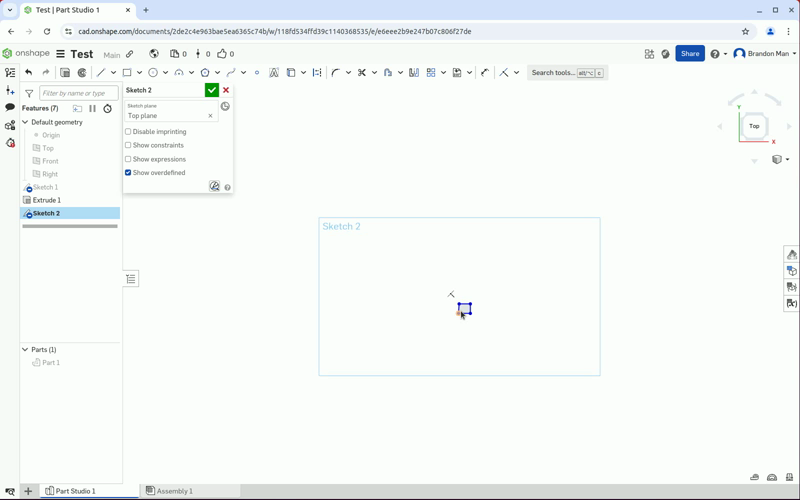
scroll(6)
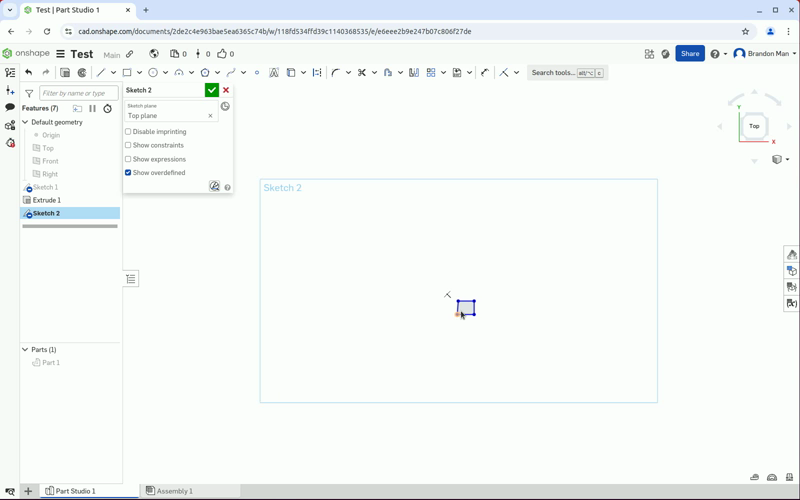
scroll(6)
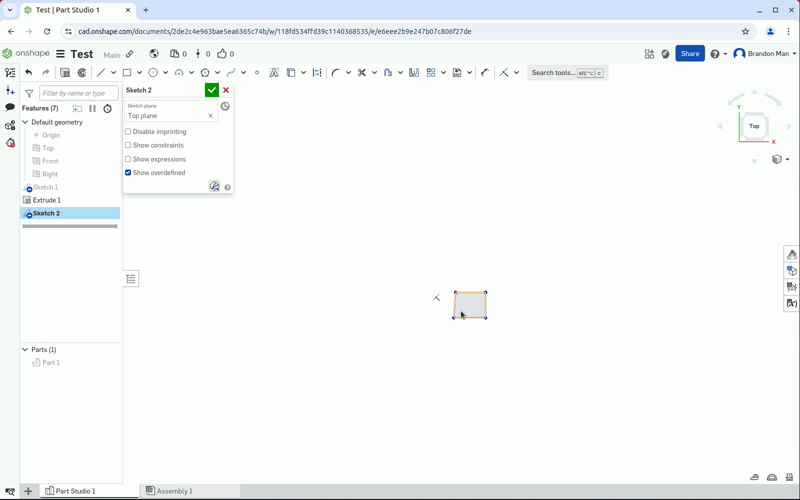
click(461, 310)
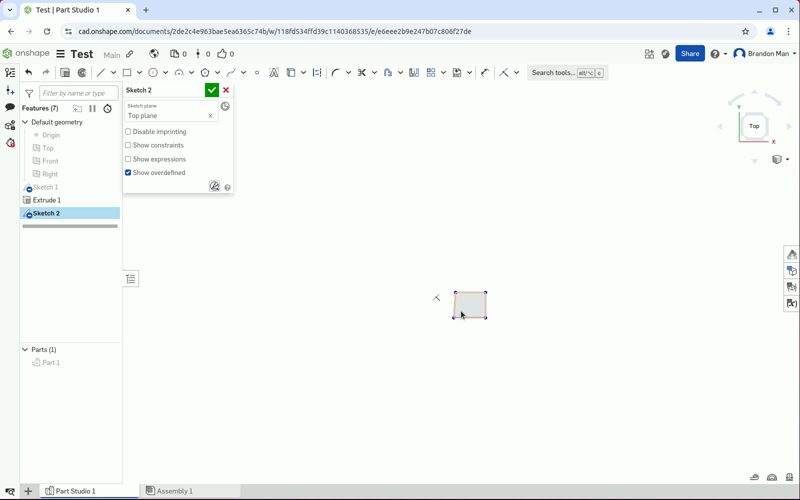
scroll(-6)
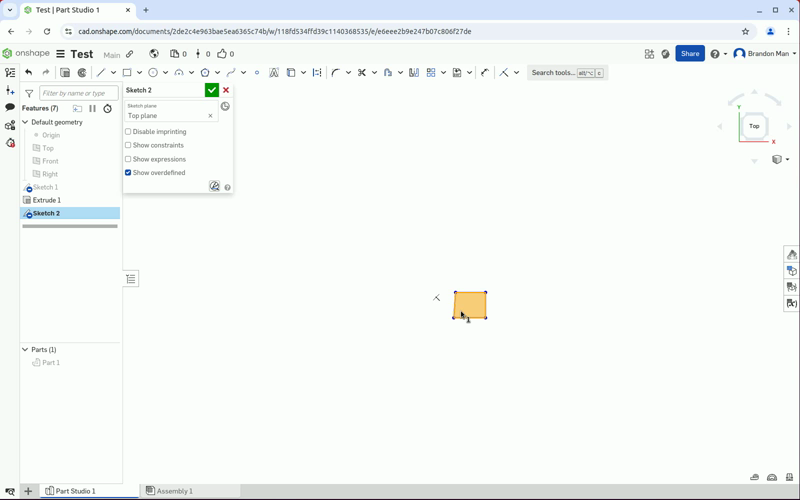
scroll(-6)
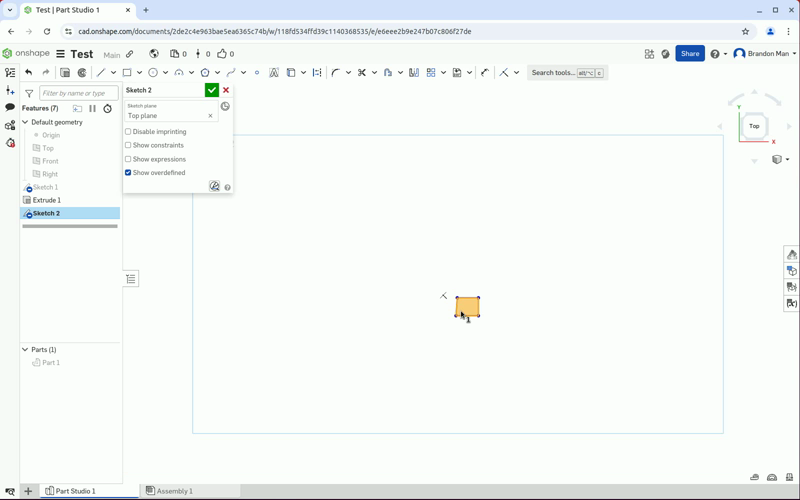
scroll(-6)
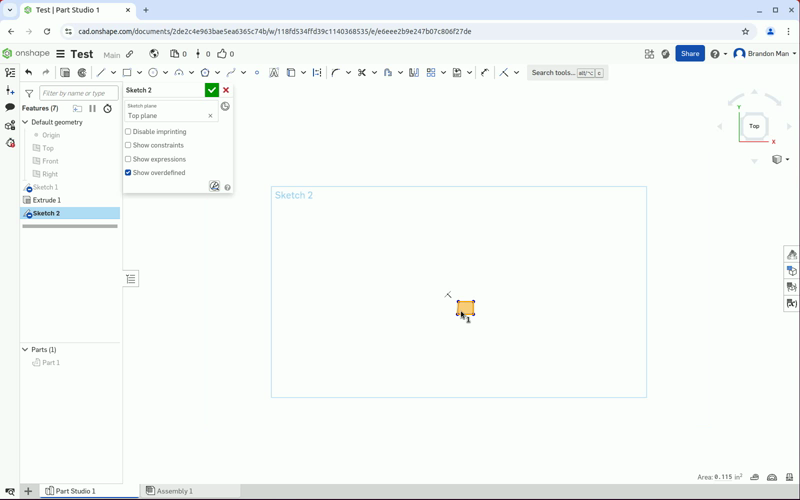
scroll(-6)
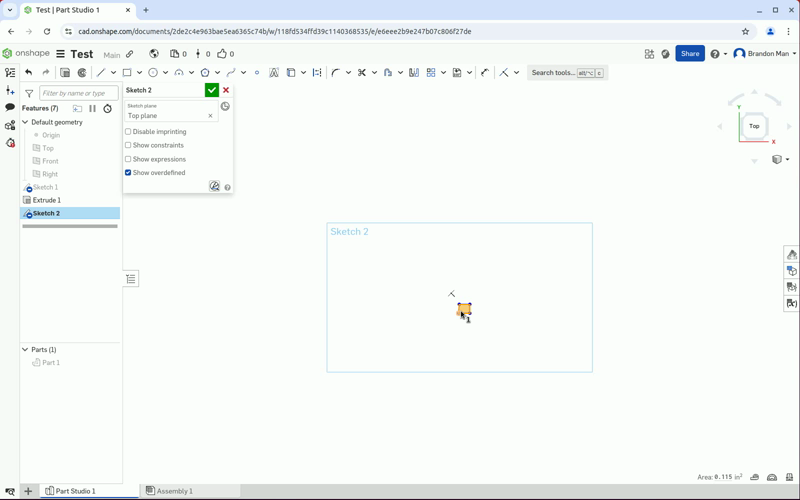
scroll(-6)
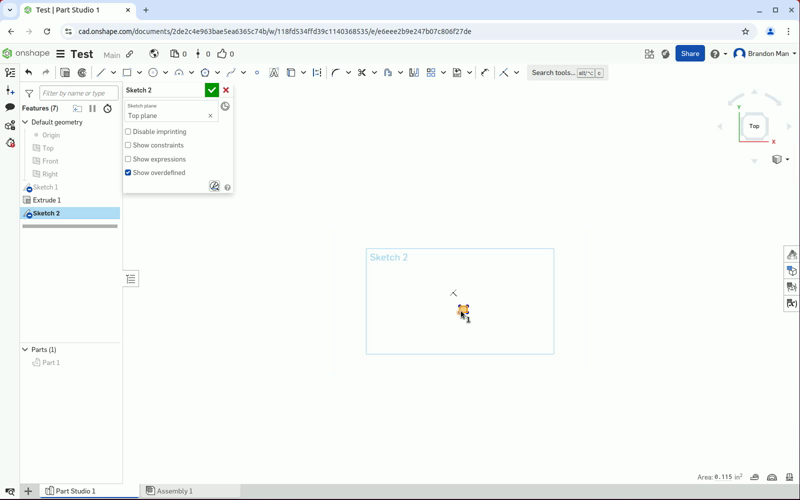
scroll(-6)
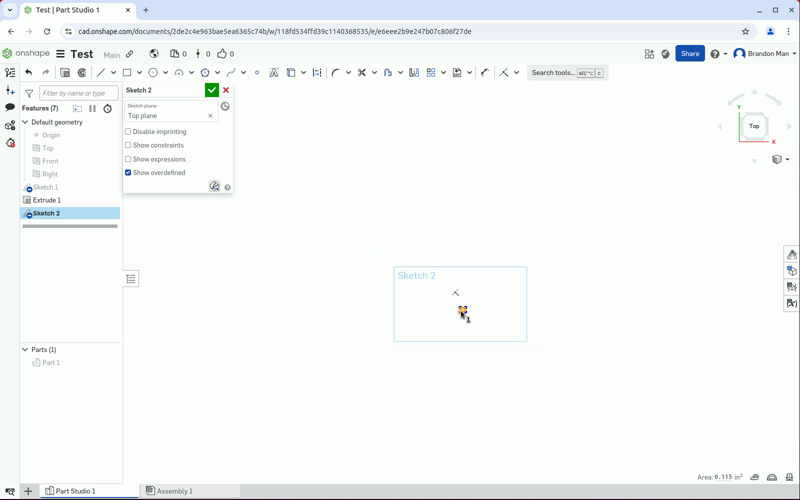
scroll(-6)
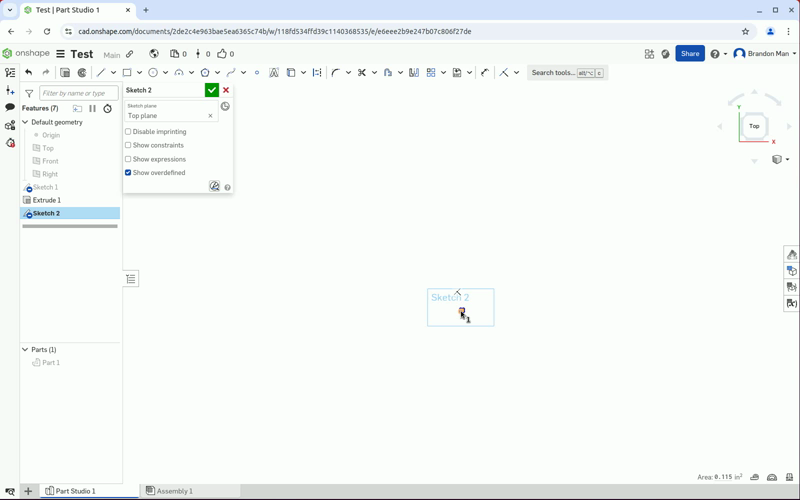
mouse_move(73, 352)
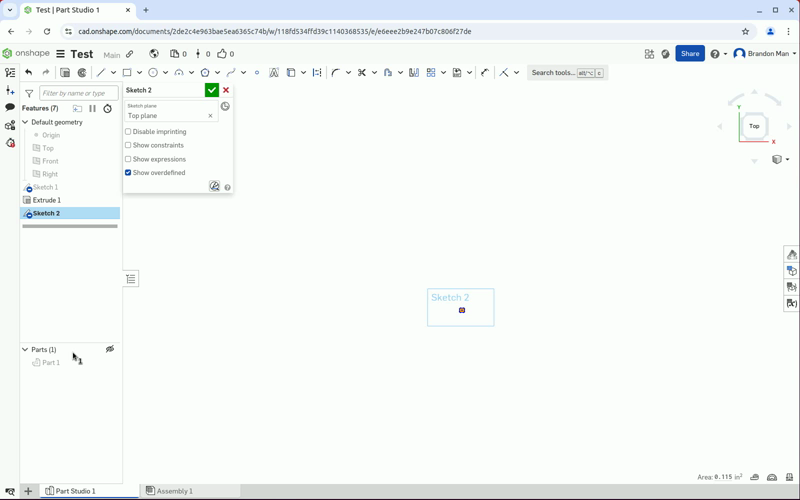
key(shift+y)
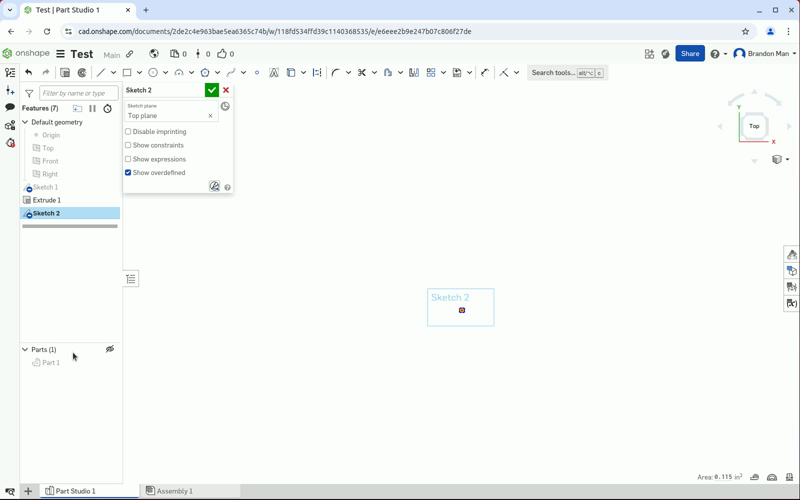
key(shift+e)
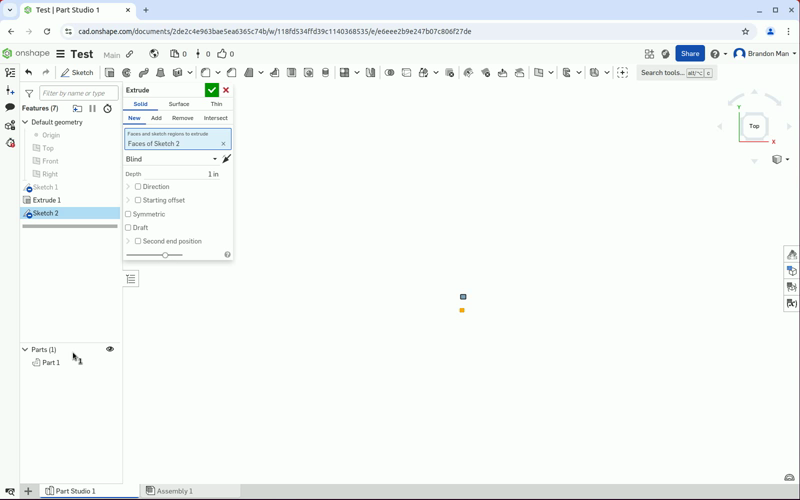
mouse_move(143, 106)
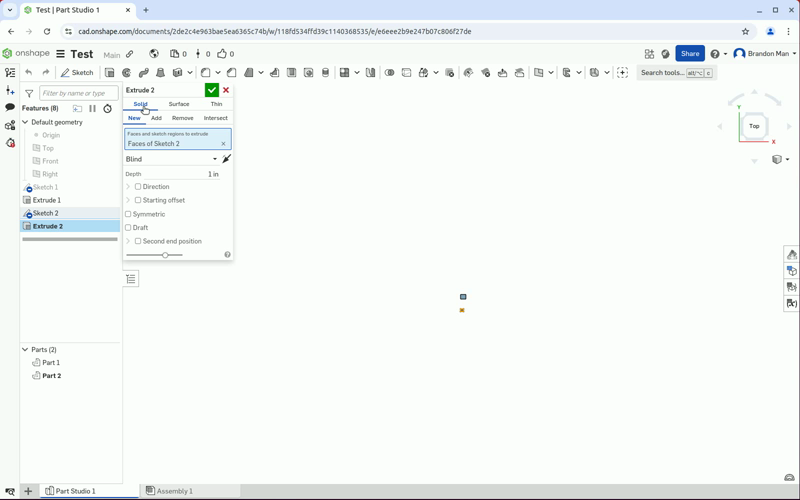
click(143, 106)
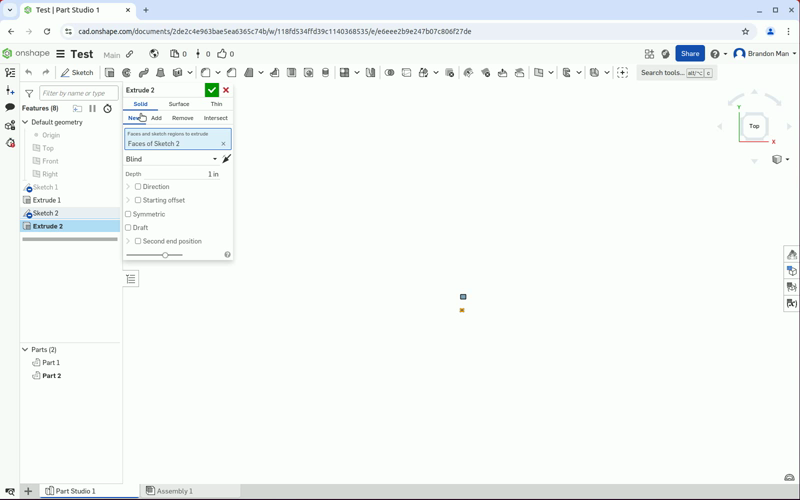
mouse_move(137, 120)
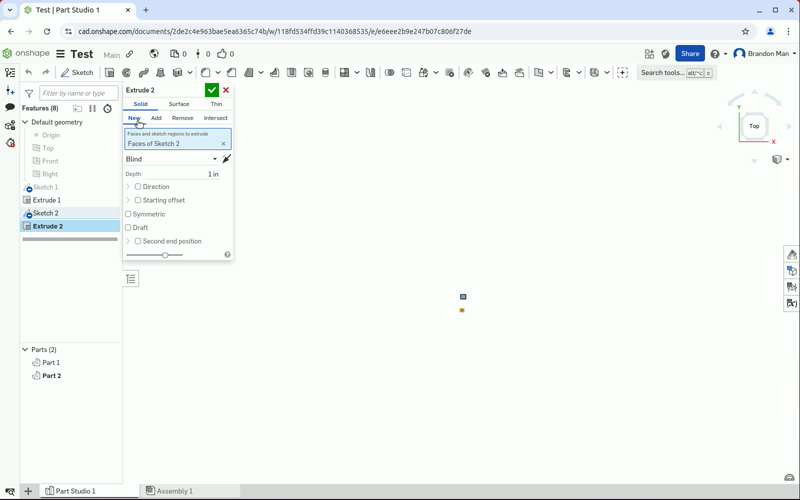
click(137, 120)
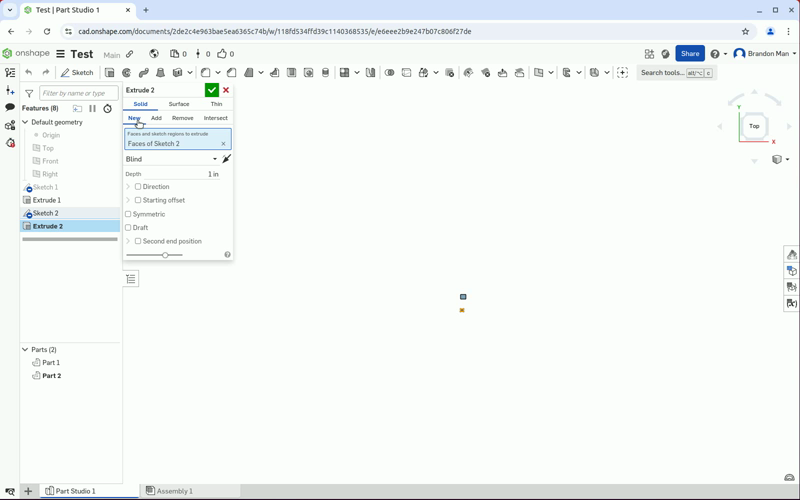
key(tab, 4)
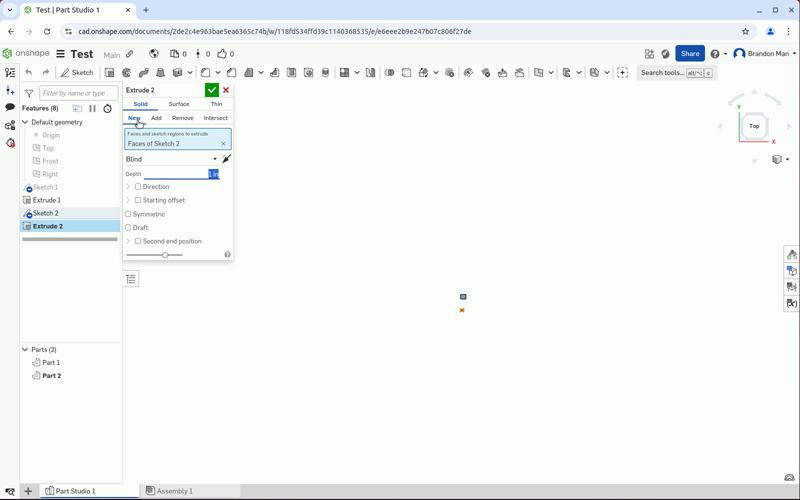
text(2.648)
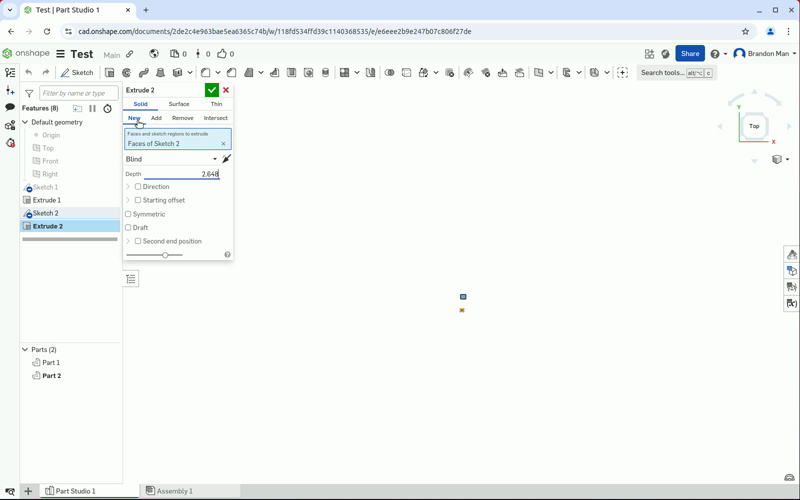
key(enter)
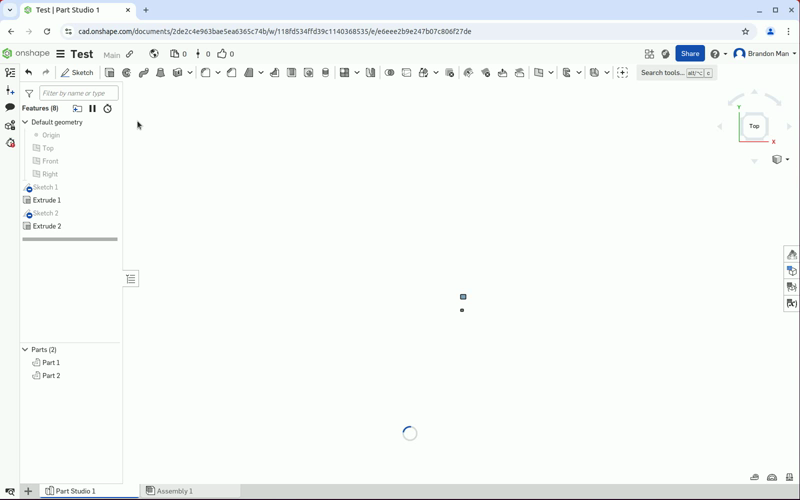
key(shift+h)
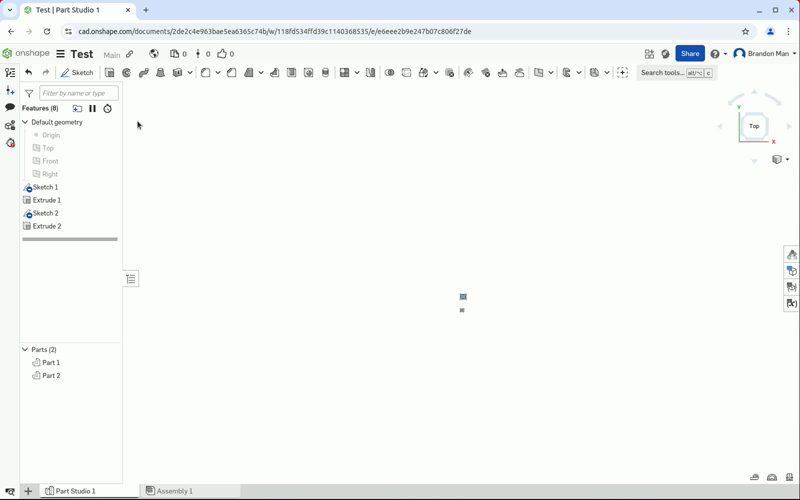
key(shift+h)
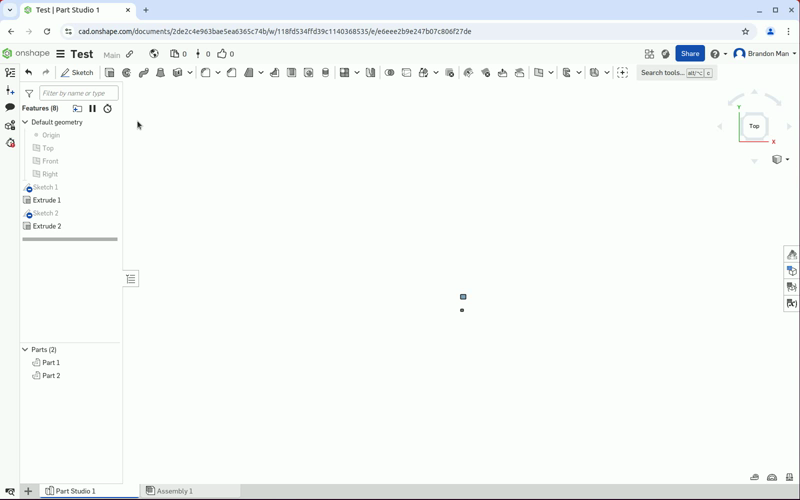
mouse_move(73, 189)
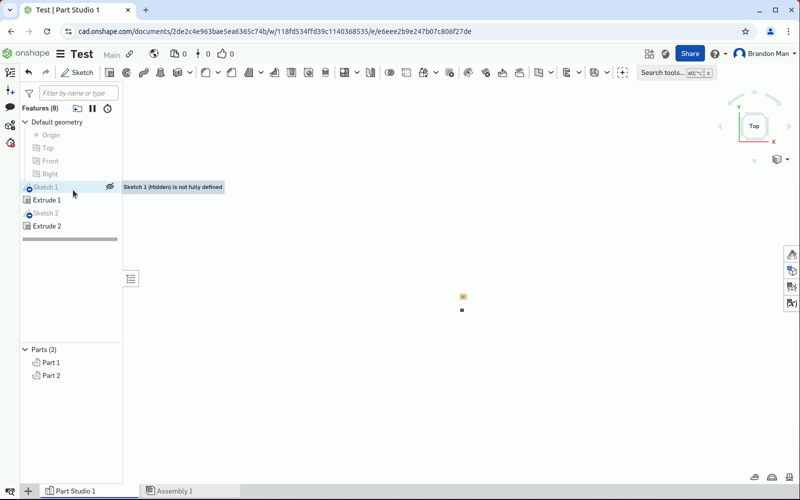
click(73, 189)
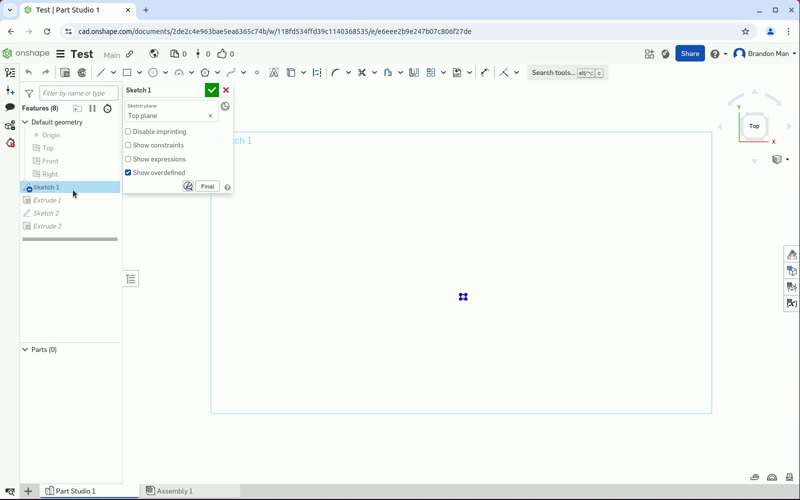
mouse_move(229, 92)
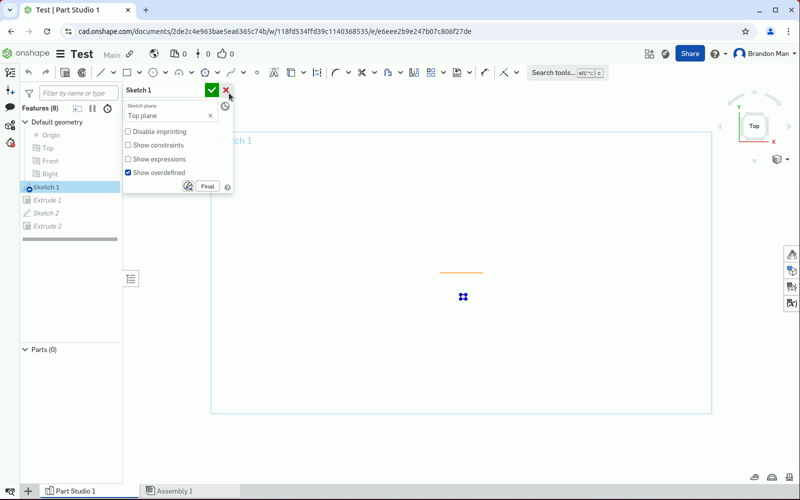
click(229, 92)
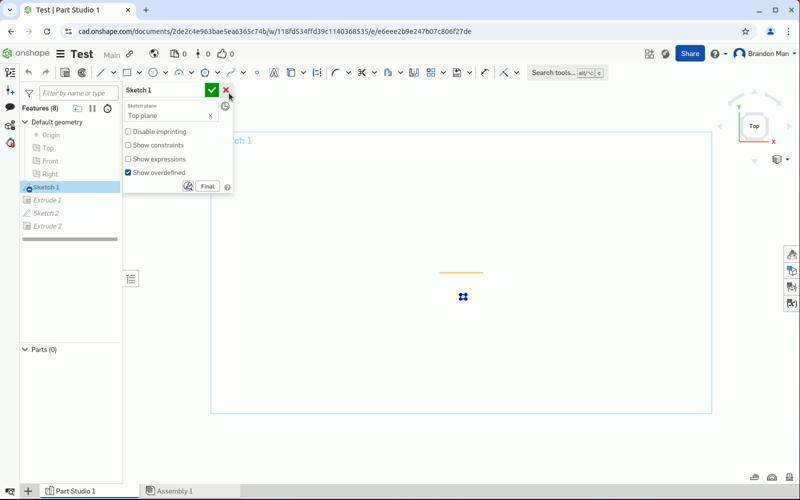
key(shift+s)
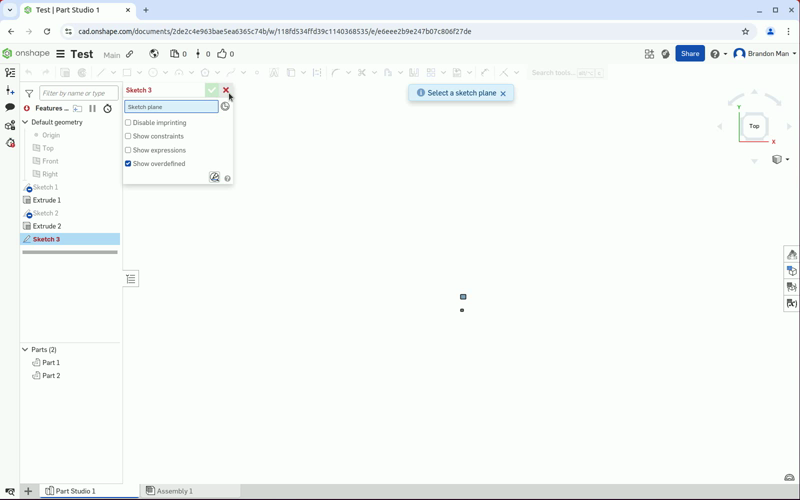
mouse_move(73, 150)
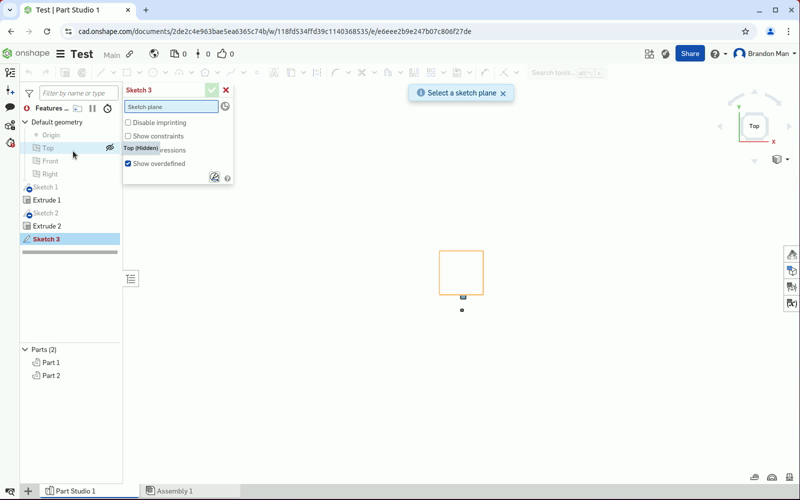
click(73, 150)
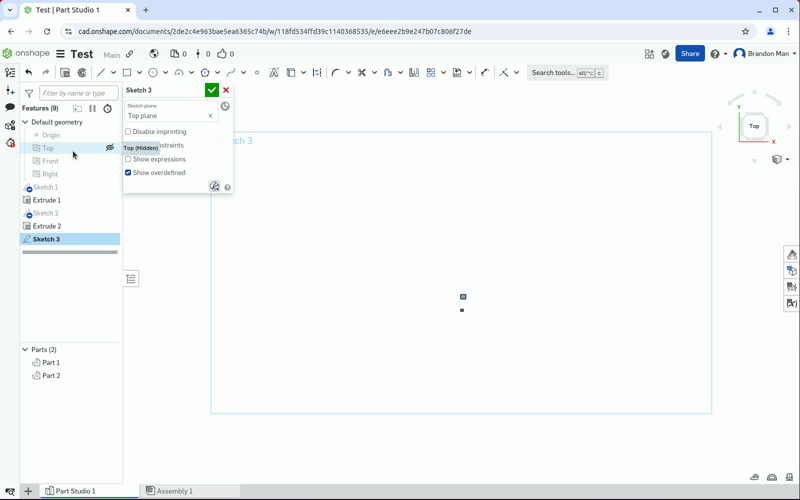
mouse_move(73, 352)
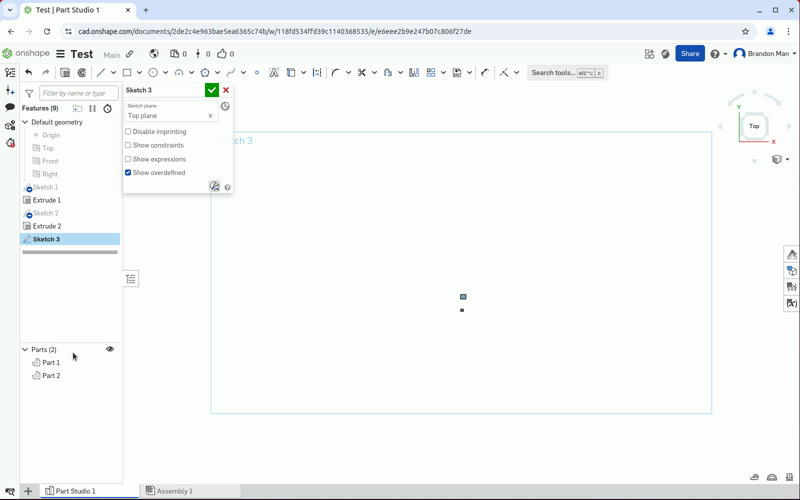
key(y)
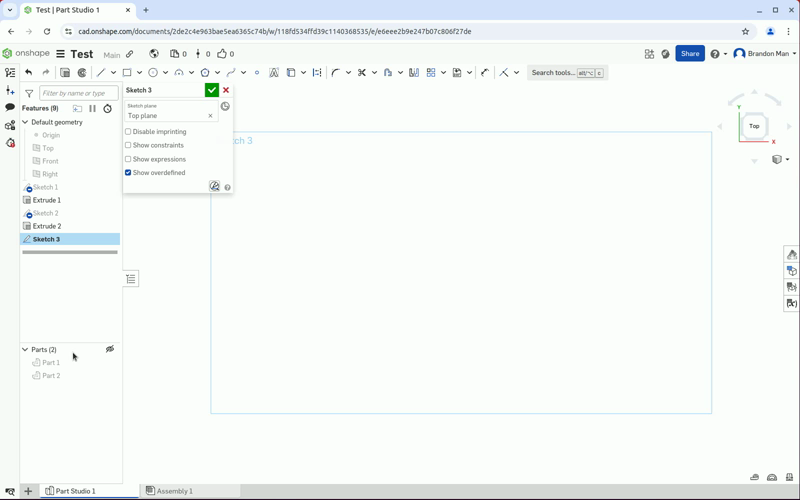
key(l)
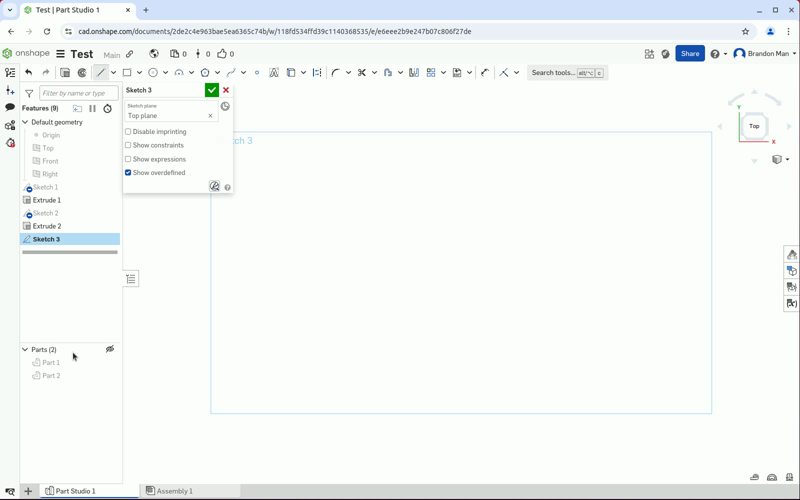
key_down(shift)
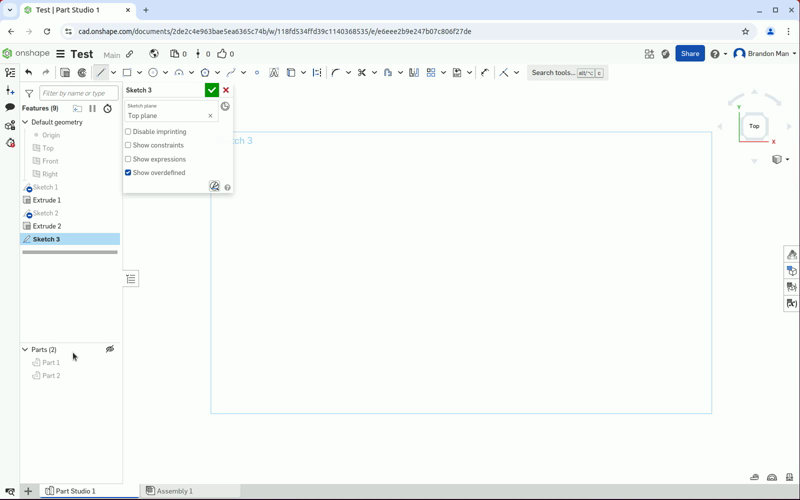
mouse_move(483, 311)
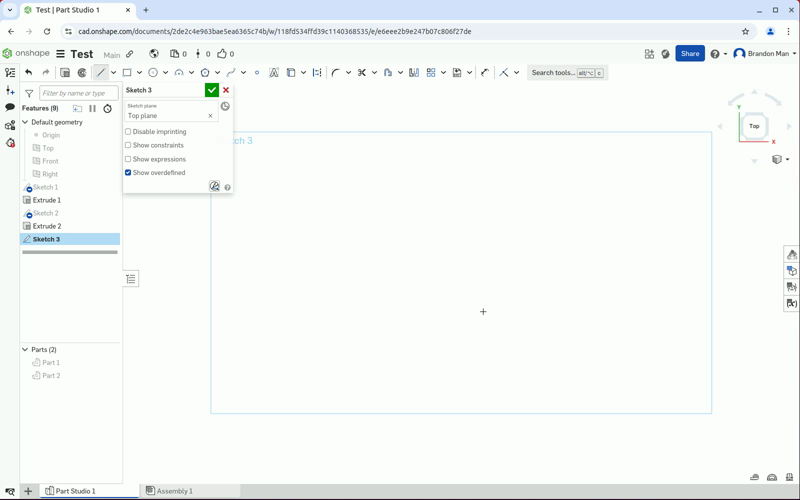
click(483, 311)
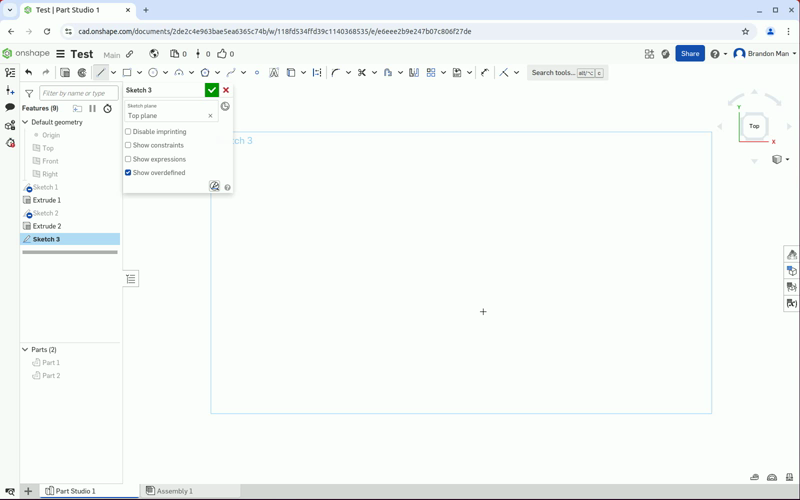
key_up(shift)
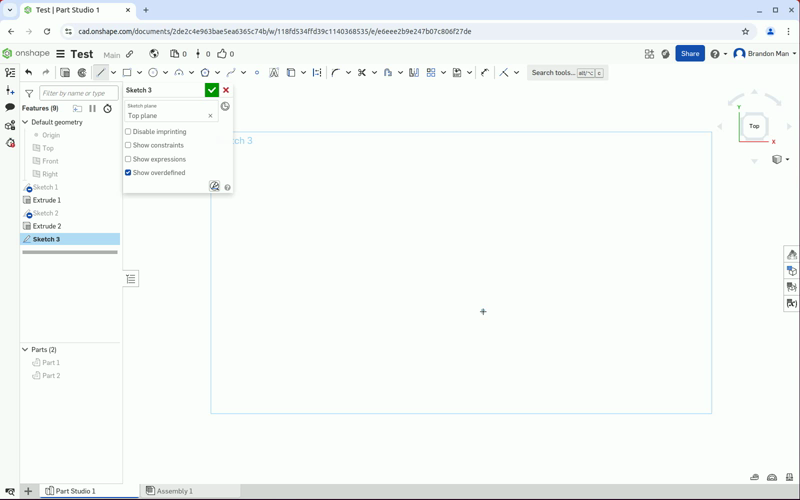
key_down(shift)
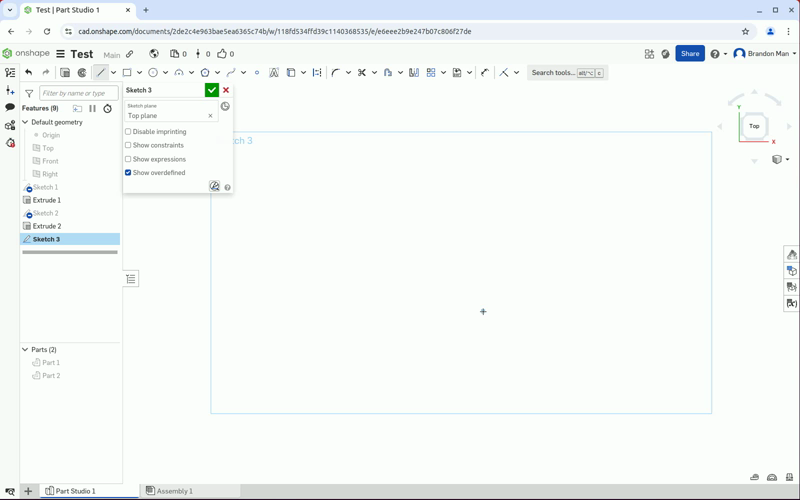
mouse_move(513, 311)
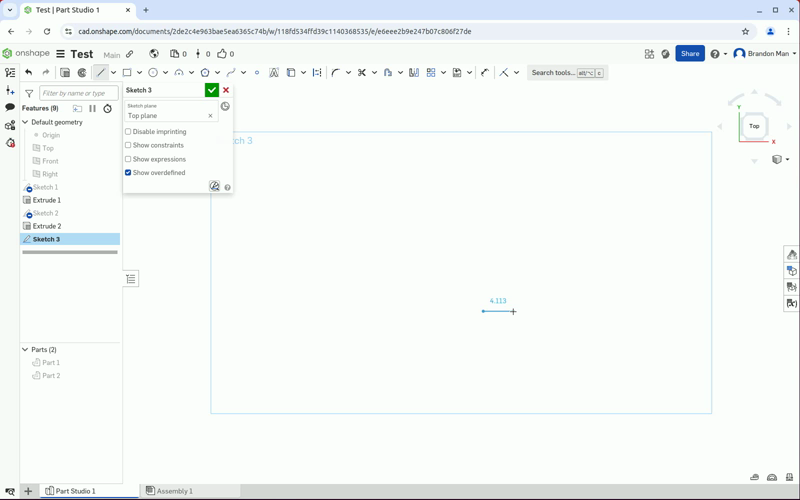
mouse_move(485, 311)
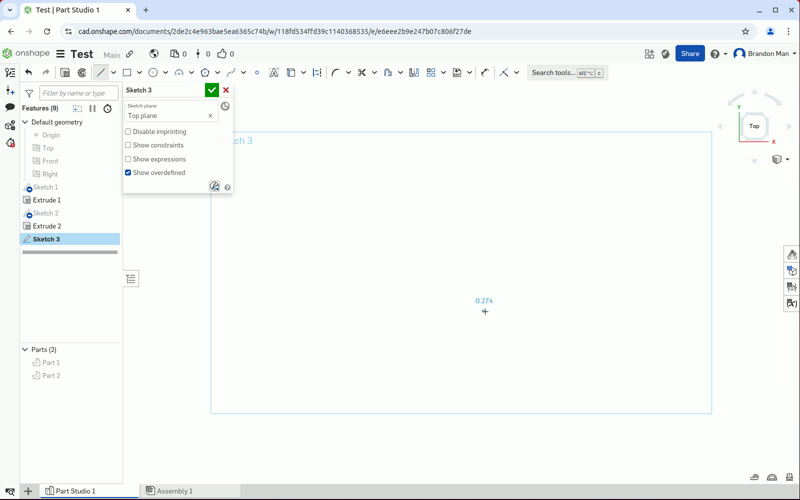
scroll(6)
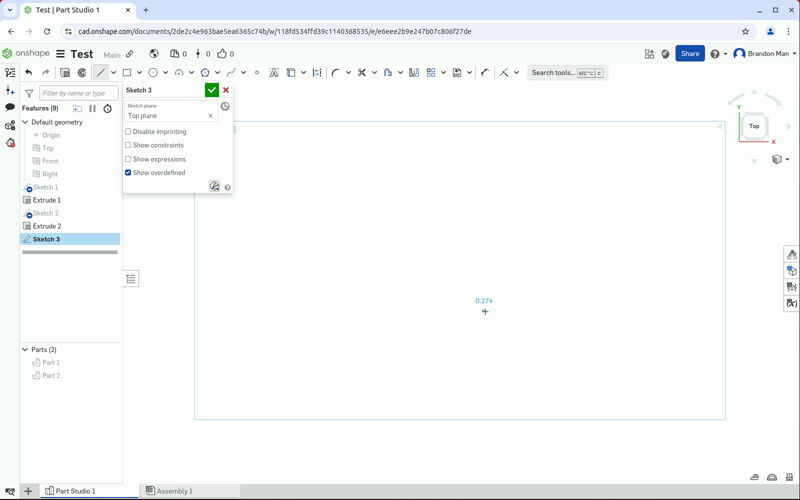
scroll(6)
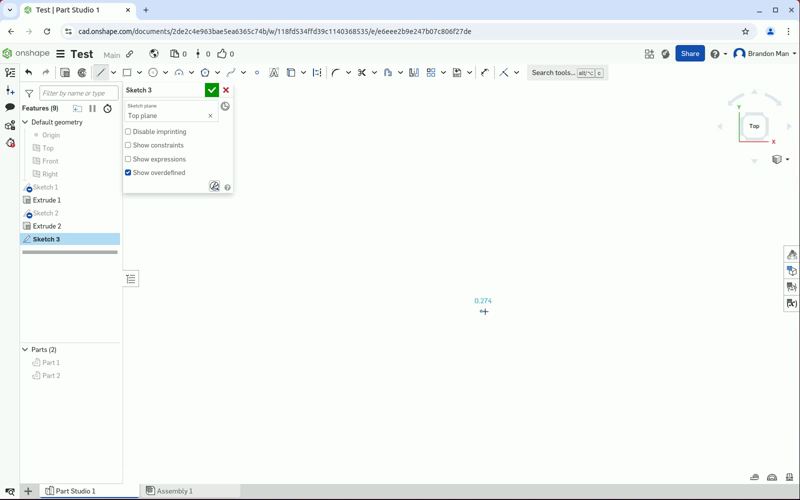
scroll(6)
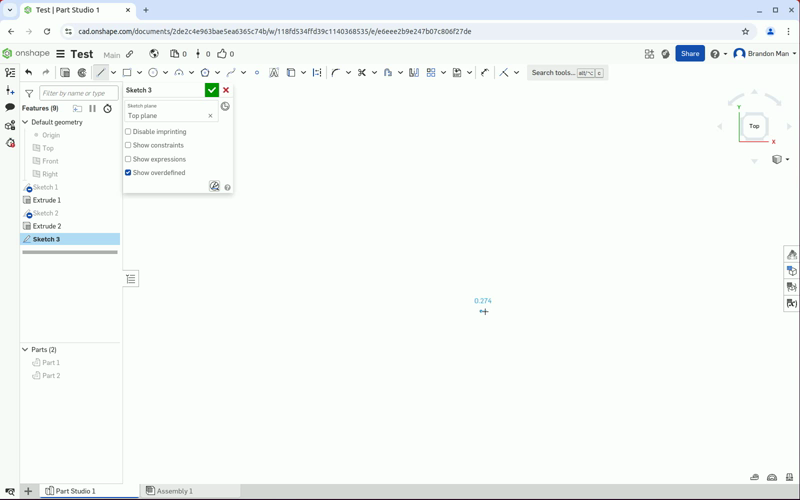
scroll(6)
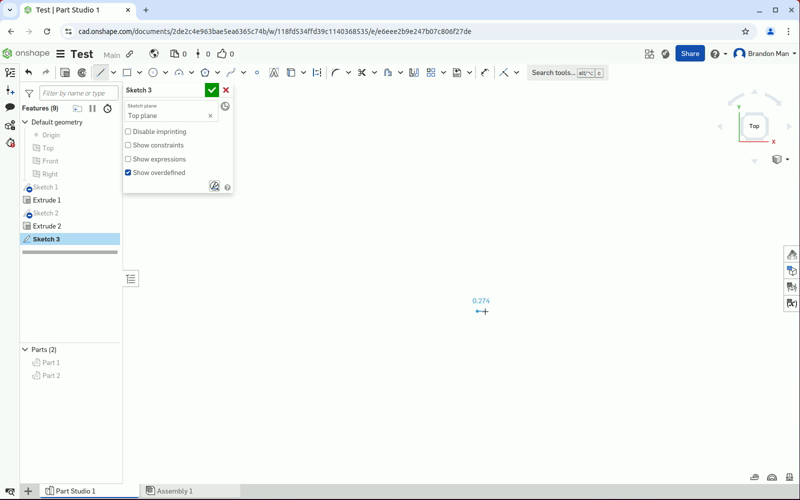
scroll(6)
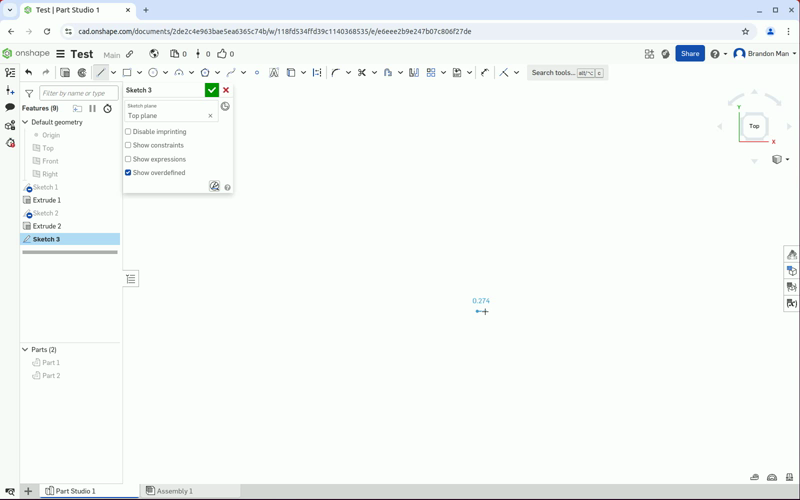
scroll(6)
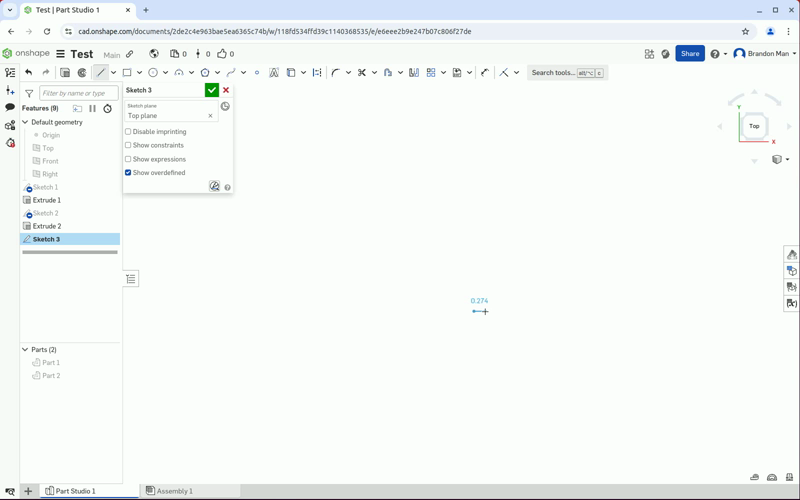
scroll(6)
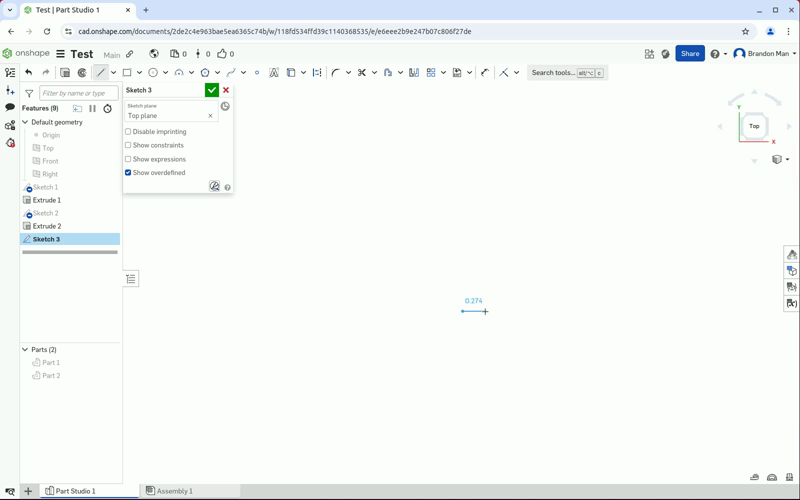
click(485, 311)
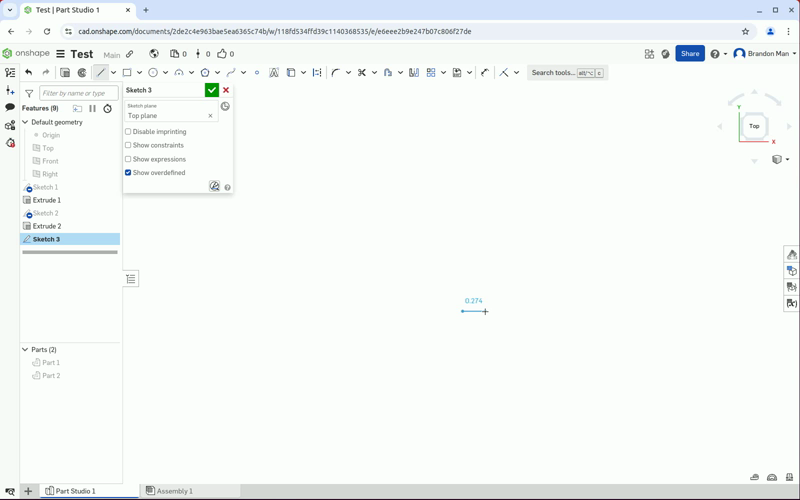
scroll(-6)
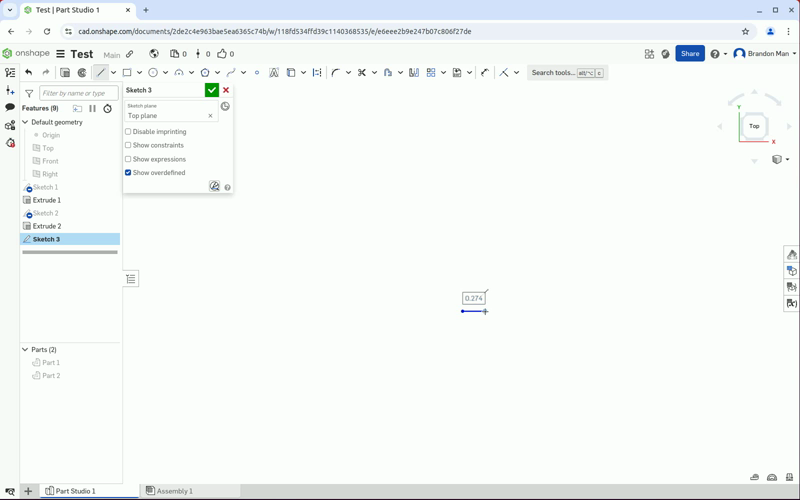
scroll(-6)
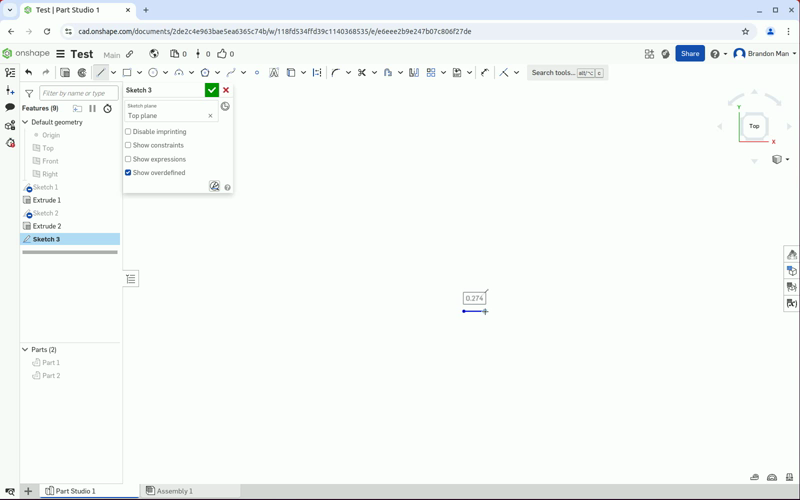
scroll(-6)
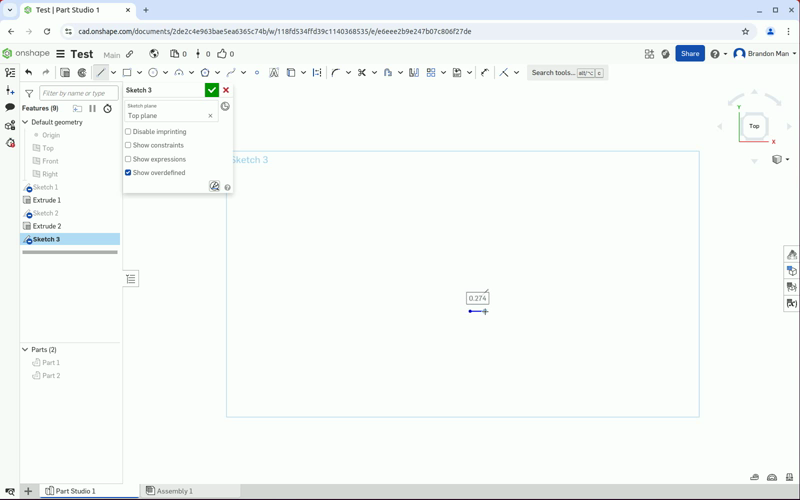
scroll(-6)
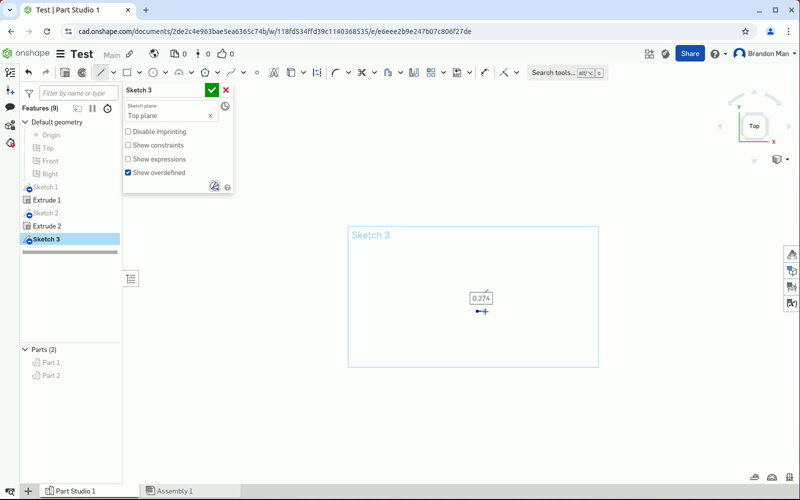
scroll(-6)
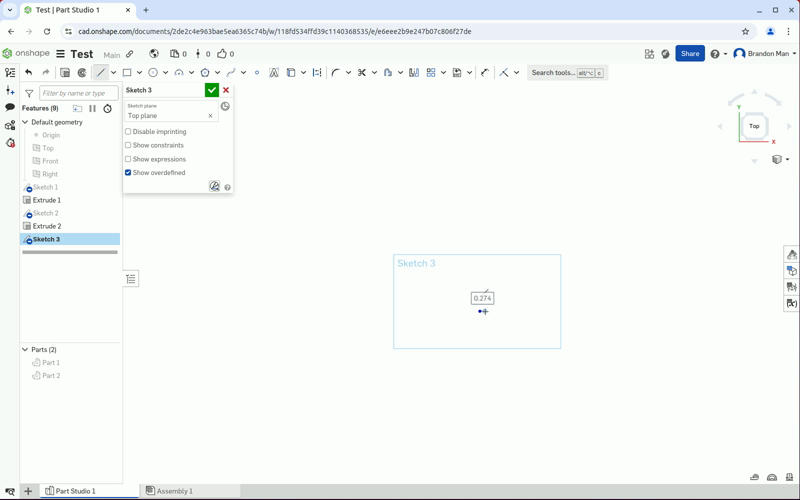
scroll(-6)
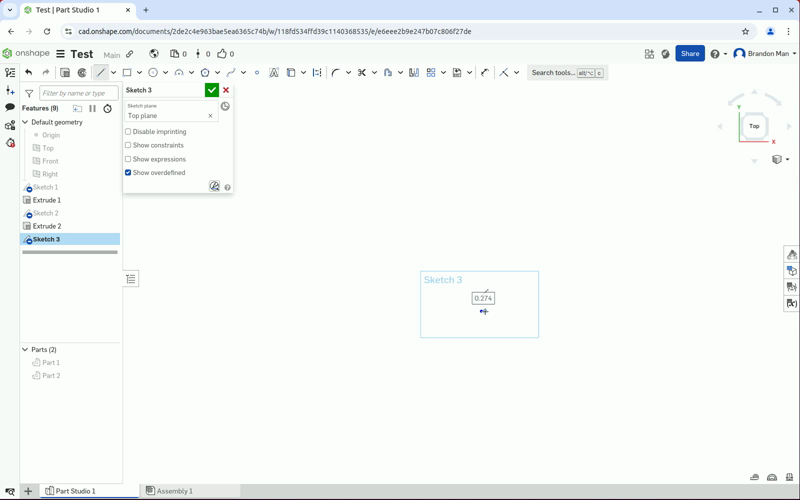
scroll(-6)
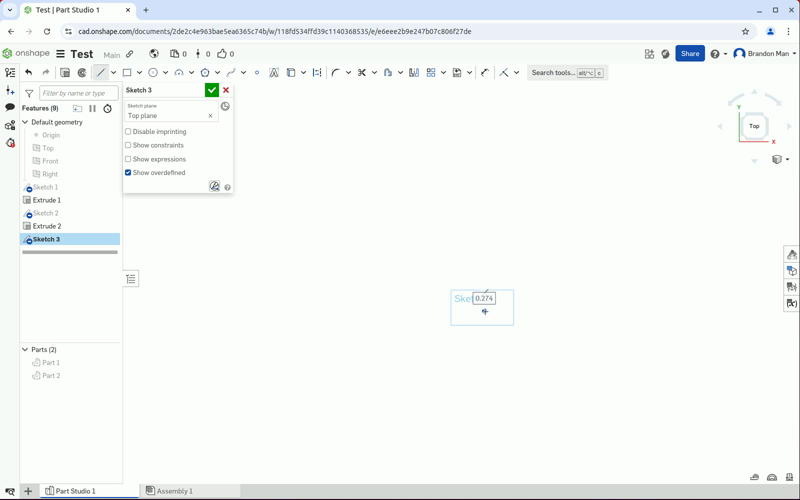
key_up(shift)
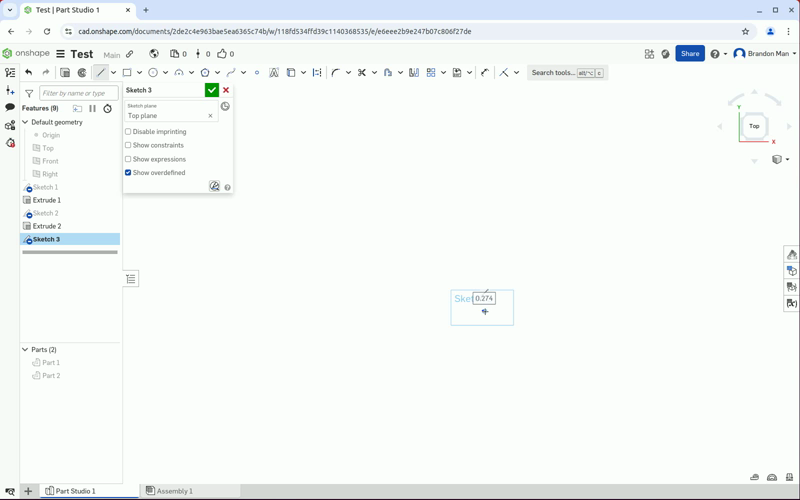
key_down(shift)
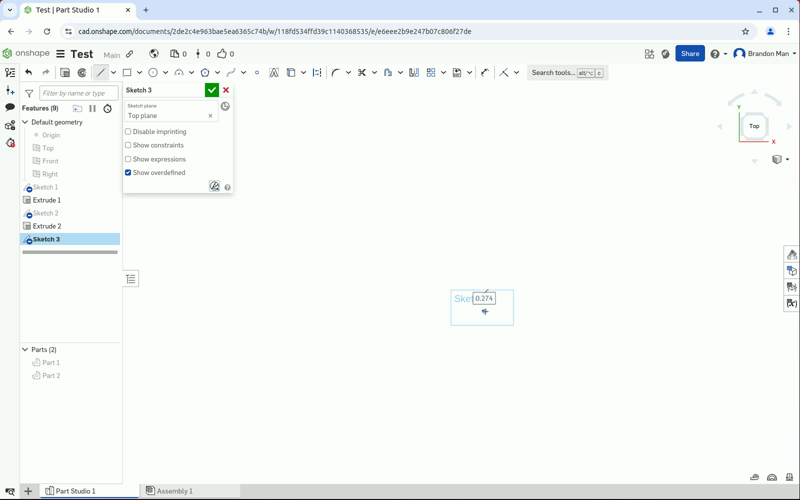
mouse_move(515, 311)
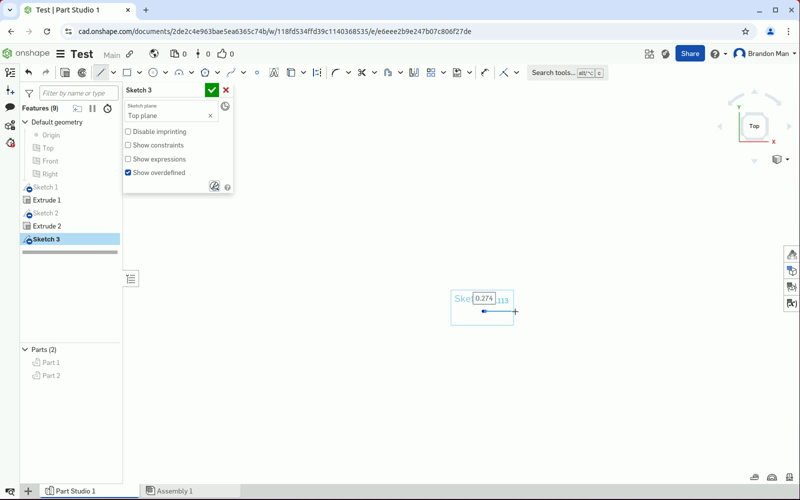
mouse_move(485, 309)
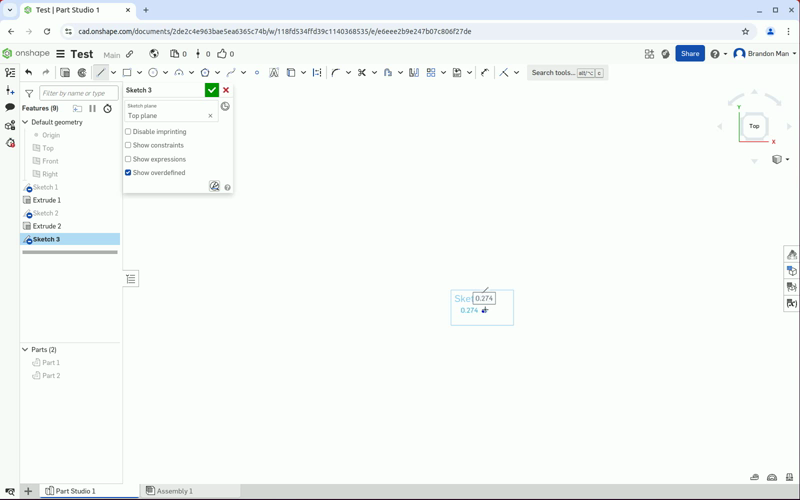
scroll(6)
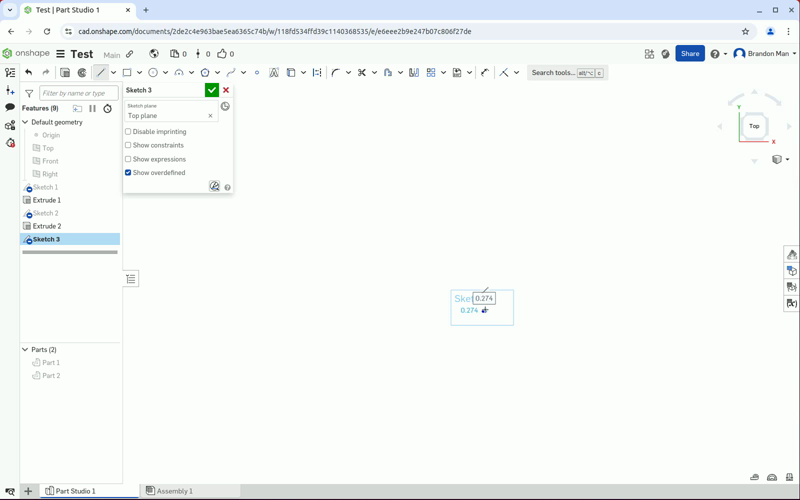
scroll(6)
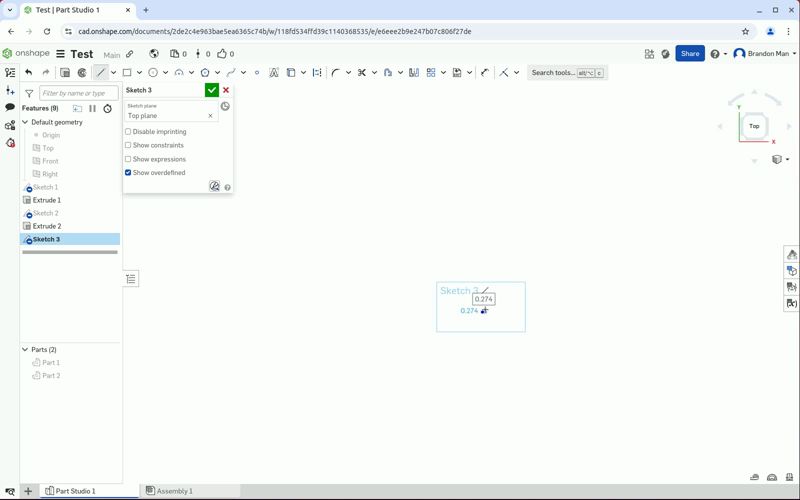
scroll(6)
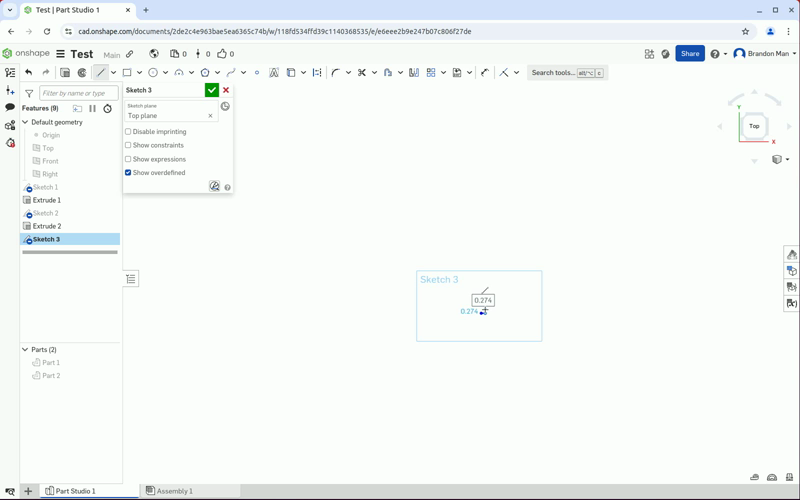
scroll(6)
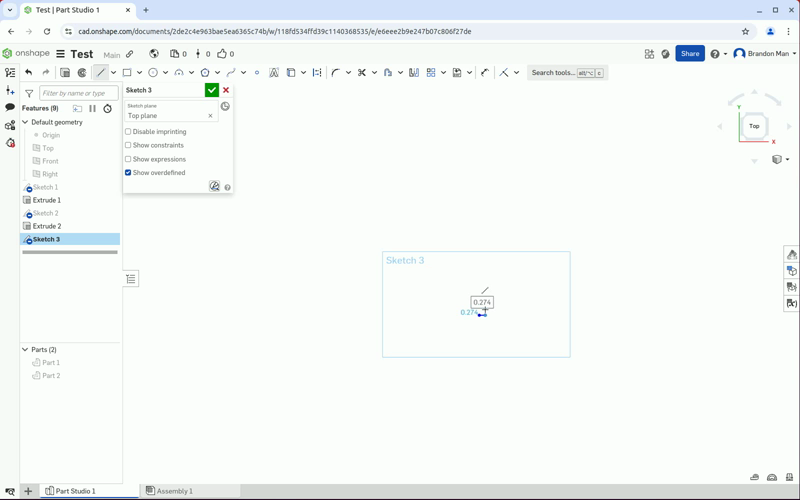
scroll(6)
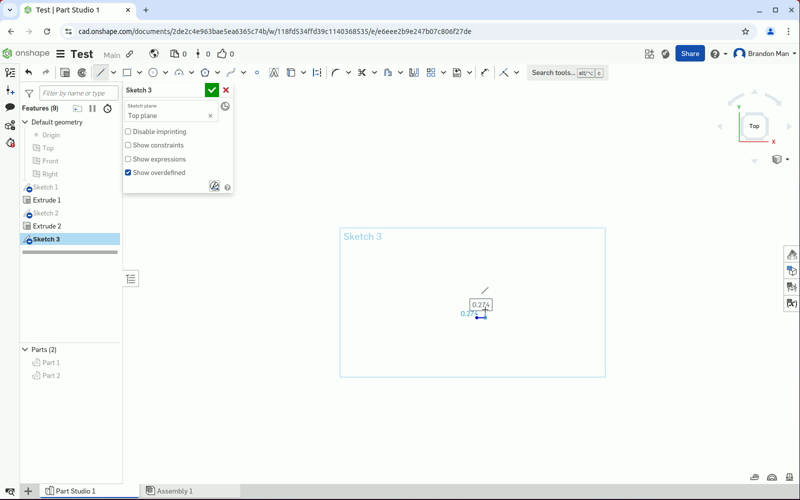
scroll(6)
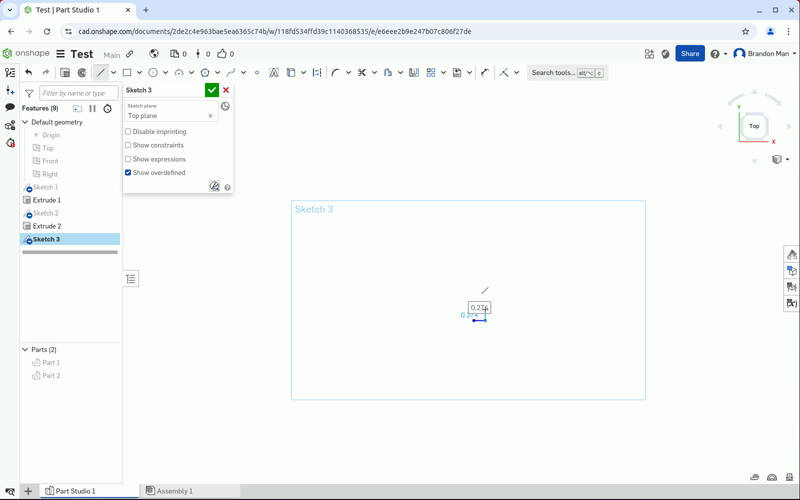
scroll(6)
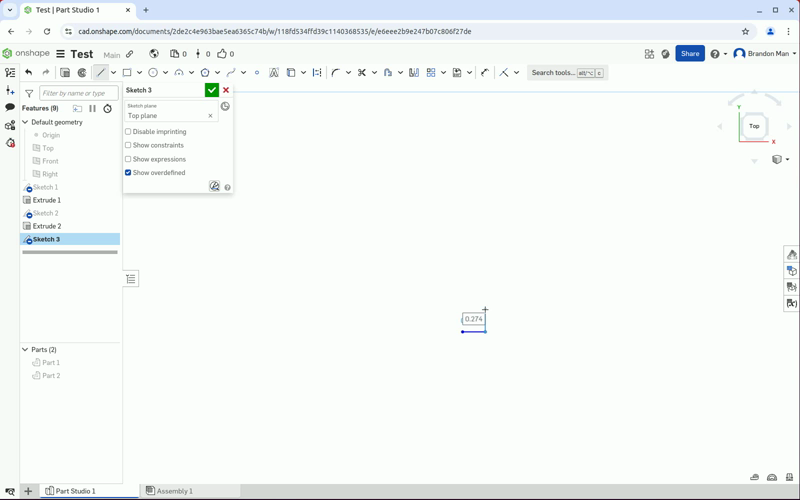
click(485, 309)
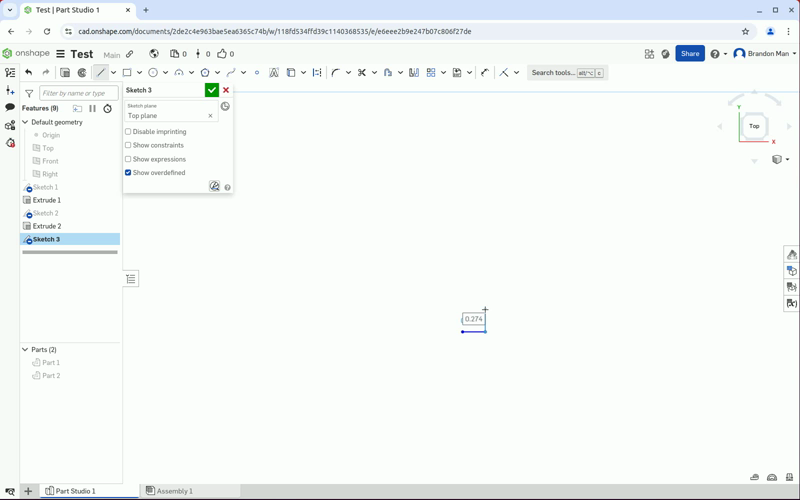
scroll(-6)
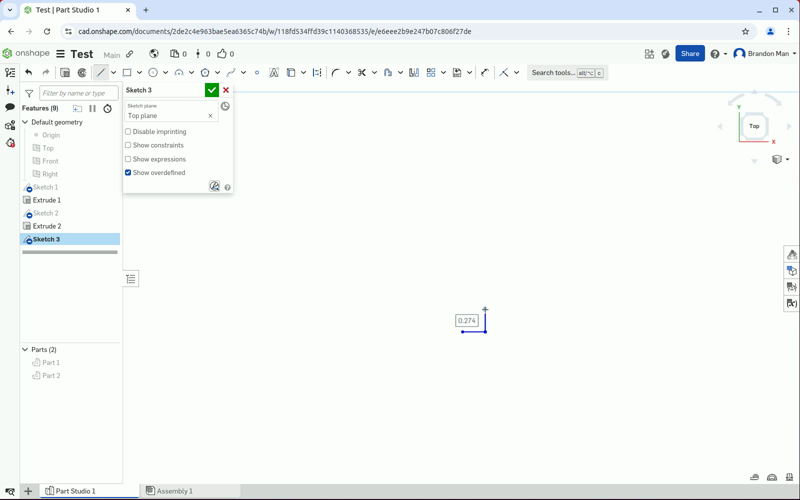
scroll(-6)
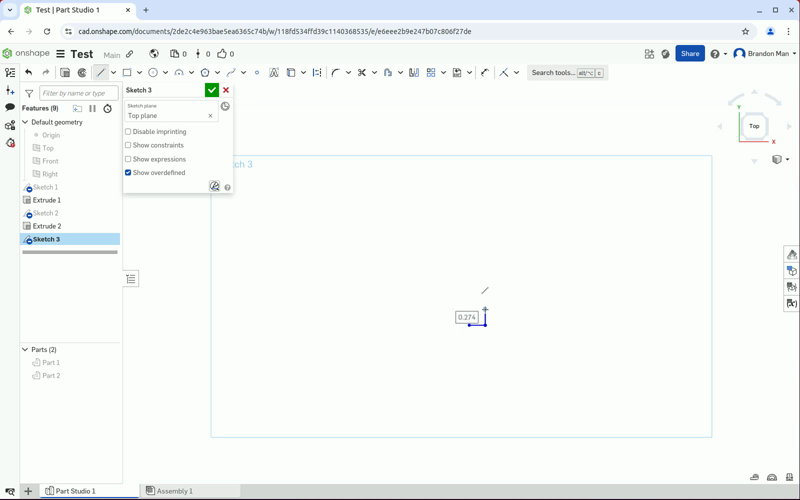
scroll(-6)
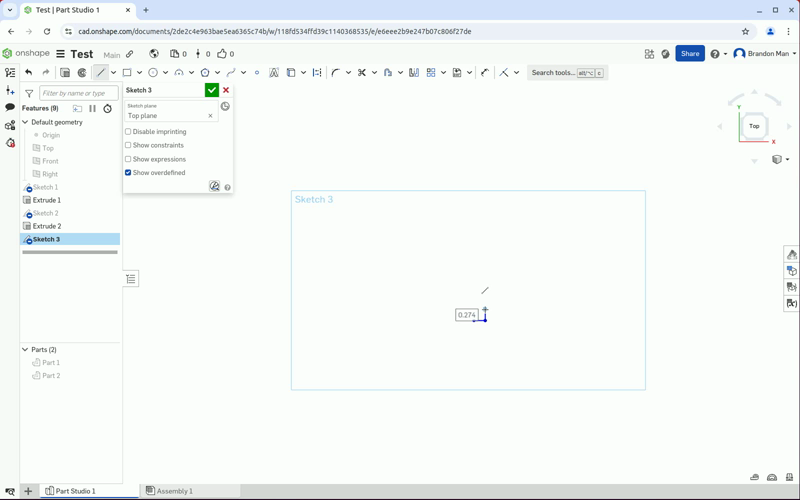
scroll(-6)
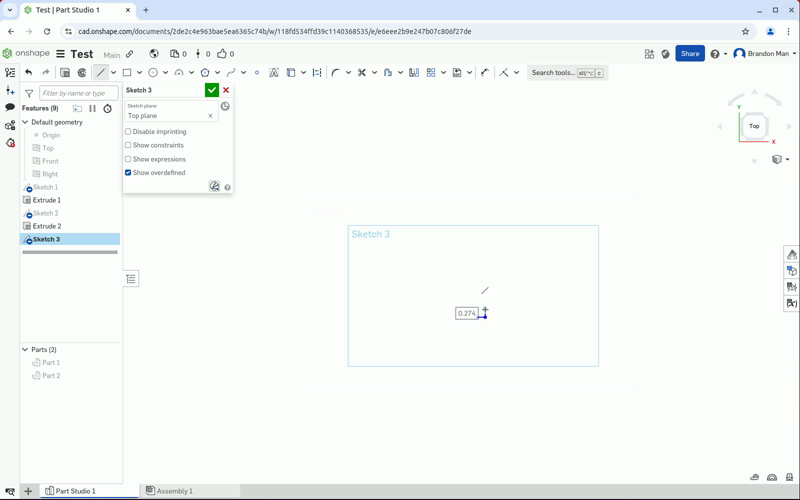
scroll(-6)
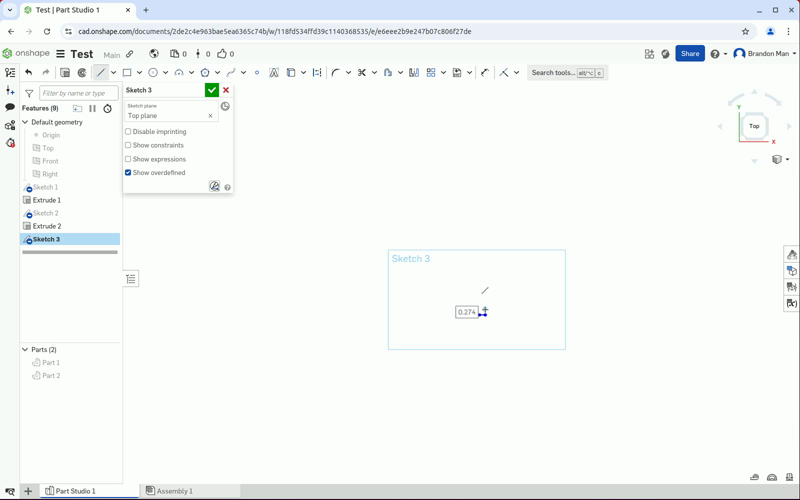
scroll(-6)
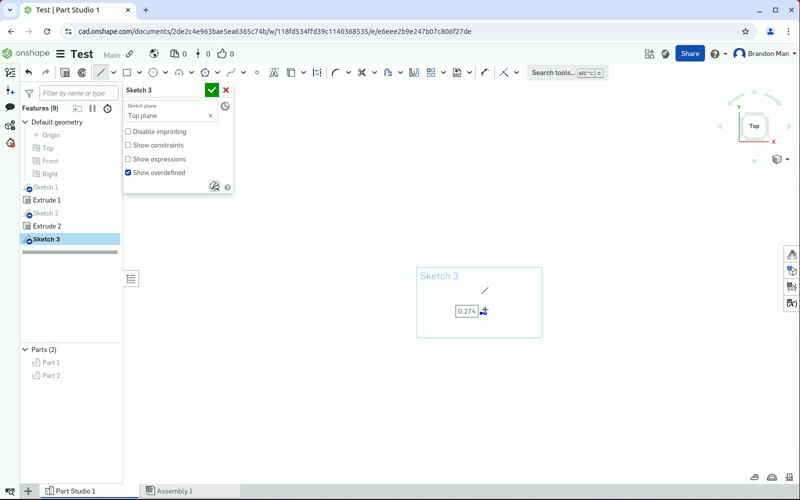
scroll(-6)
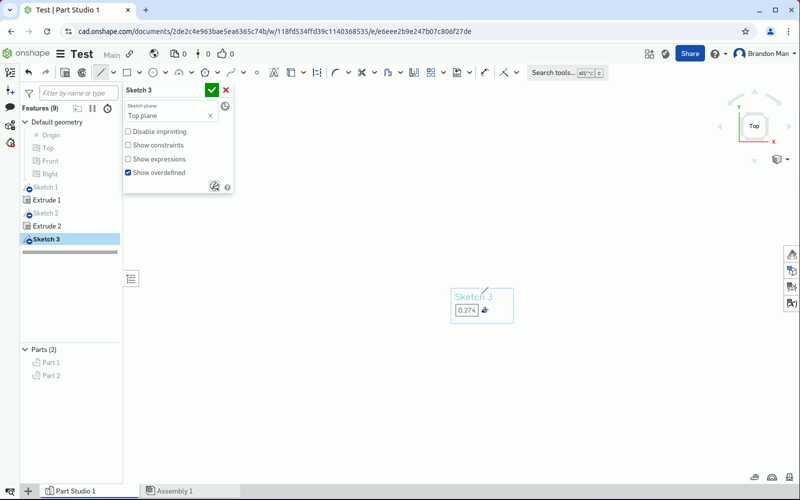
key_up(shift)
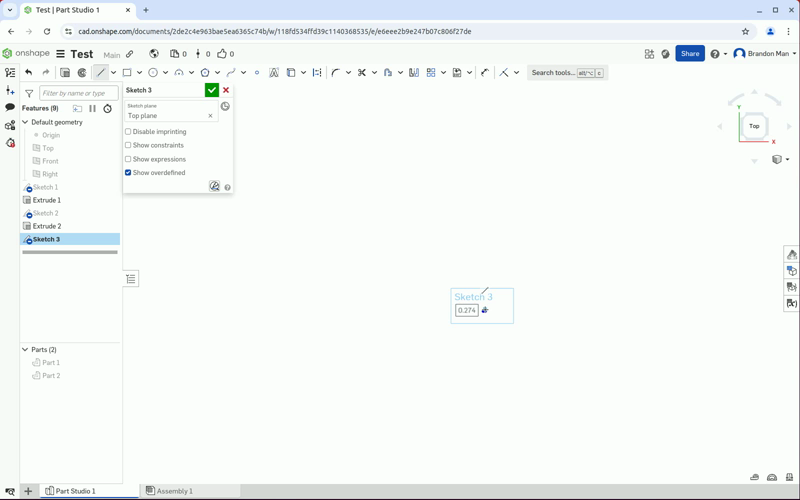
key_down(shift)
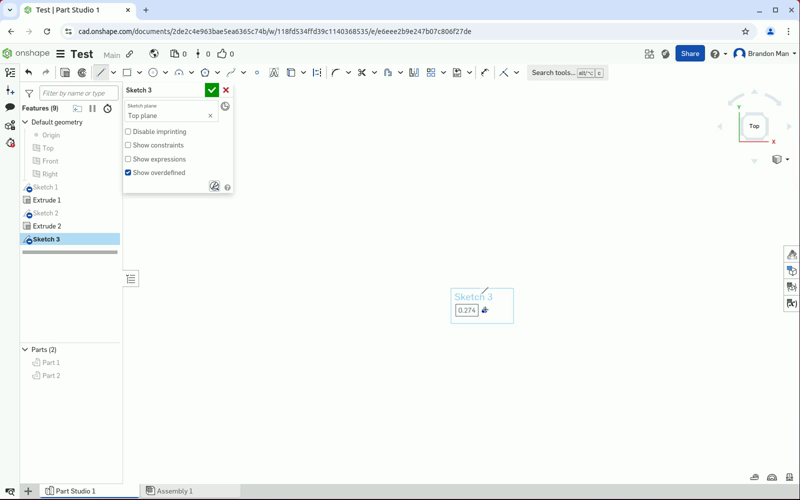
mouse_move(515, 309)
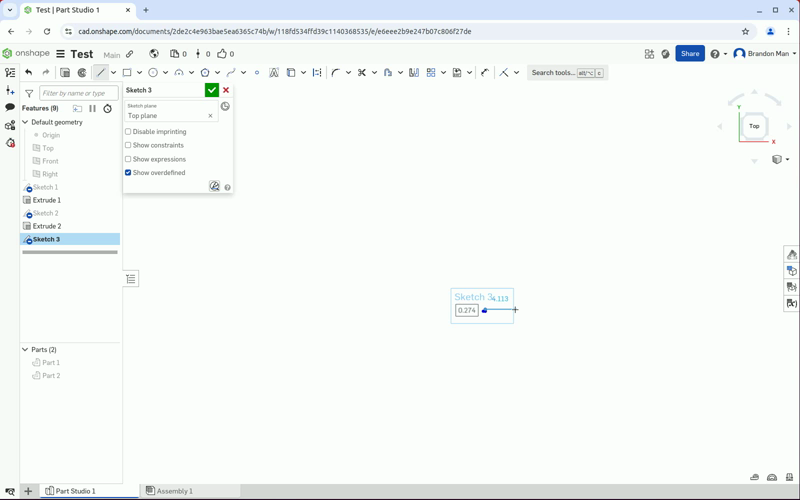
mouse_move(483, 309)
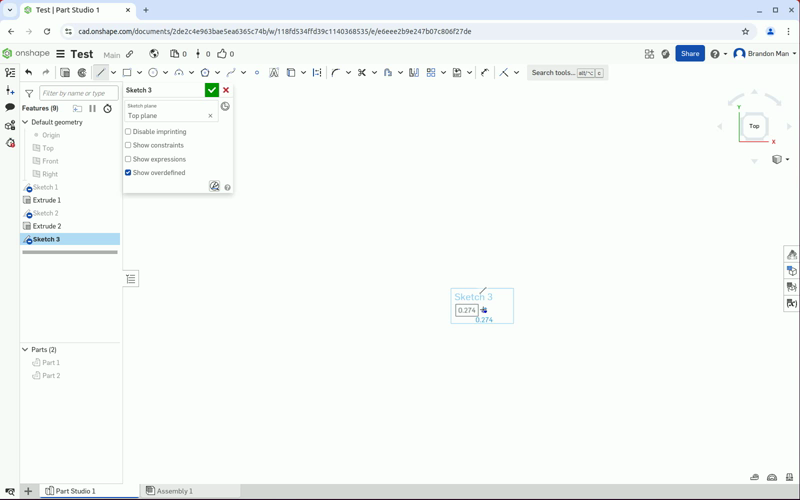
scroll(6)
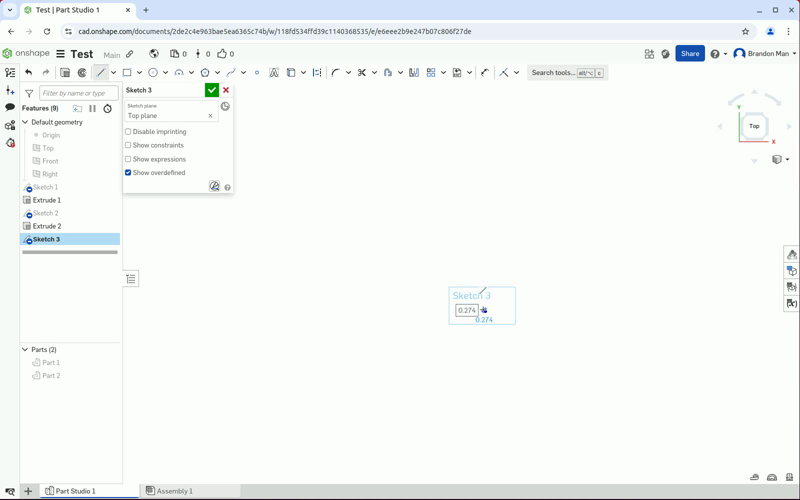
scroll(6)
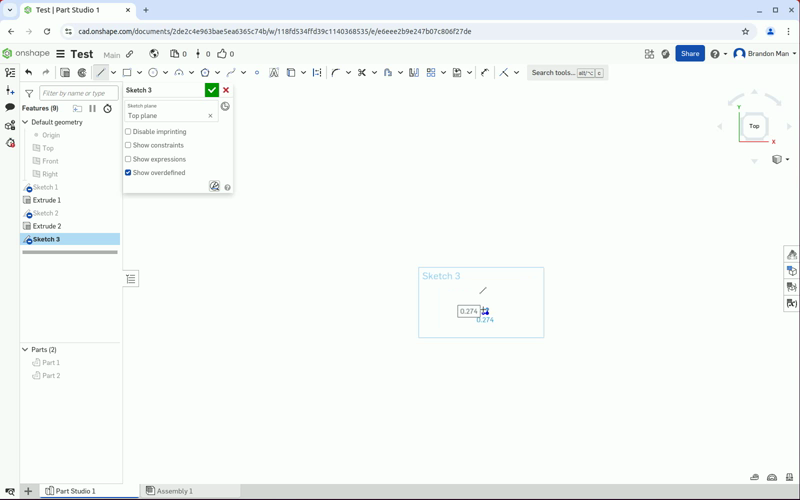
scroll(6)
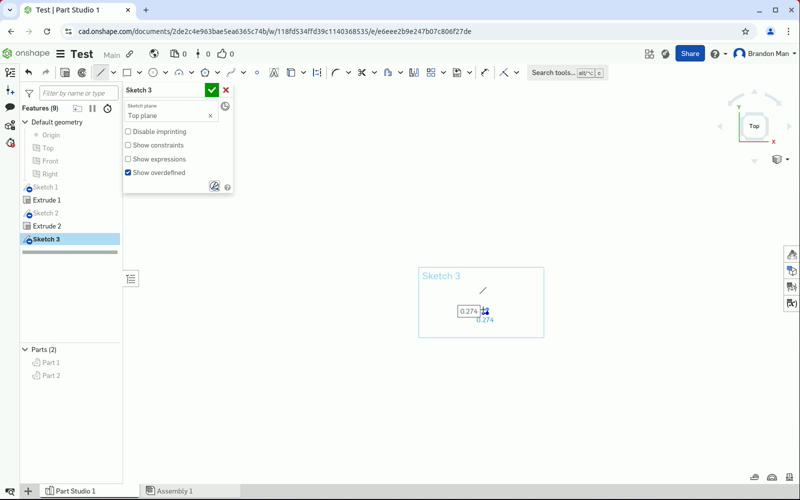
scroll(6)
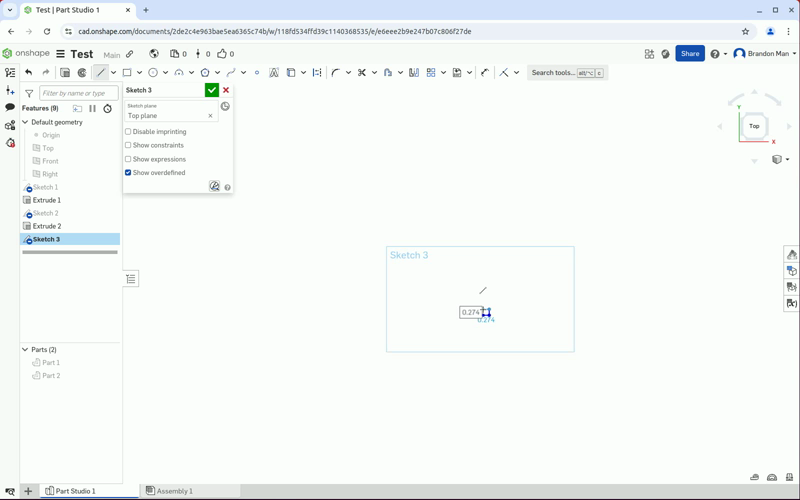
scroll(6)
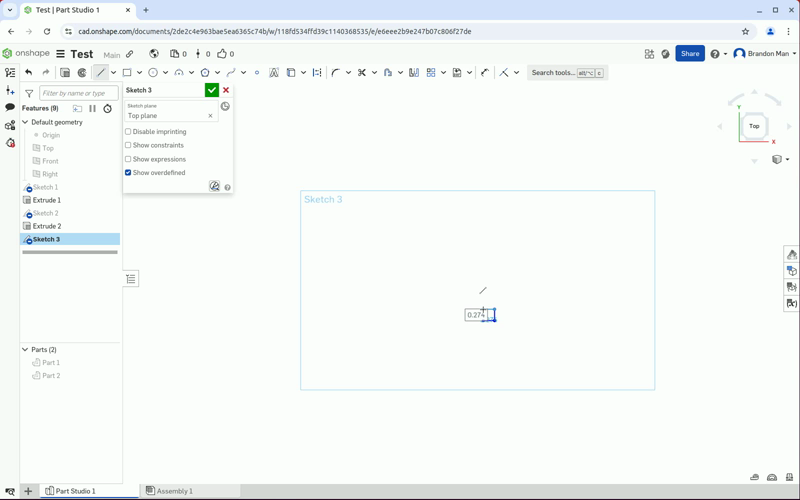
scroll(6)
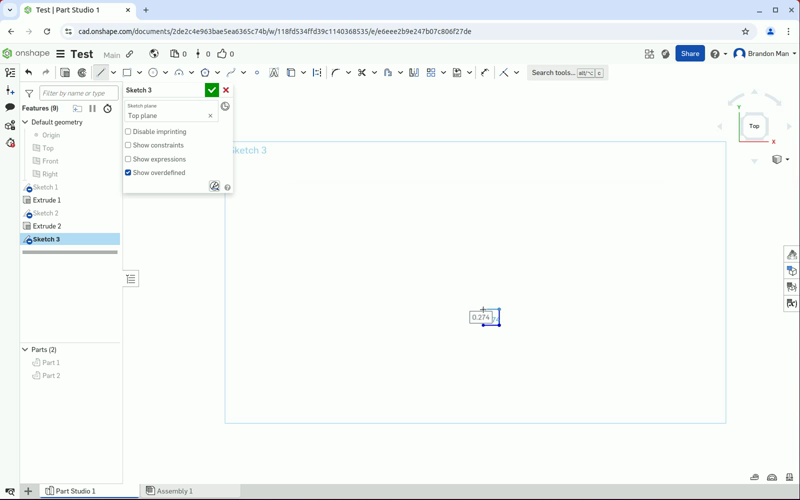
scroll(6)
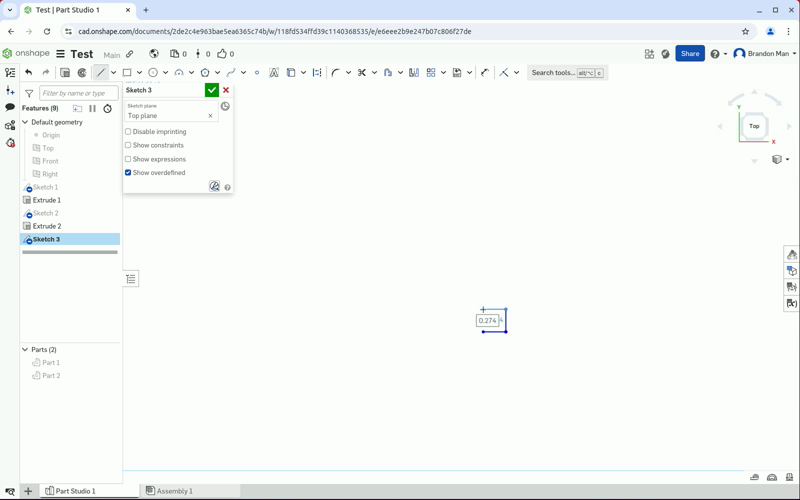
click(483, 309)
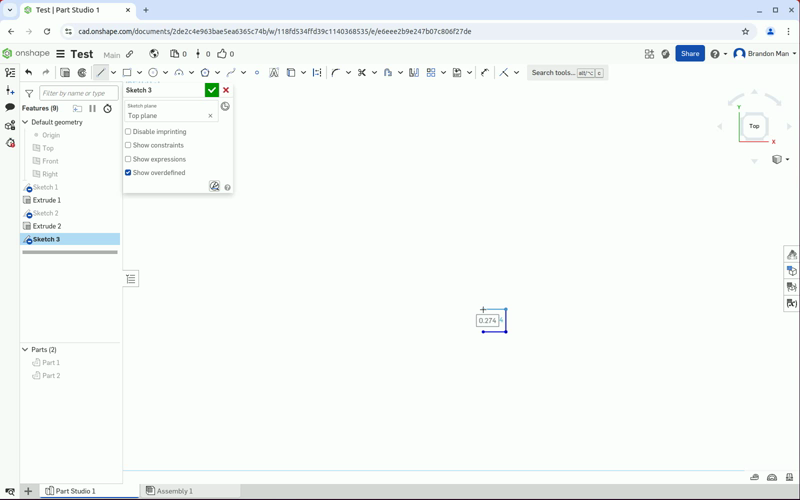
scroll(-6)
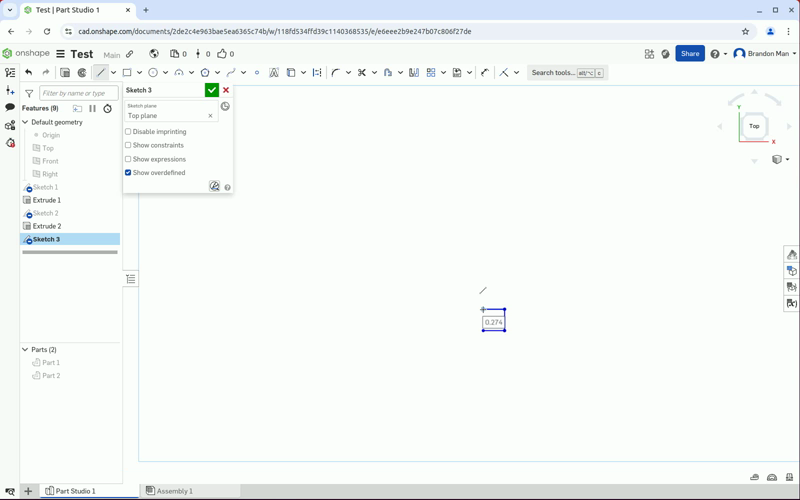
scroll(-6)
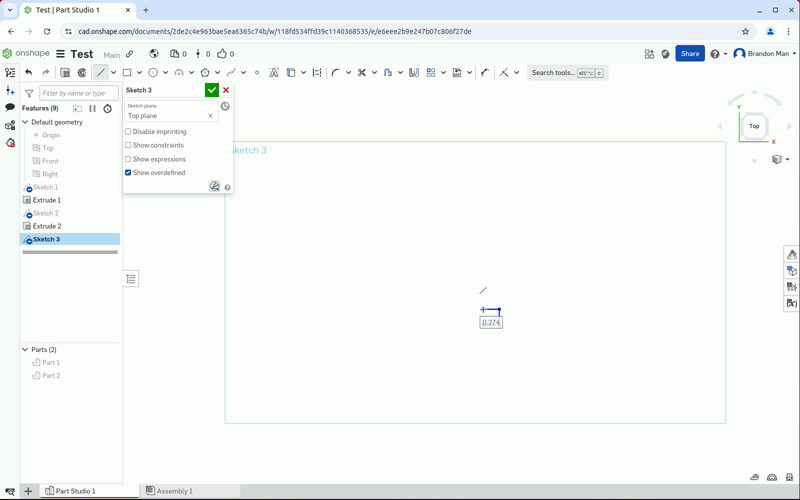
scroll(-6)
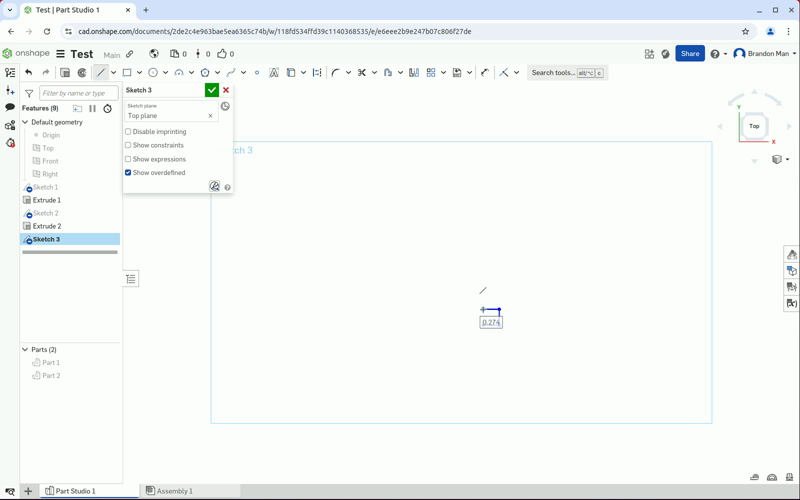
scroll(-6)
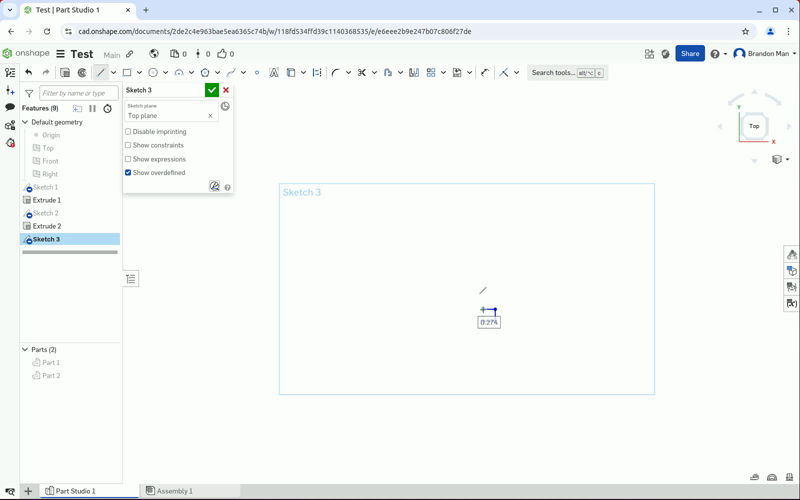
scroll(-6)
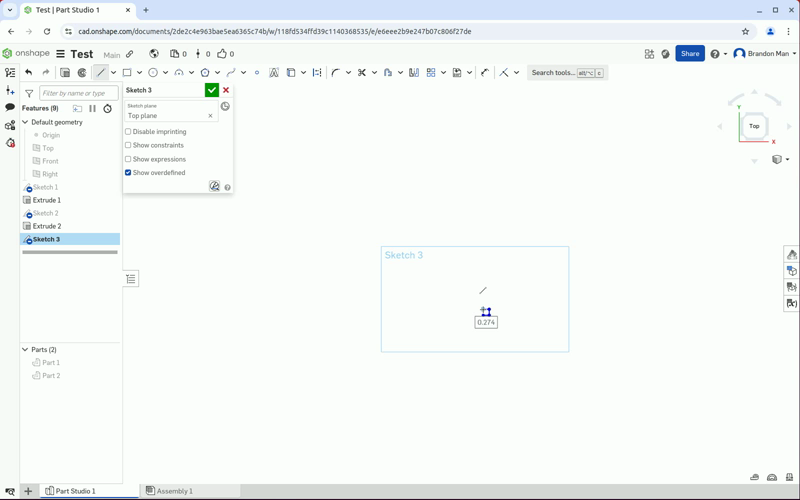
scroll(-6)
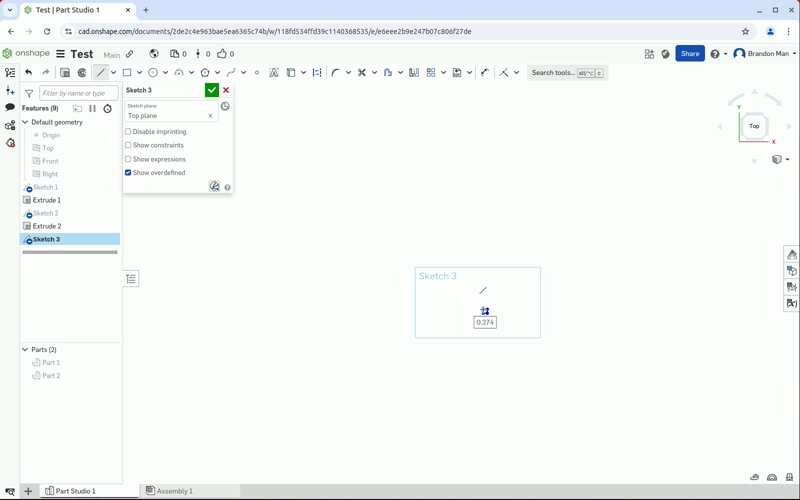
scroll(-6)
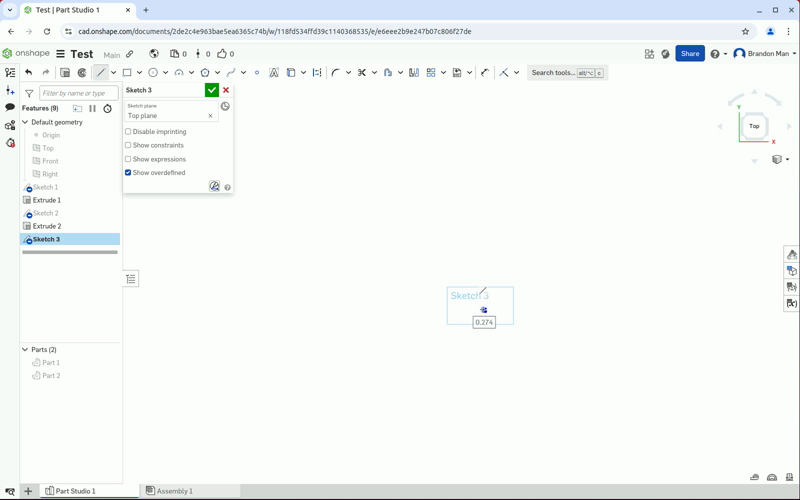
key_up(shift)
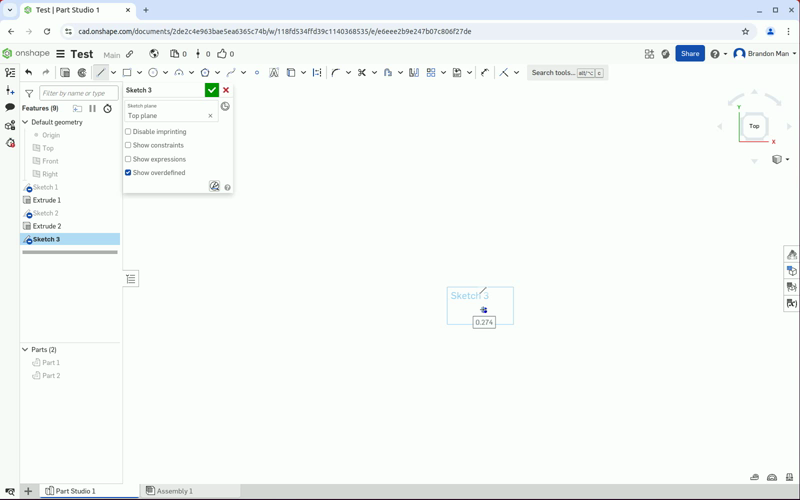
mouse_move(513, 309)
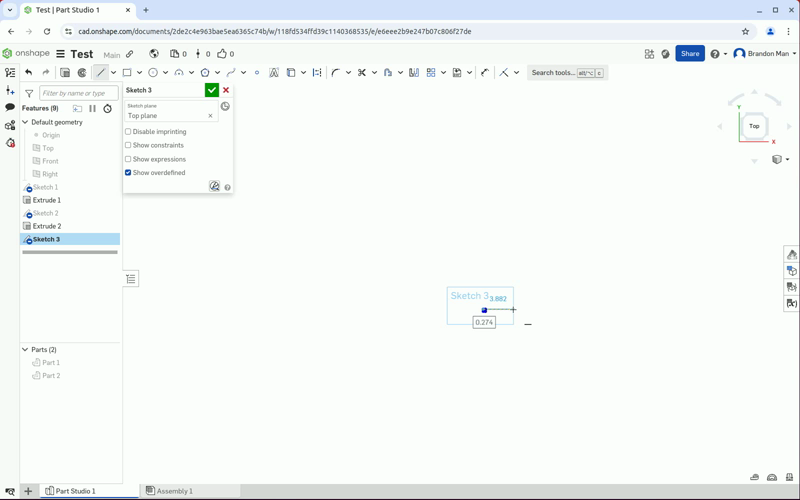
key_down(shift)
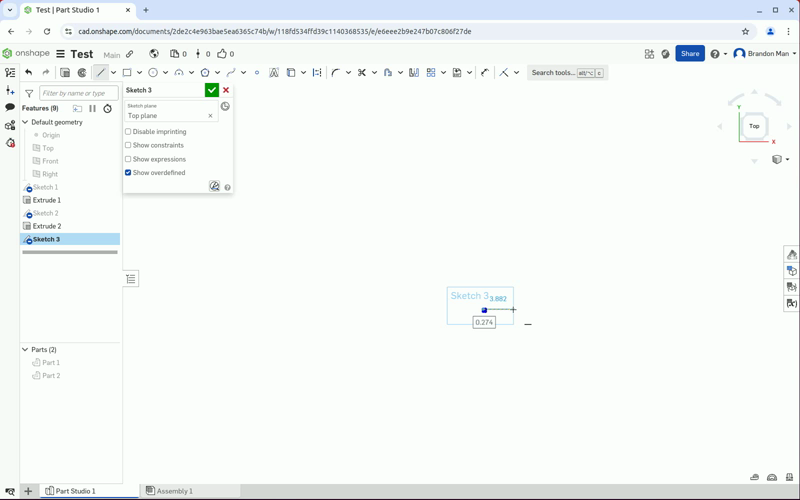
mouse_move(483, 311)
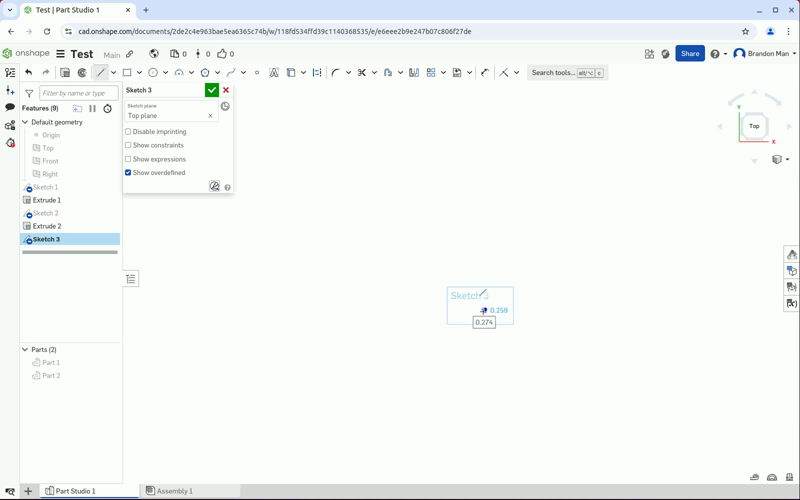
scroll(6)
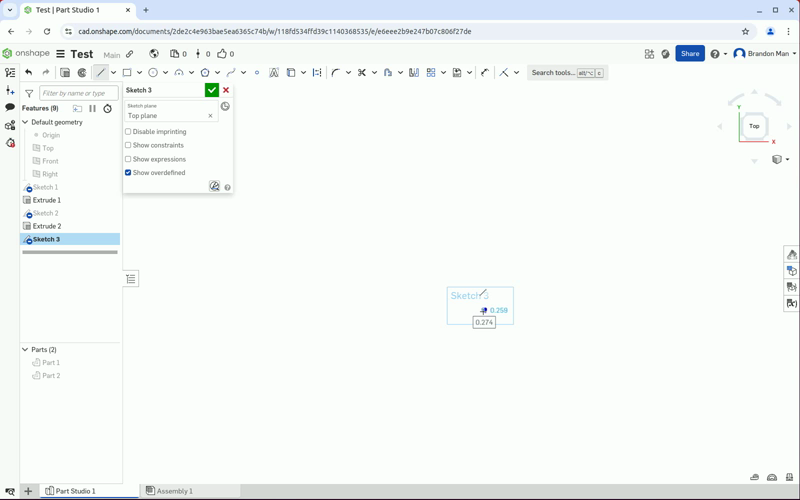
scroll(6)
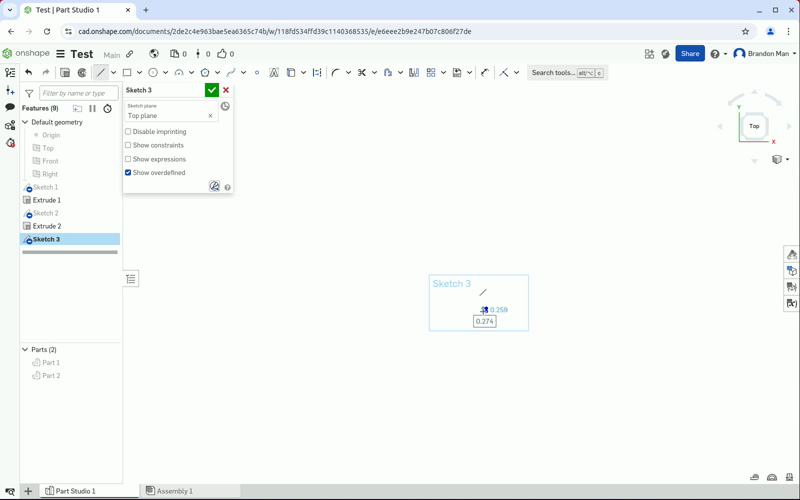
scroll(6)
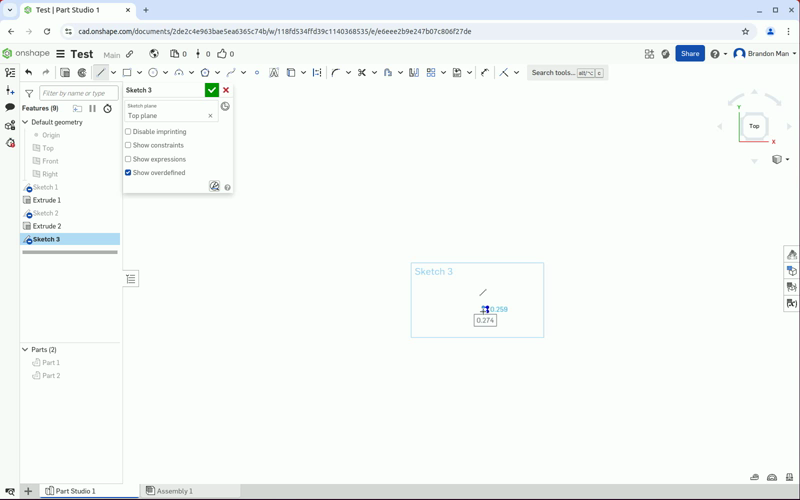
scroll(6)
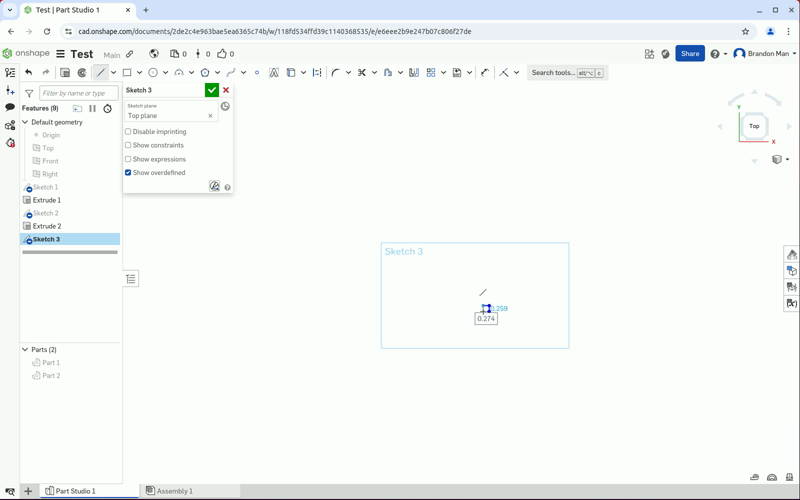
scroll(6)
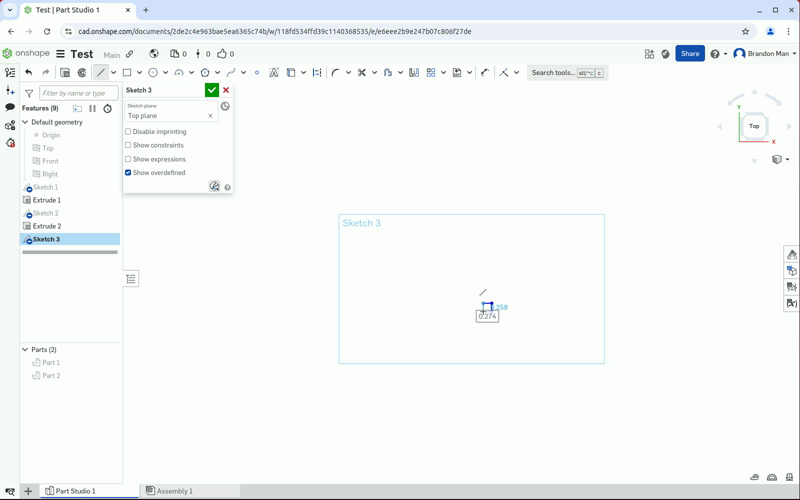
scroll(6)
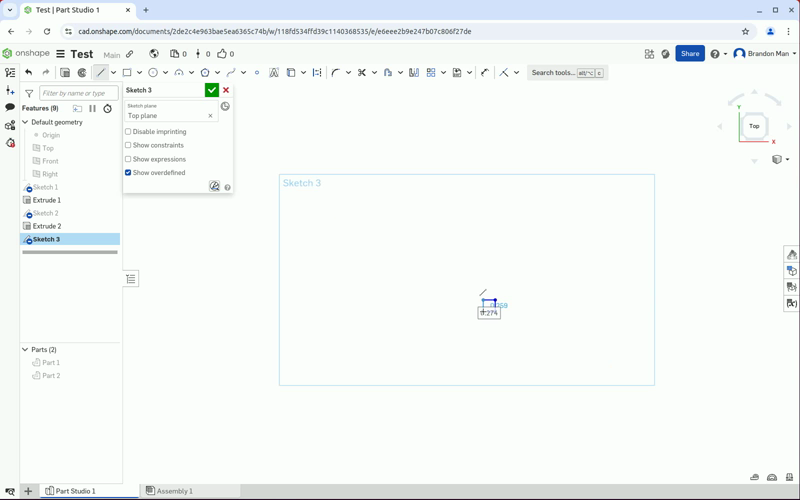
scroll(6)
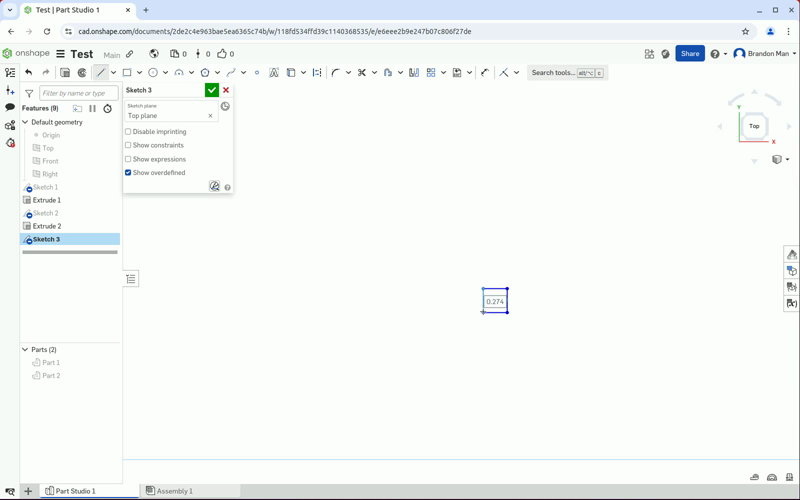
key_up(shift)
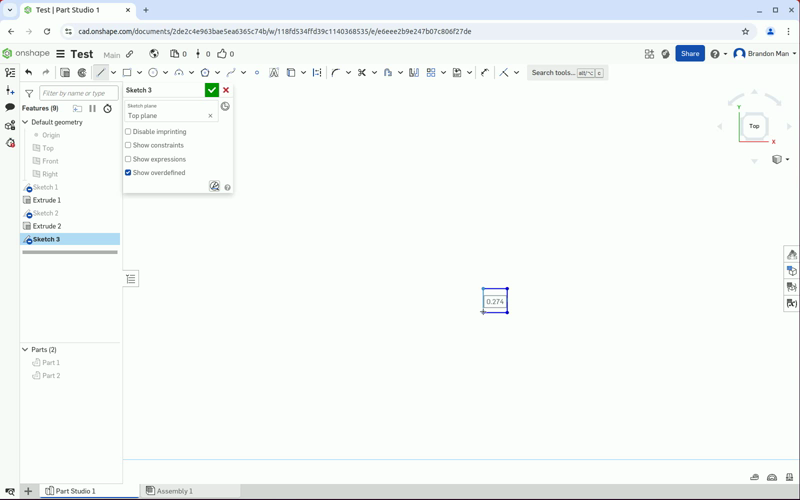
click(483, 311)
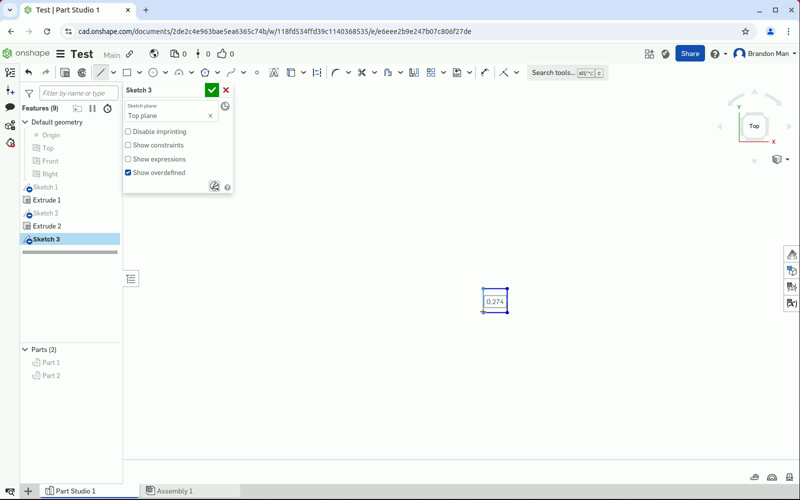
scroll(-6)
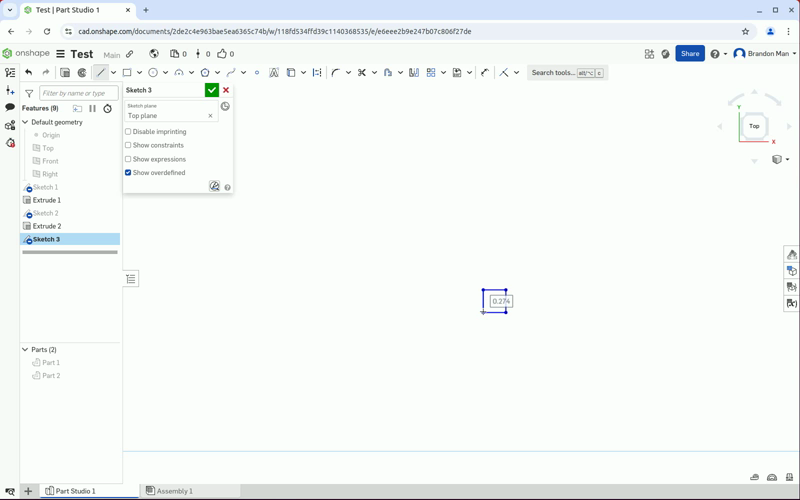
scroll(-6)
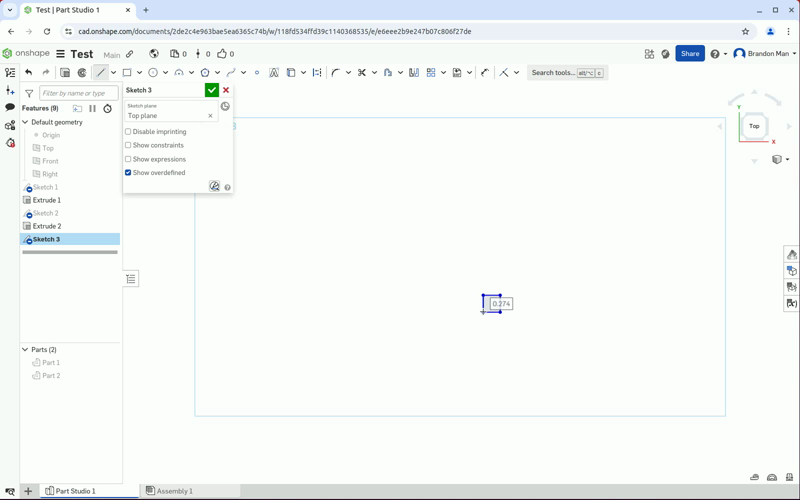
scroll(-6)
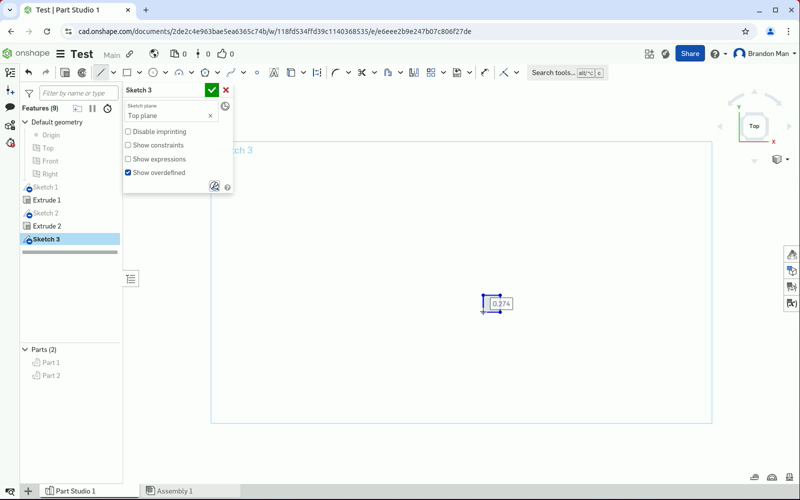
scroll(-6)
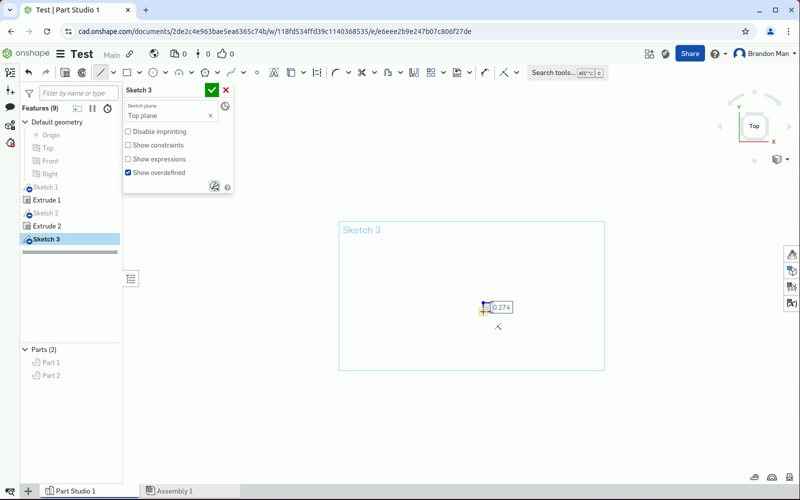
scroll(-6)
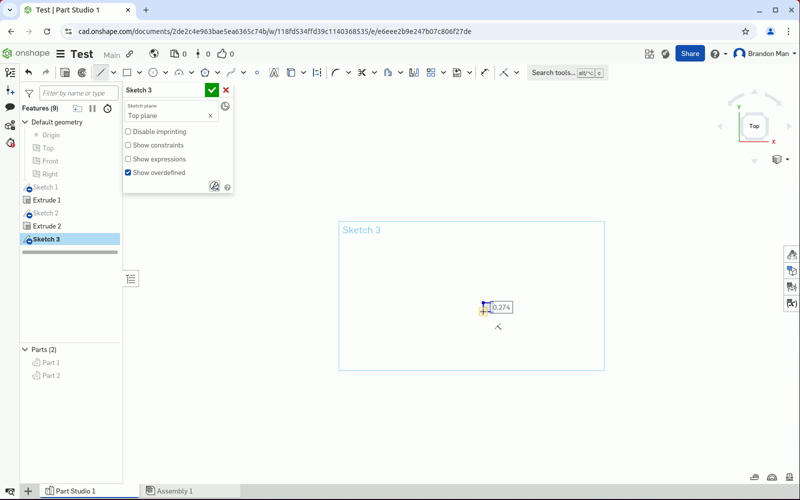
scroll(-6)
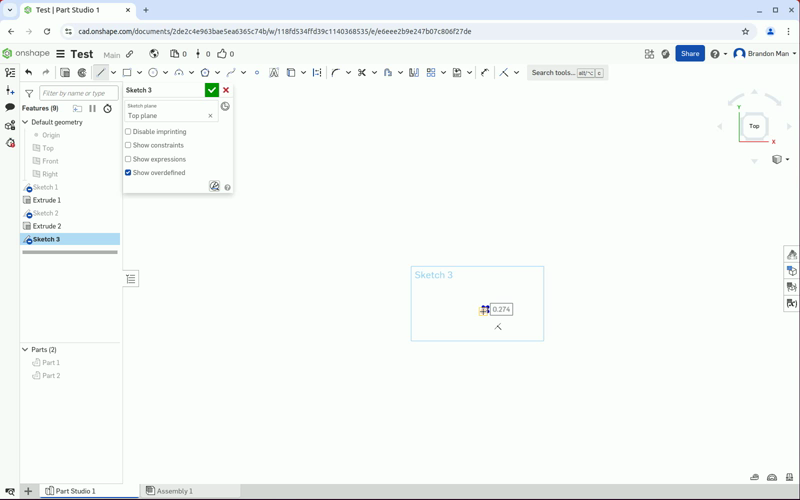
scroll(-6)
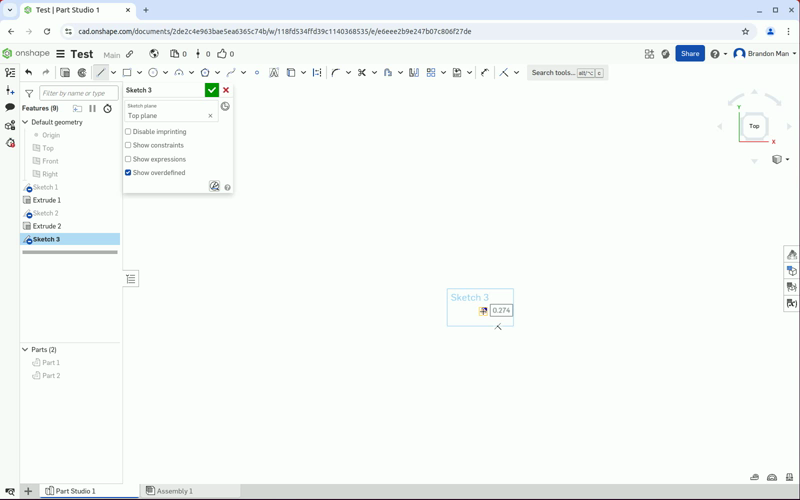
key(esc)
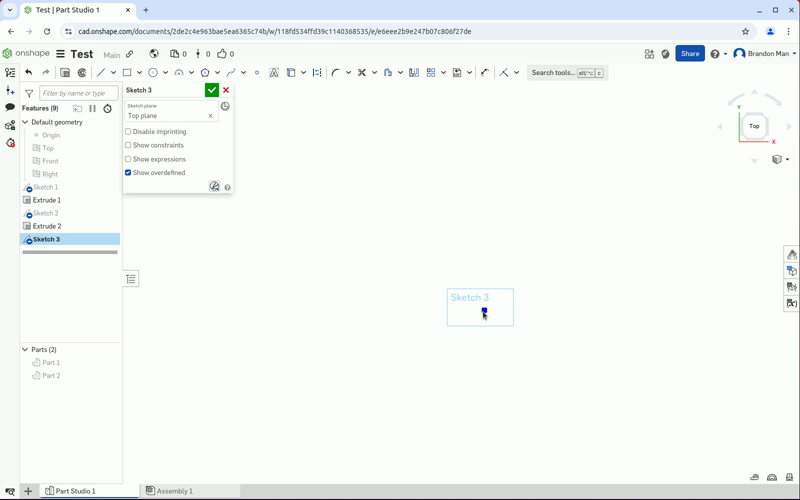
mouse_move(484, 310)
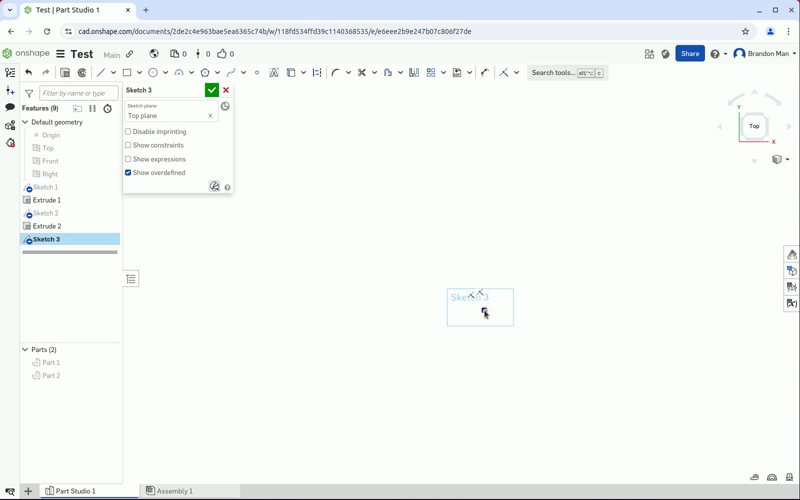
scroll(6)
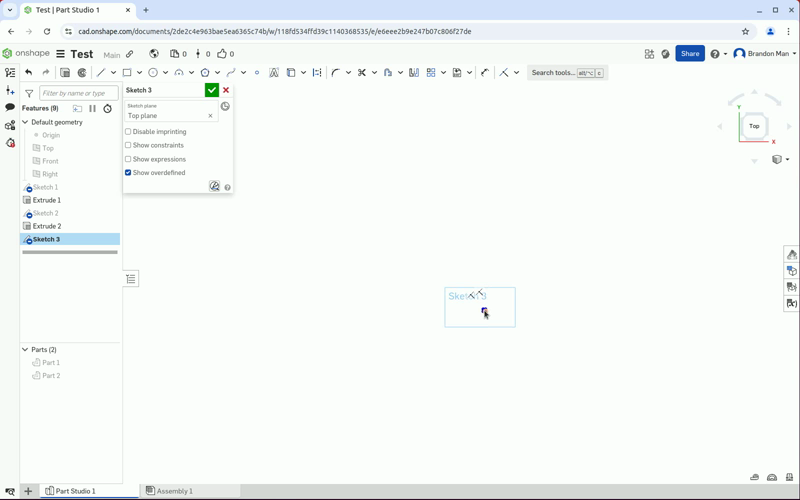
scroll(6)
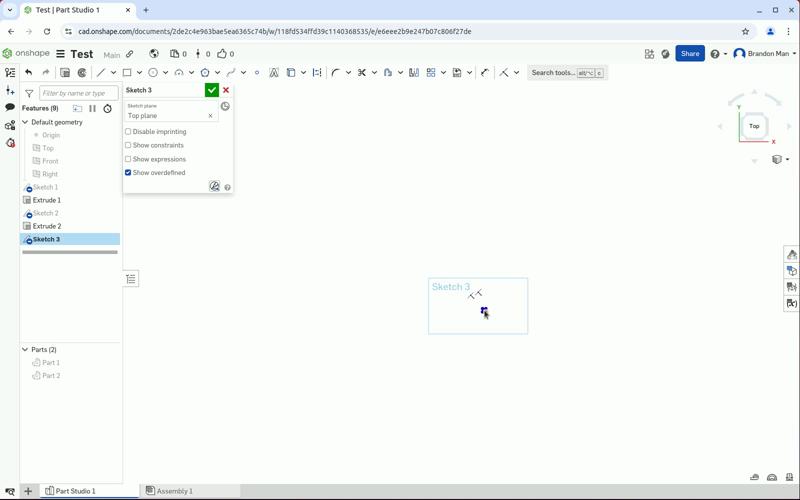
scroll(6)
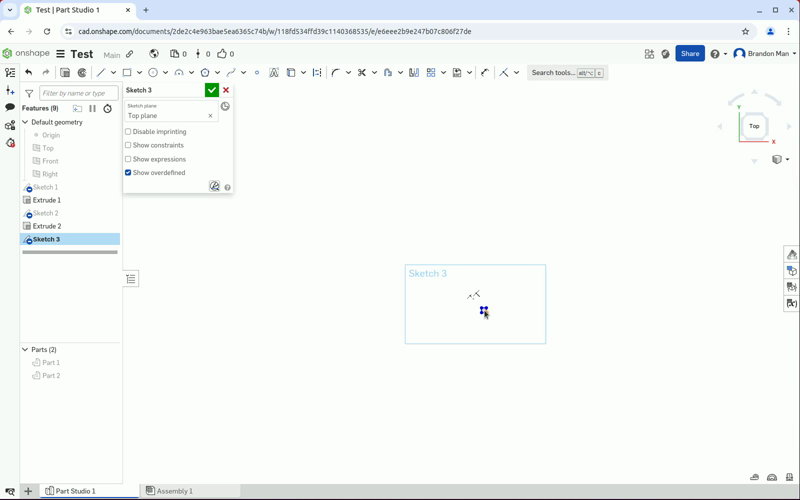
scroll(6)
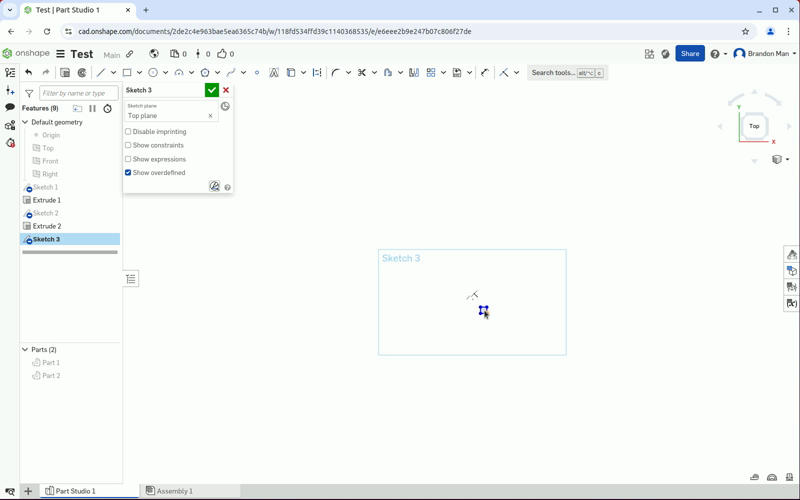
scroll(6)
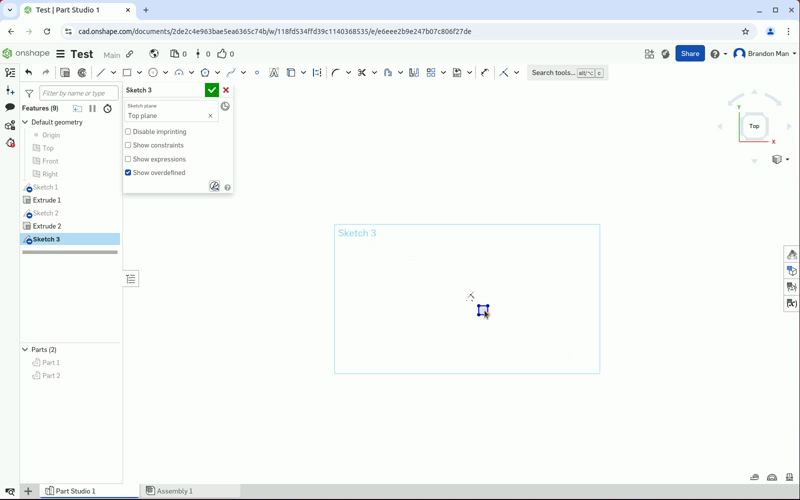
scroll(6)
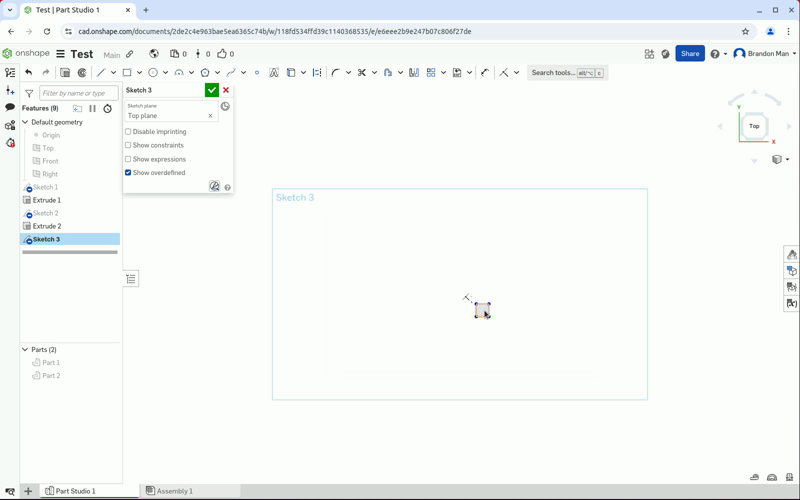
scroll(6)
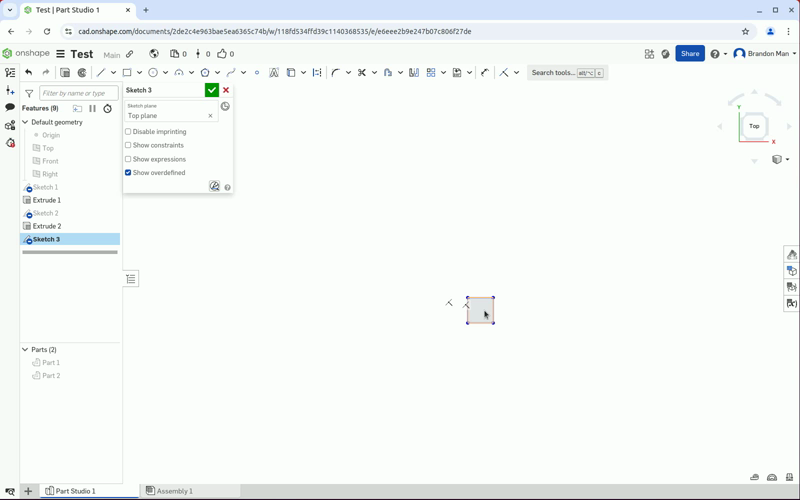
click(484, 310)
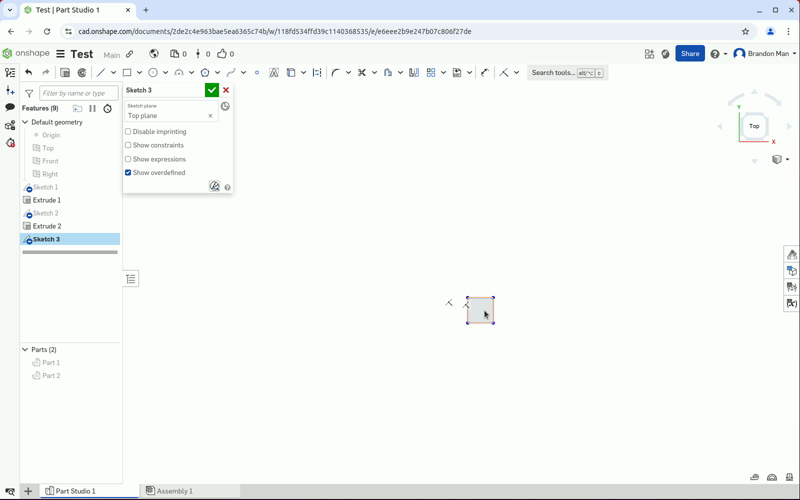
scroll(-6)
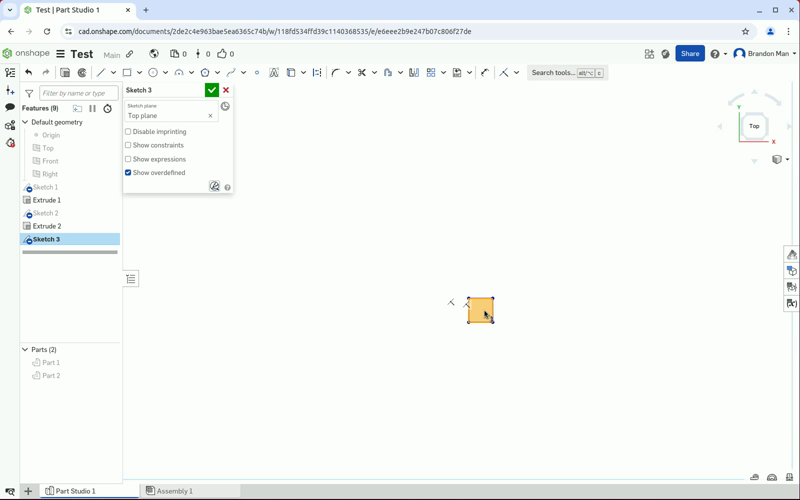
scroll(-6)
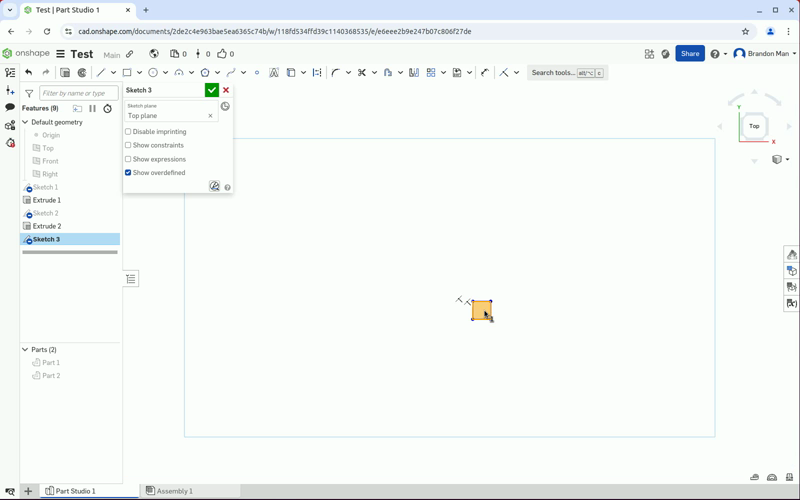
scroll(-6)
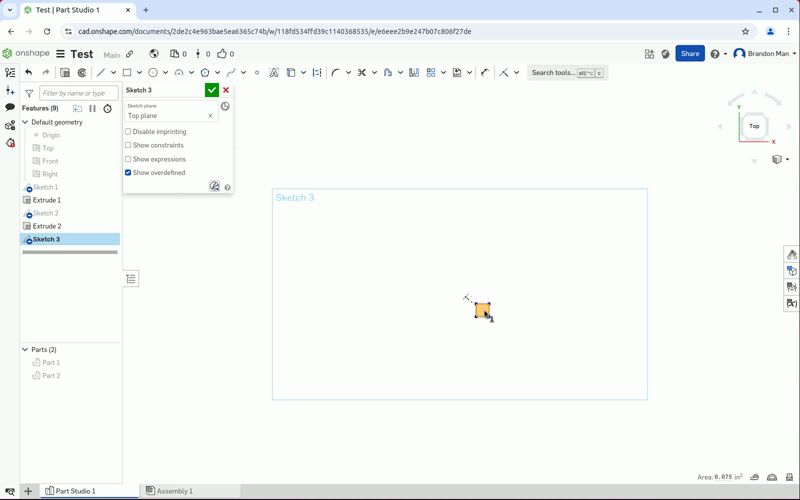
scroll(-6)
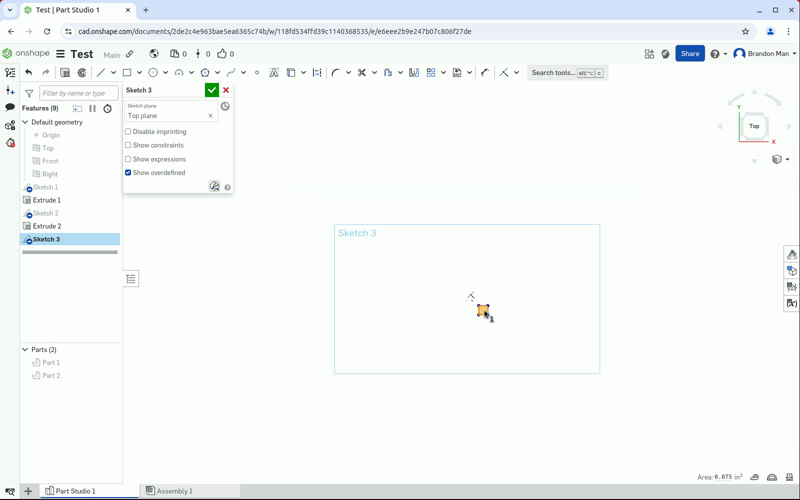
scroll(-6)
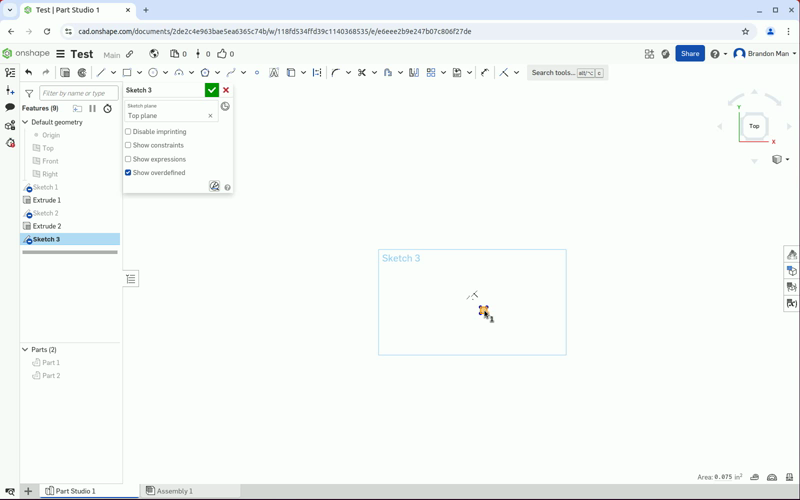
scroll(-6)
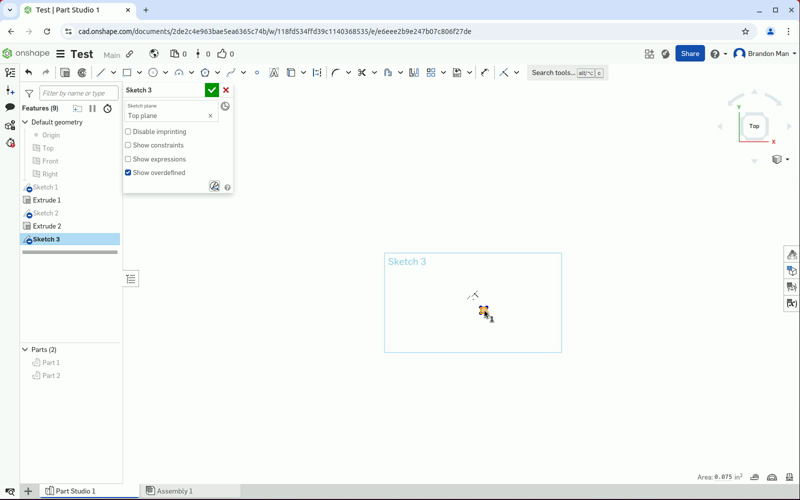
scroll(-6)
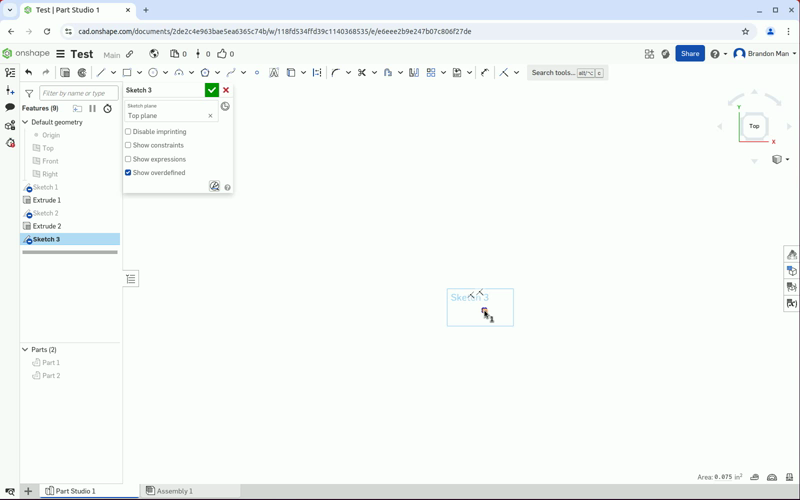
mouse_move(73, 352)
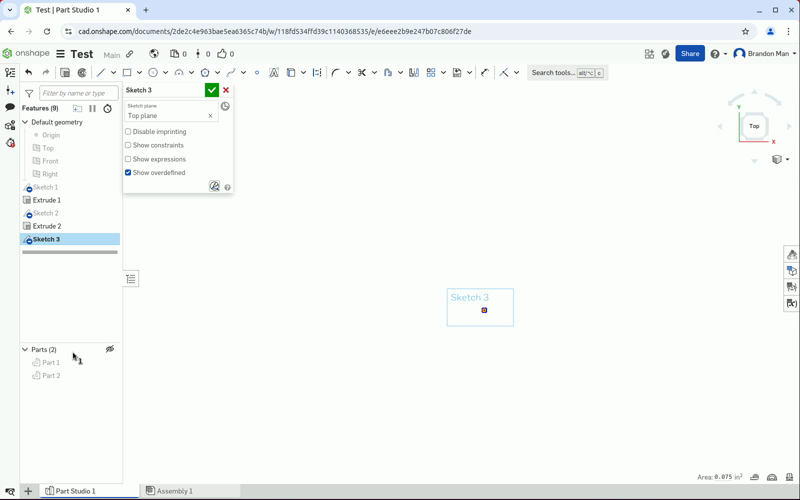
key(shift+y)
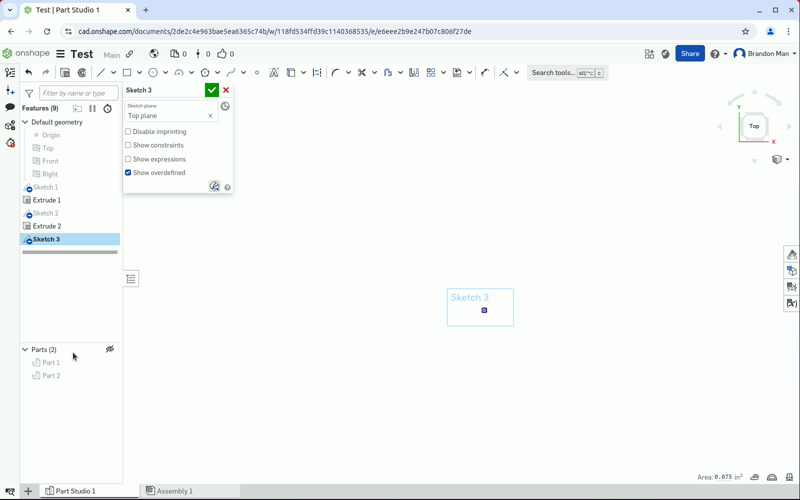
key(shift+e)
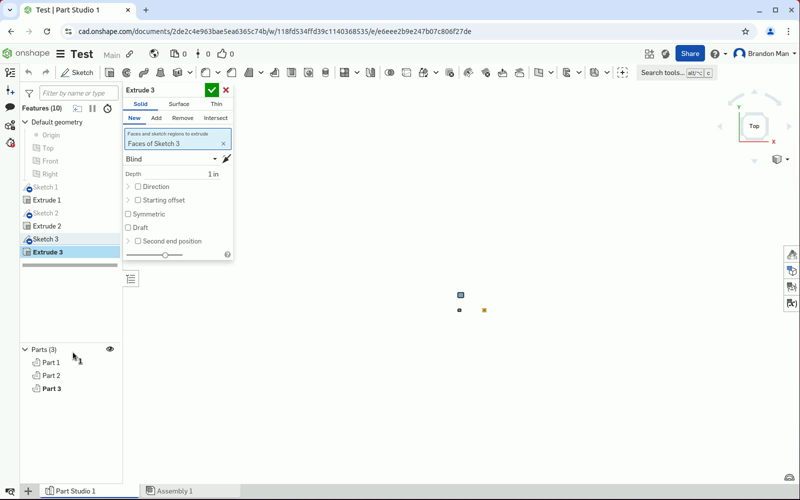
mouse_move(143, 106)
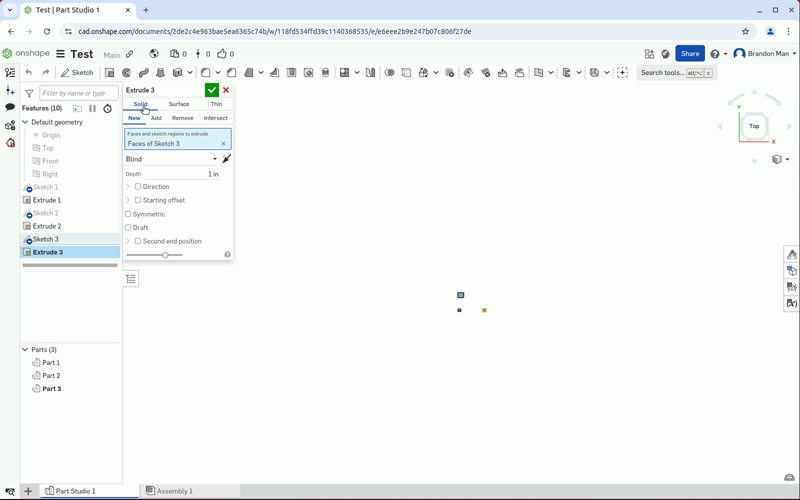
click(143, 106)
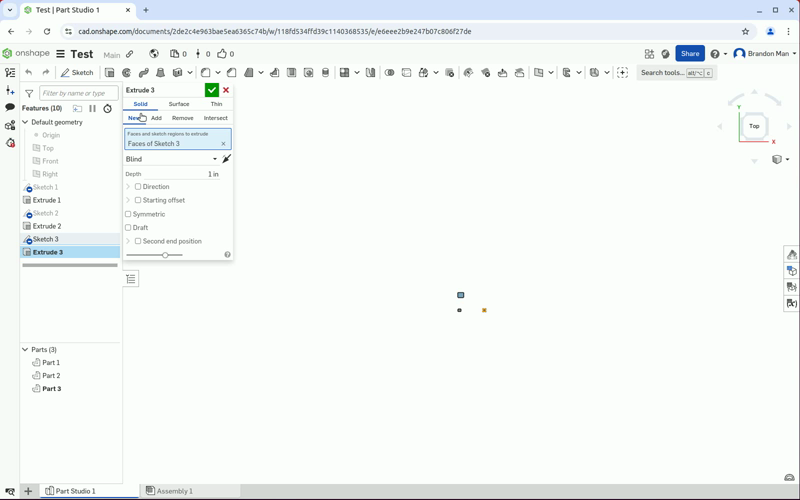
mouse_move(137, 120)
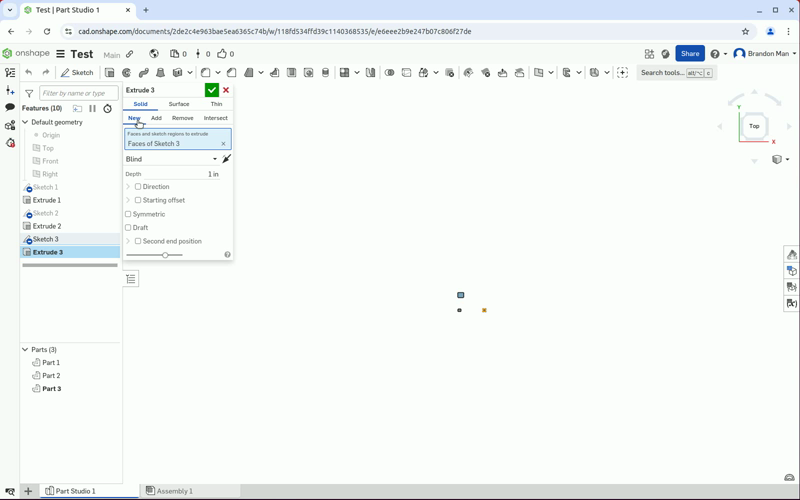
click(137, 120)
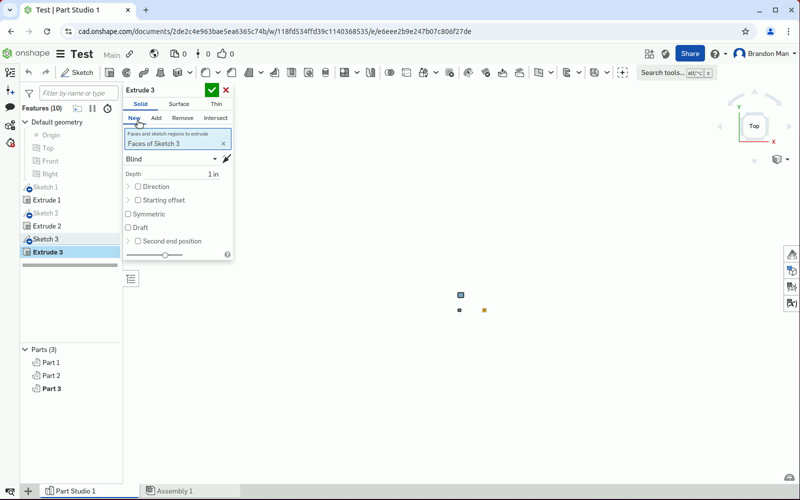
key(tab, 4)
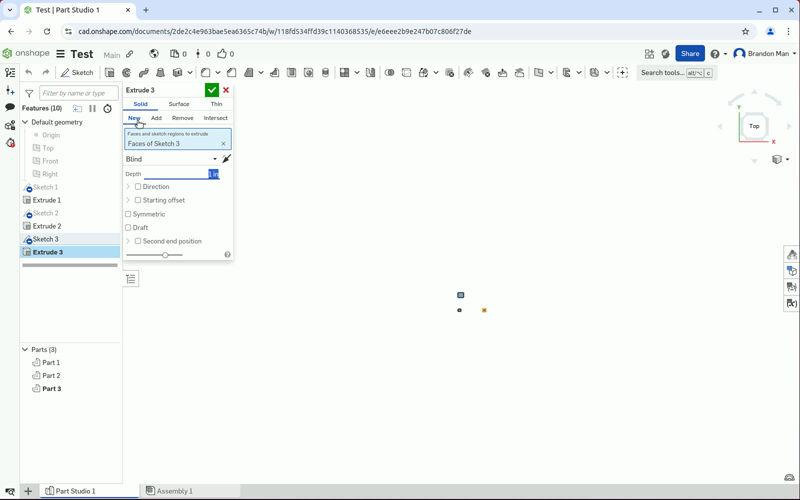
text(2.648)
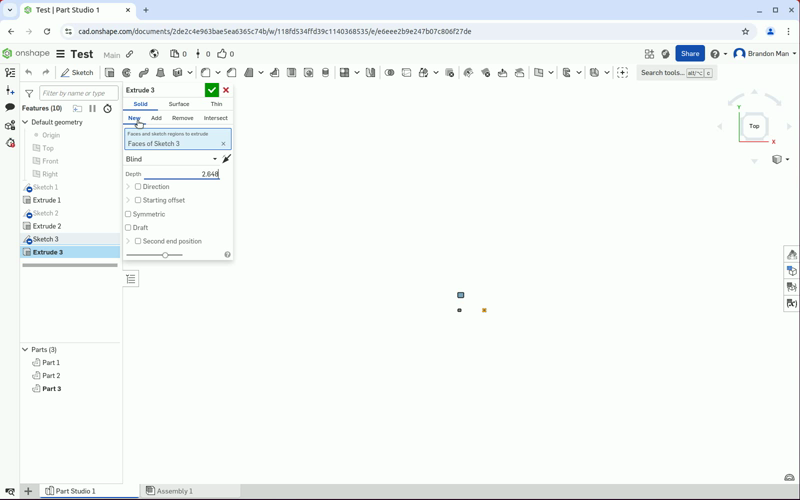
key(enter)
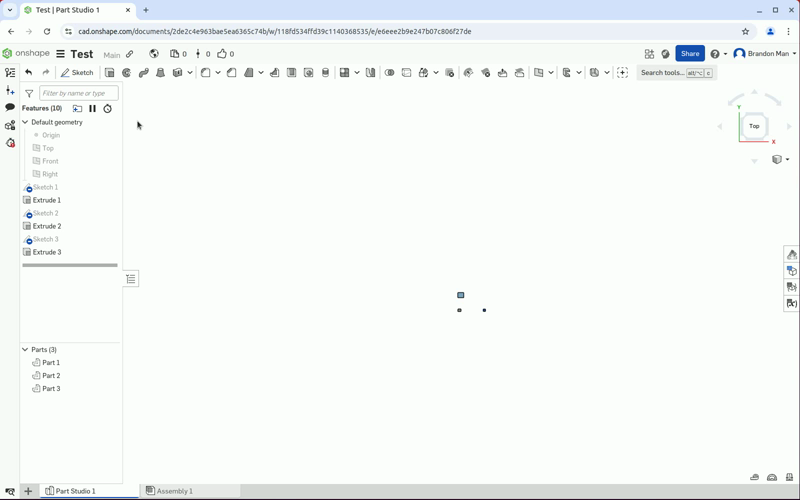
key(shift+h)
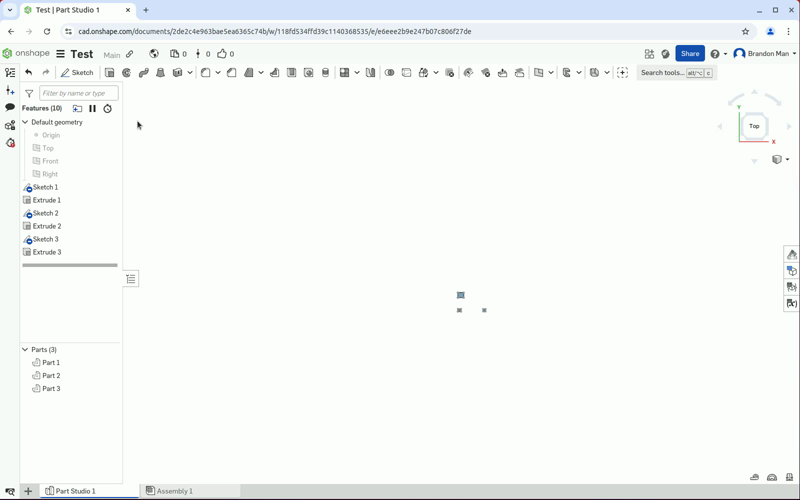
key(shift+h)
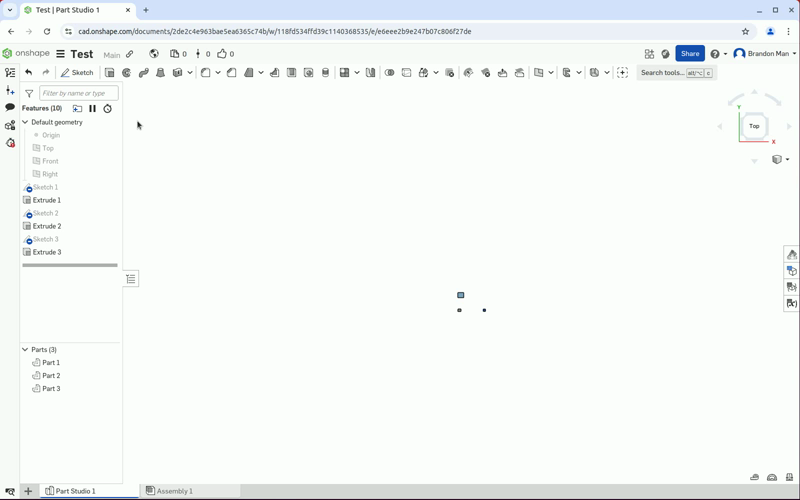
mouse_move(73, 189)
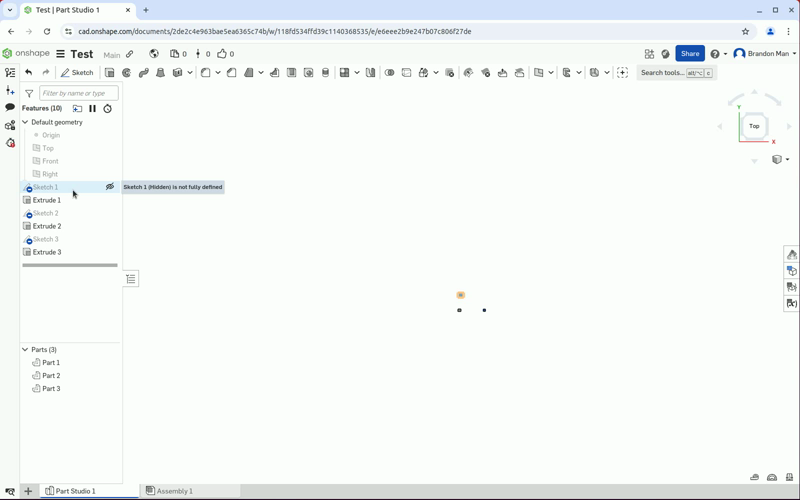
click(73, 189)
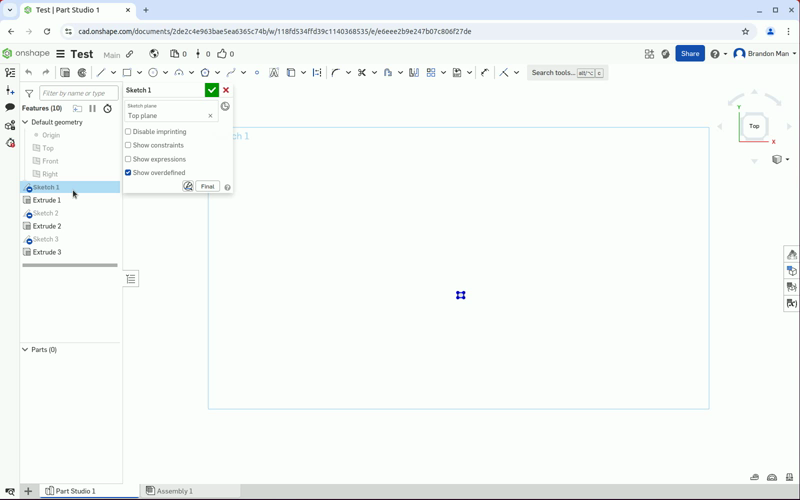
mouse_move(229, 92)
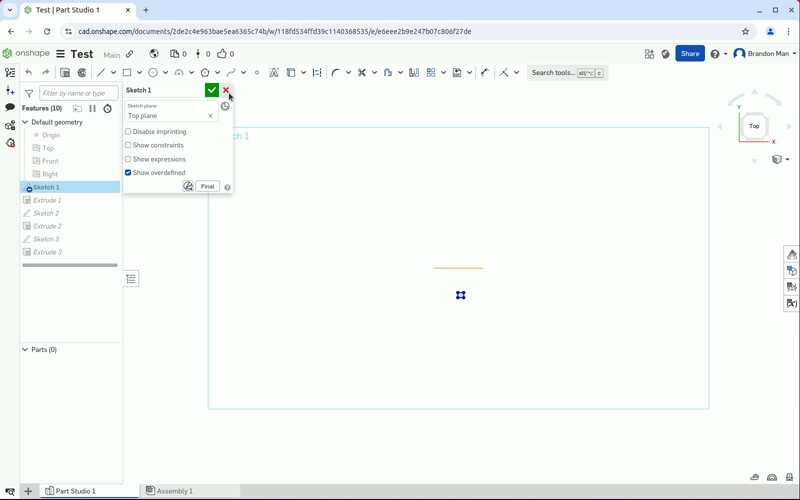
click(229, 92)
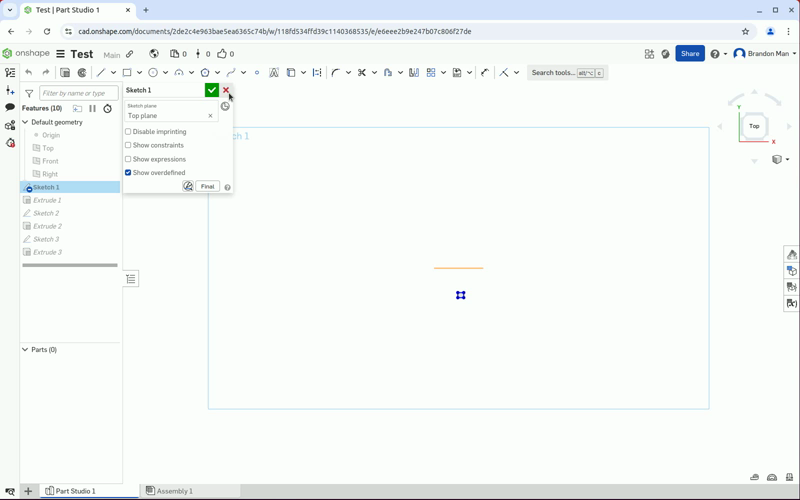
key(shift+s)
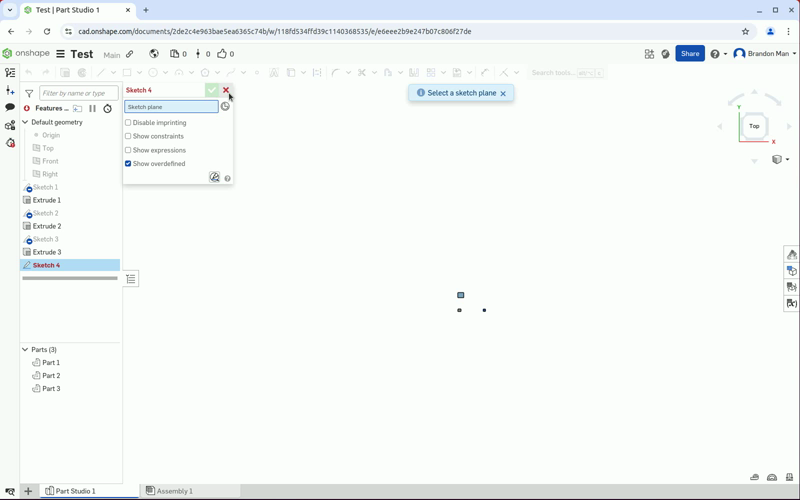
mouse_move(73, 150)
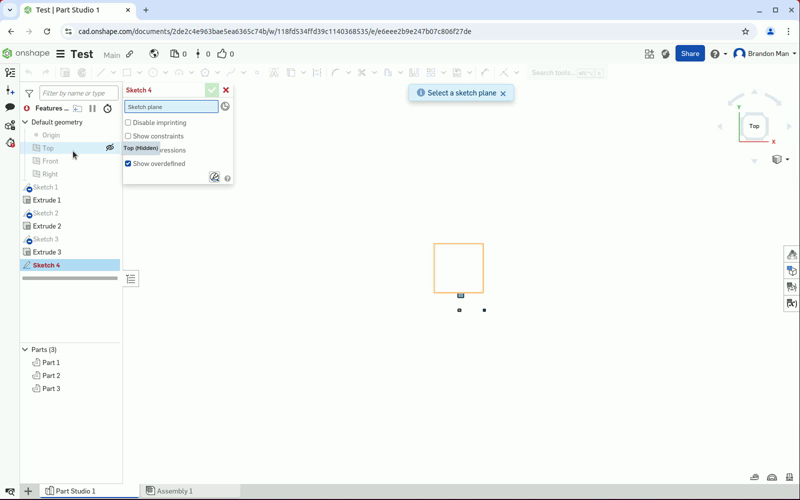
click(73, 150)
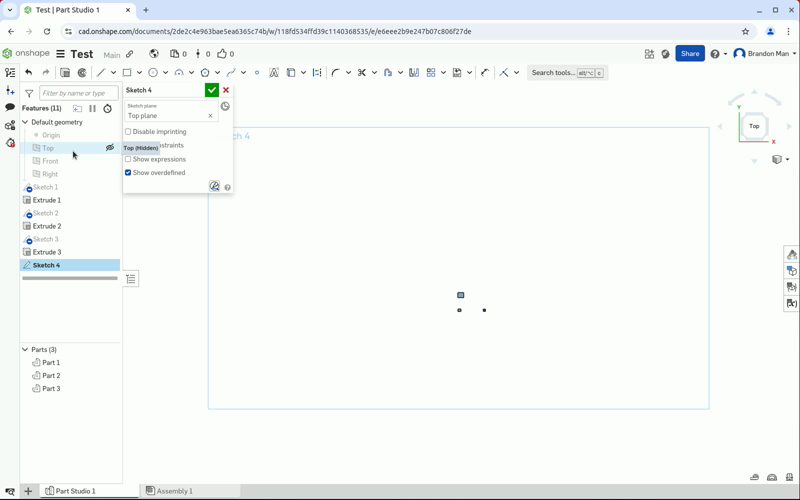
mouse_move(73, 352)
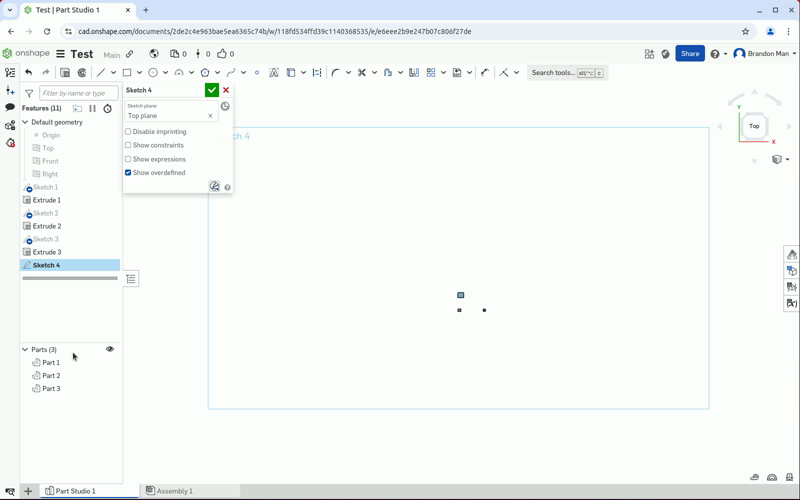
key(y)
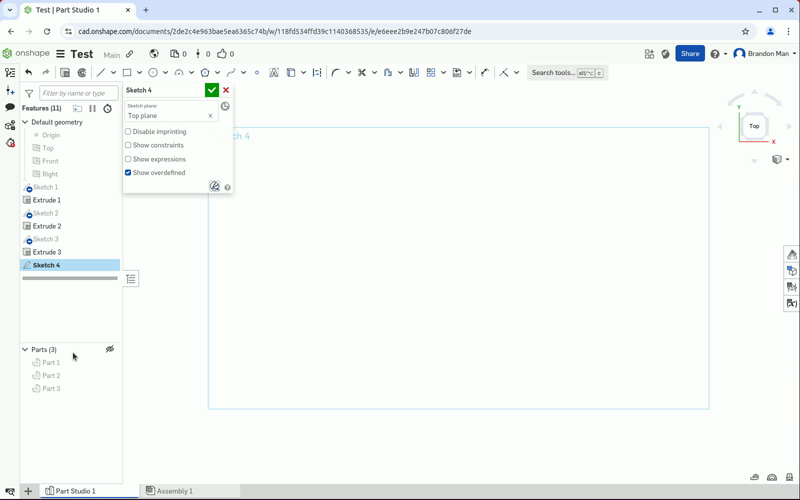
key(l)
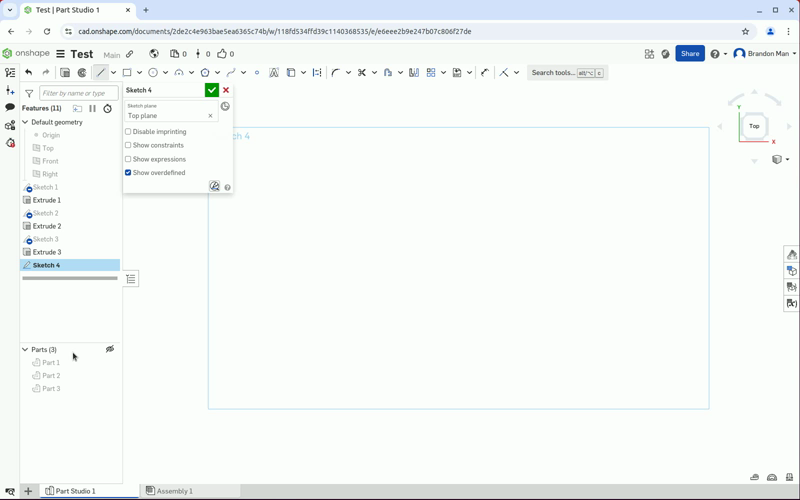
key_down(shift)
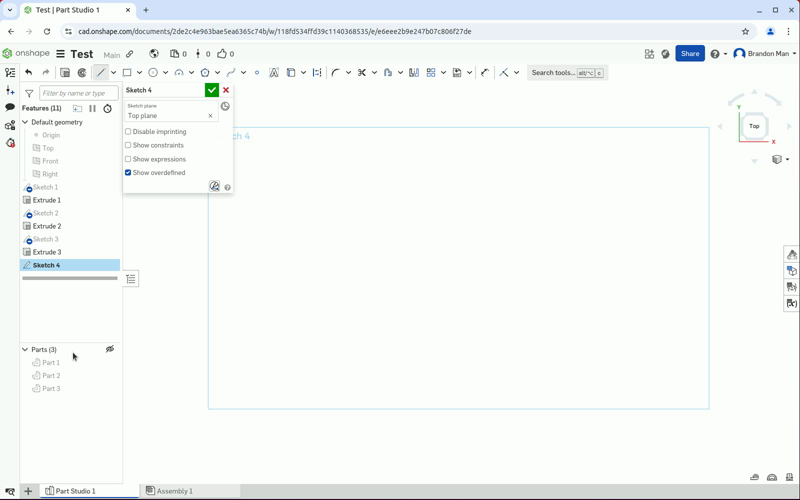
mouse_move(506, 311)
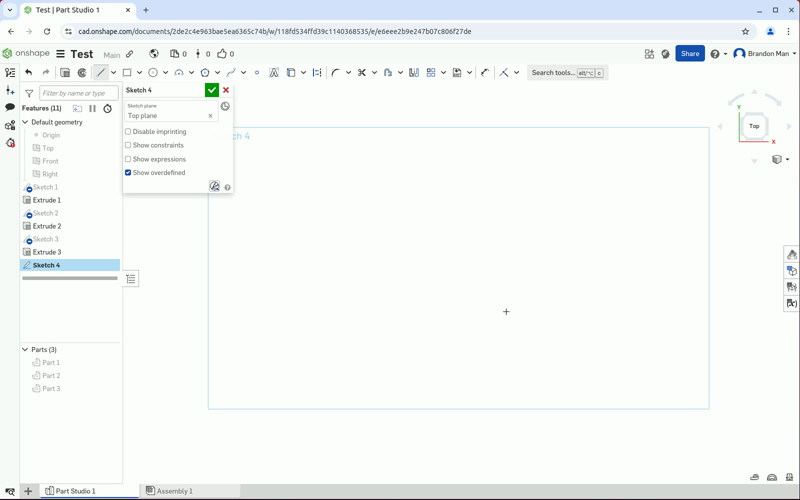
click(506, 311)
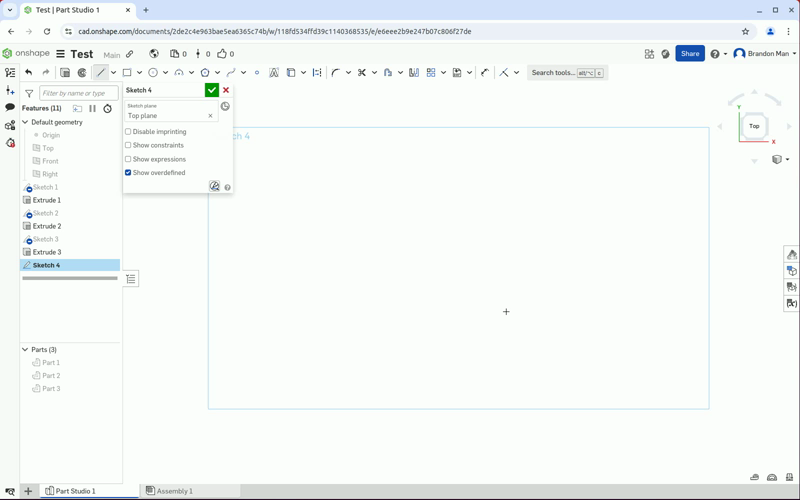
key_up(shift)
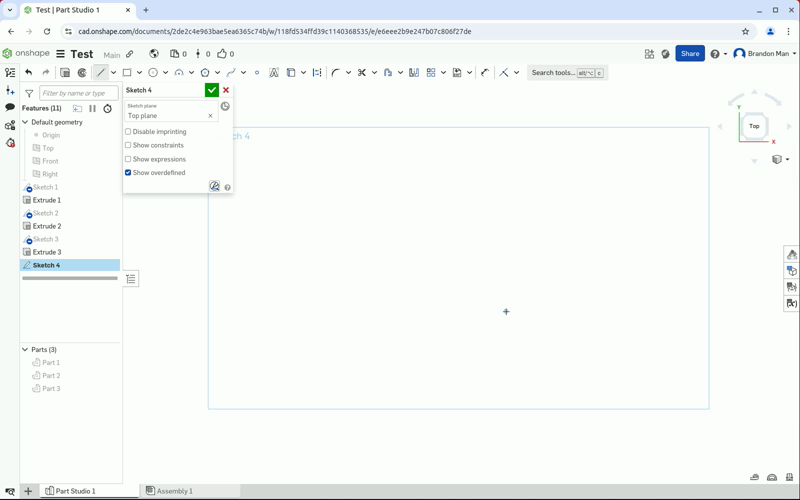
key_down(shift)
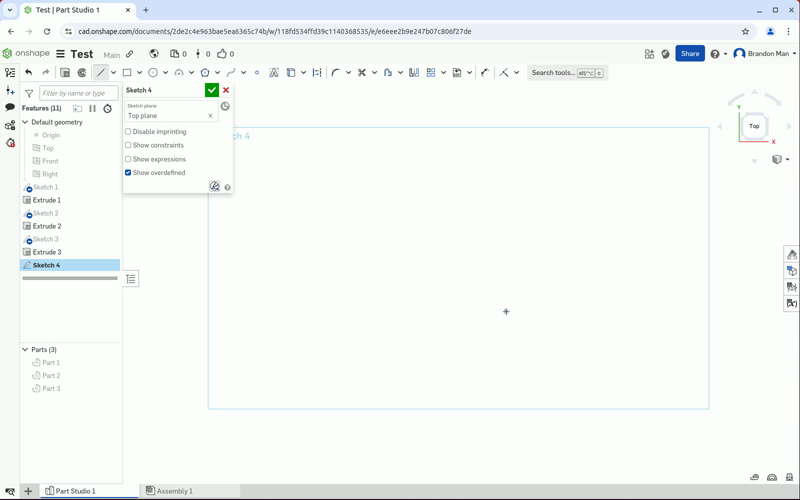
mouse_move(536, 311)
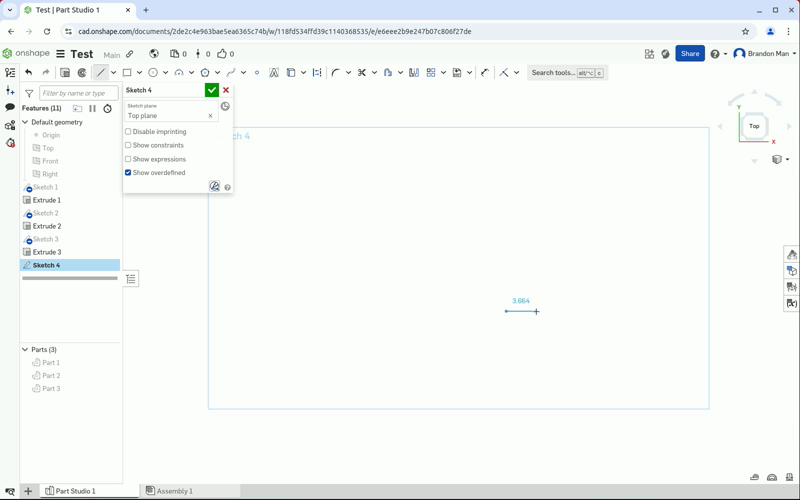
mouse_move(508, 311)
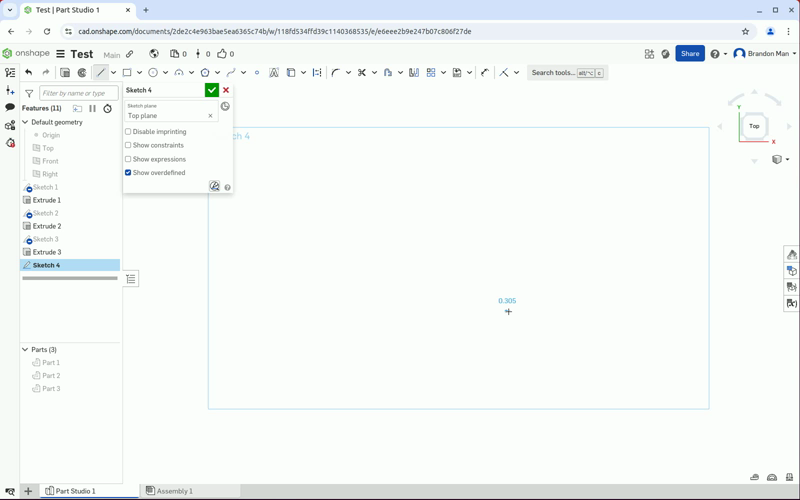
scroll(6)
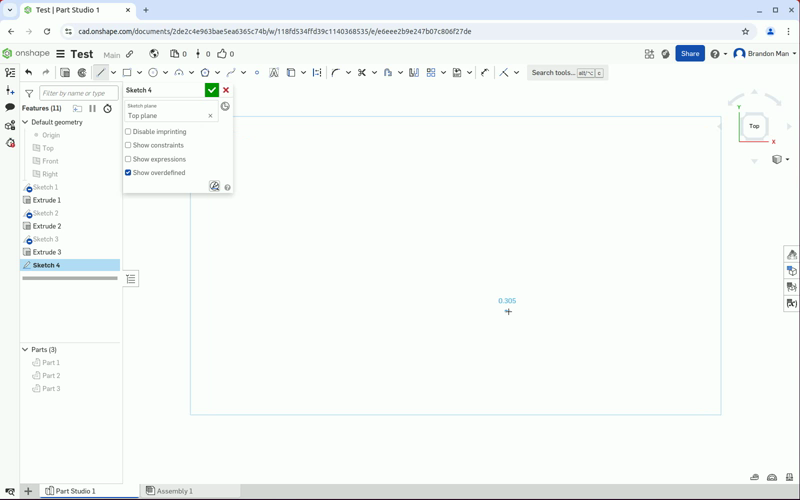
scroll(6)
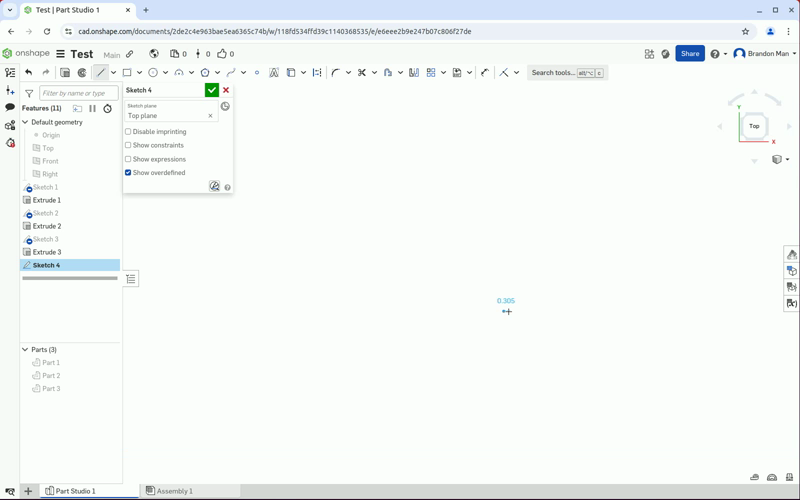
scroll(6)
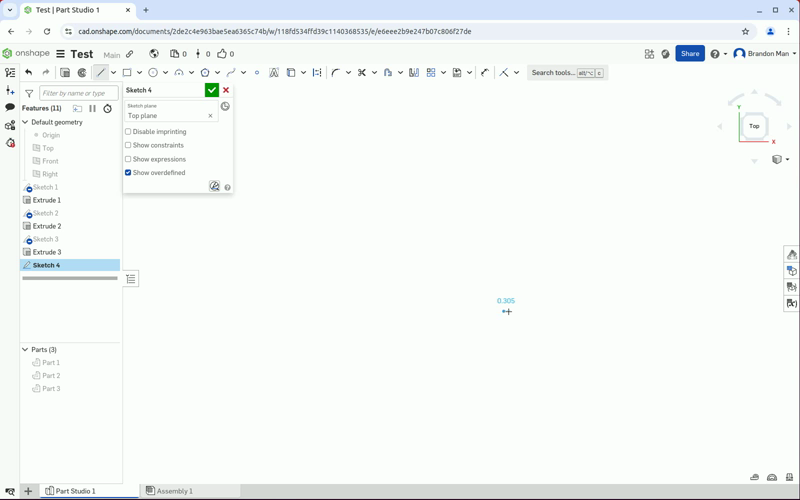
scroll(6)
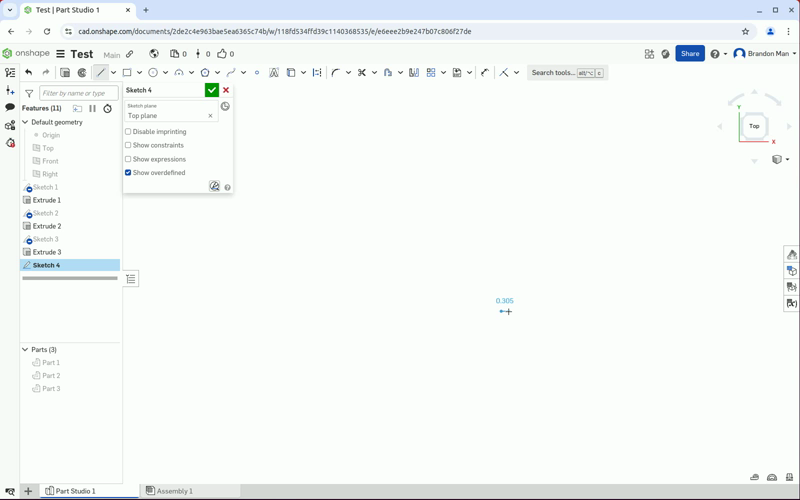
scroll(6)
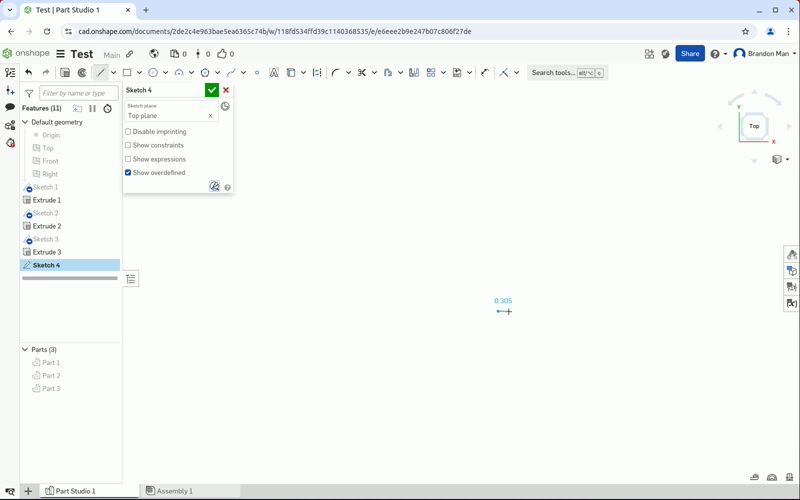
scroll(6)
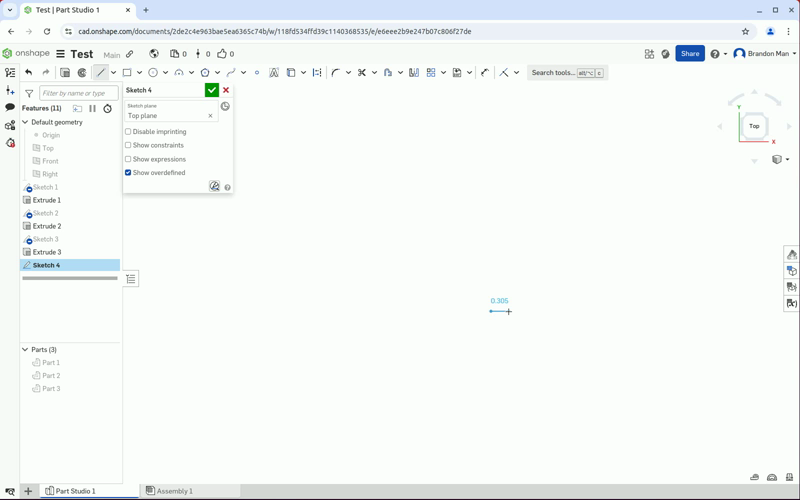
scroll(6)
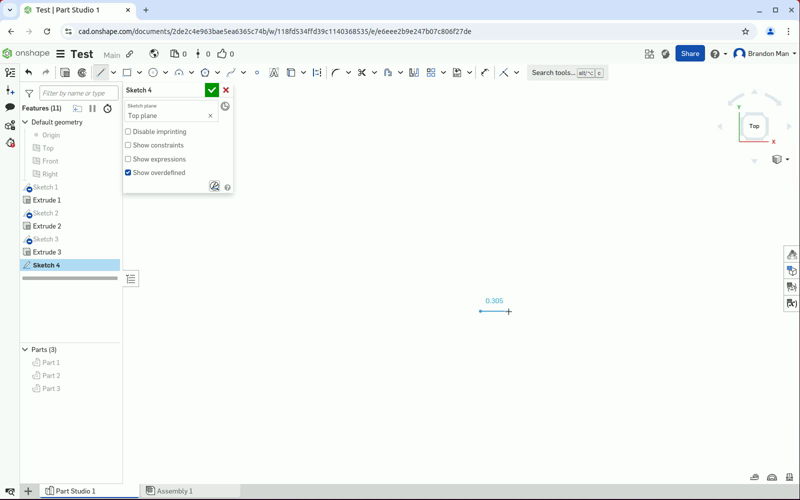
click(508, 311)
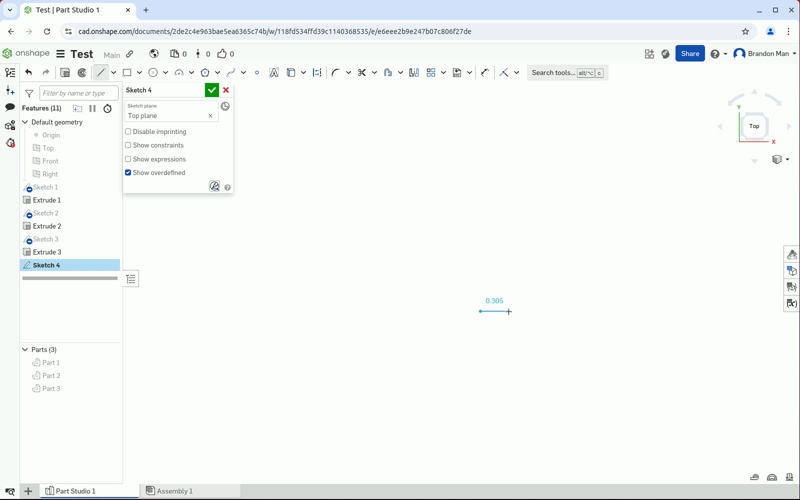
scroll(-6)
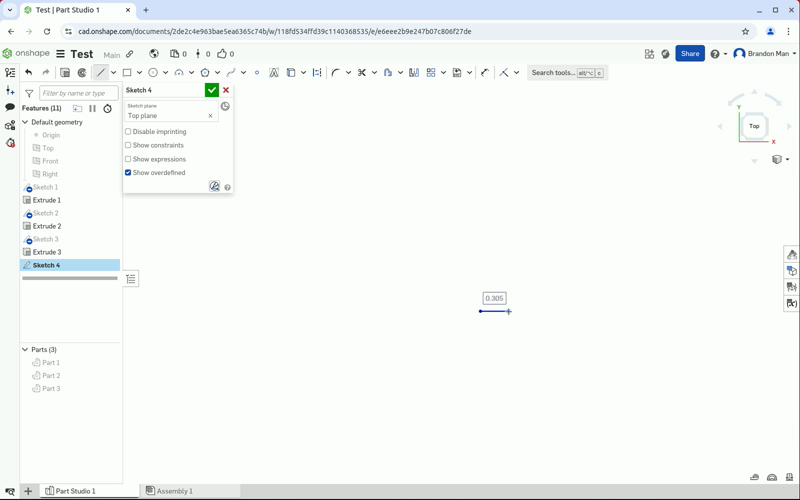
scroll(-6)
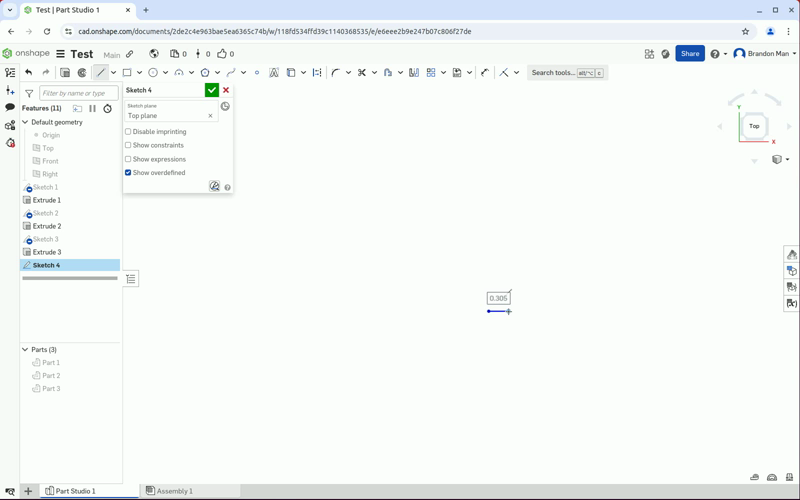
scroll(-6)
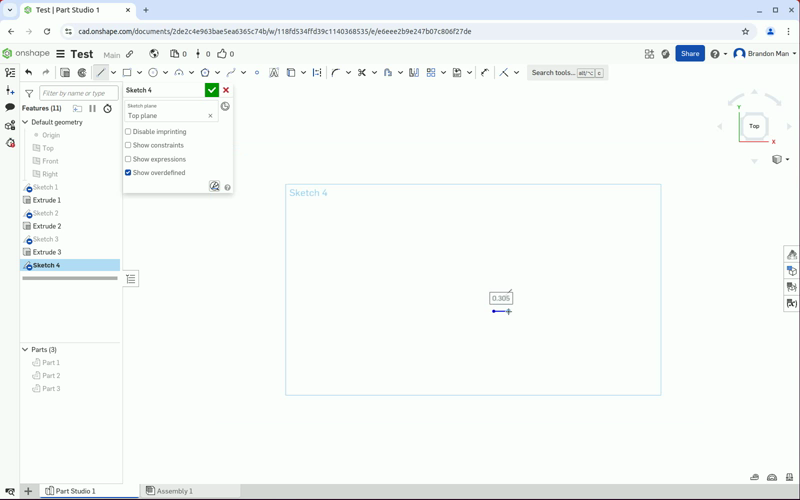
scroll(-6)
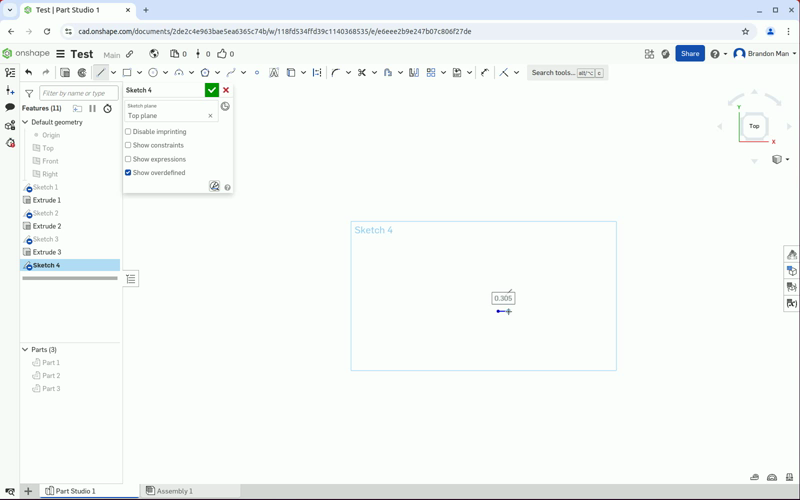
scroll(-6)
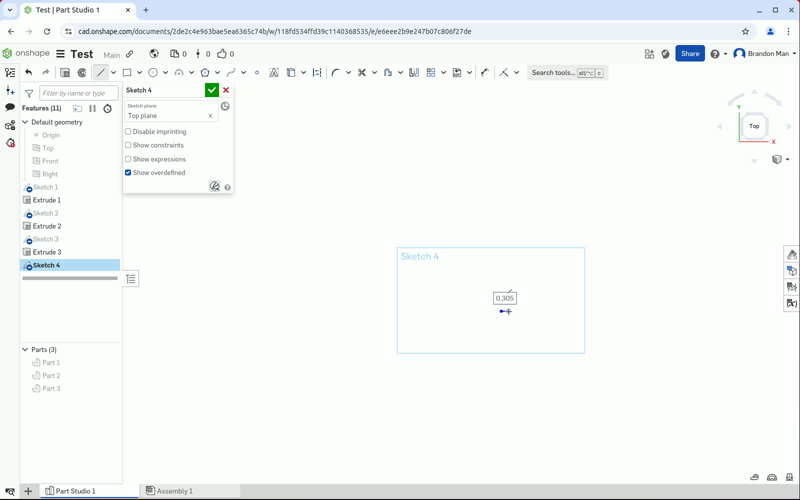
scroll(-6)
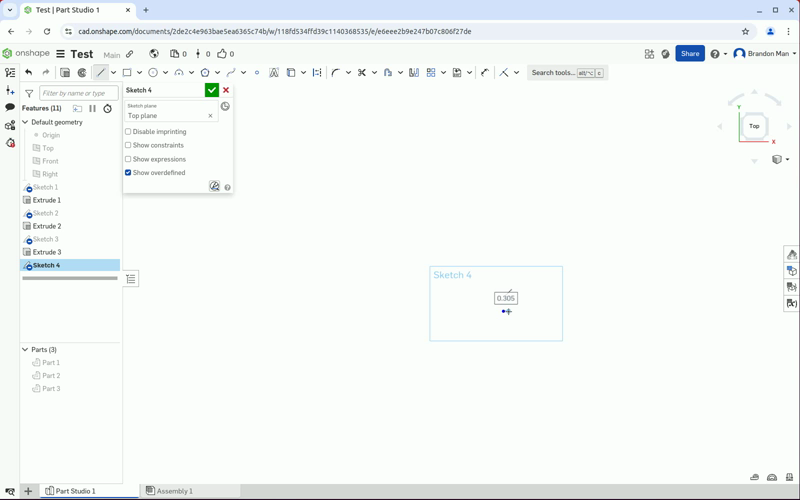
scroll(-6)
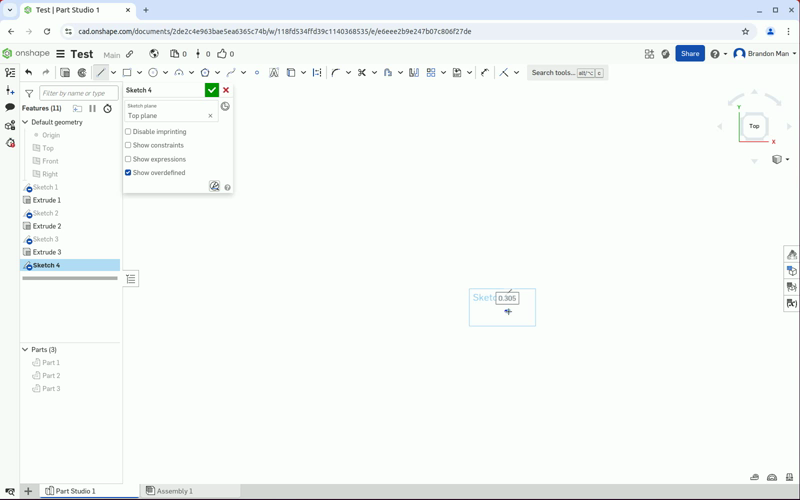
key_up(shift)
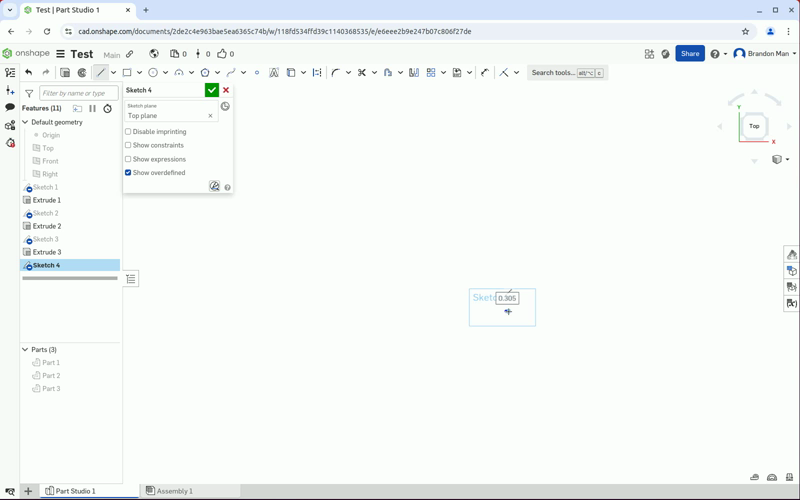
key_down(shift)
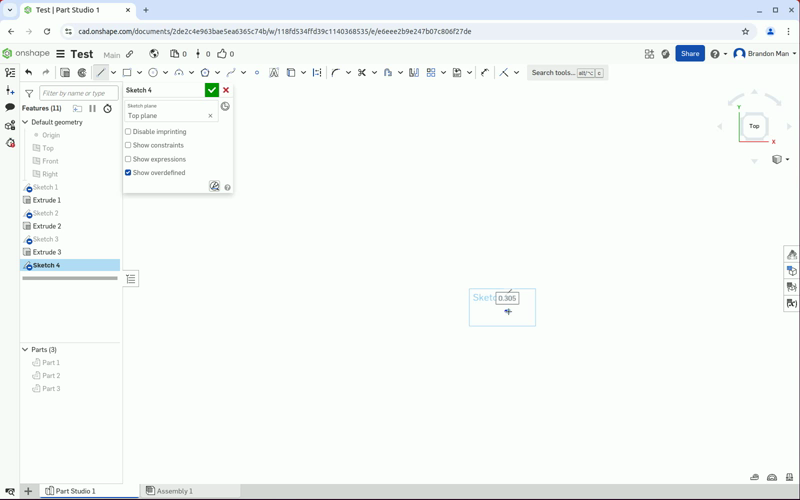
mouse_move(538, 311)
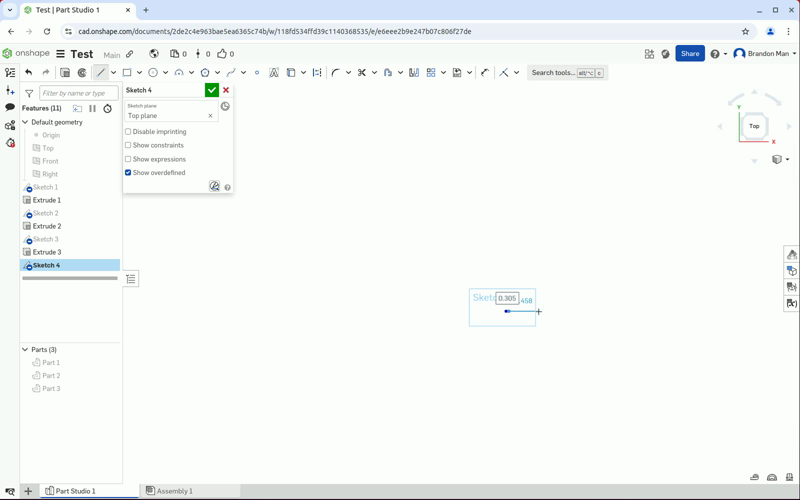
mouse_move(508, 309)
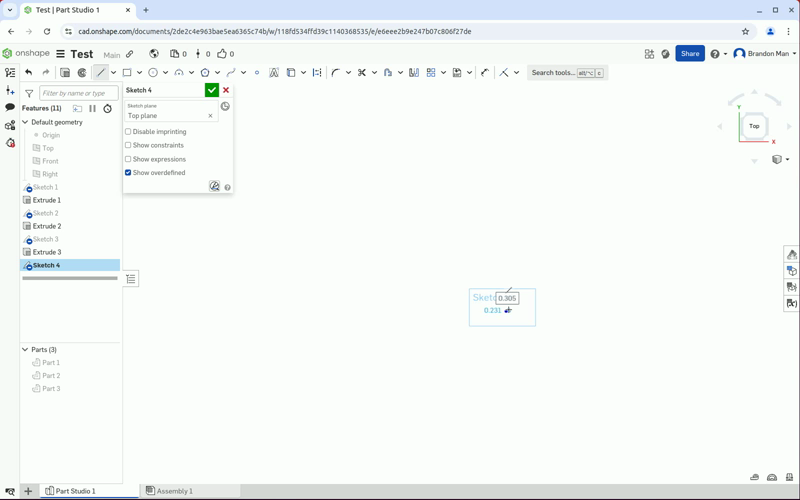
scroll(6)
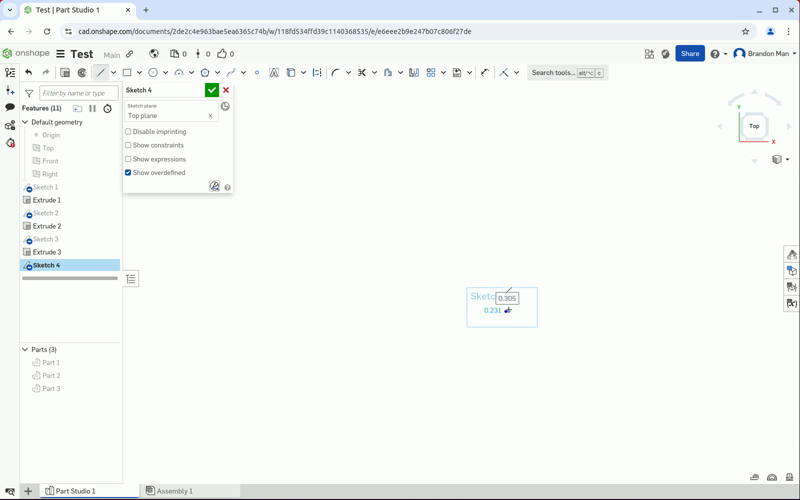
scroll(6)
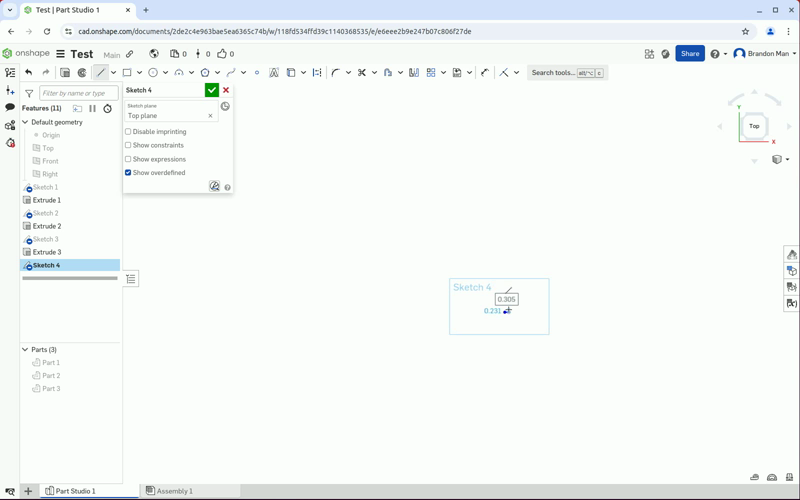
scroll(6)
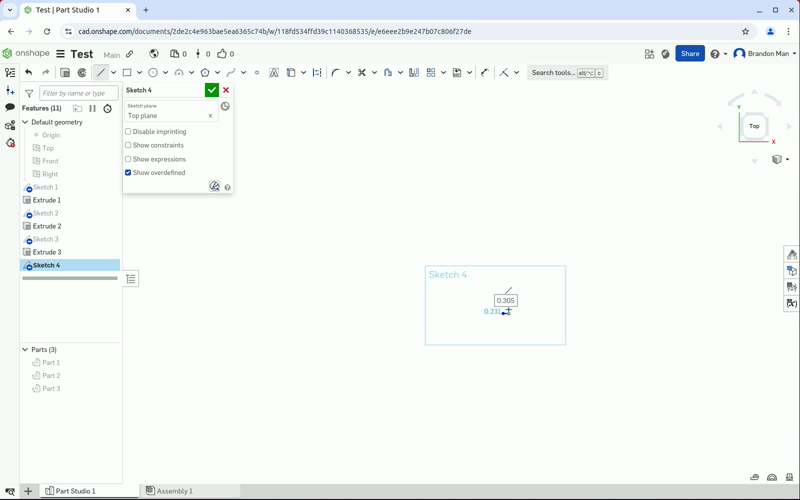
scroll(6)
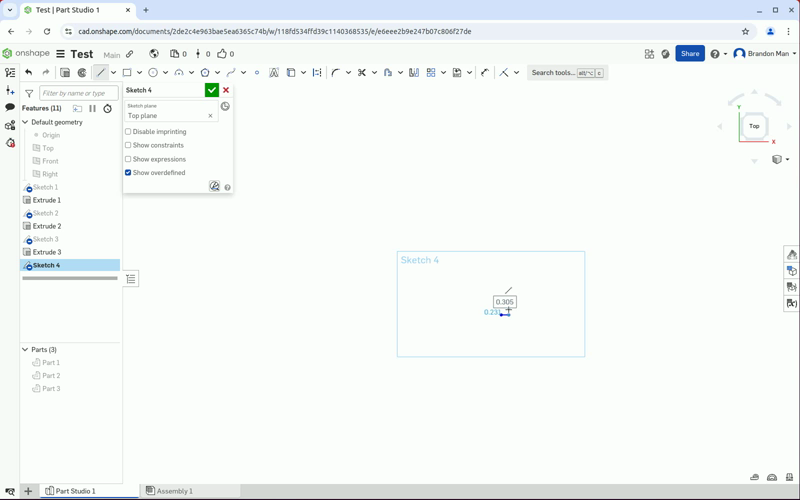
scroll(6)
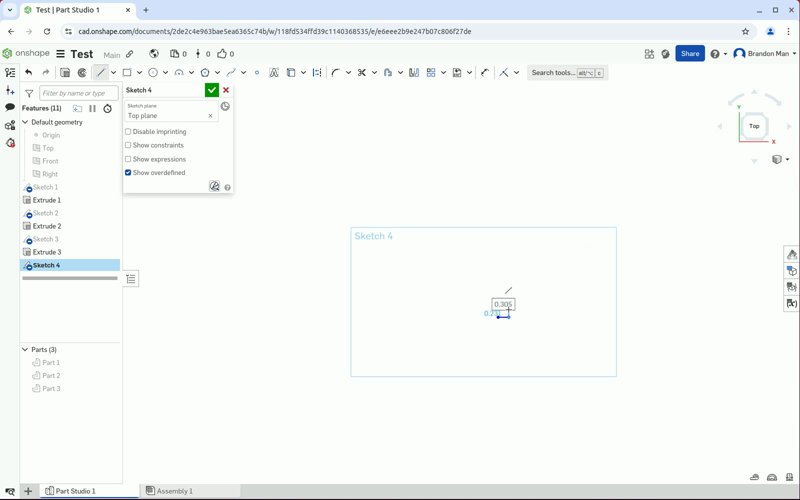
scroll(6)
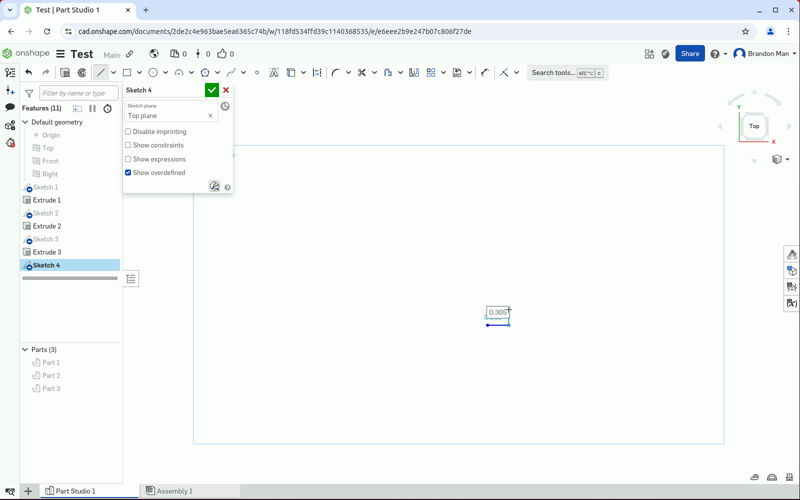
scroll(6)
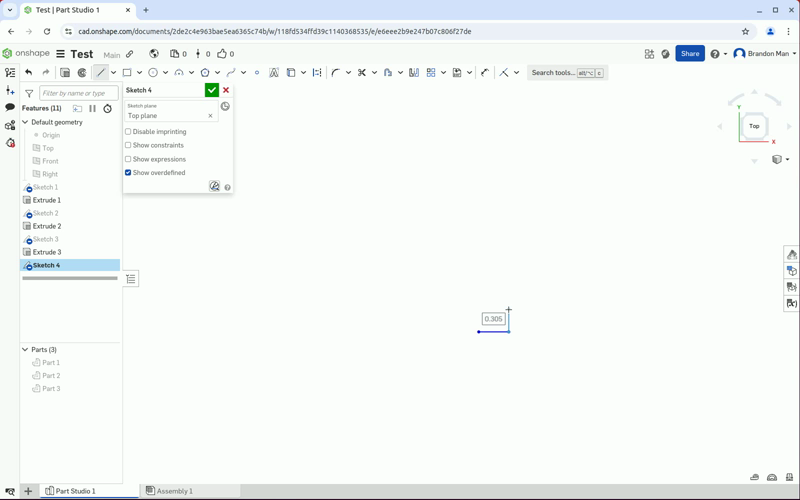
click(508, 309)
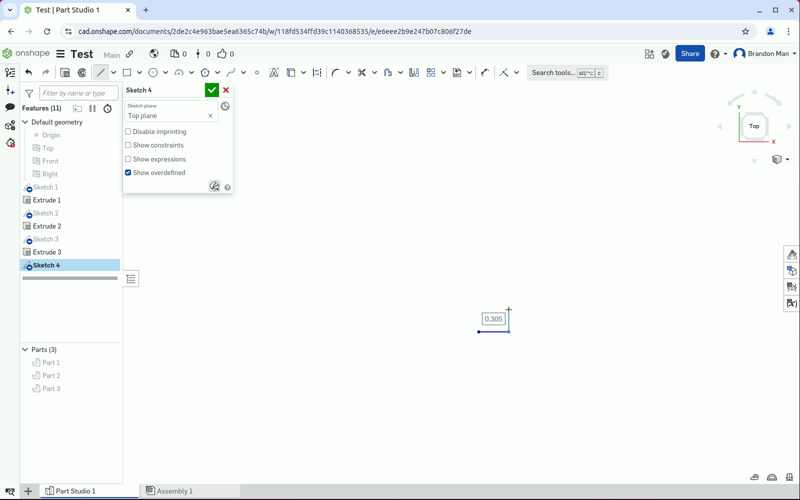
scroll(-6)
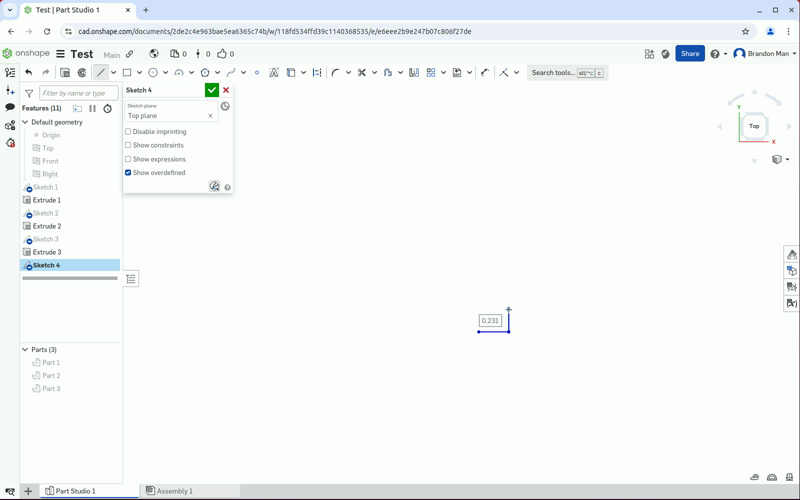
scroll(-6)
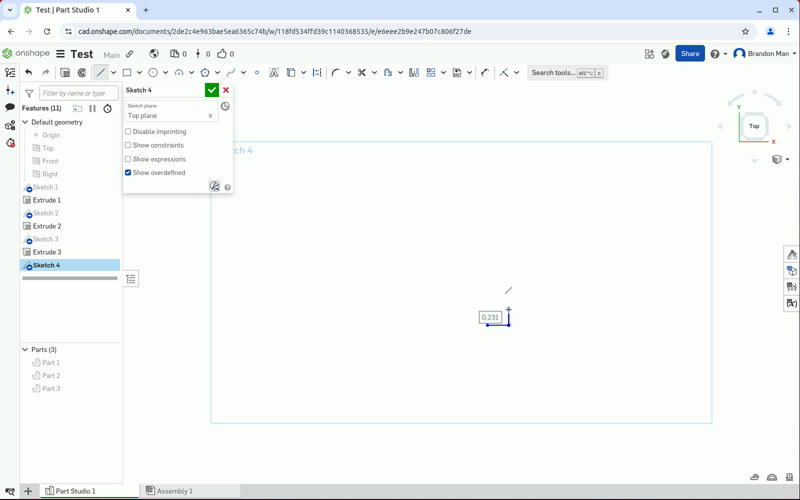
scroll(-6)
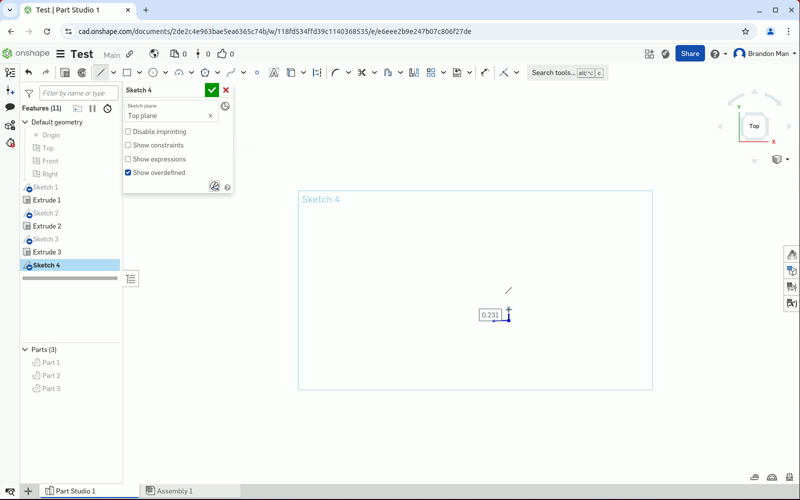
scroll(-6)
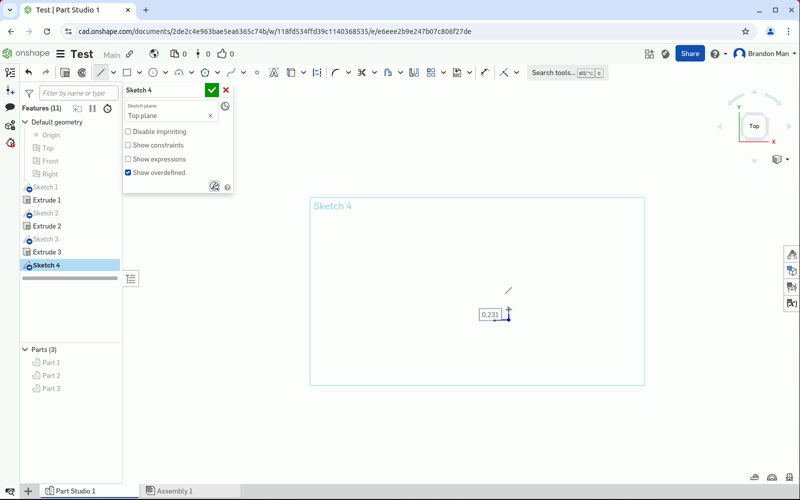
scroll(-6)
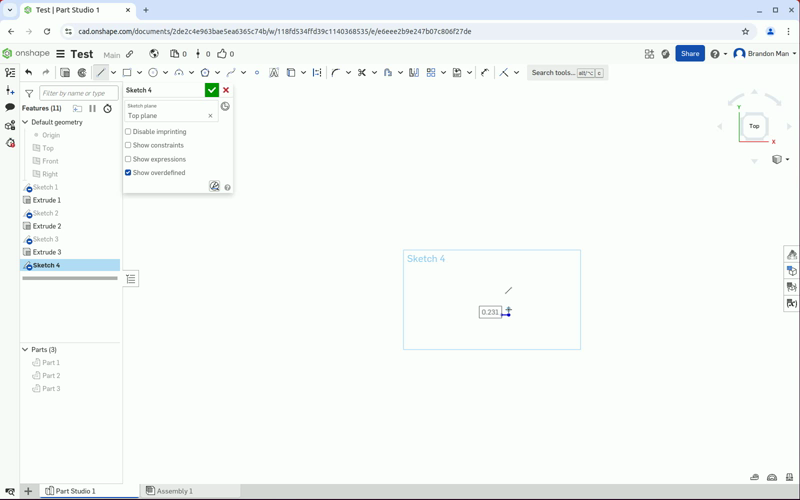
scroll(-6)
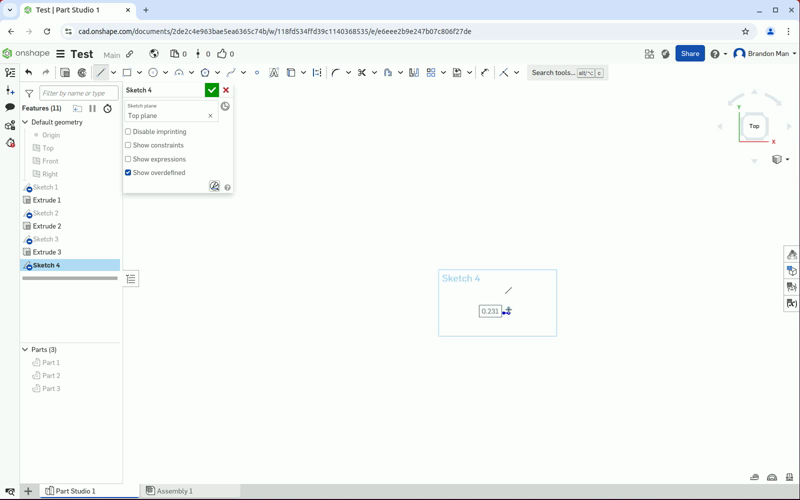
scroll(-6)
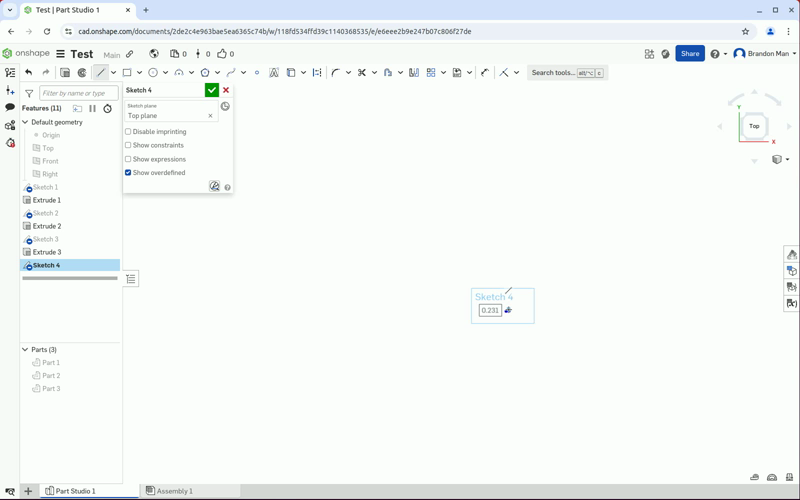
key_up(shift)
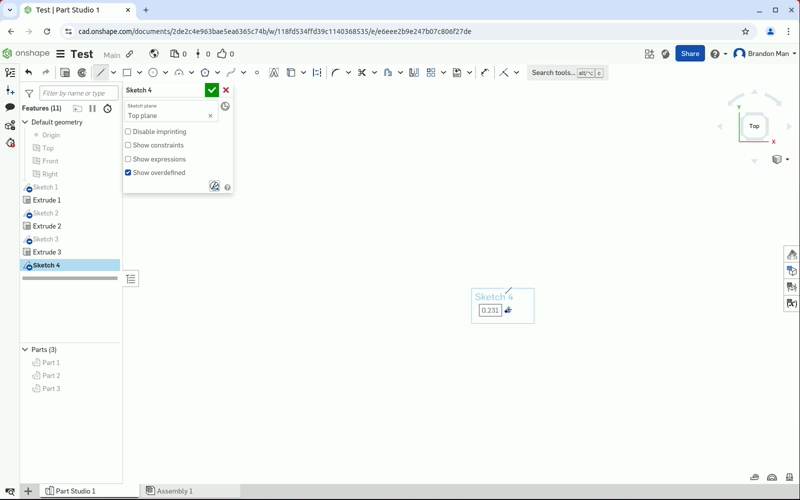
key_down(shift)
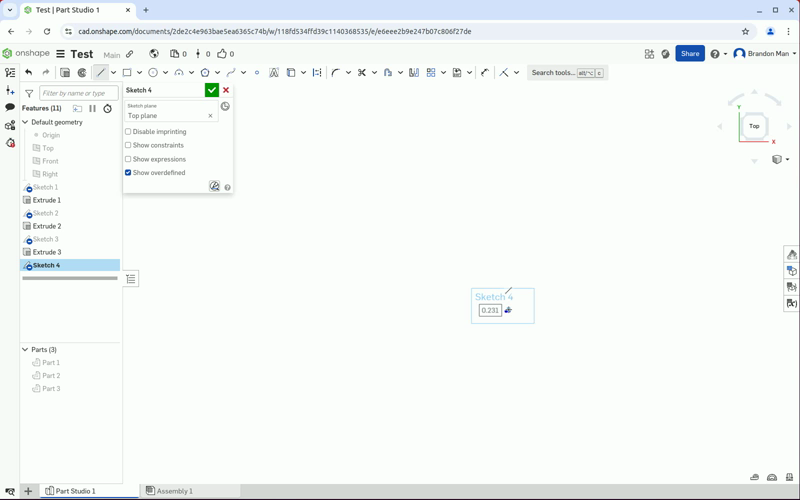
mouse_move(538, 309)
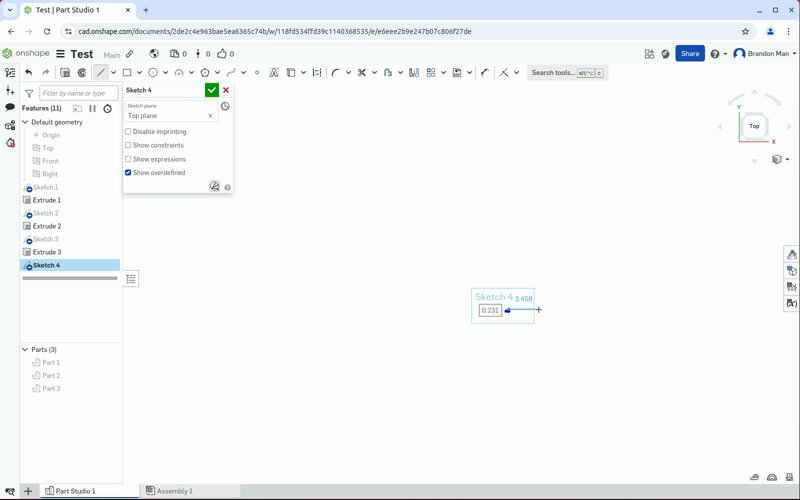
mouse_move(506, 309)
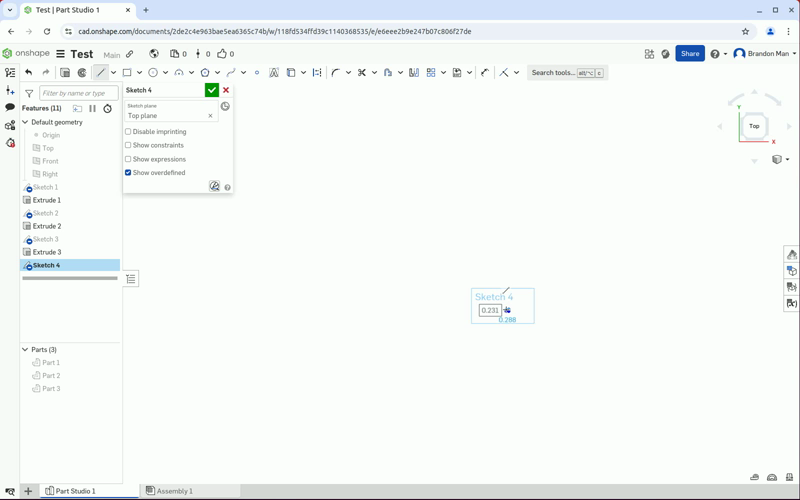
scroll(6)
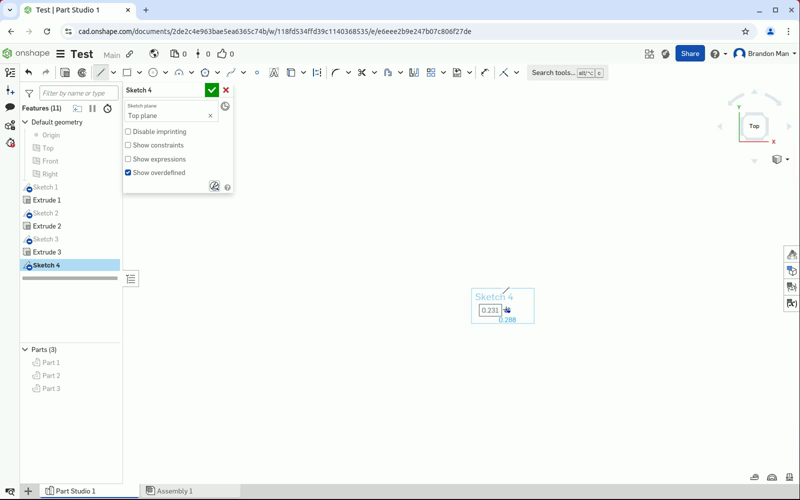
scroll(6)
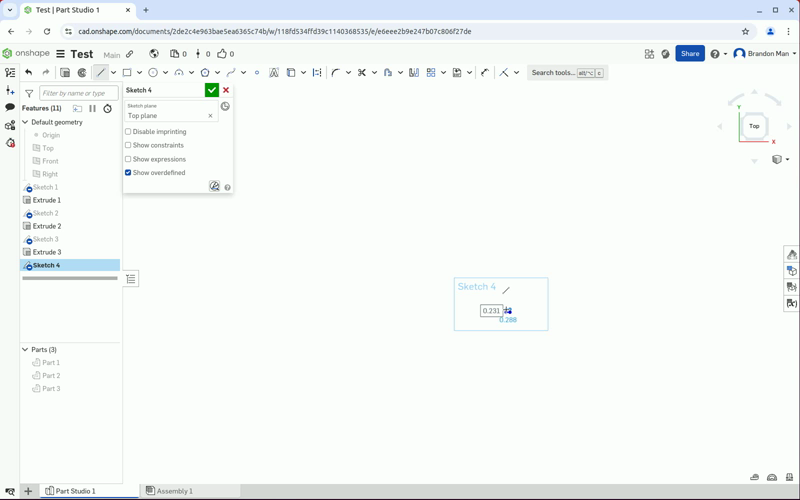
scroll(6)
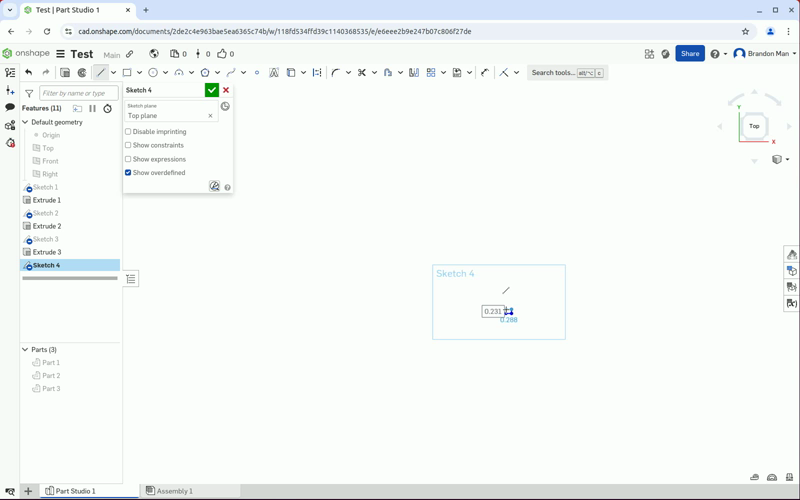
scroll(6)
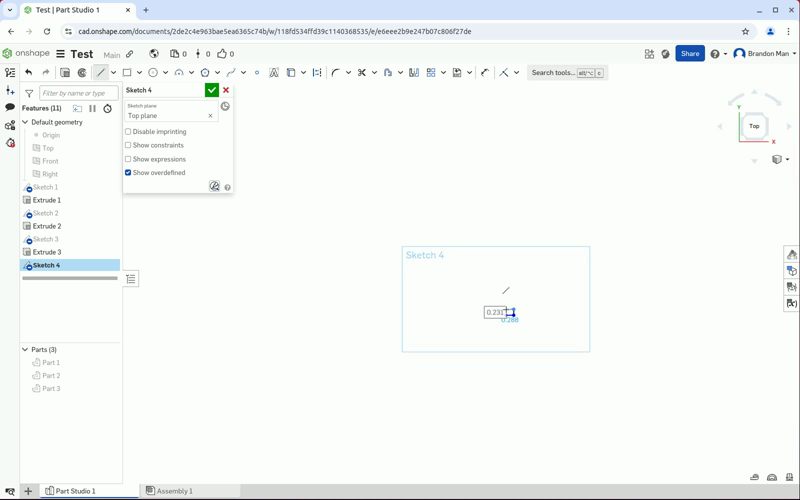
scroll(6)
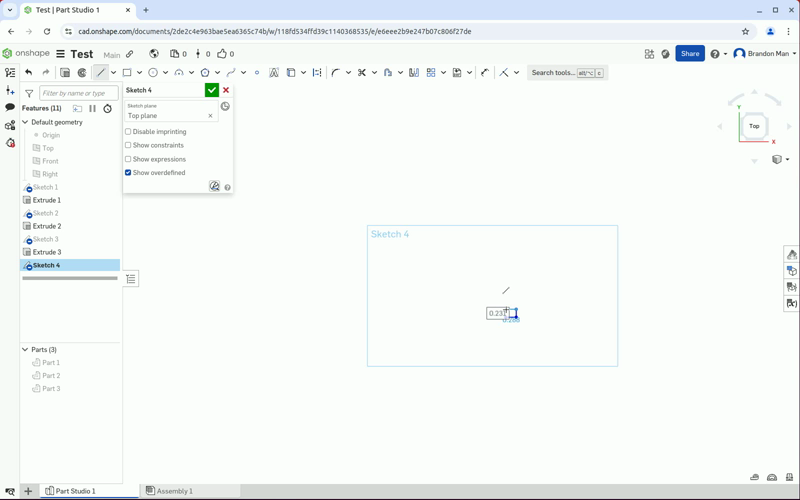
scroll(6)
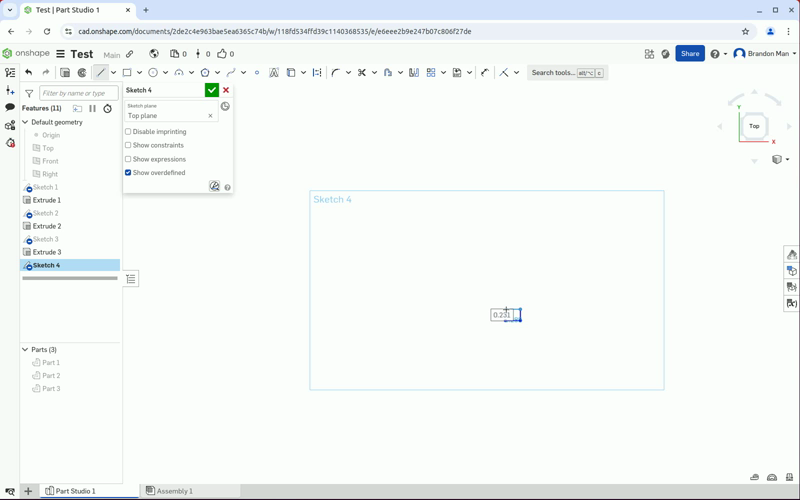
scroll(6)
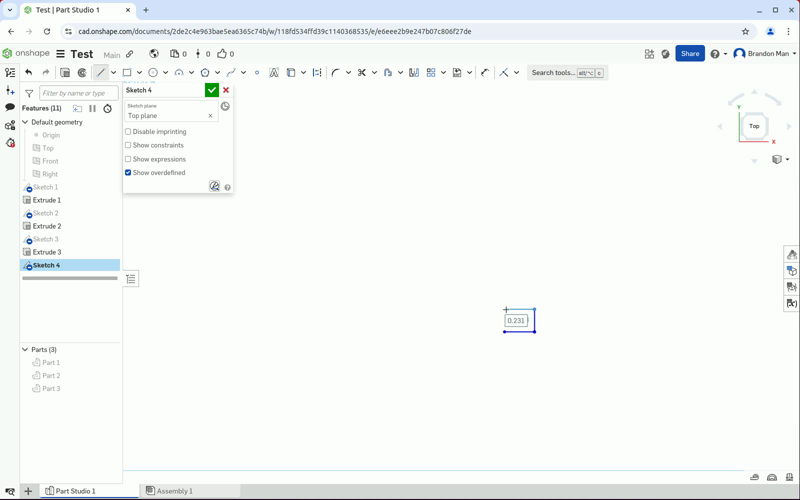
click(506, 309)
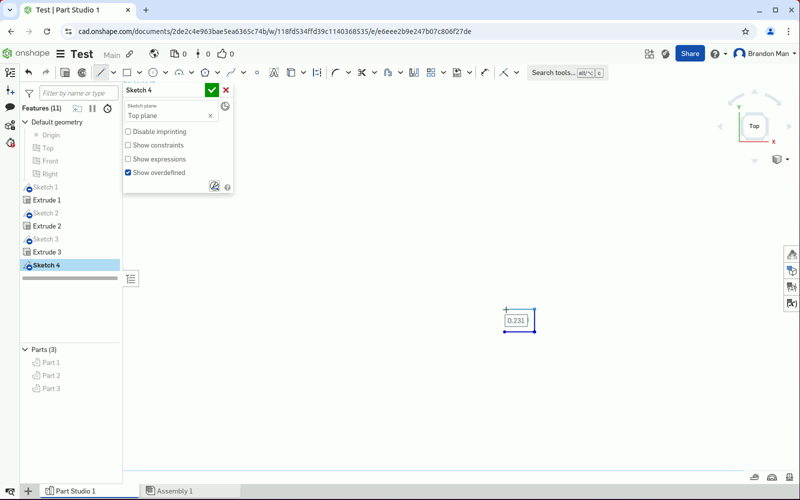
scroll(-6)
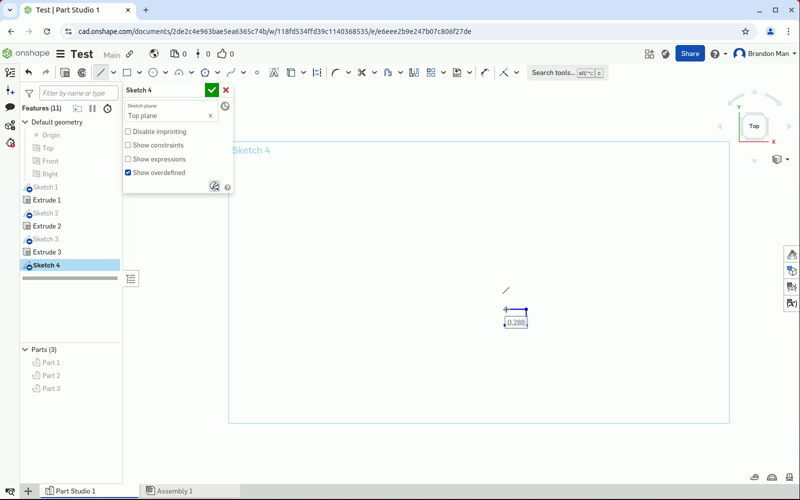
scroll(-6)
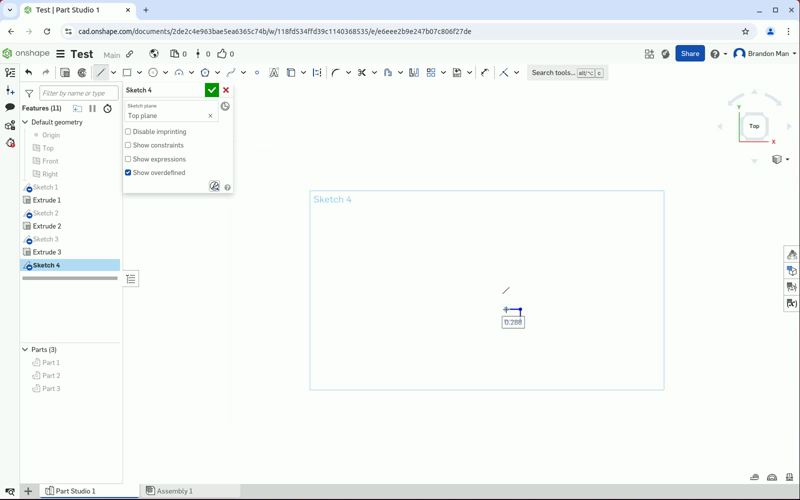
scroll(-6)
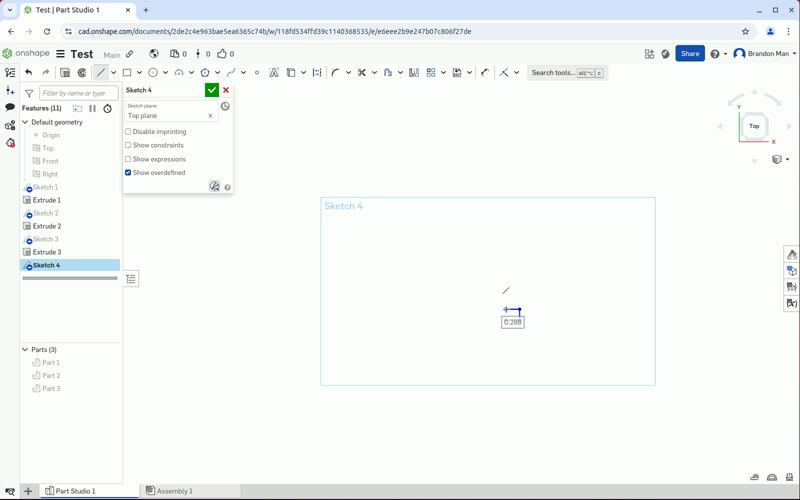
scroll(-6)
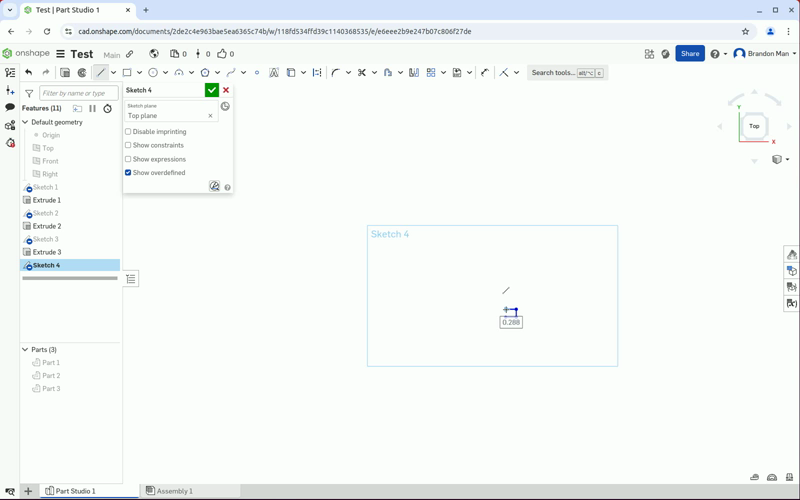
scroll(-6)
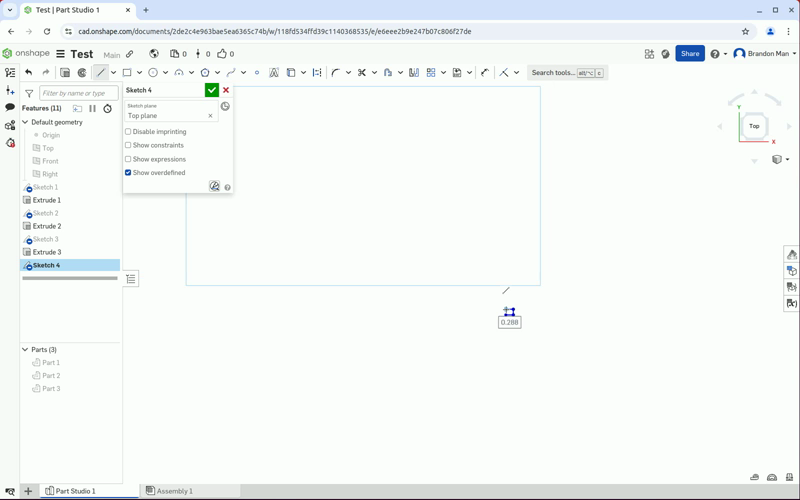
scroll(-6)
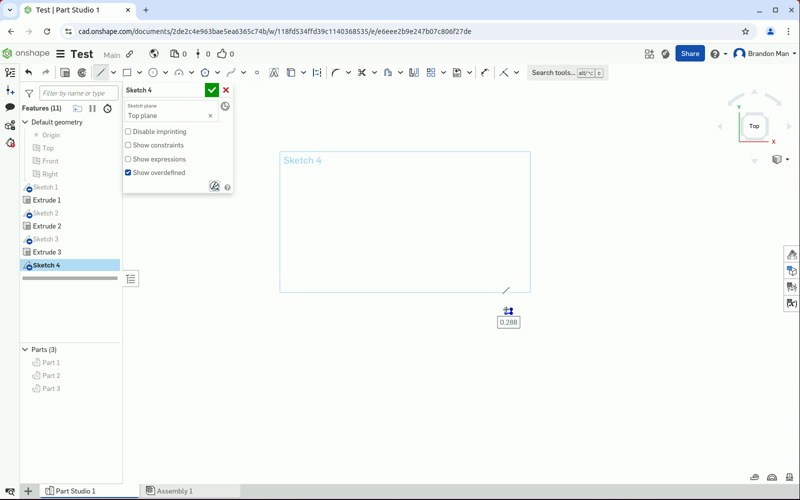
scroll(-6)
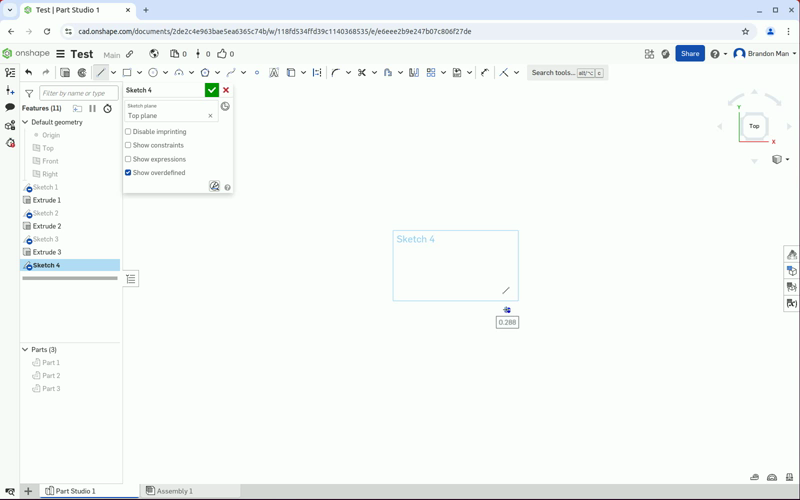
key_up(shift)
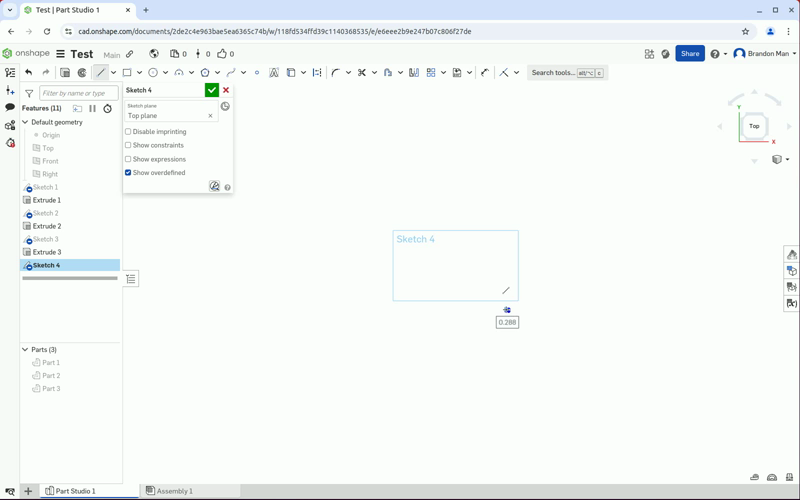
mouse_move(536, 309)
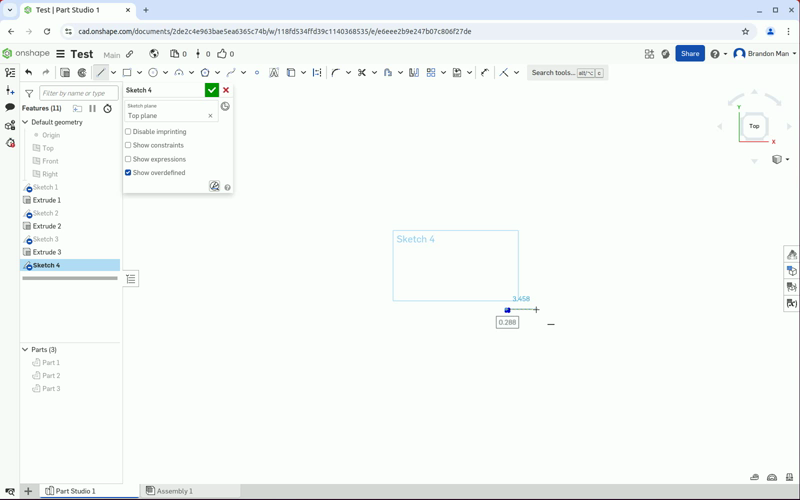
key_down(shift)
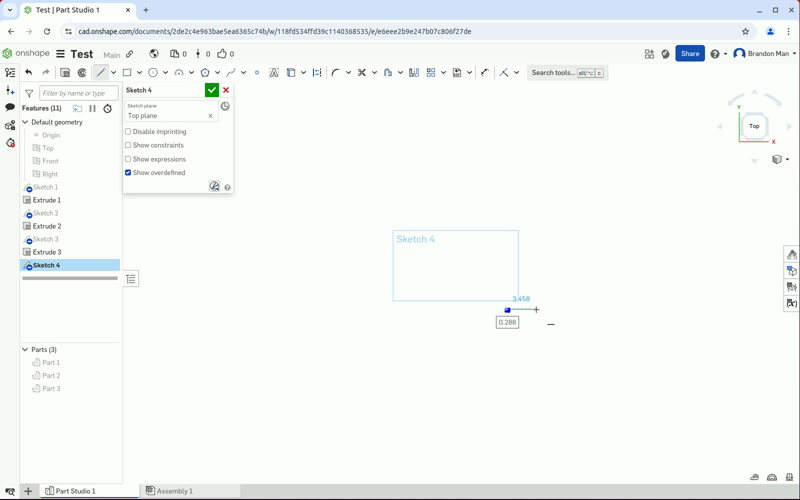
mouse_move(506, 311)
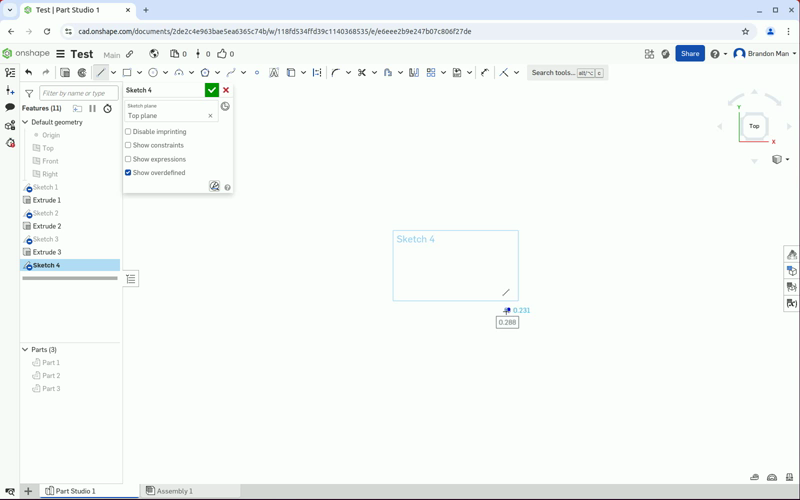
scroll(6)
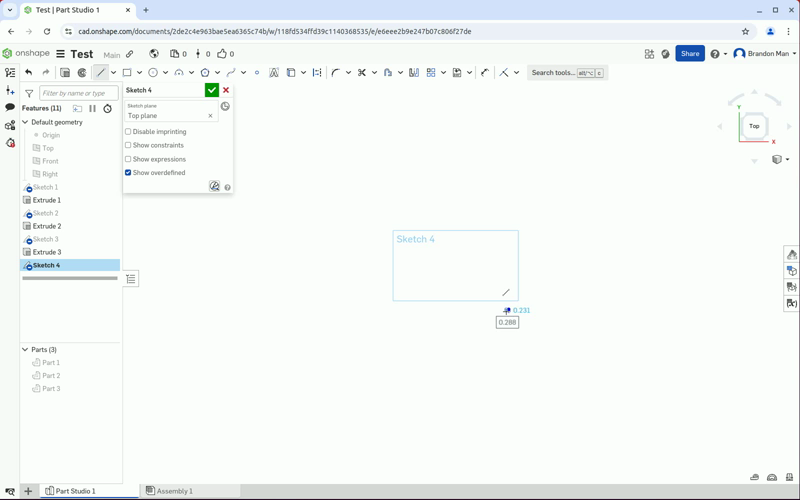
scroll(6)
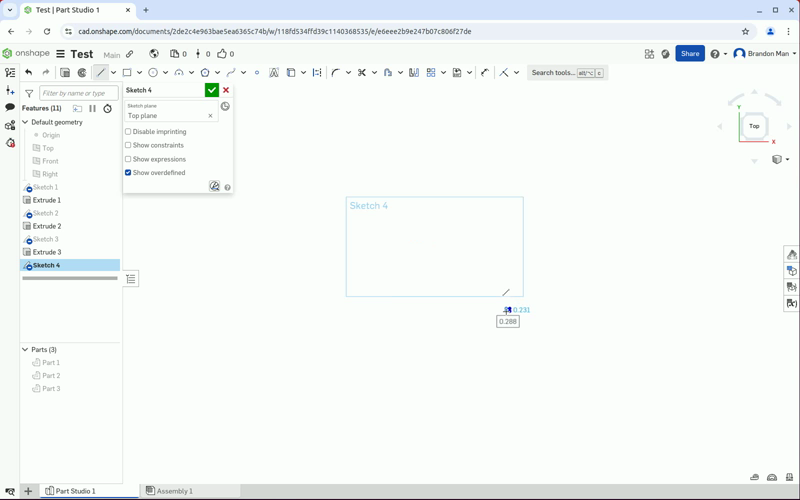
scroll(6)
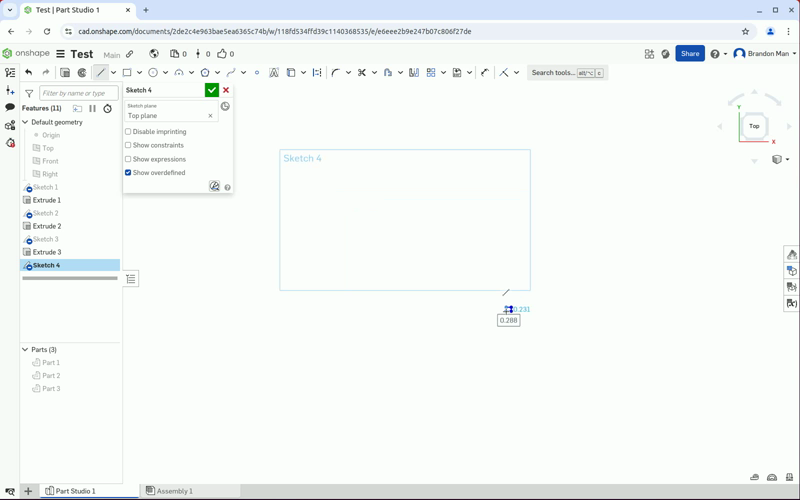
scroll(6)
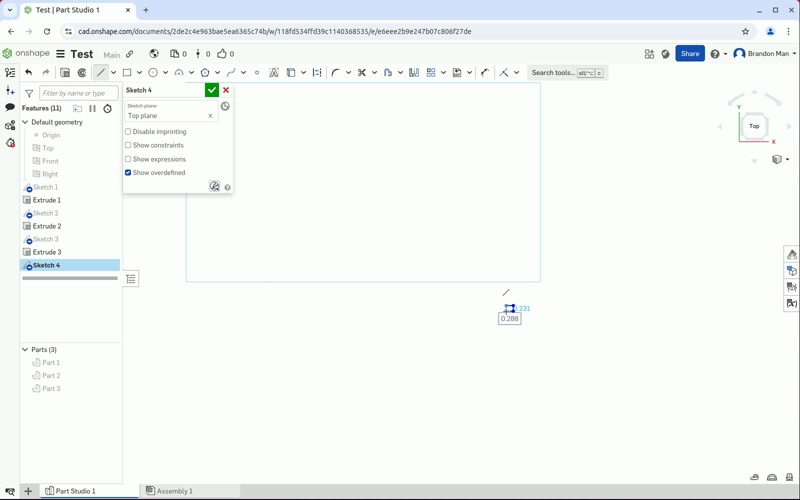
scroll(6)
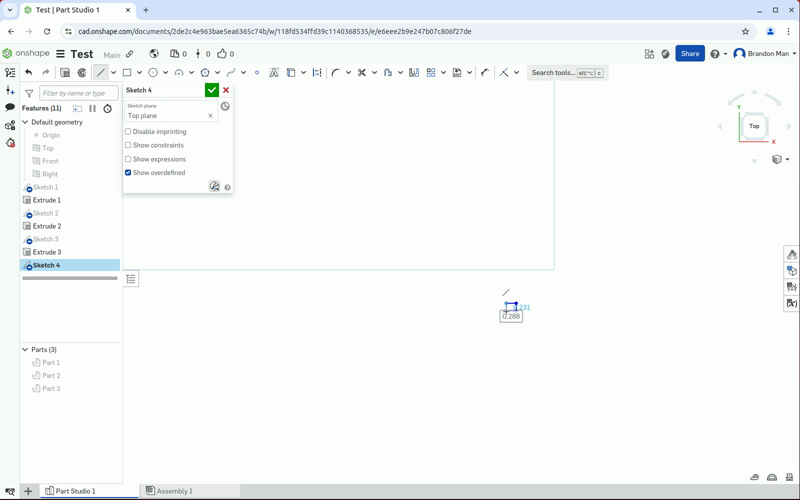
scroll(6)
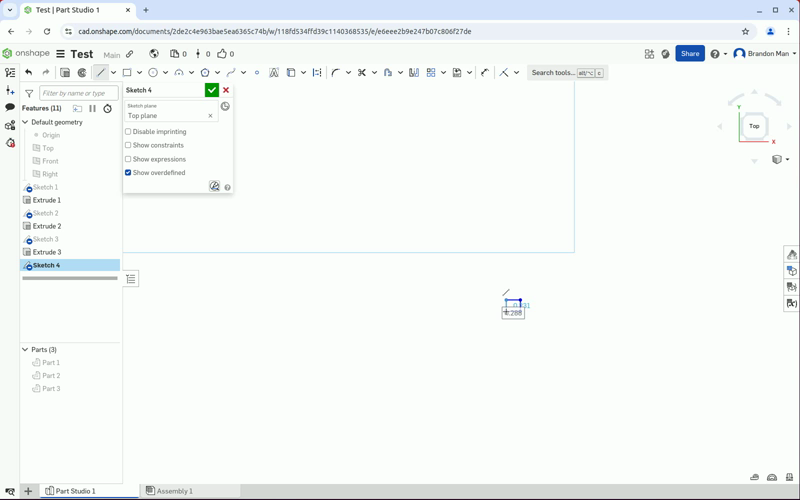
scroll(6)
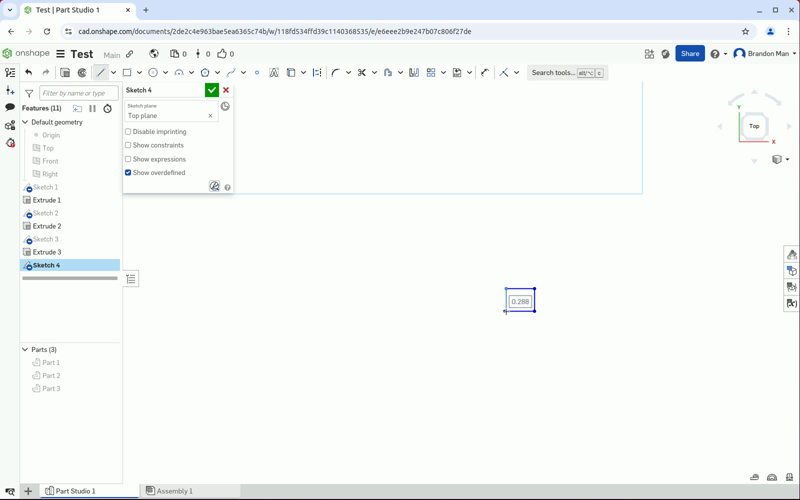
key_up(shift)
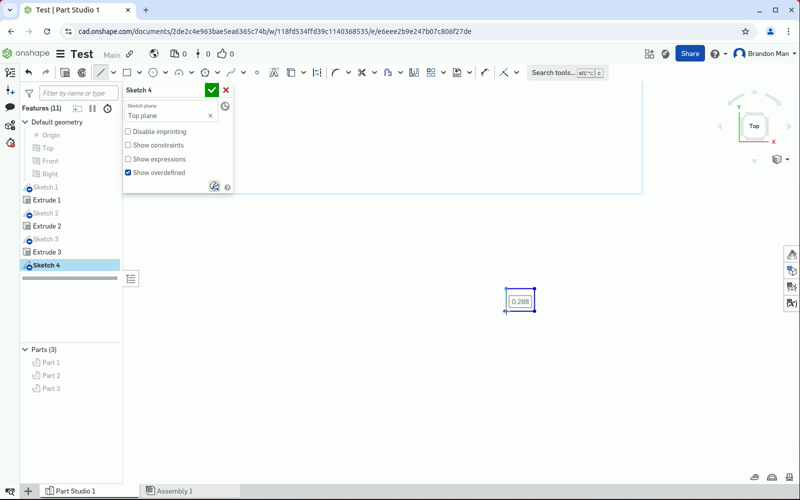
click(506, 311)
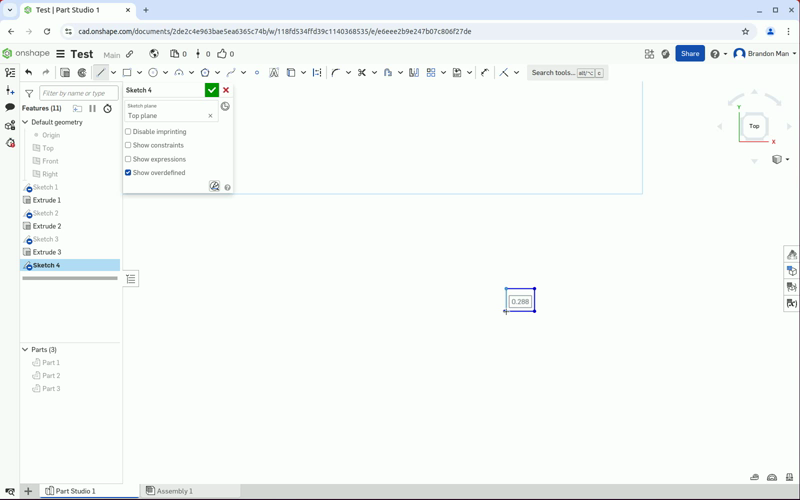
scroll(-6)
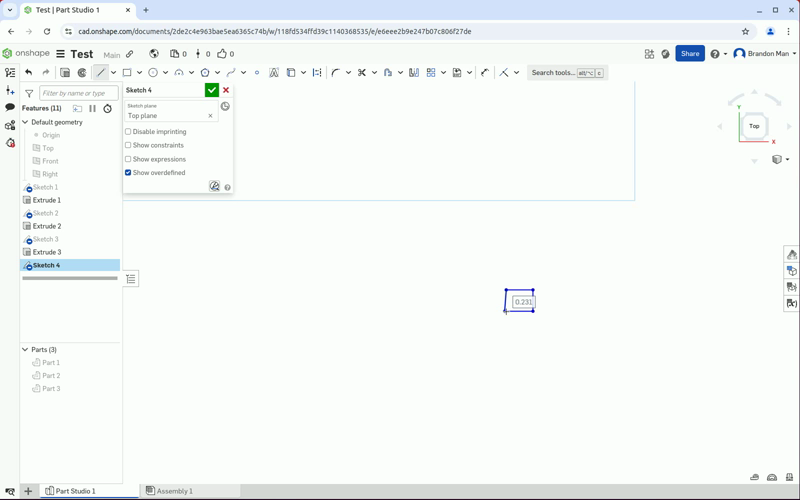
scroll(-6)
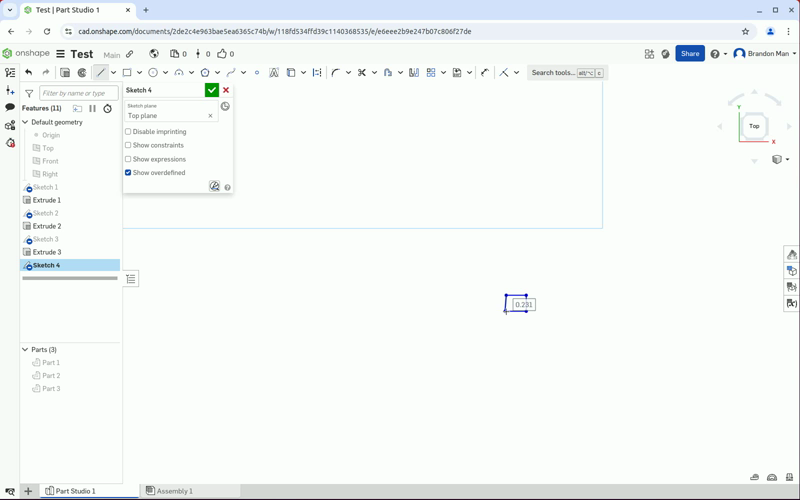
scroll(-6)
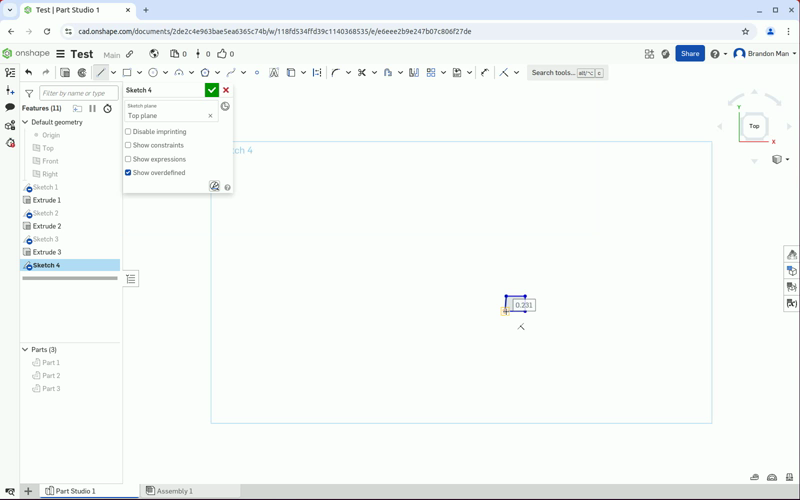
scroll(-6)
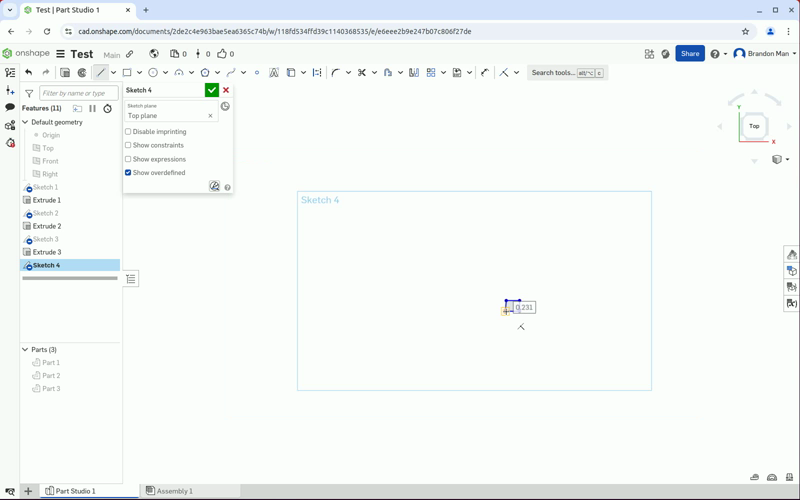
scroll(-6)
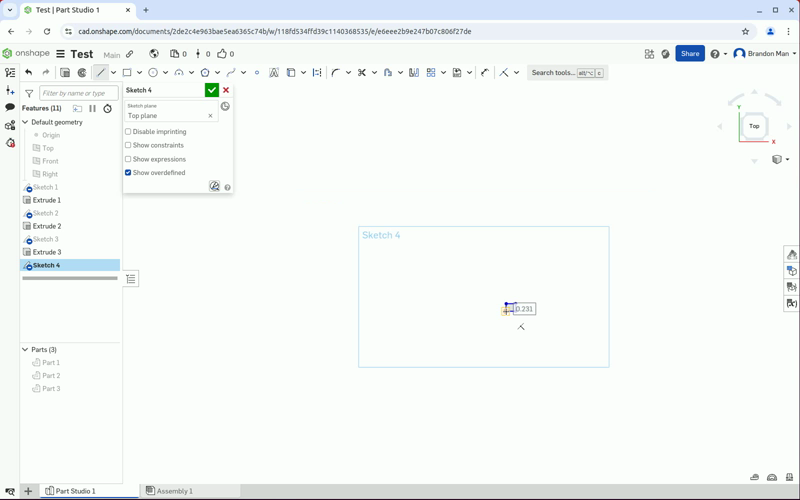
scroll(-6)
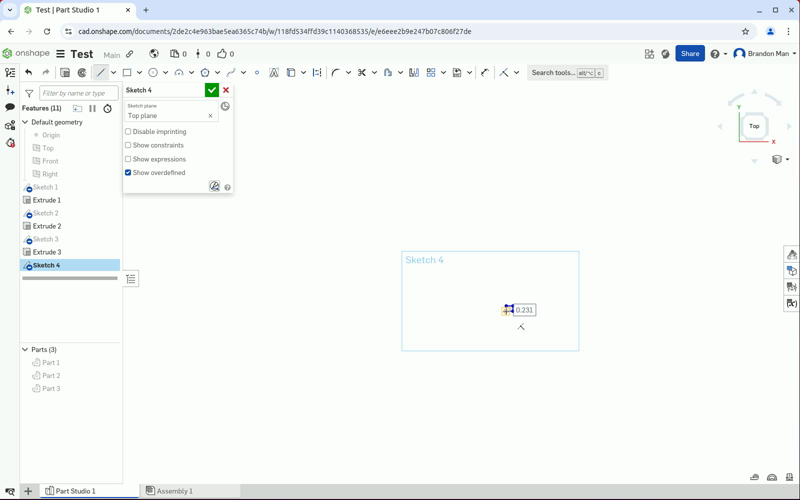
scroll(-6)
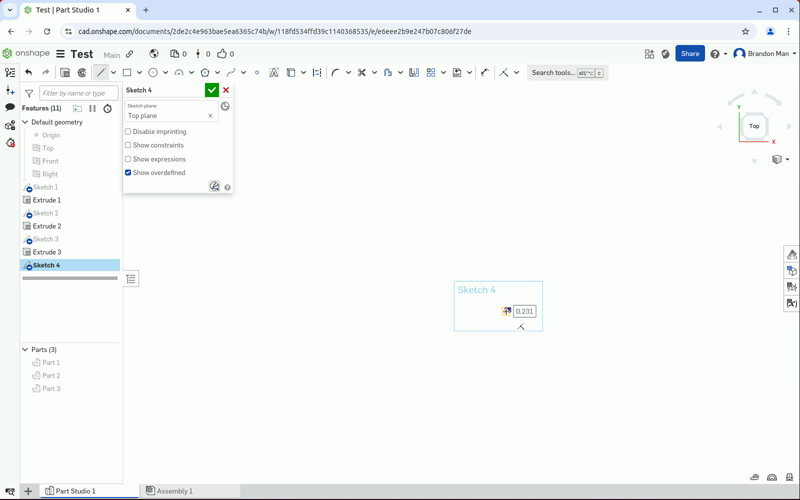
key(esc)
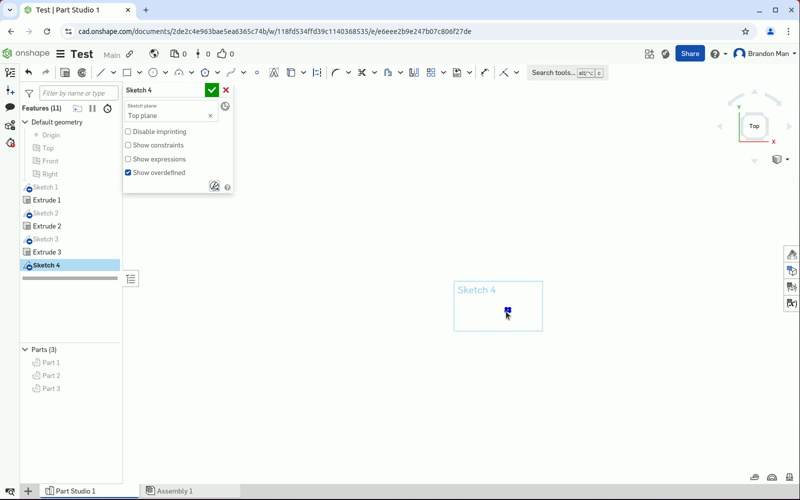
mouse_move(507, 310)
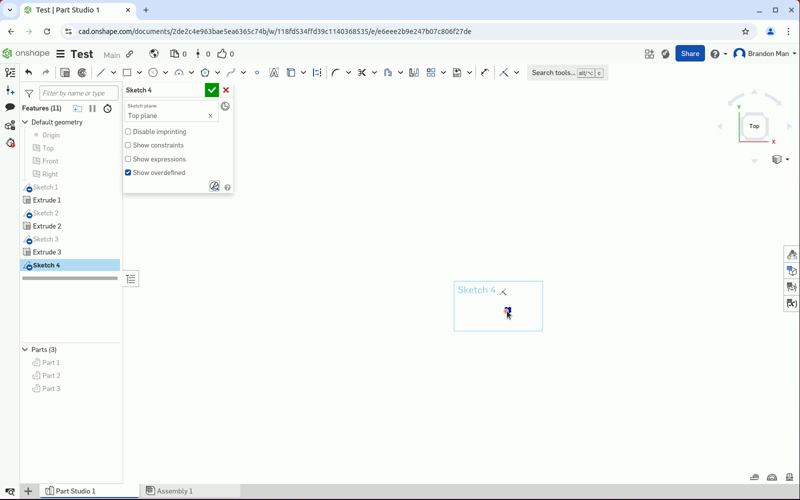
scroll(6)
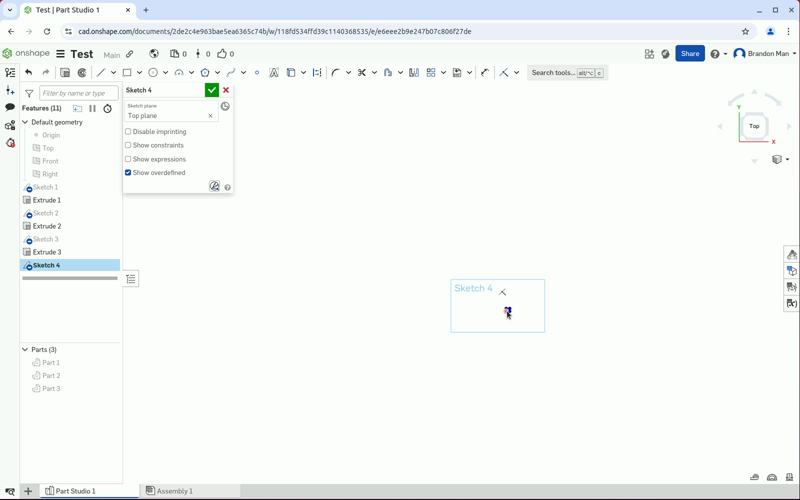
scroll(6)
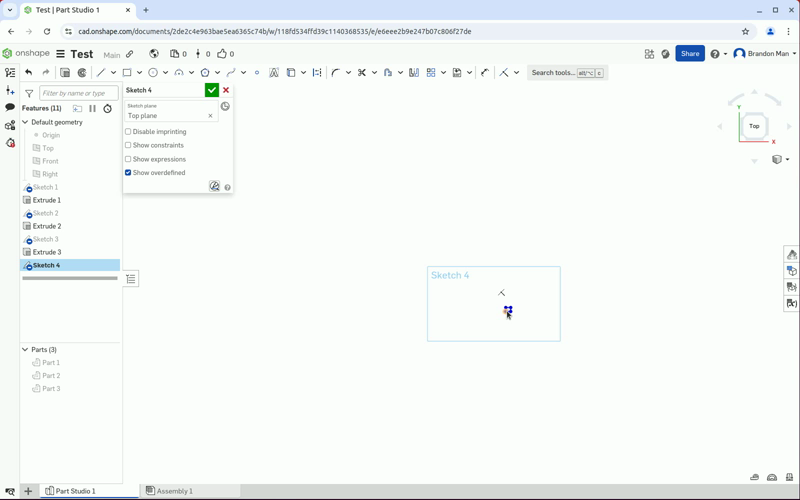
scroll(6)
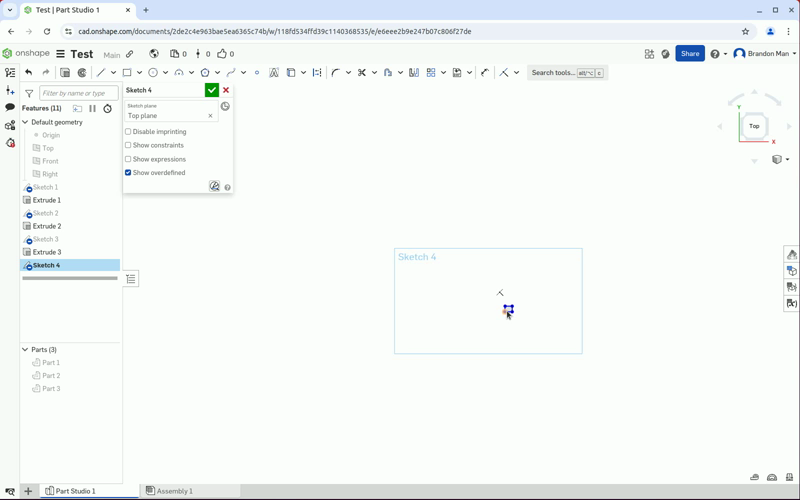
scroll(6)
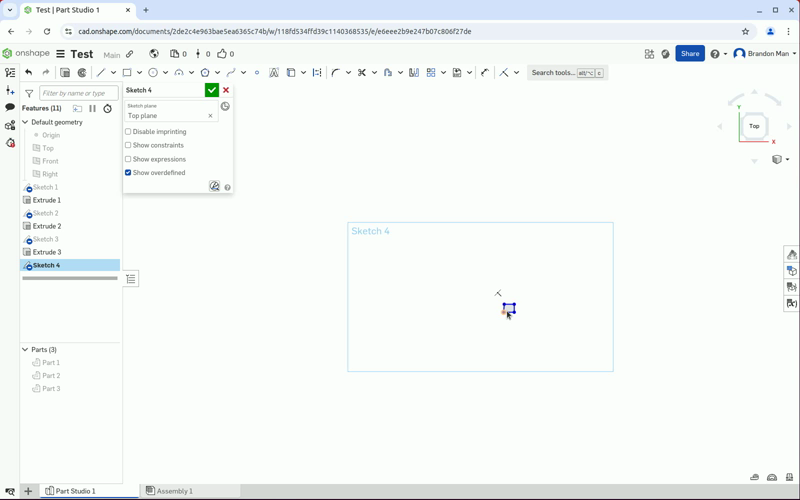
scroll(6)
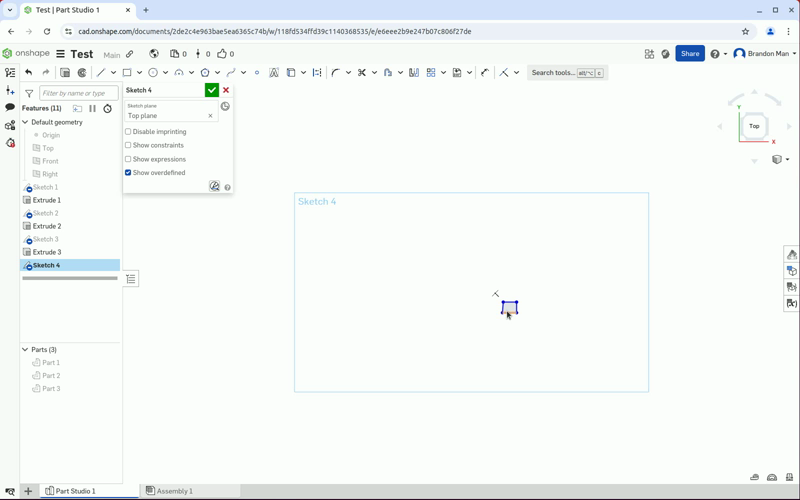
scroll(6)
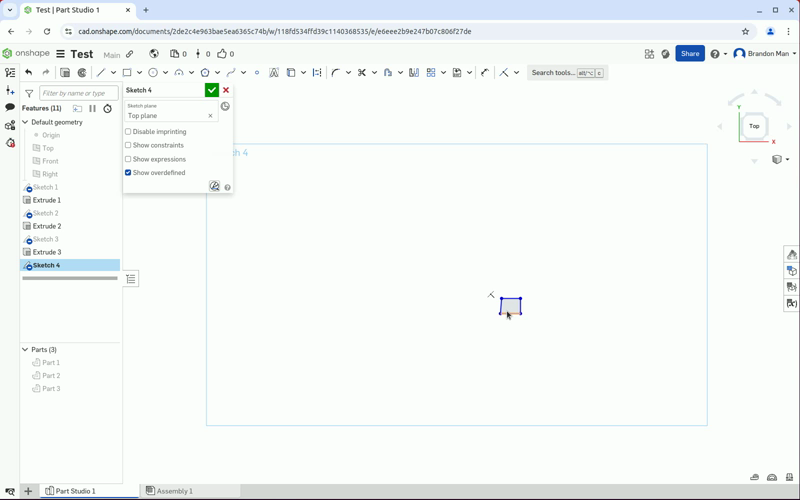
scroll(6)
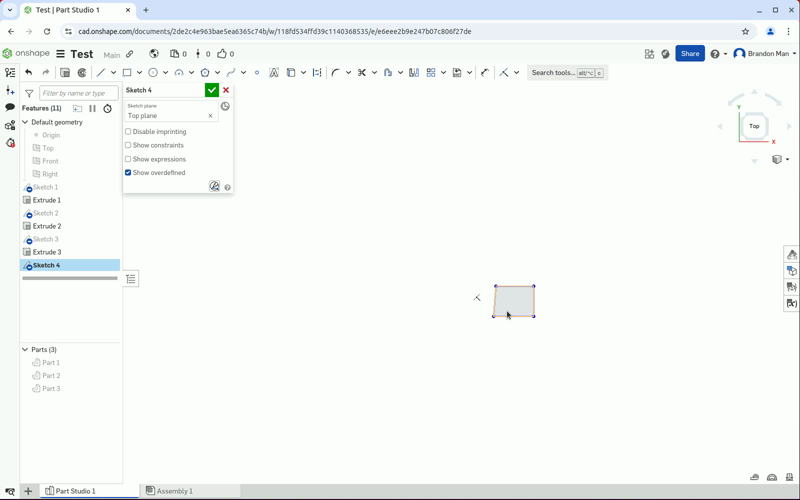
click(507, 310)
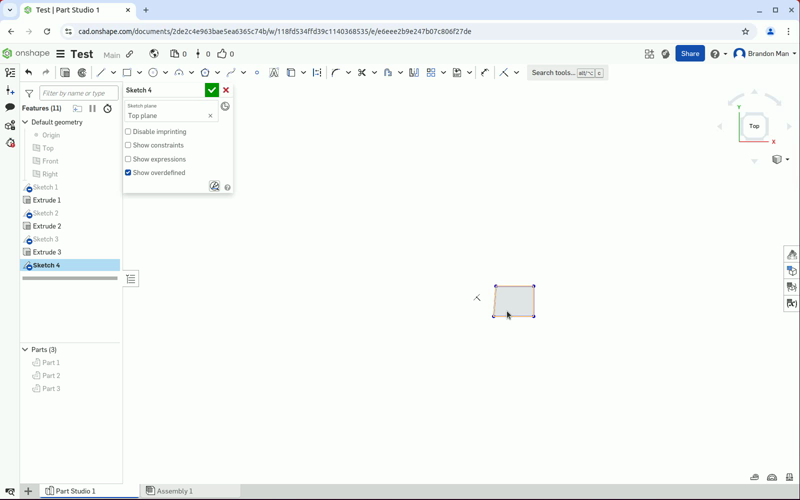
scroll(-6)
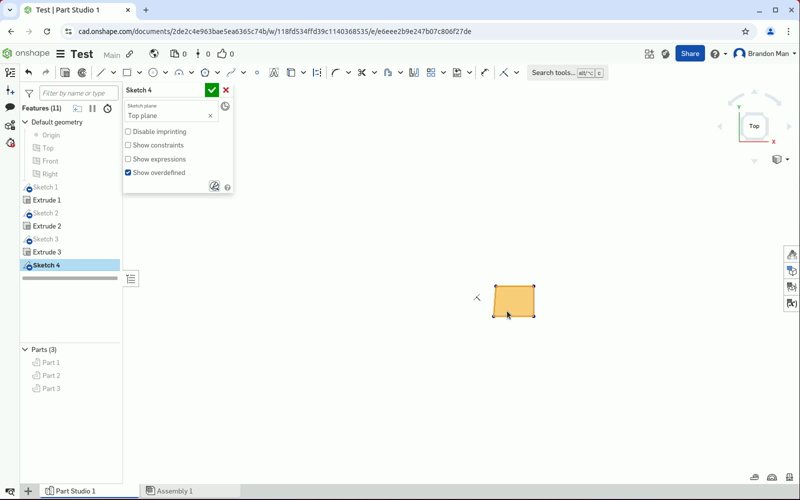
scroll(-6)
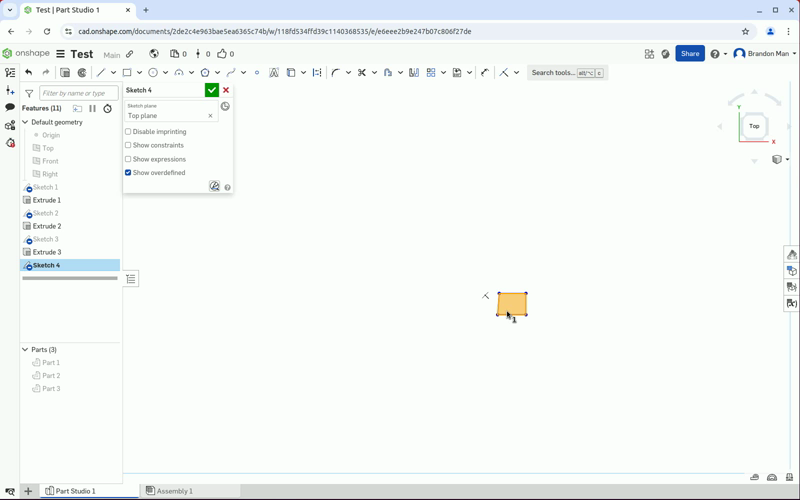
scroll(-6)
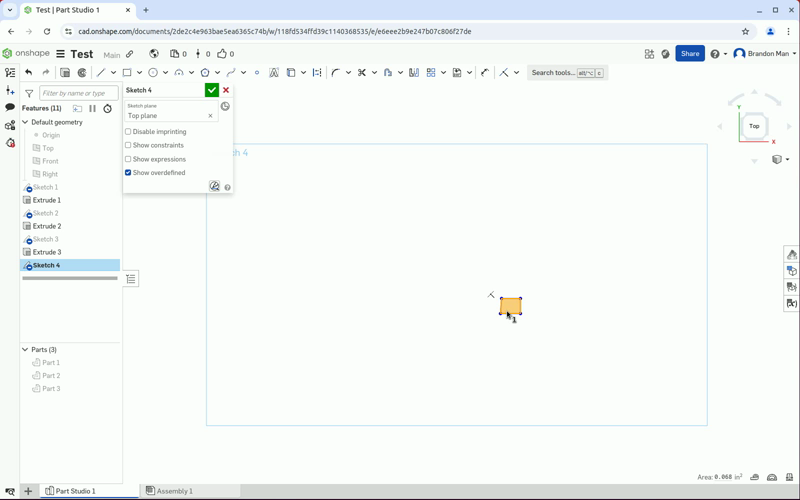
scroll(-6)
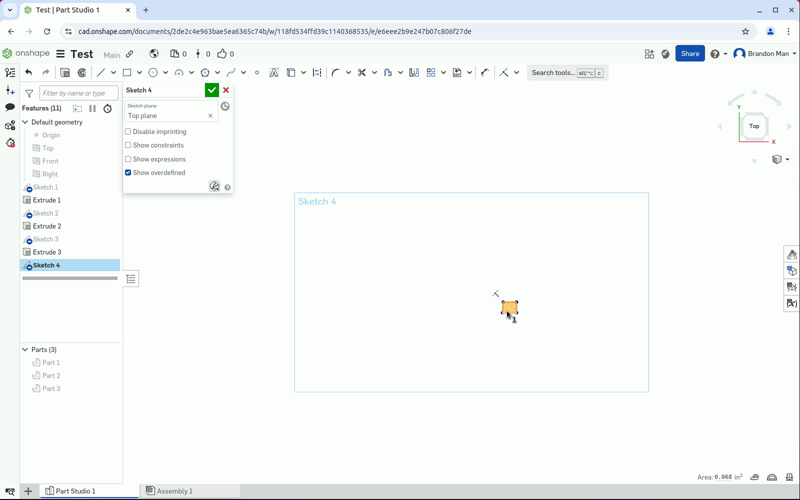
scroll(-6)
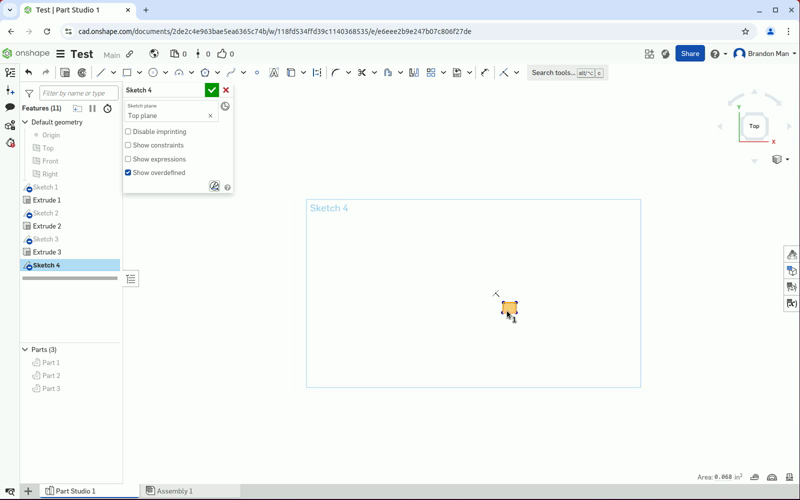
scroll(-6)
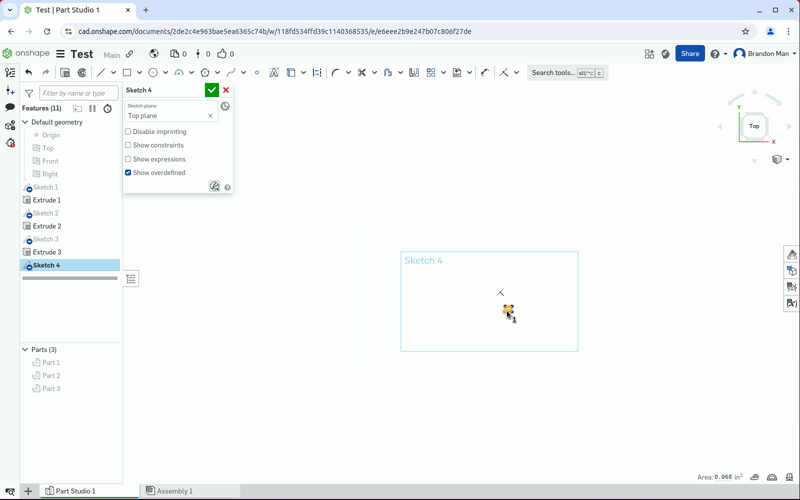
scroll(-6)
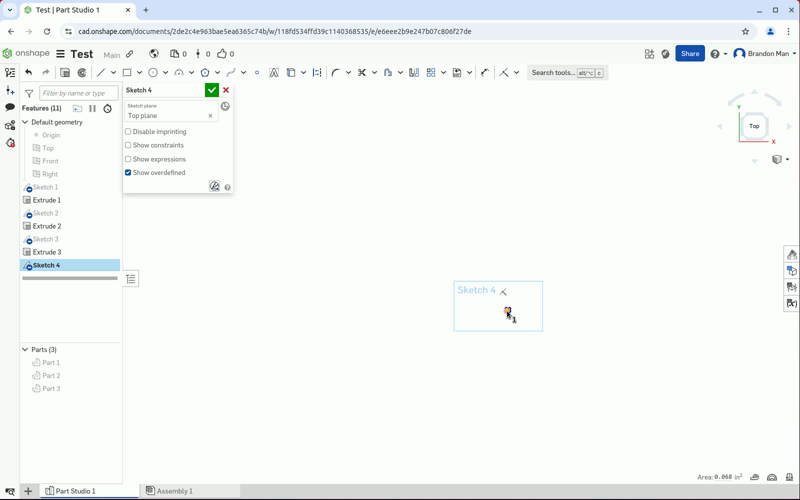
mouse_move(73, 352)
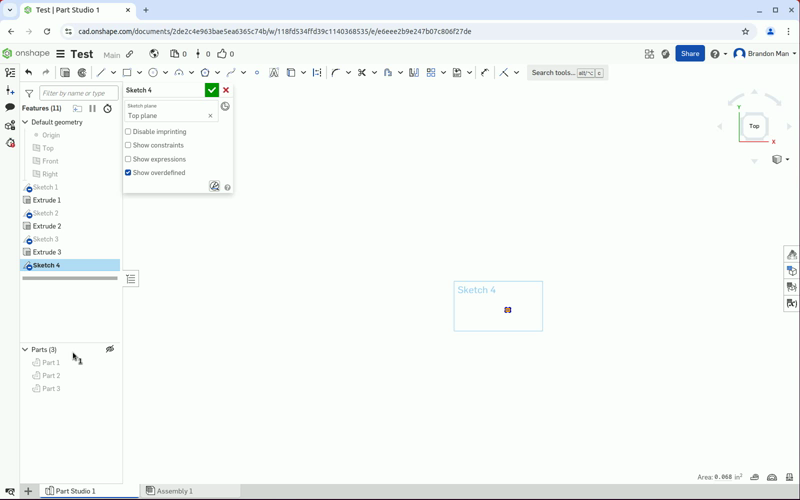
key(shift+y)
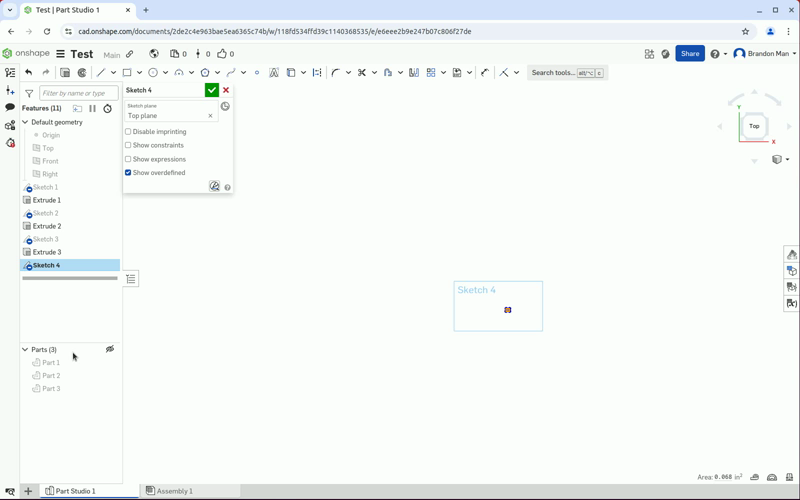
key(shift+e)
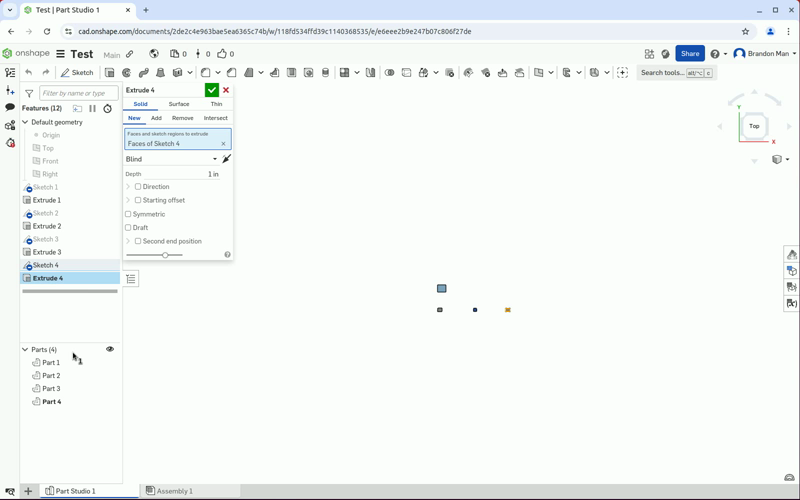
mouse_move(143, 106)
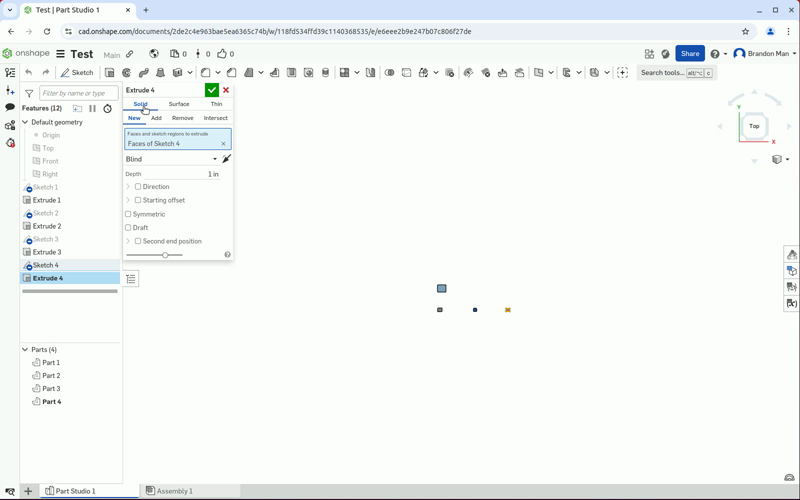
click(143, 106)
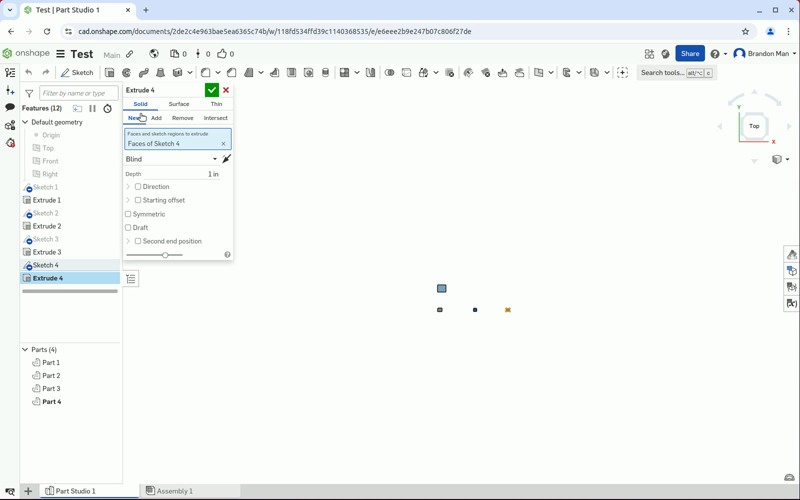
mouse_move(137, 120)
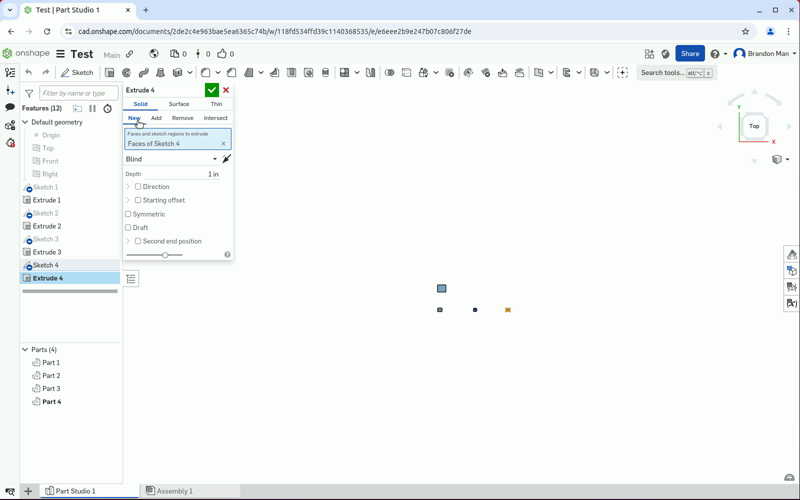
click(137, 120)
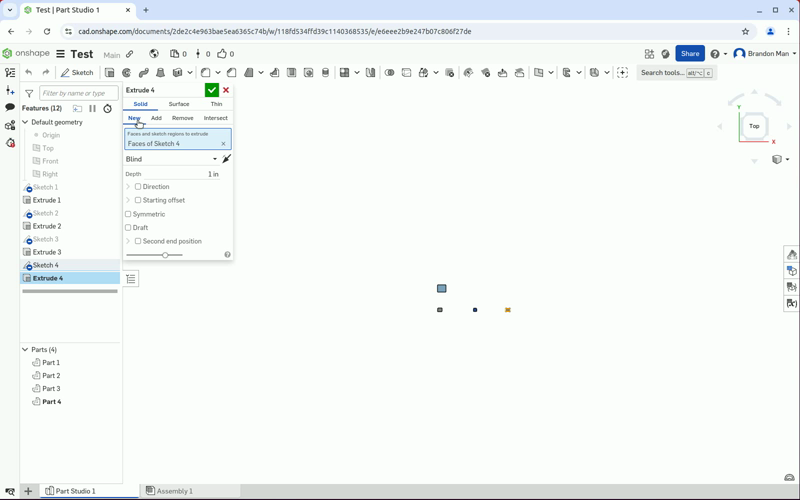
key(tab, 4)
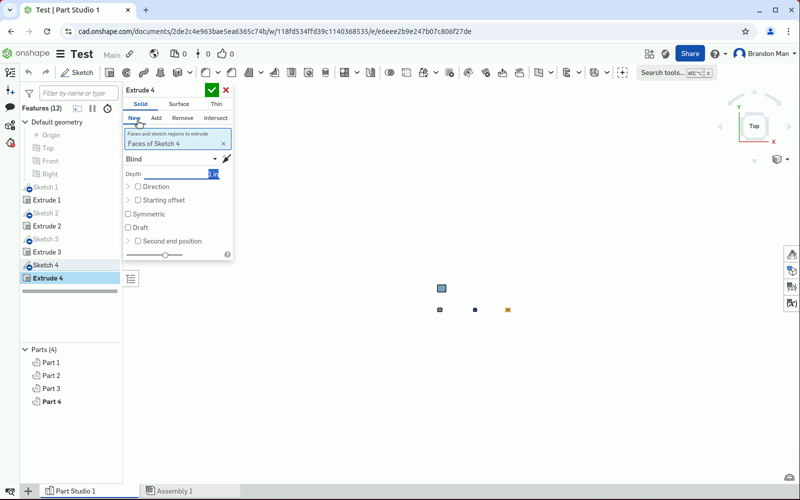
text(2.648)
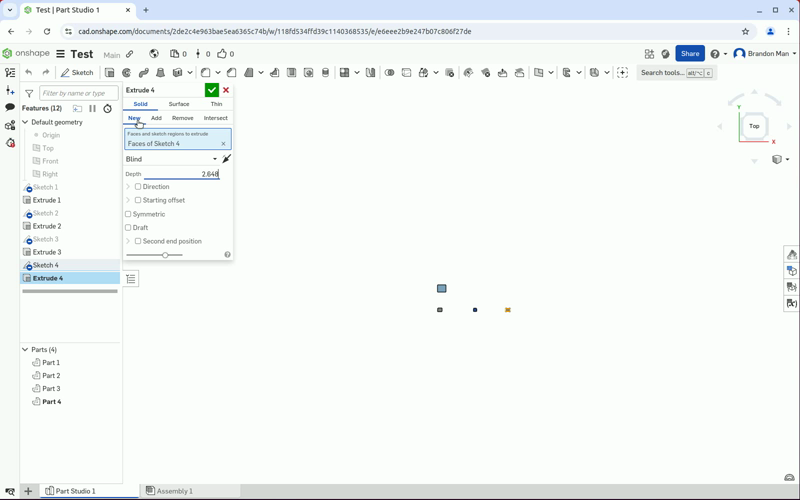
key(enter)
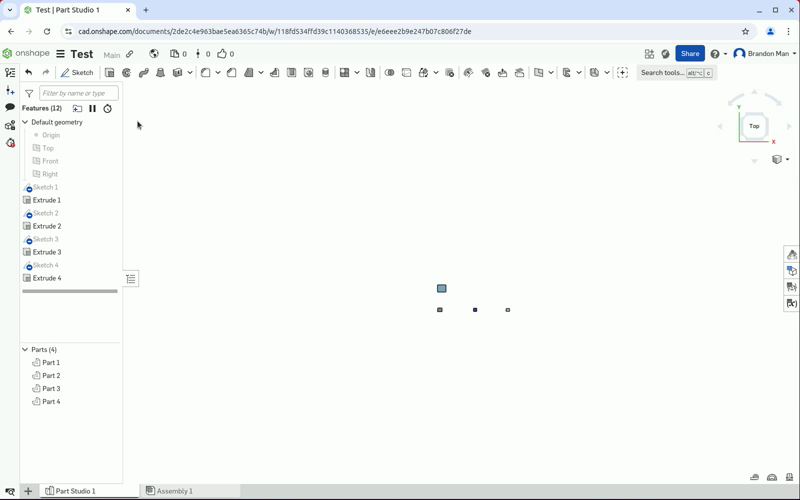
key(shift+h)
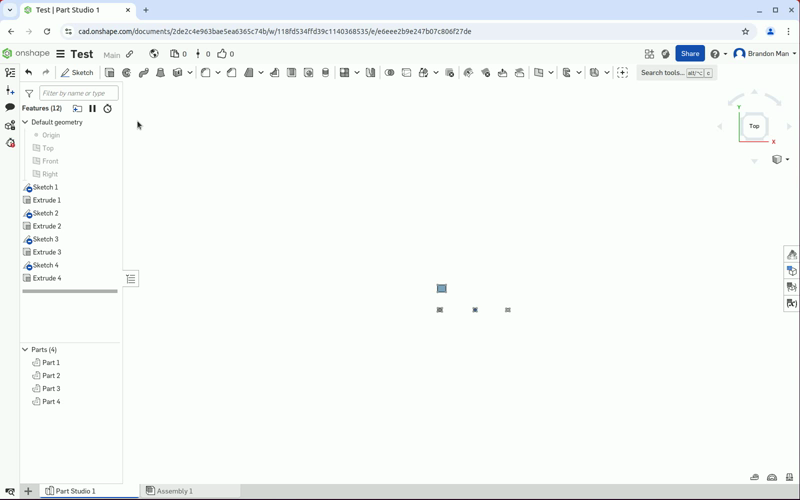
key(shift+h)
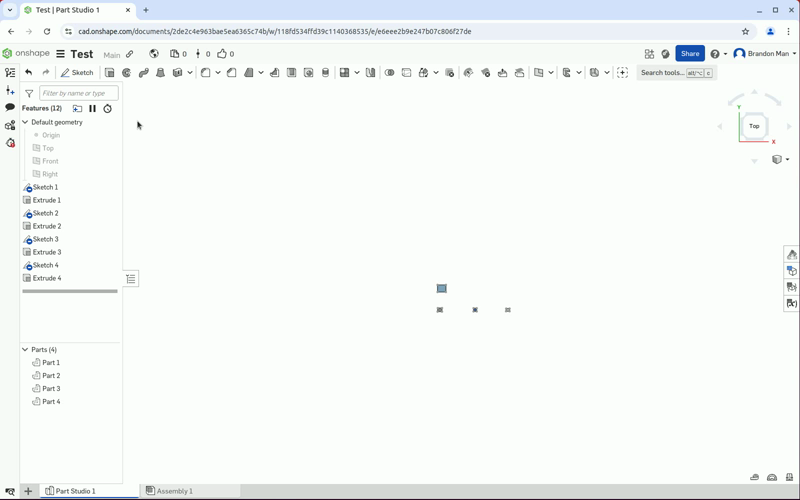
key(shift+7)
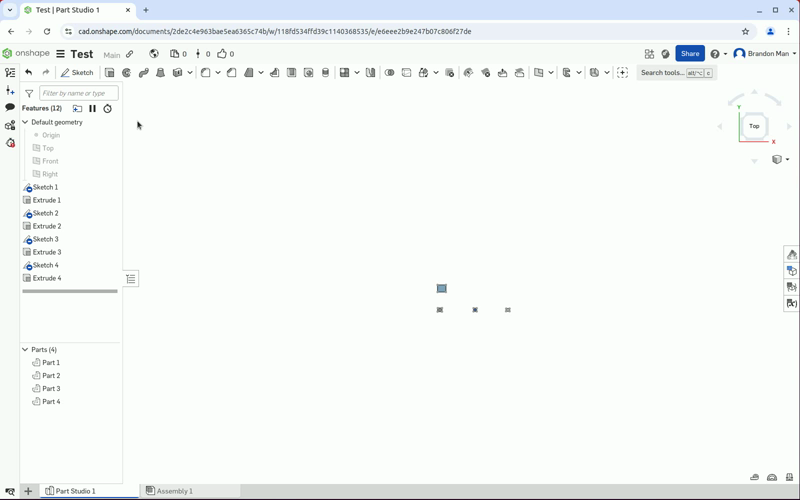
key(up, 3)
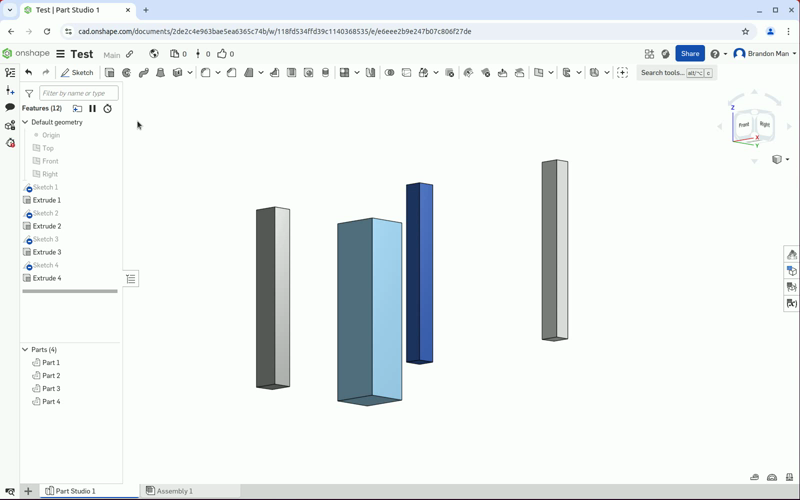
key(left, 3)
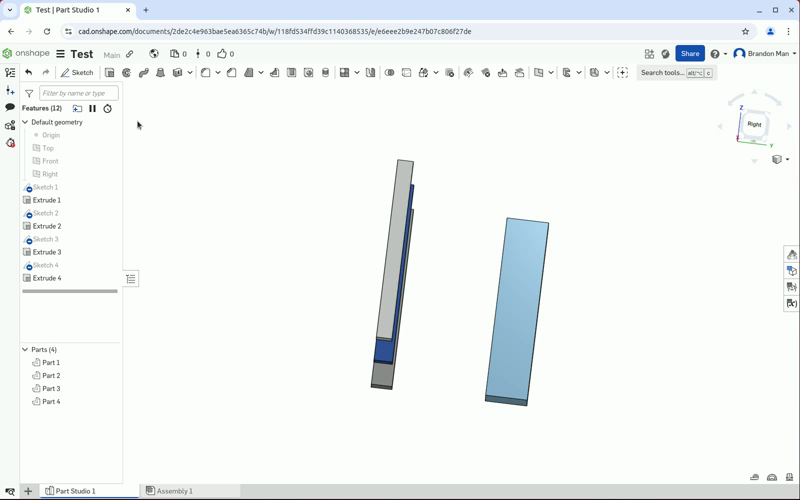
key(right, 3)
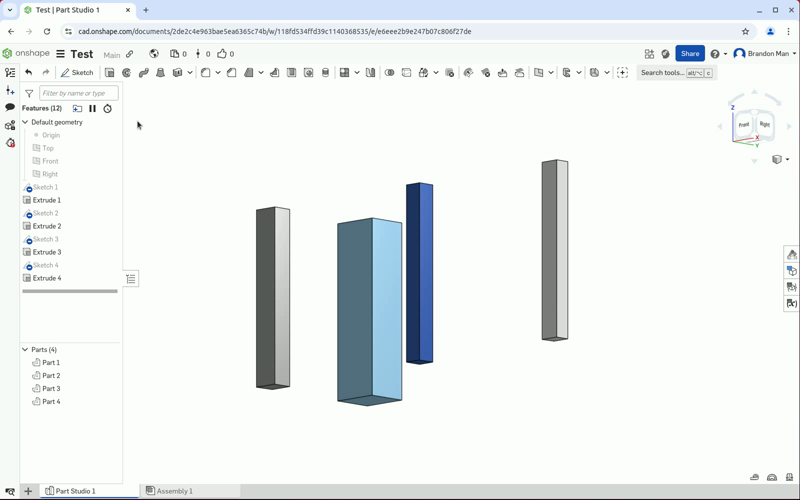
key(down, 3)
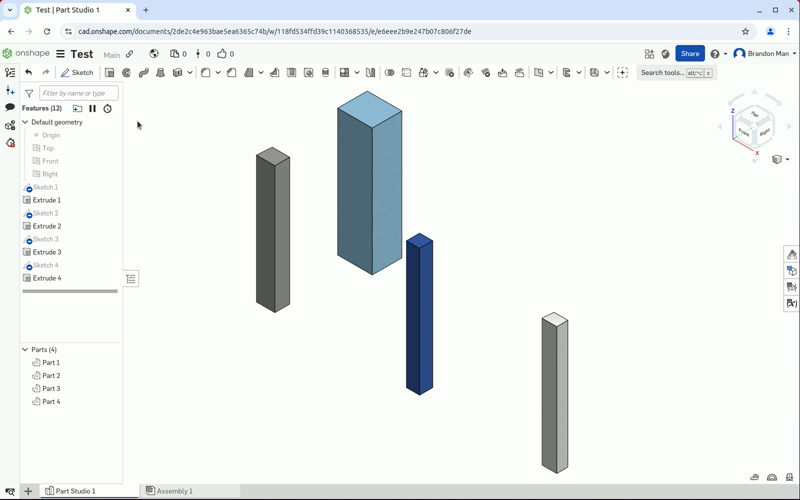
mouse_move(73, 189)
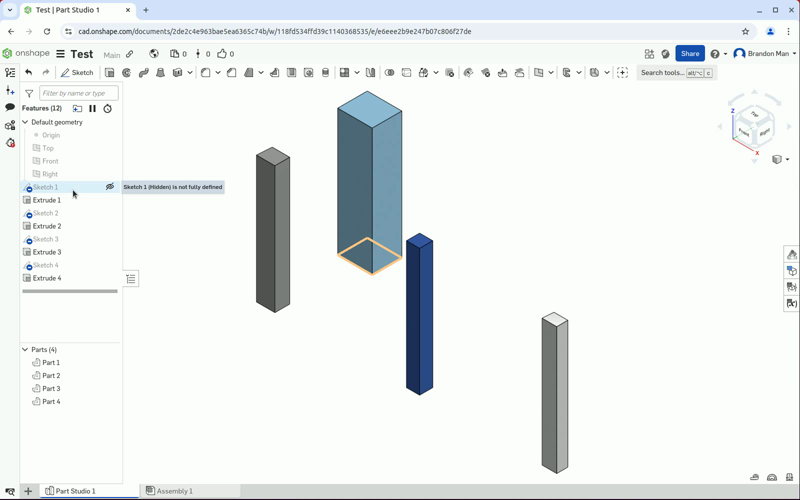
click(73, 189)